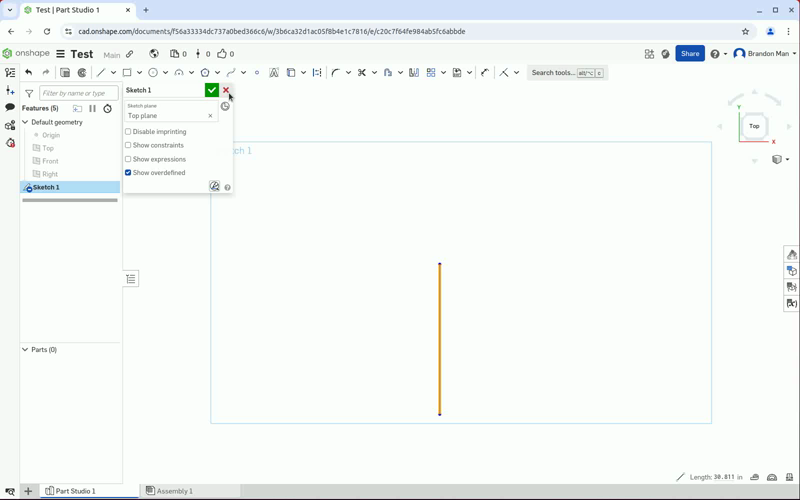
key(shift+h)
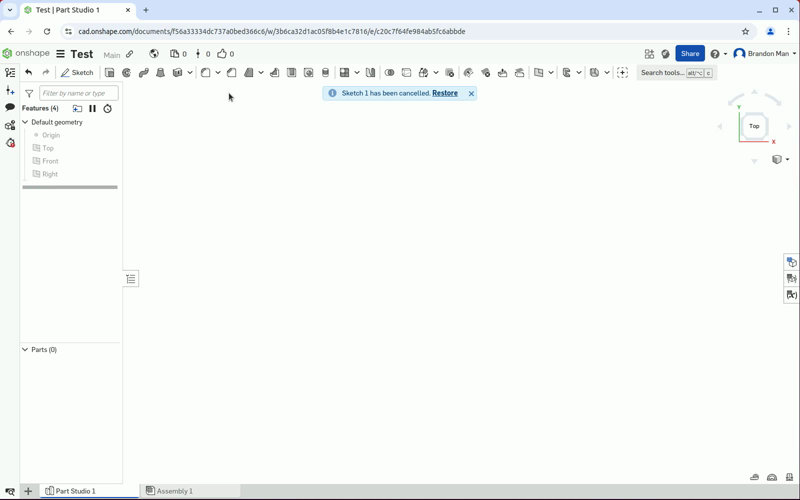
mouse_move(73, 352)
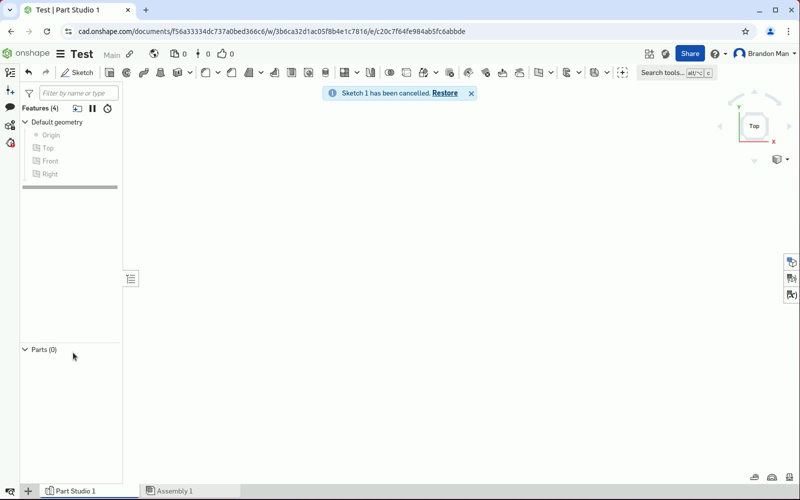
key(y)
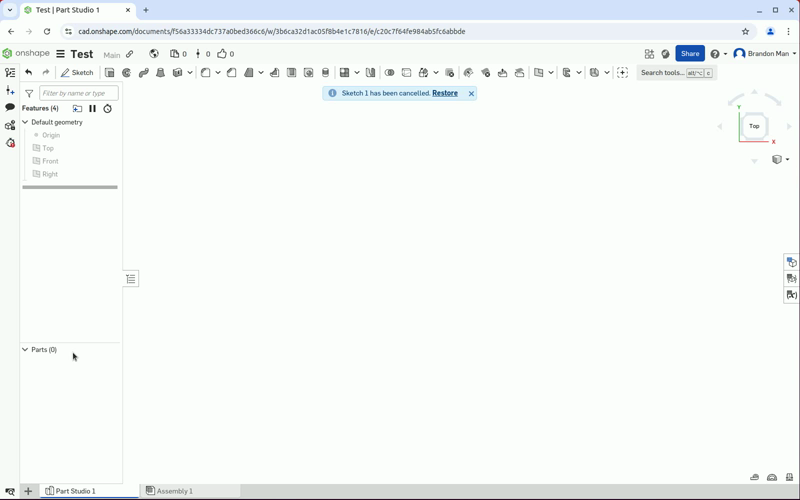
key(shift+p)
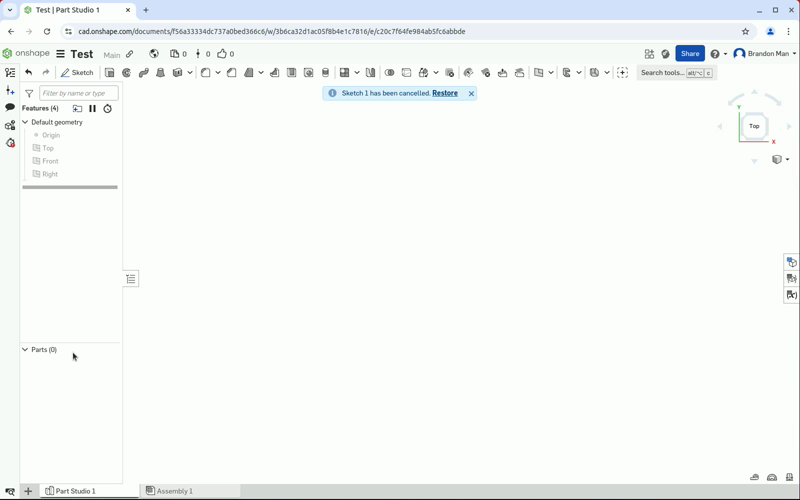
key(space)
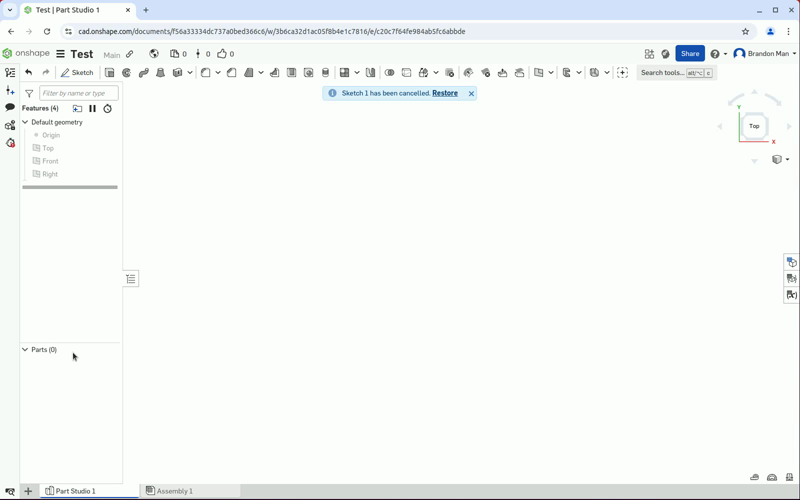
key_down(shift)
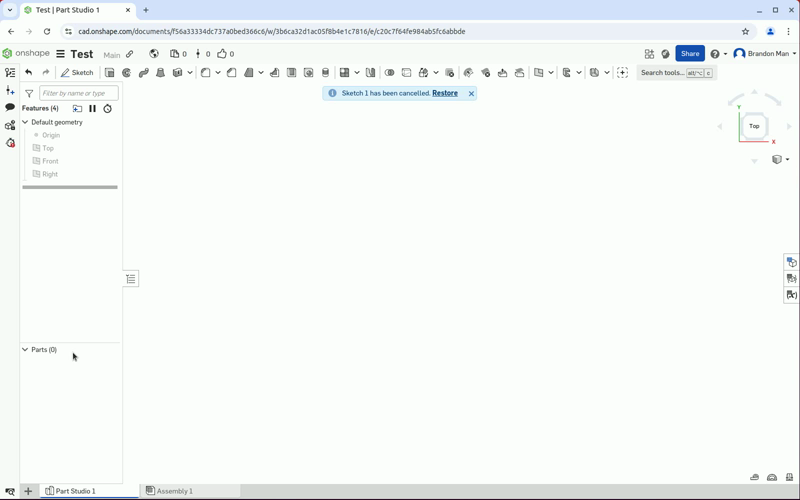
key(up)
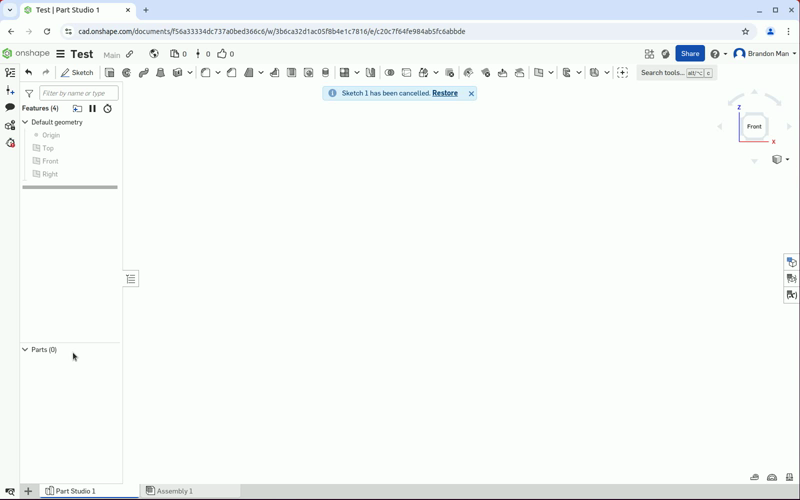
key_up(shift)
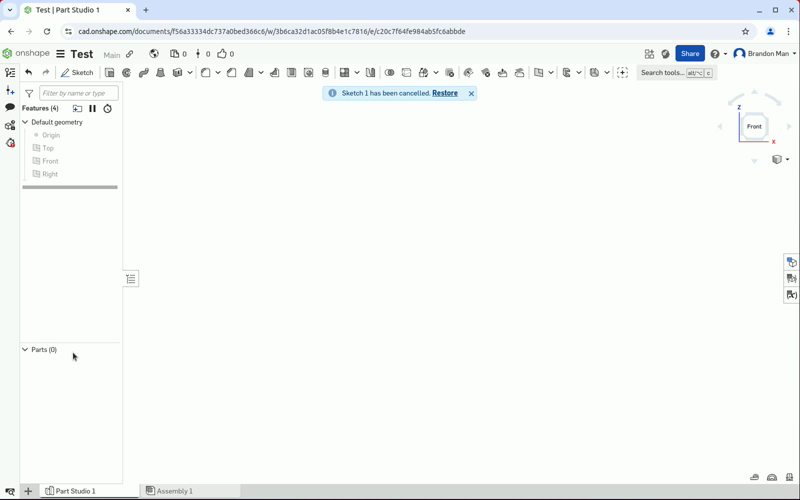
mouse_move(73, 352)
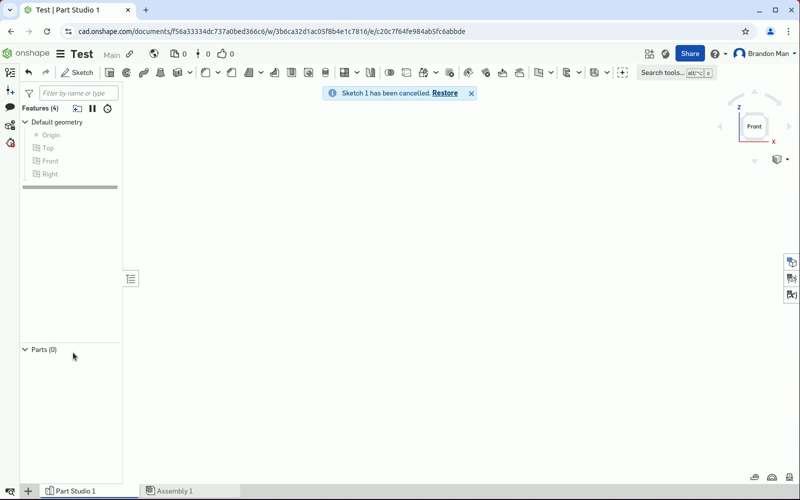
key(shift+y)
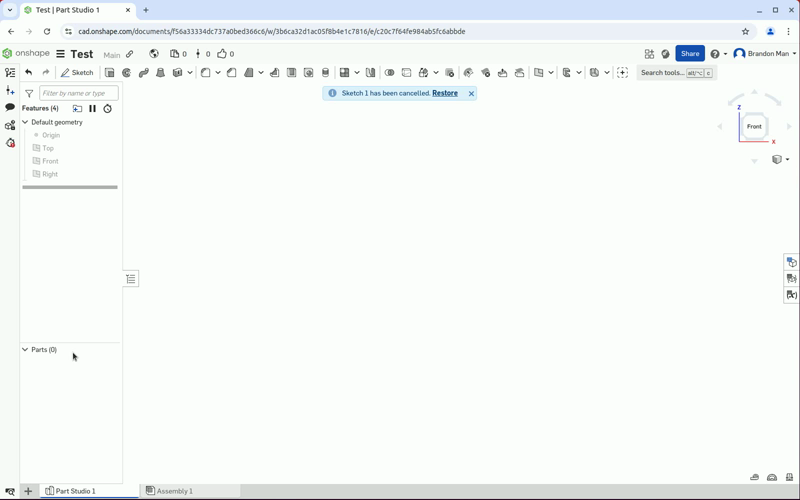
key(shift+s)
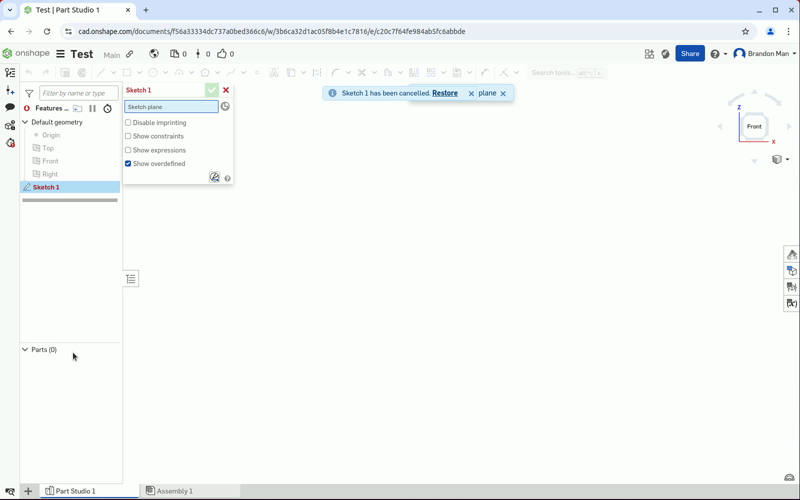
mouse_move(73, 163)
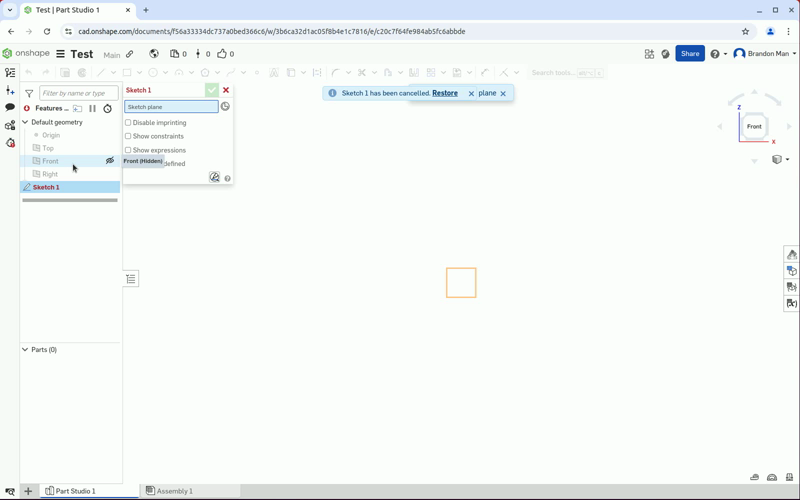
click(73, 163)
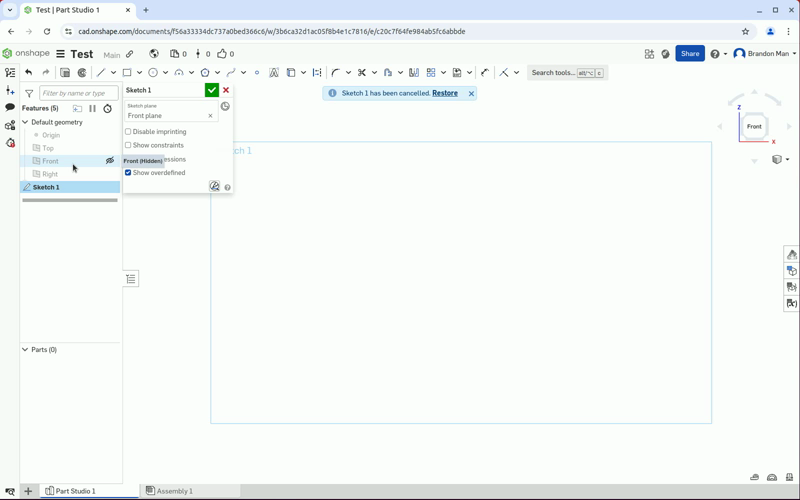
mouse_move(73, 352)
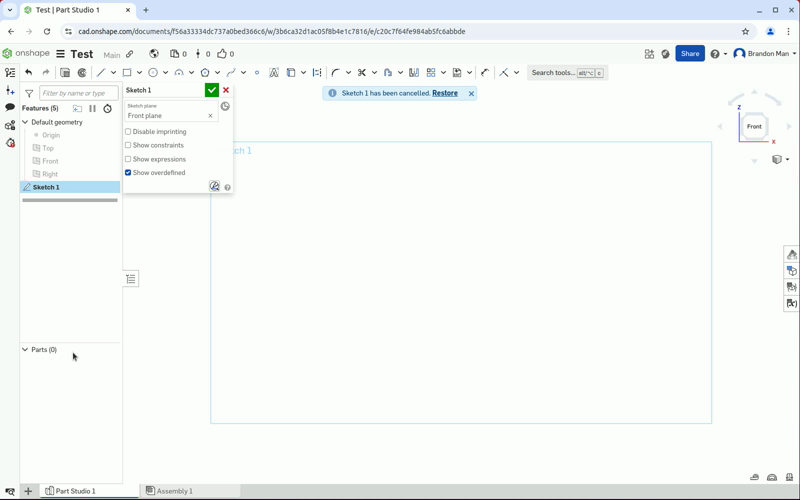
key(y)
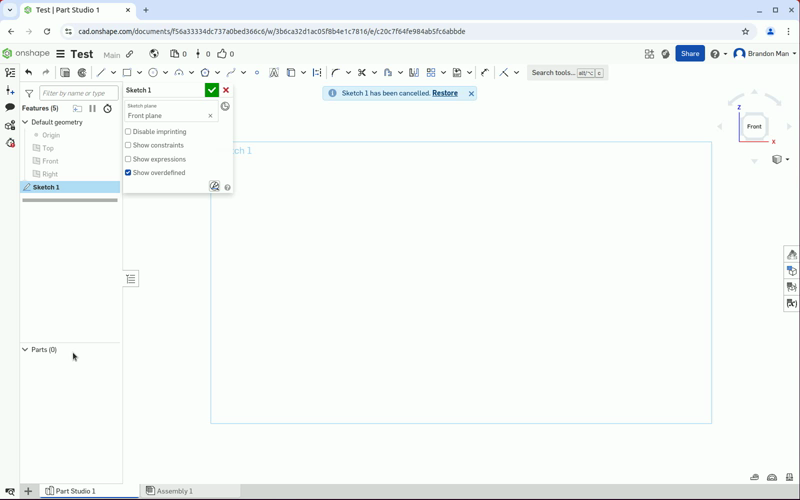
key(l)
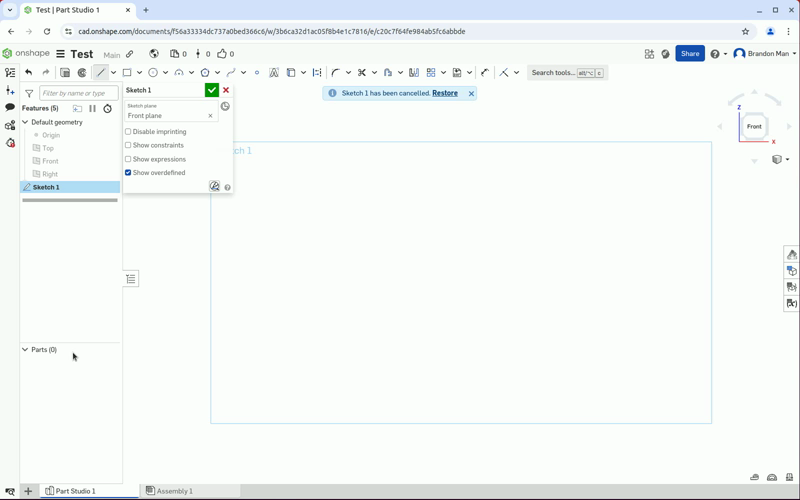
key_down(shift)
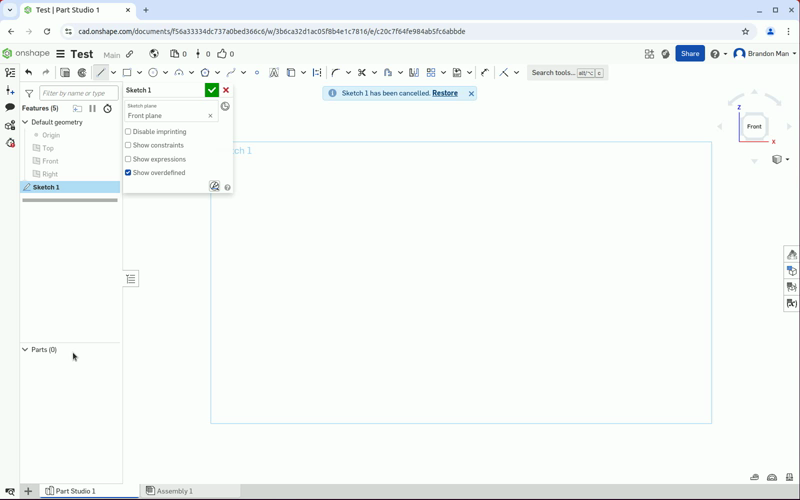
mouse_move(348, 207)
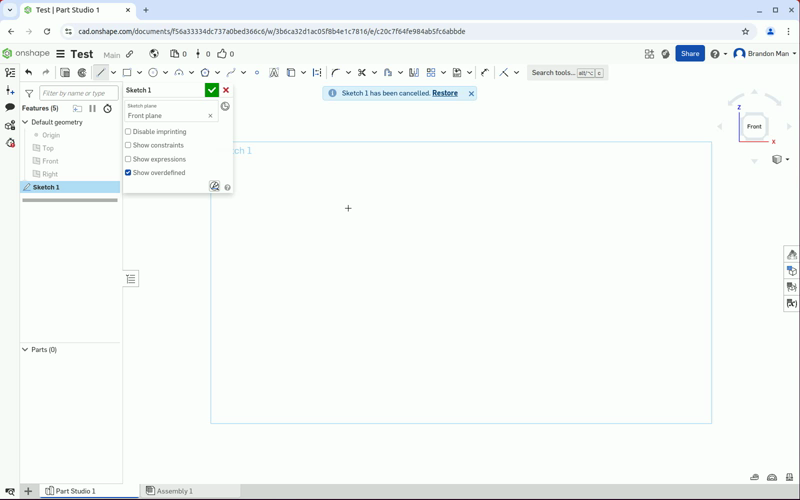
click(348, 207)
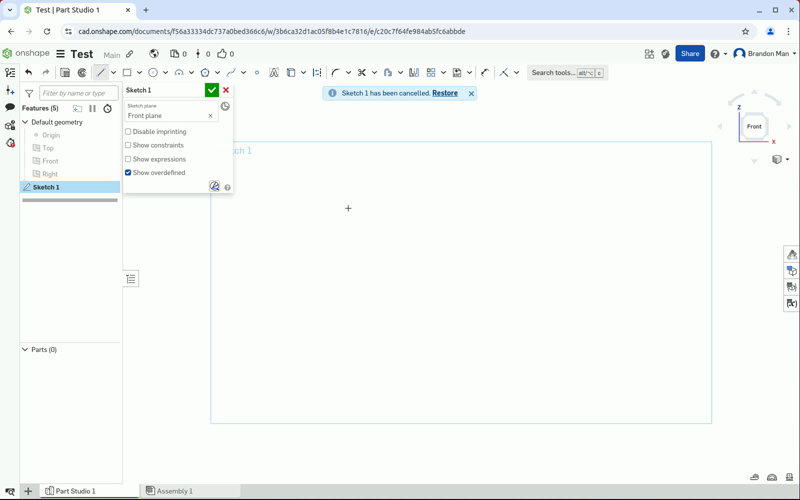
key_up(shift)
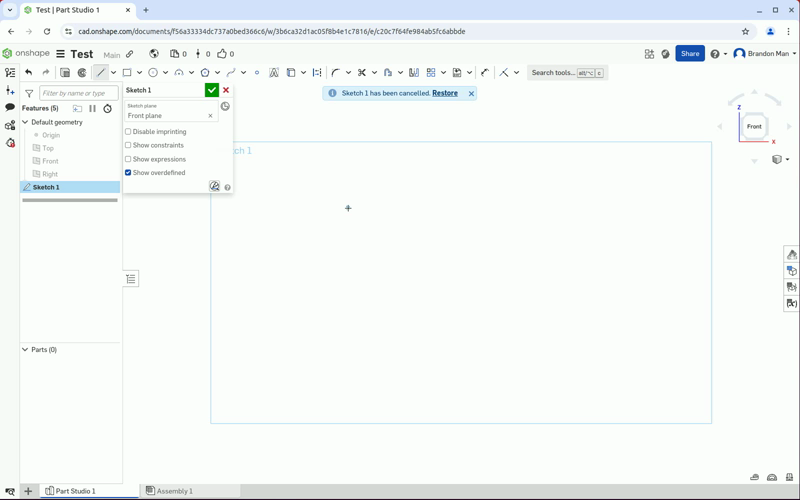
key_down(shift)
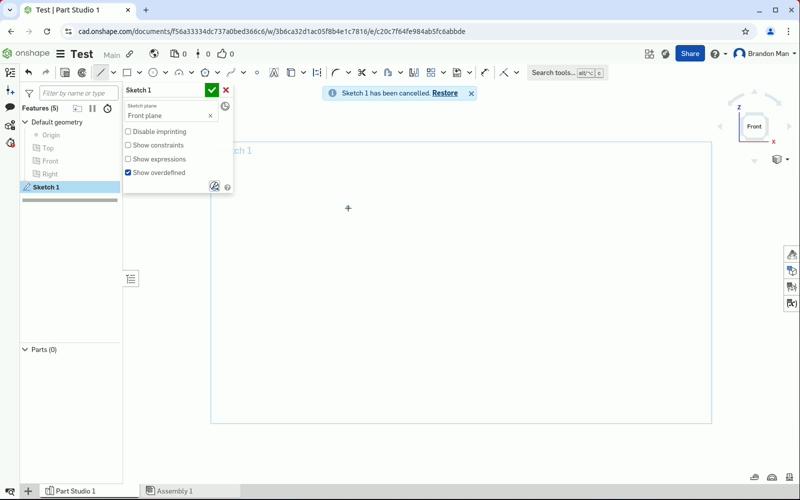
mouse_move(378, 207)
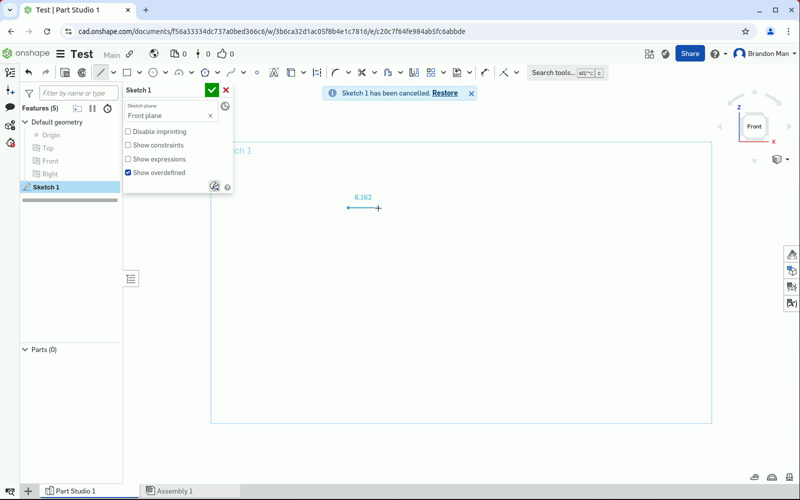
mouse_move(386, 207)
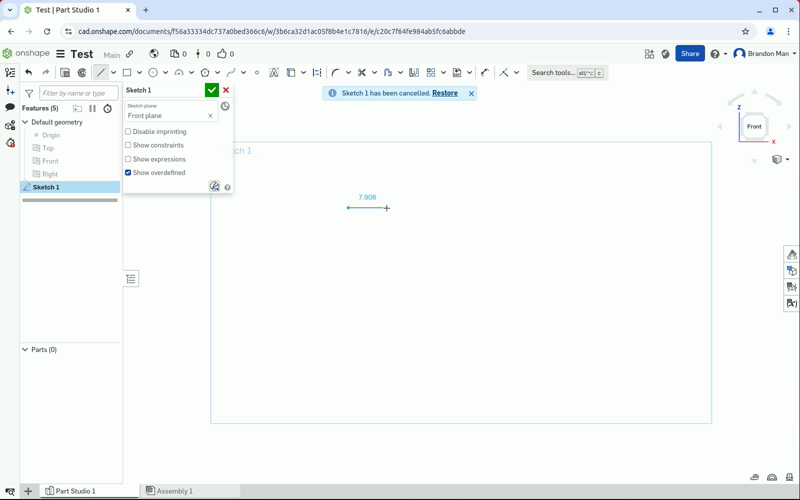
click(386, 207)
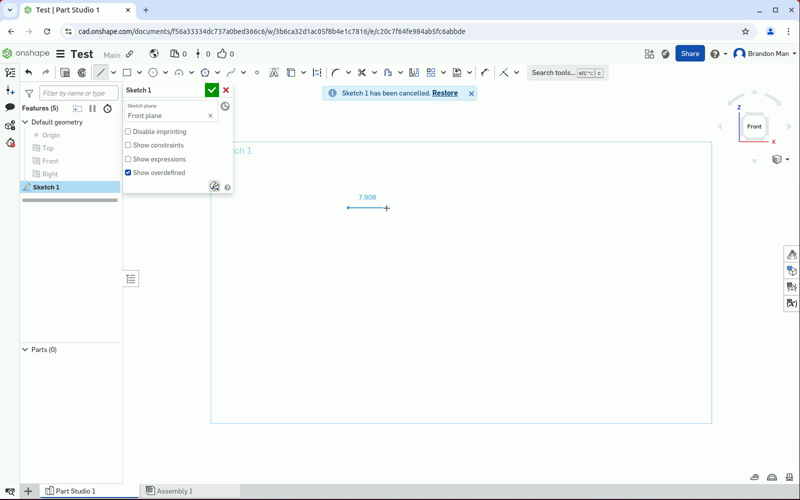
key_up(shift)
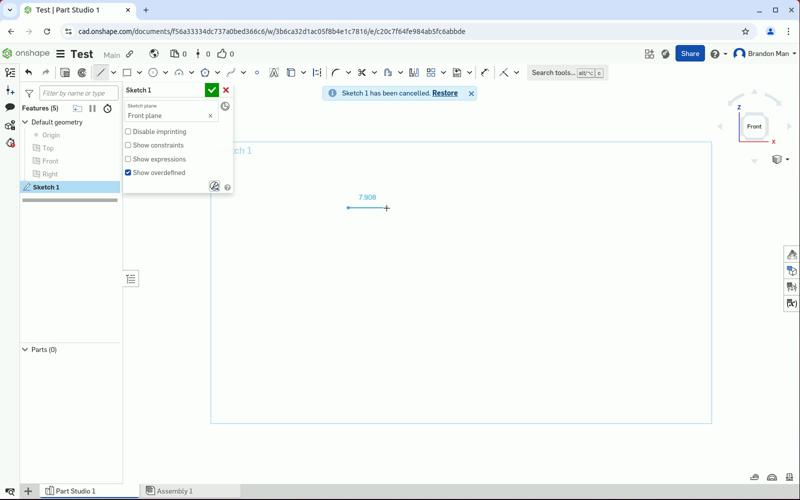
key_down(shift)
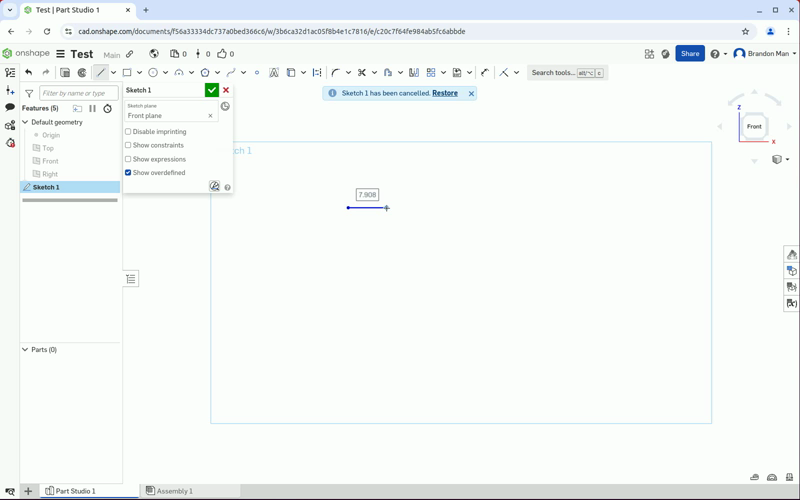
mouse_move(416, 207)
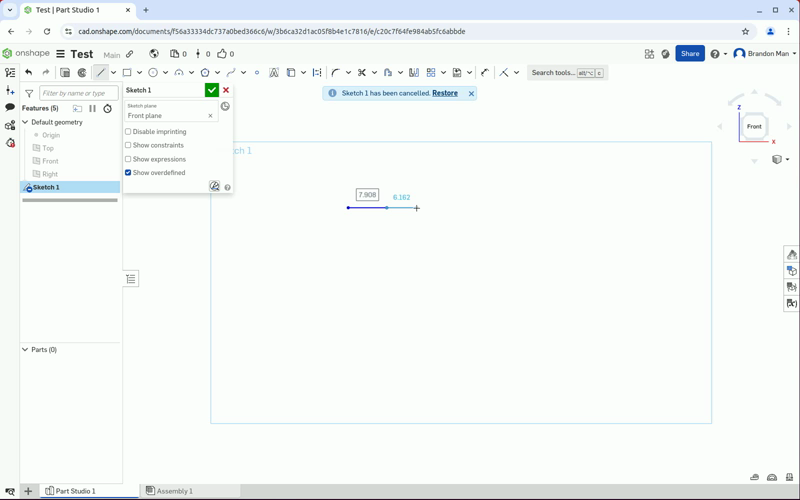
mouse_move(386, 169)
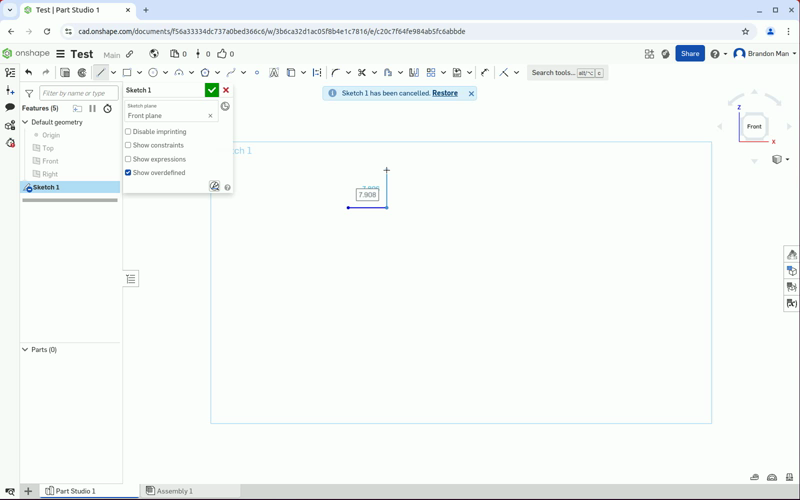
click(386, 169)
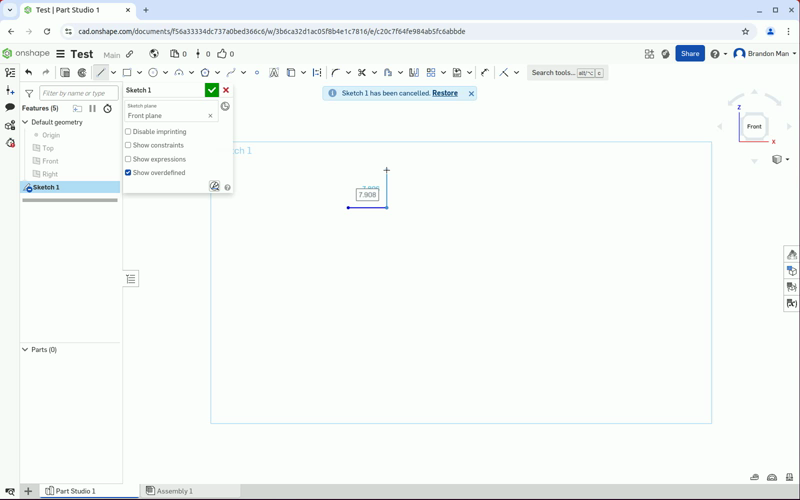
key_up(shift)
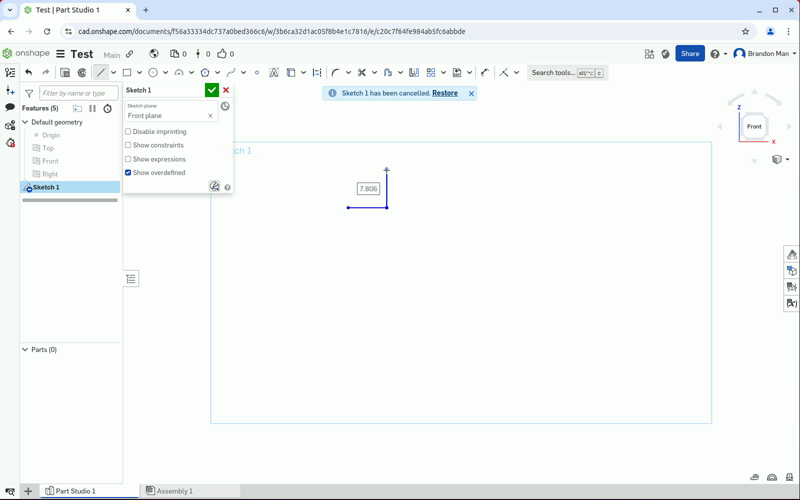
key_down(shift)
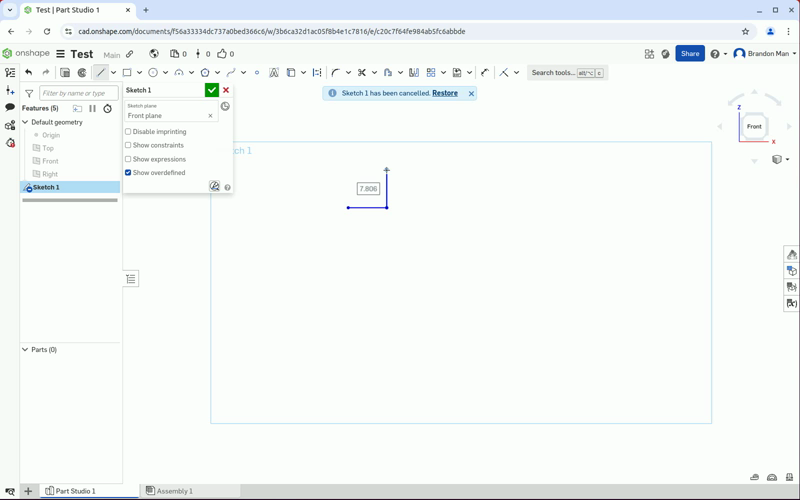
mouse_move(416, 169)
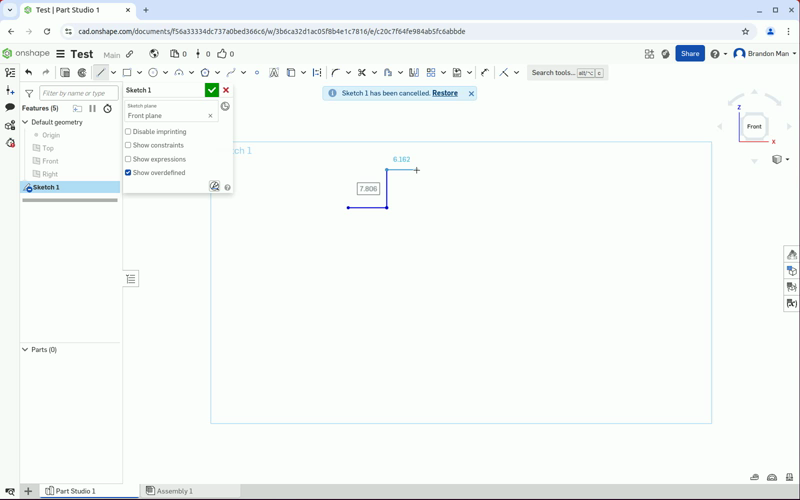
mouse_move(348, 169)
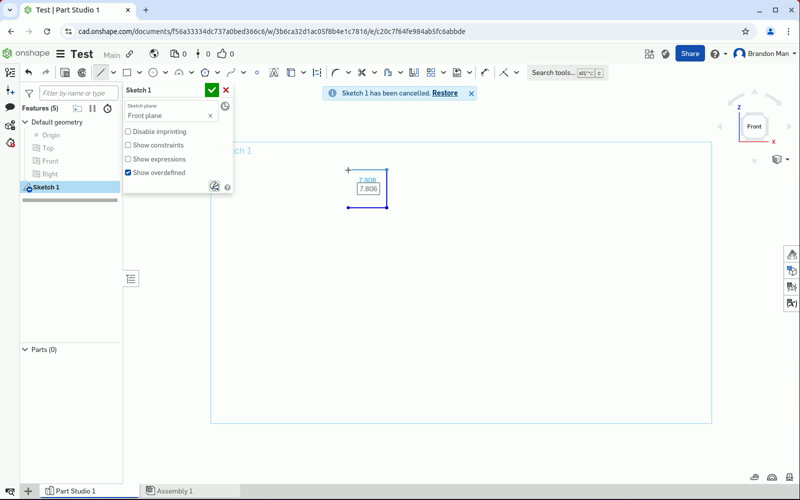
click(348, 169)
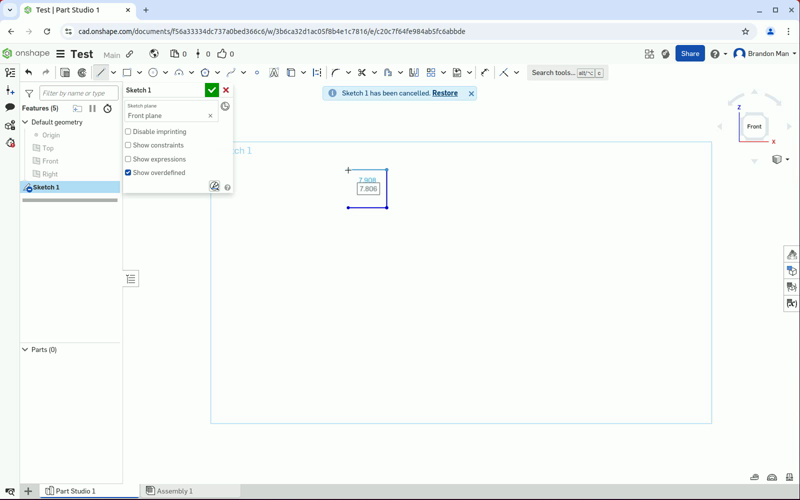
key_up(shift)
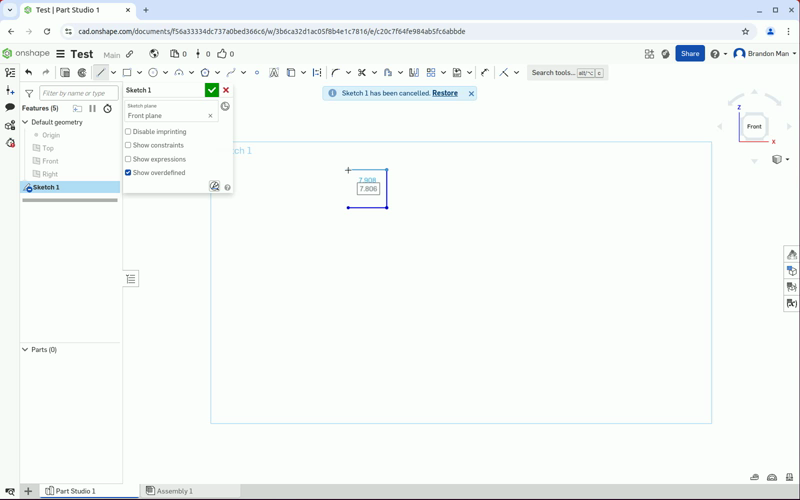
mouse_move(378, 169)
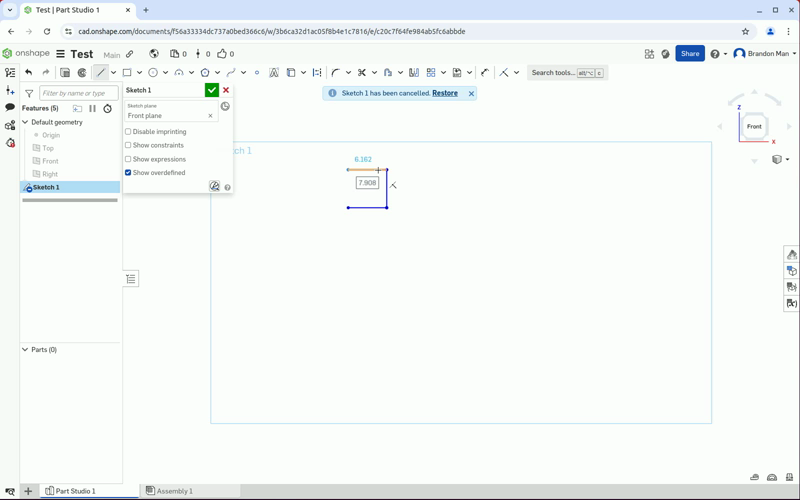
key_down(shift)
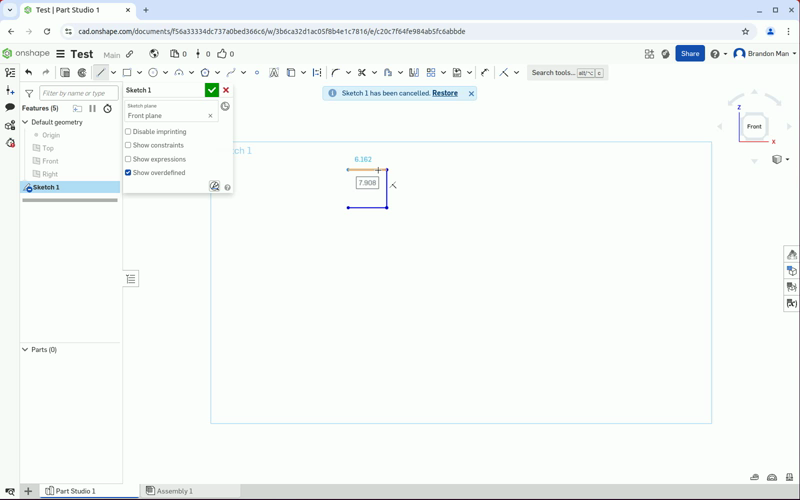
mouse_move(348, 207)
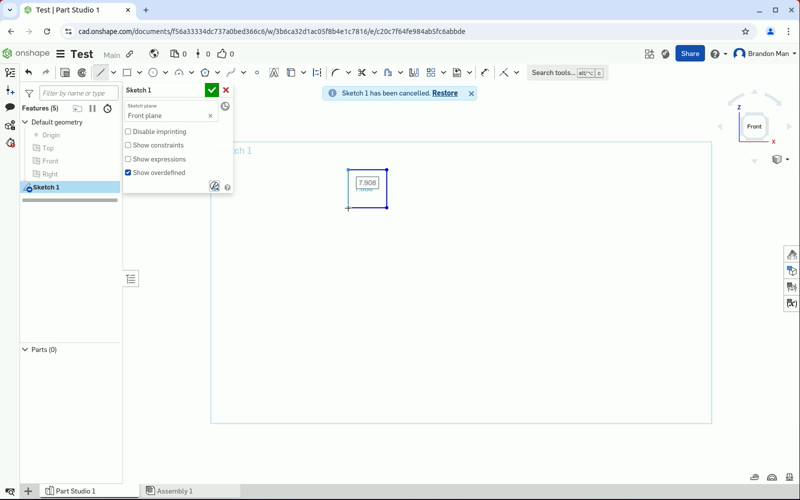
key_up(shift)
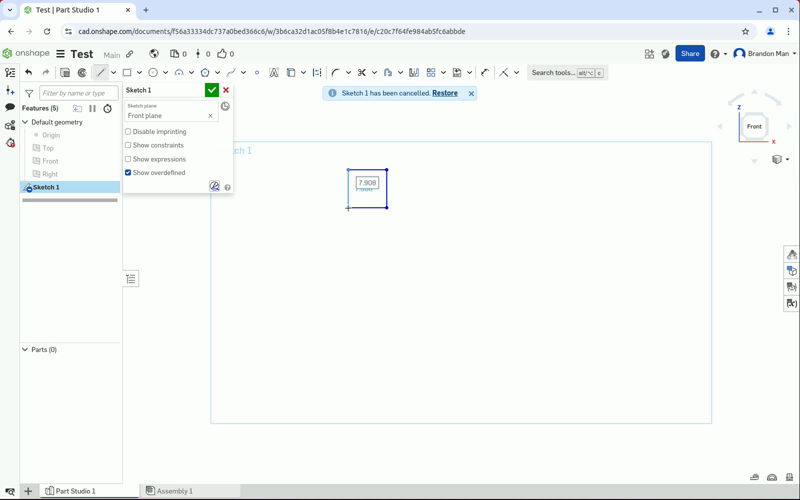
click(348, 207)
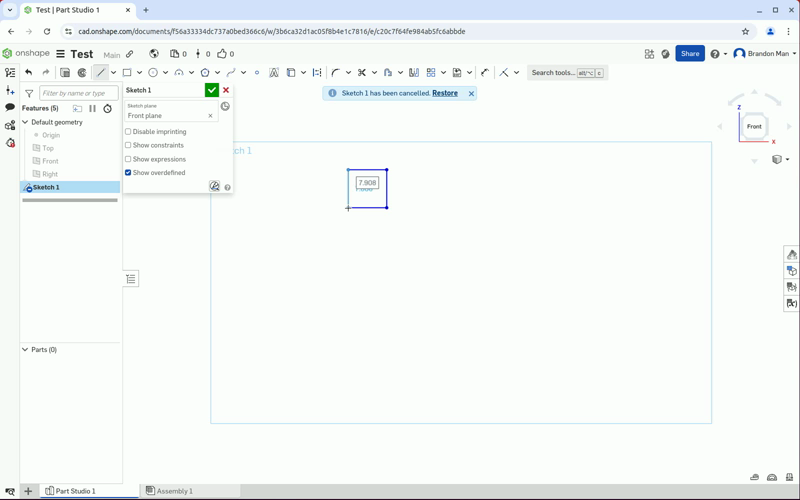
key(esc)
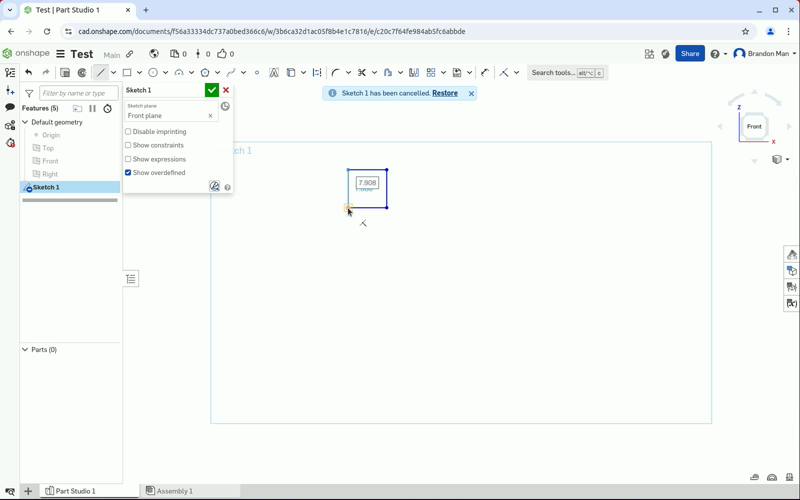
mouse_move(385, 196)
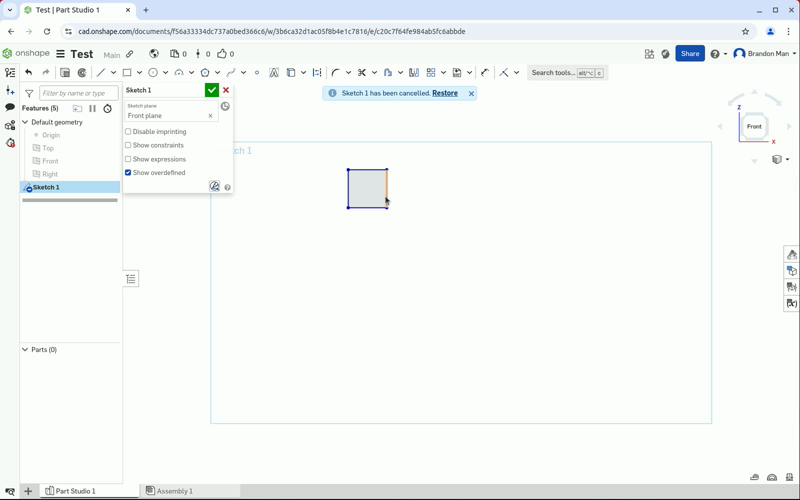
scroll(6)
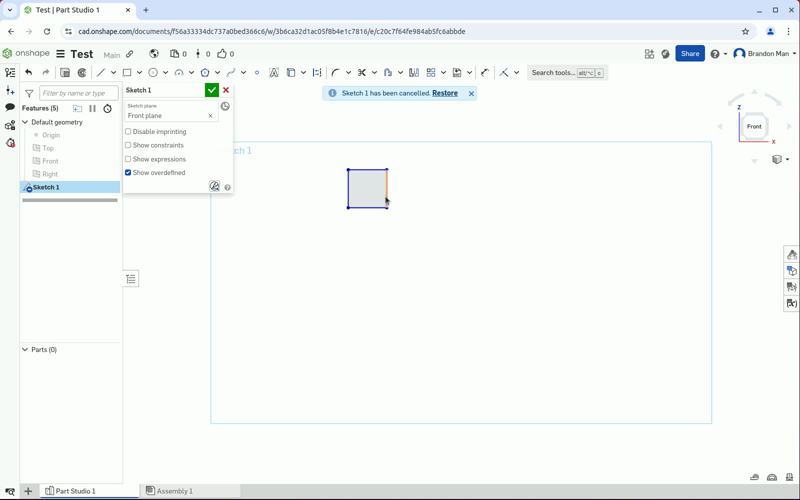
scroll(6)
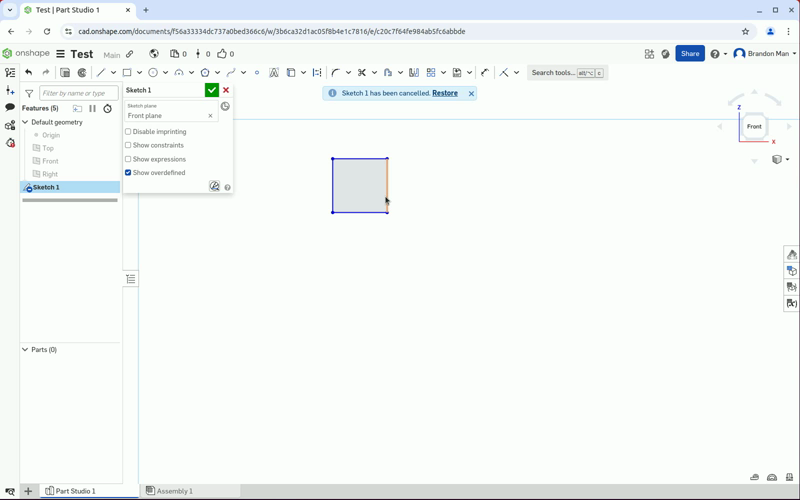
scroll(6)
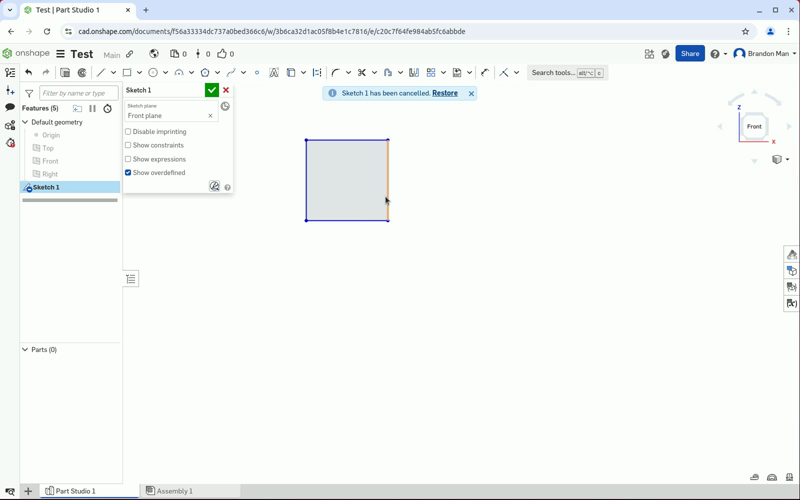
scroll(6)
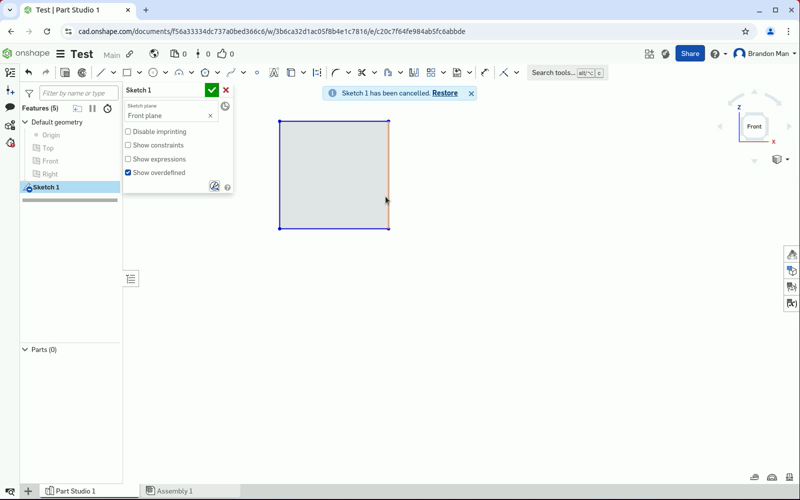
scroll(6)
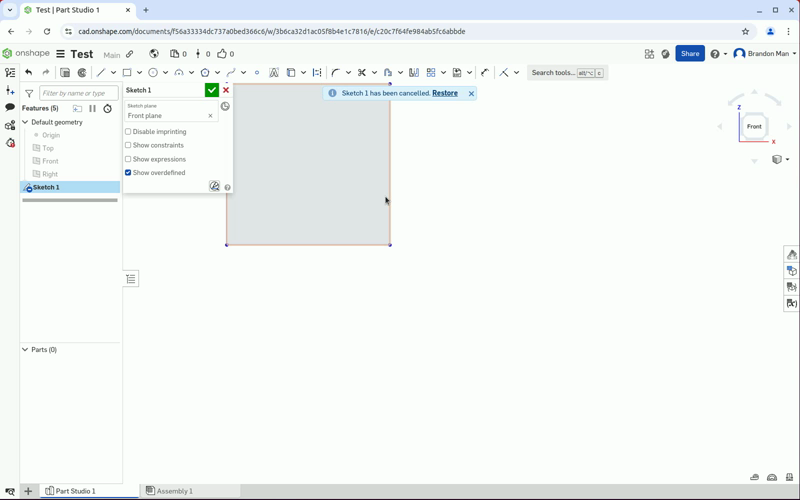
scroll(6)
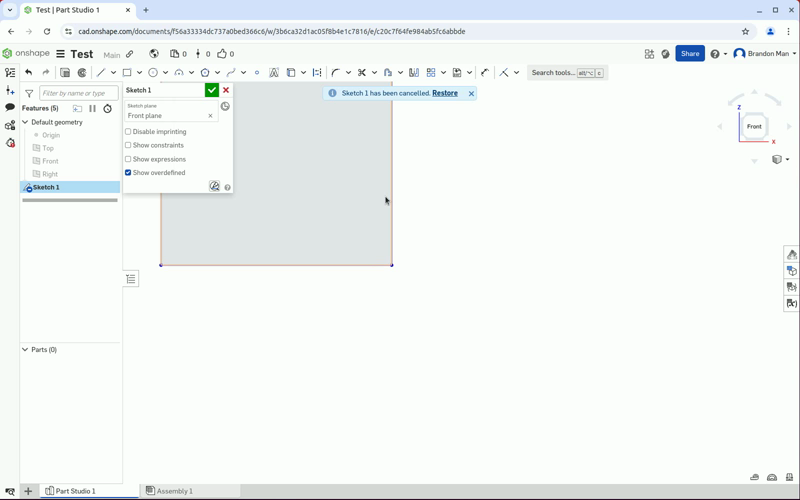
scroll(6)
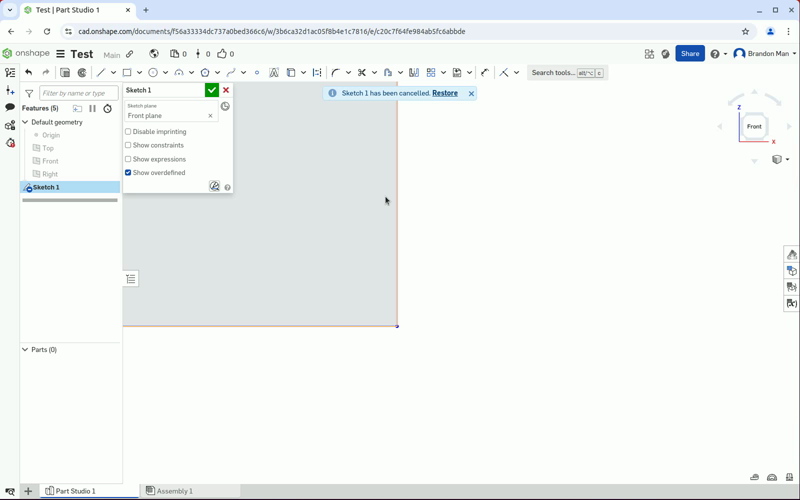
click(385, 196)
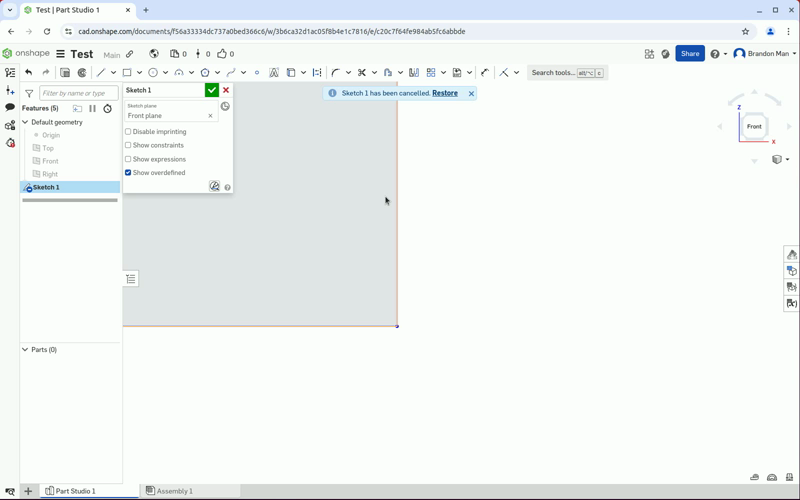
scroll(-6)
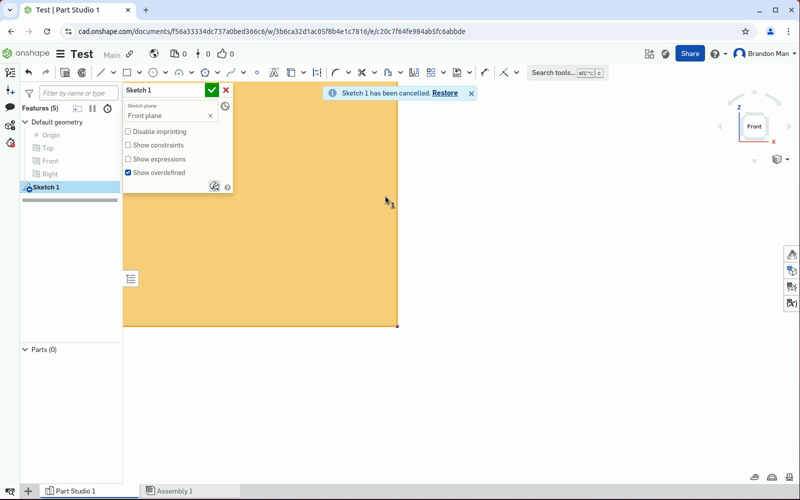
scroll(-6)
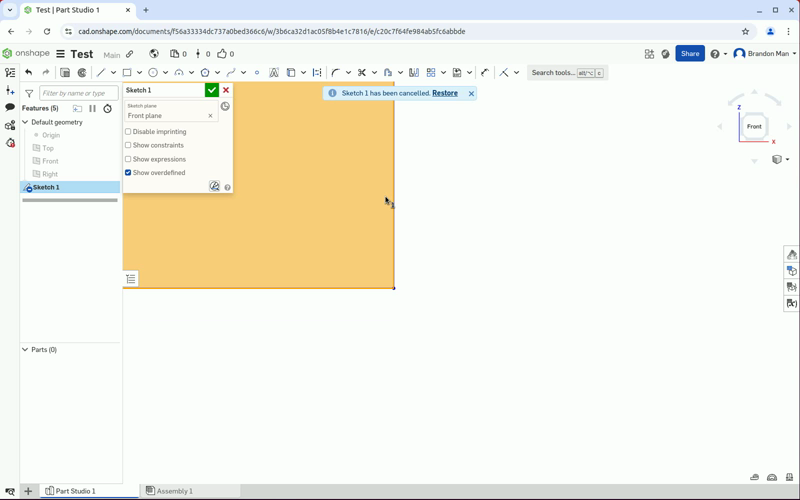
scroll(-6)
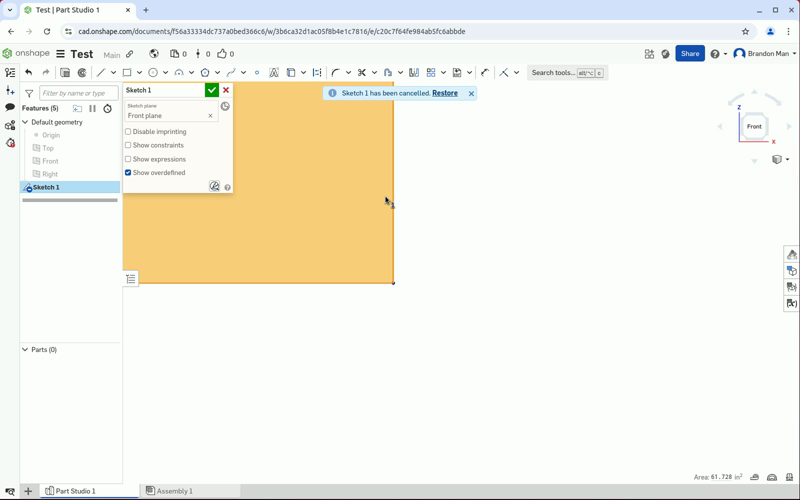
scroll(-6)
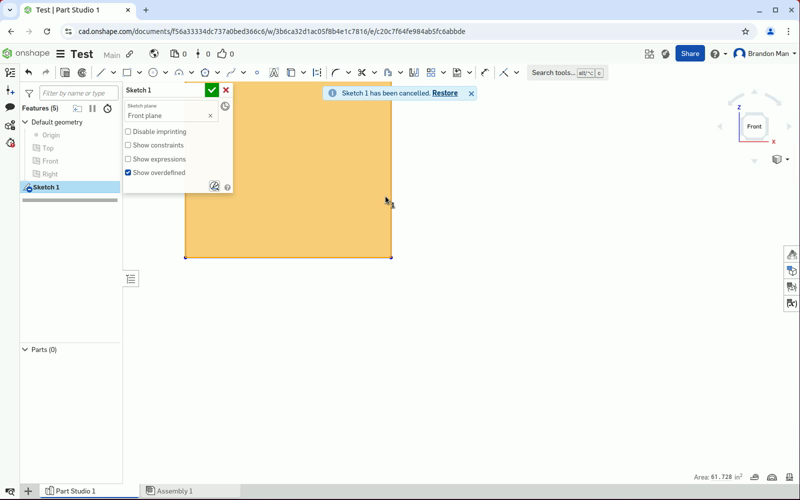
scroll(-6)
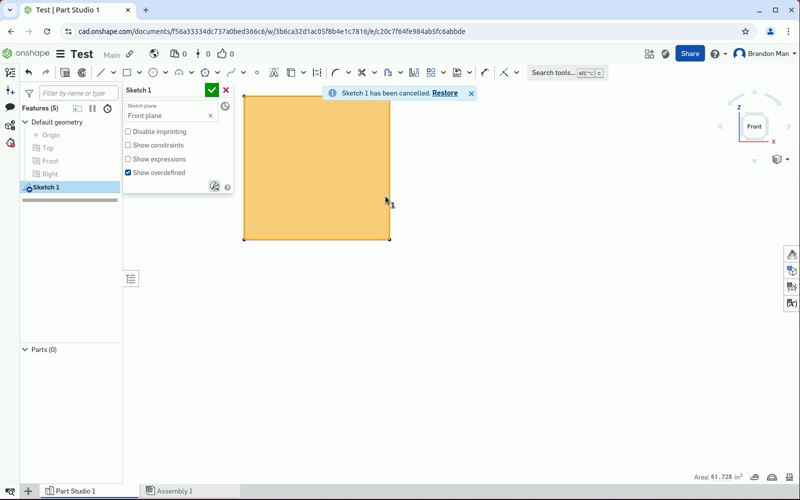
scroll(-6)
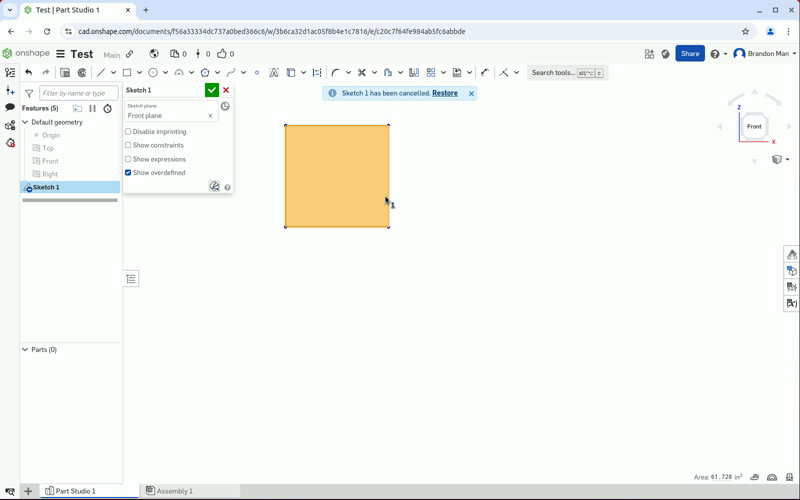
scroll(-6)
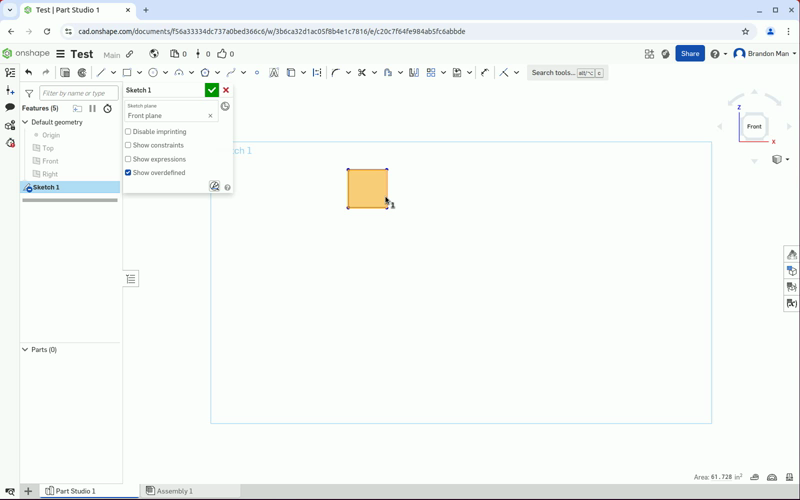
mouse_move(73, 352)
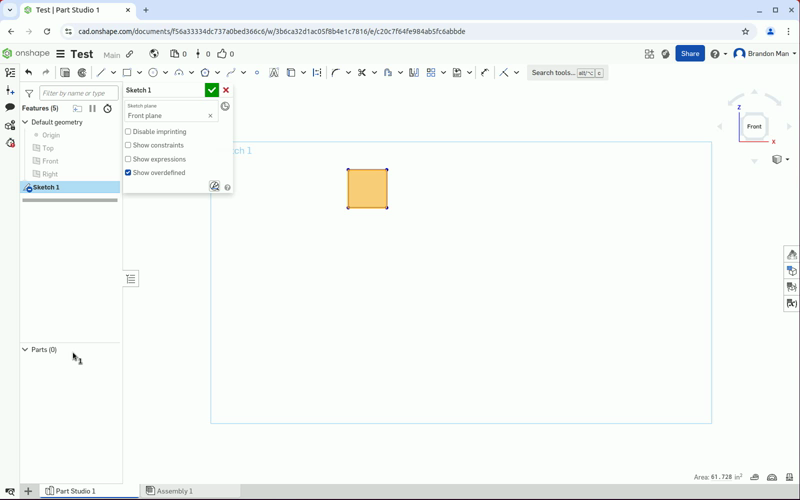
key(shift+y)
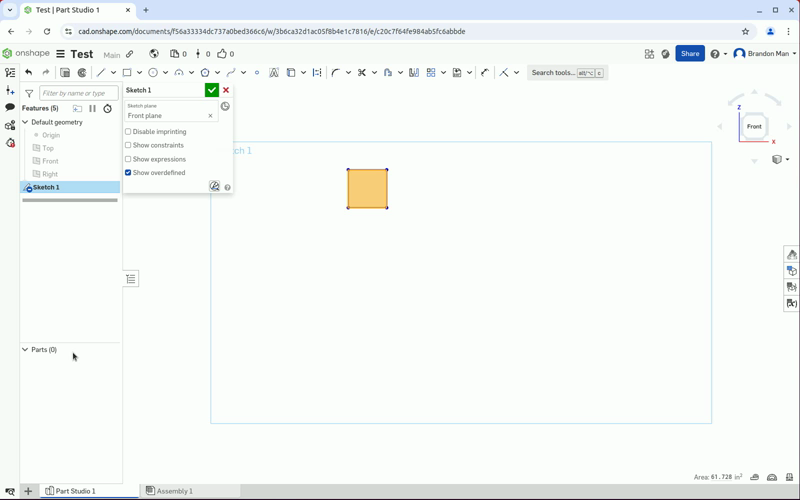
key(shift+e)
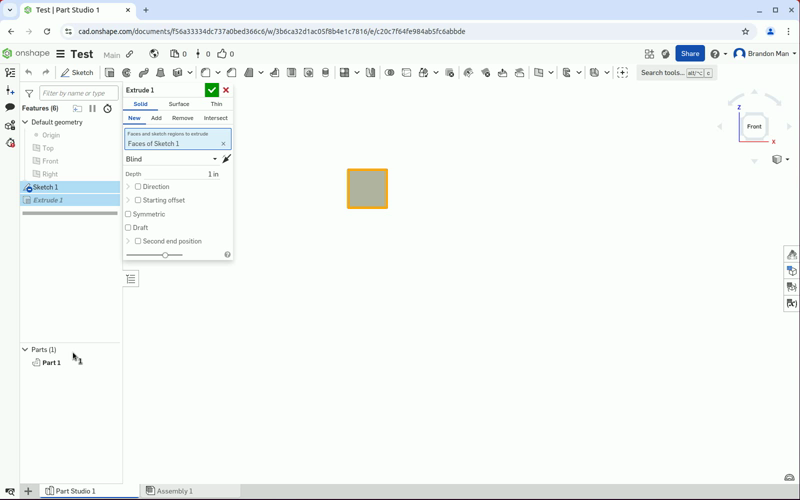
mouse_move(143, 106)
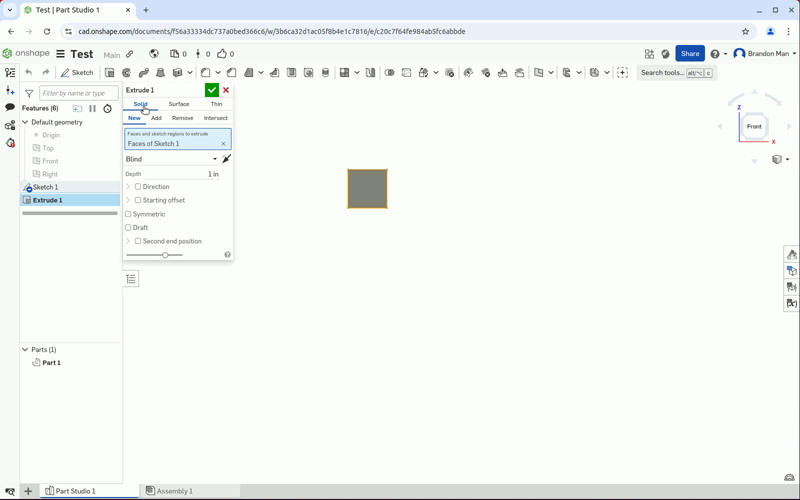
click(143, 106)
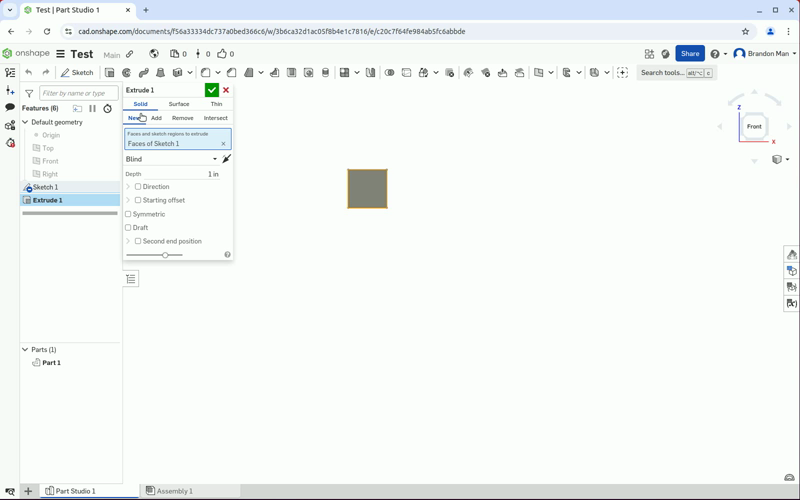
mouse_move(137, 120)
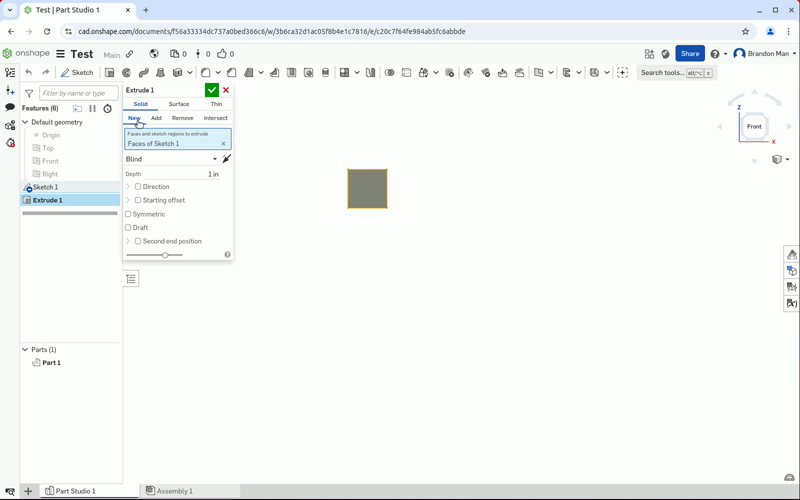
click(137, 120)
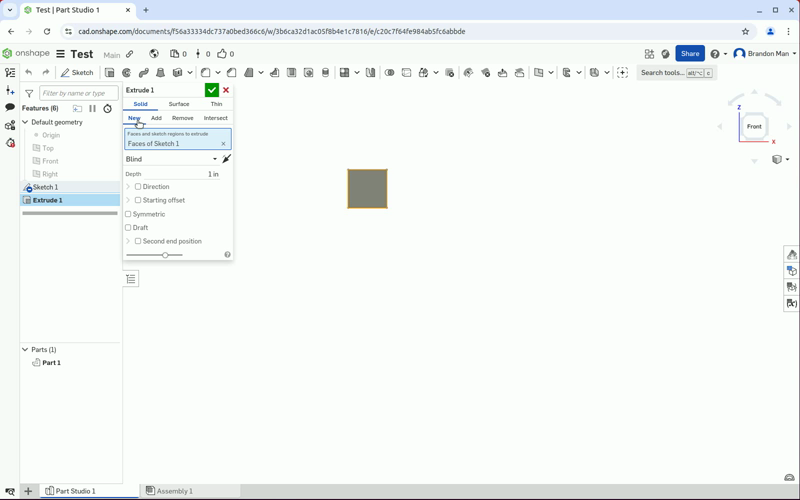
key(tab, 4)
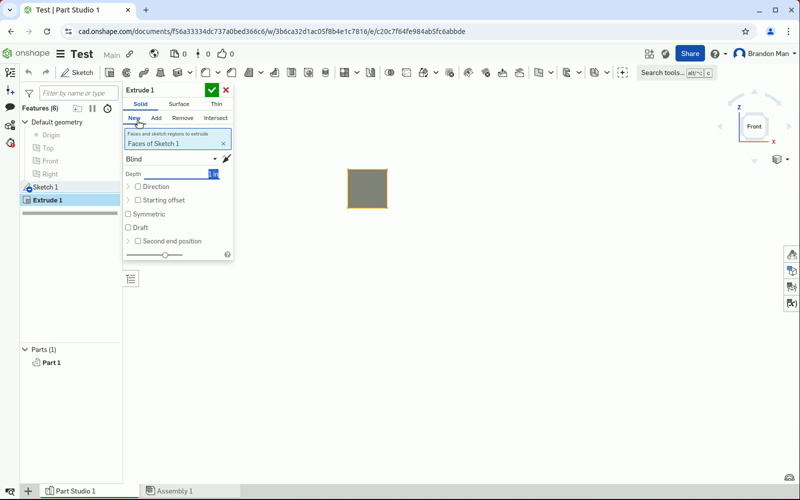
text(7.703)
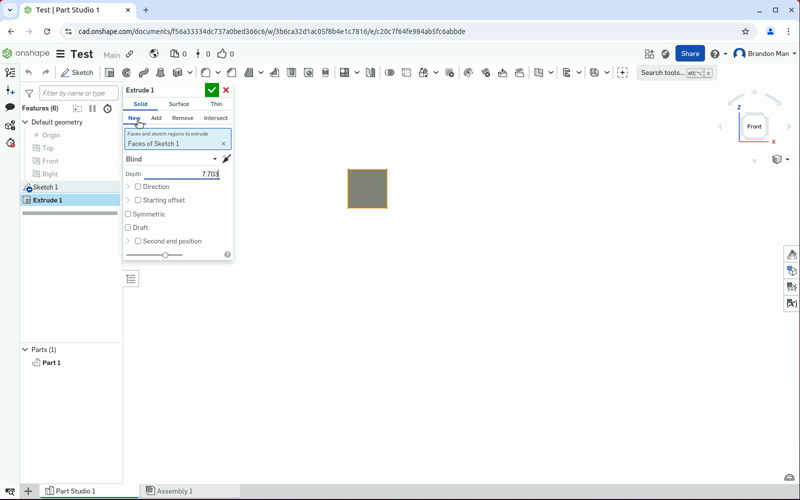
key(enter)
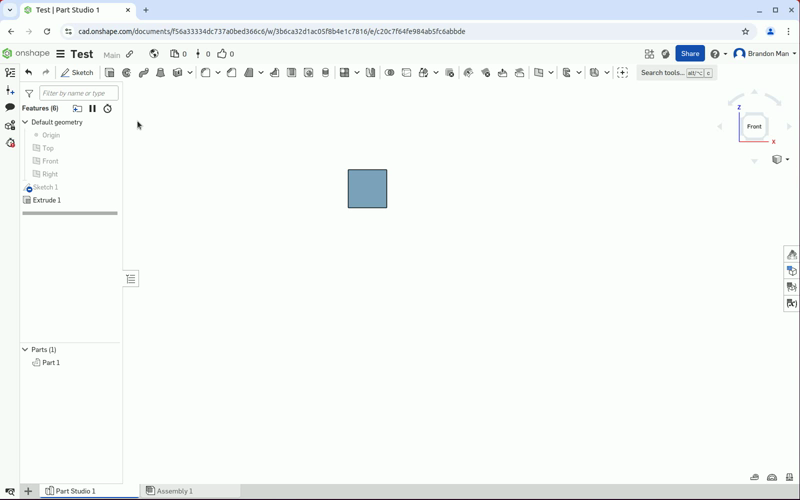
key(shift+h)
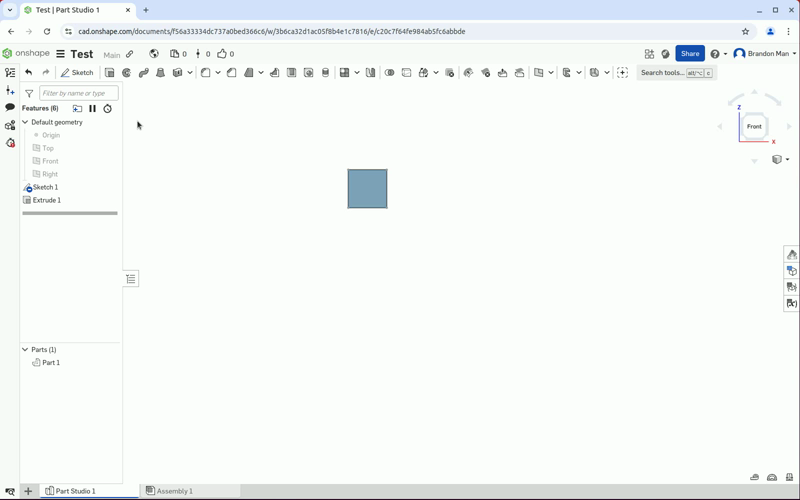
key(shift+h)
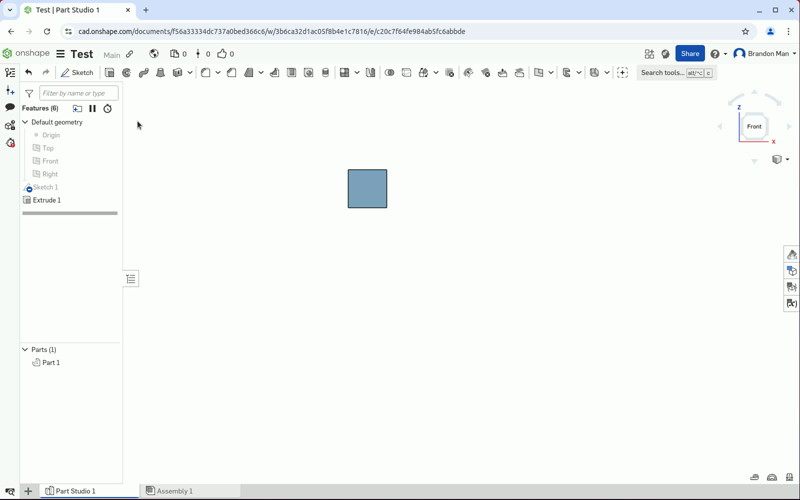
mouse_move(73, 189)
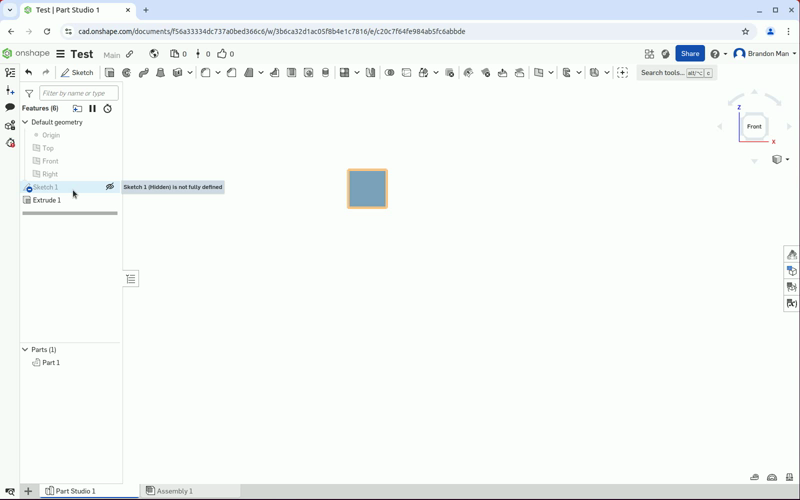
click(73, 189)
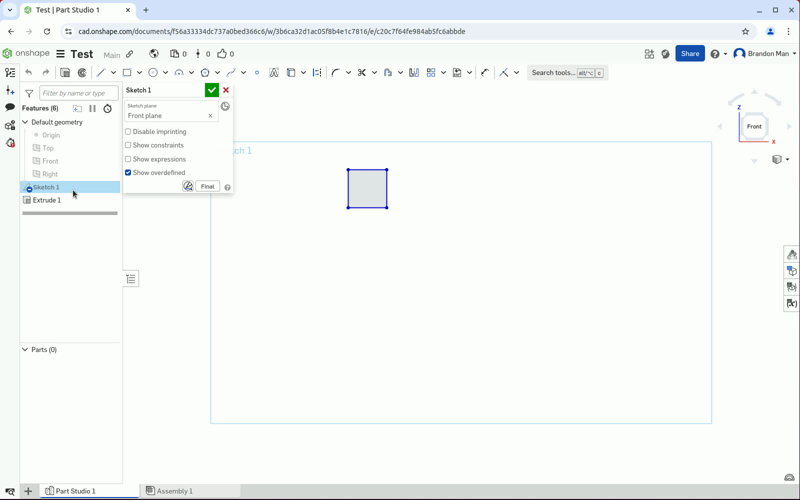
mouse_move(229, 92)
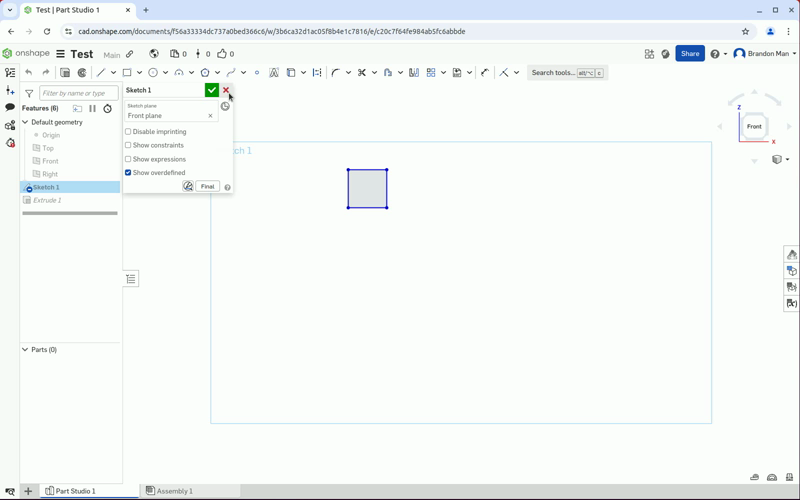
click(229, 92)
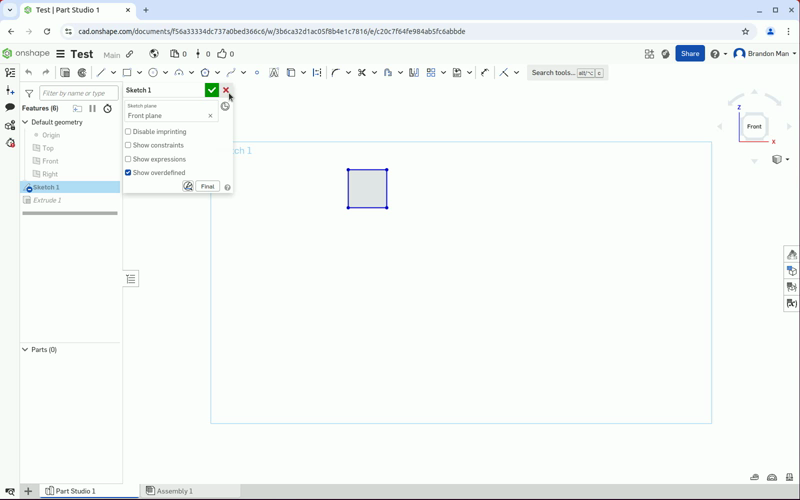
key(shift+s)
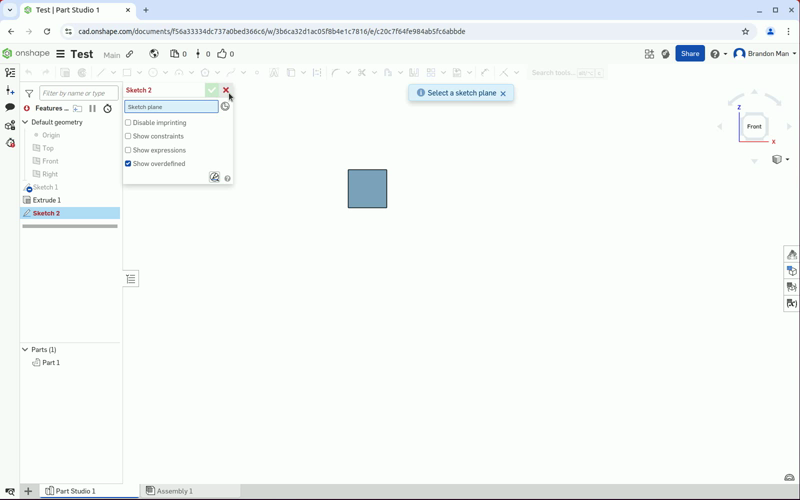
mouse_move(73, 163)
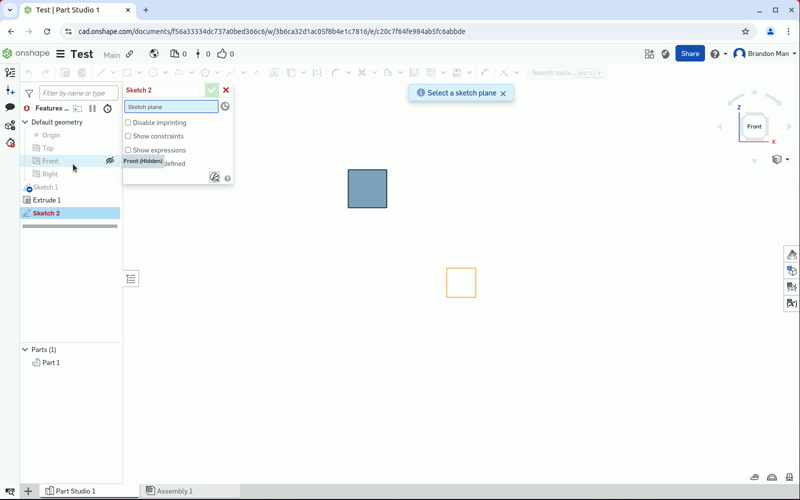
click(73, 163)
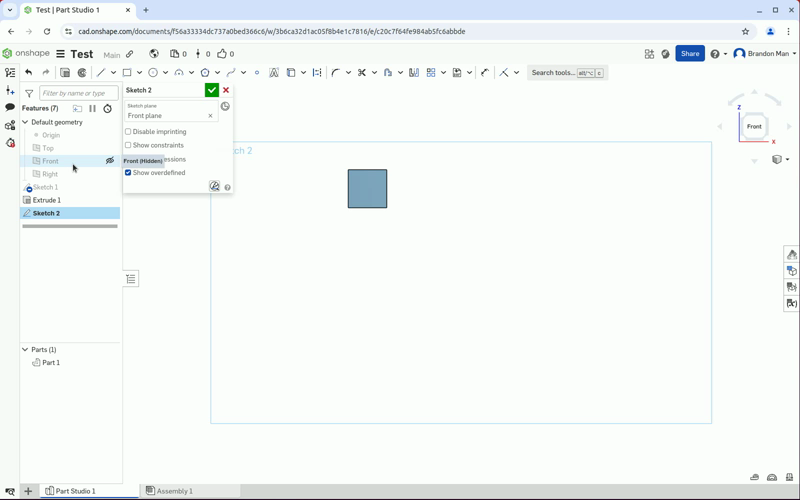
mouse_move(73, 352)
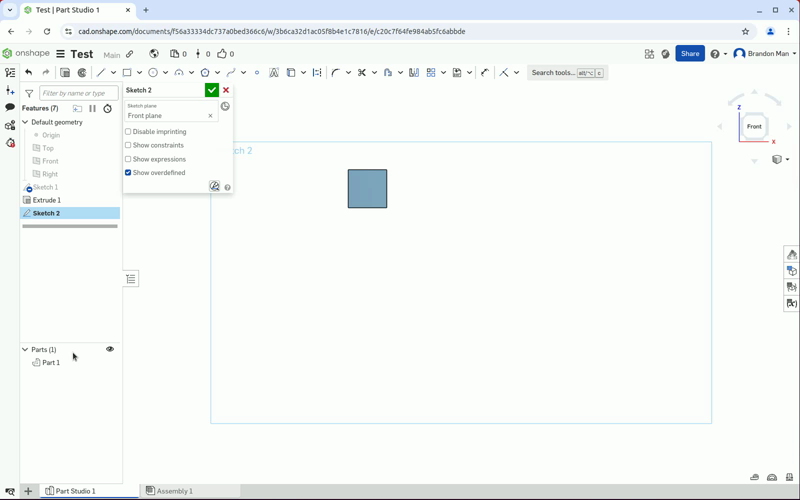
key(y)
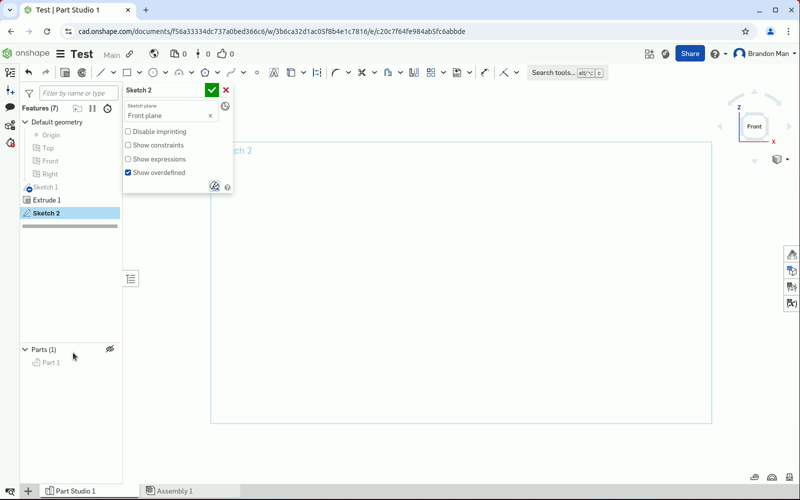
key(l)
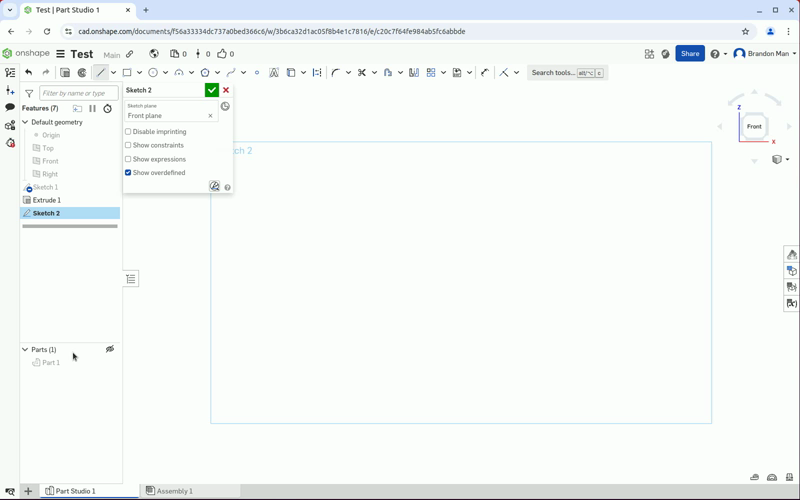
key_down(shift)
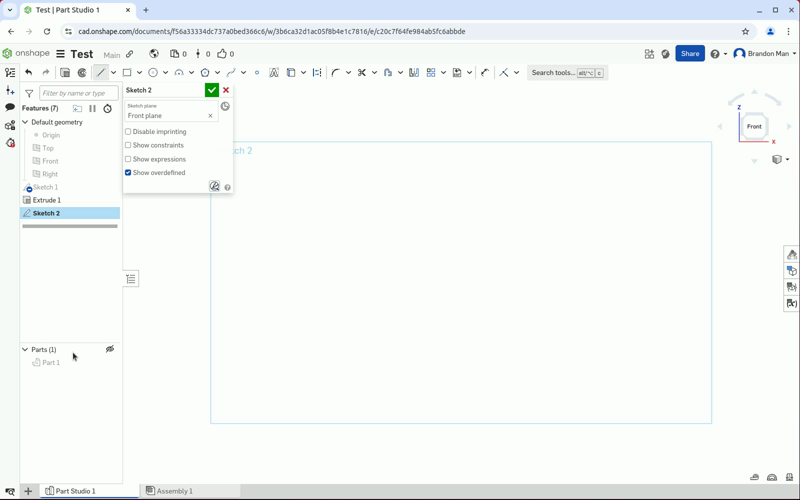
mouse_move(348, 395)
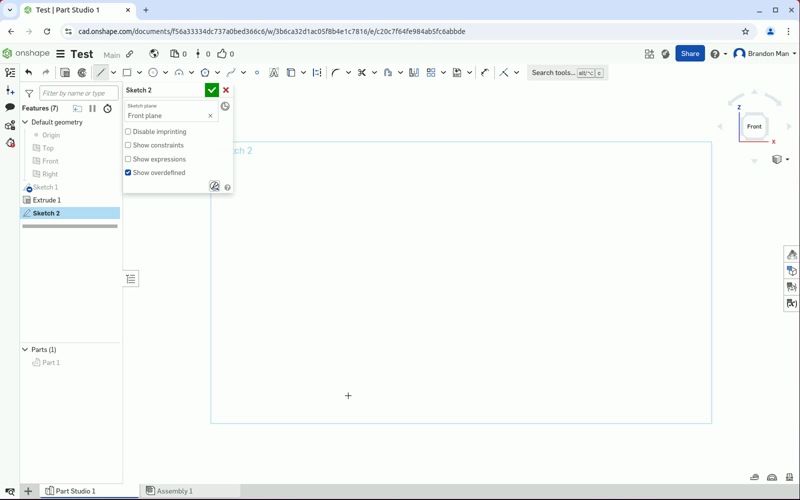
click(348, 395)
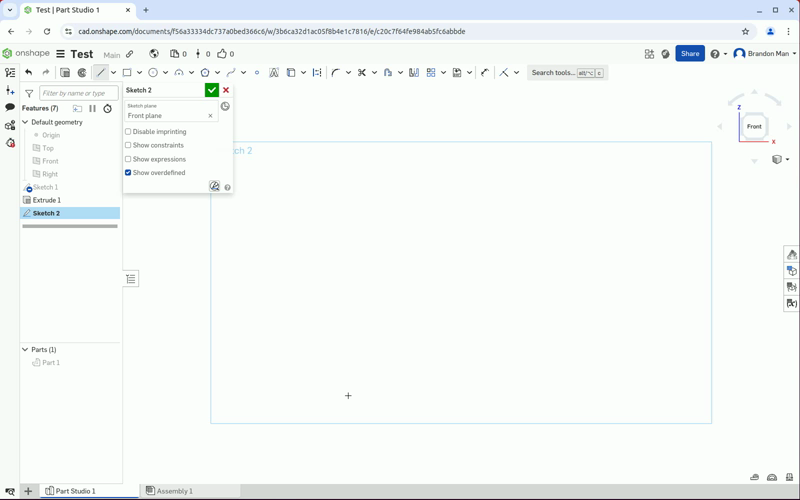
key_up(shift)
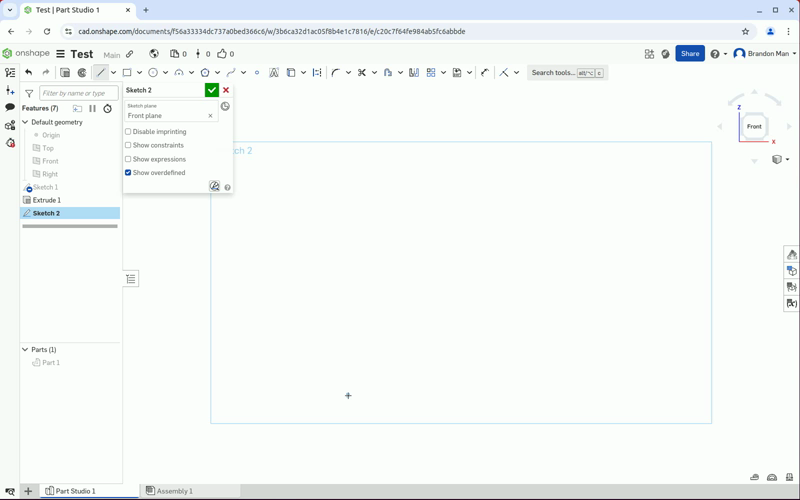
key_down(shift)
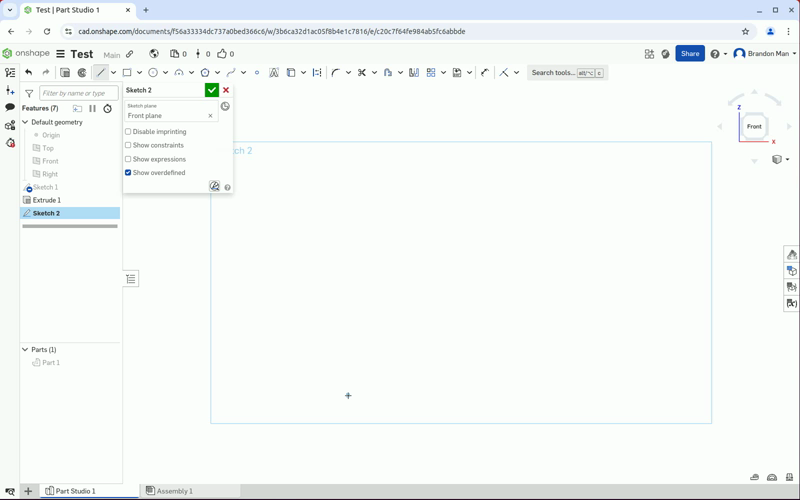
mouse_move(378, 395)
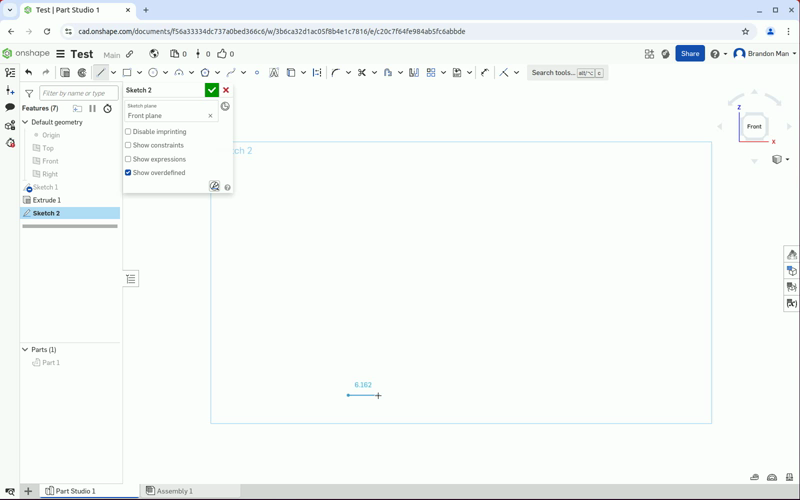
mouse_move(386, 395)
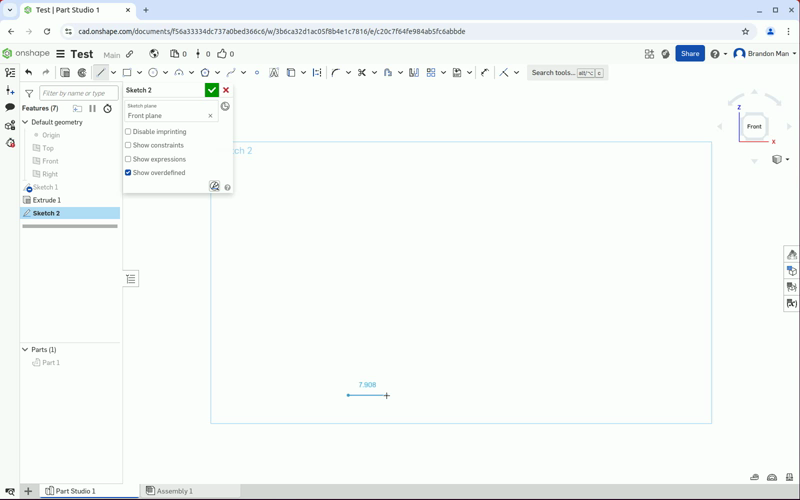
click(386, 395)
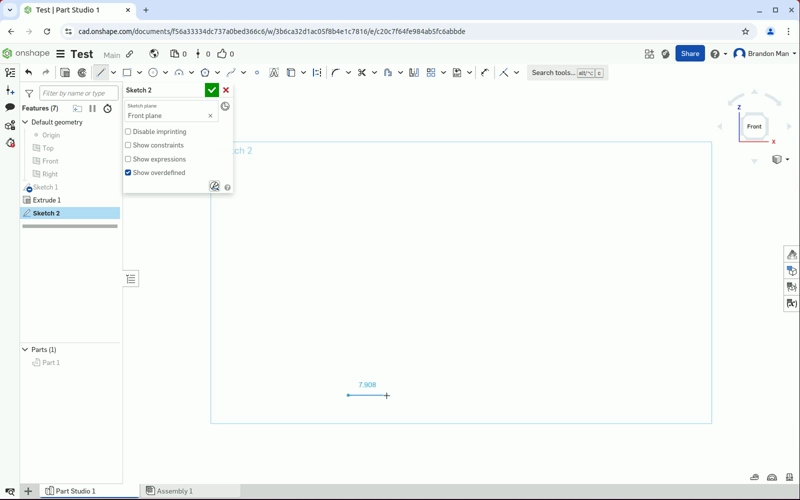
key_up(shift)
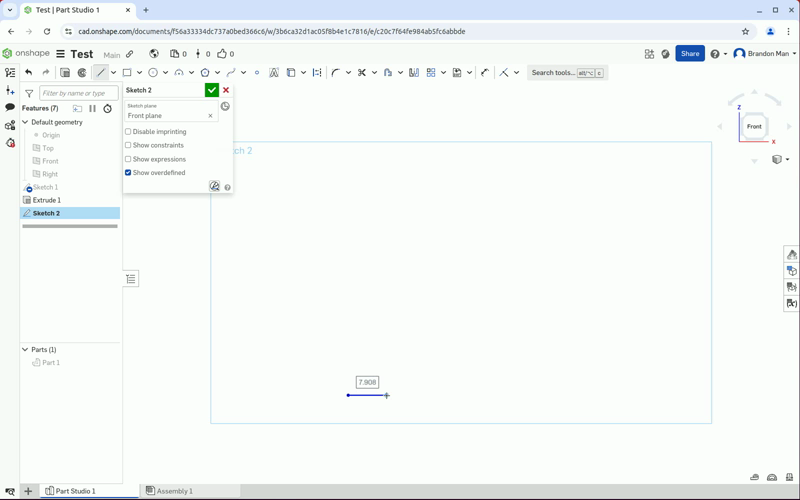
key_down(shift)
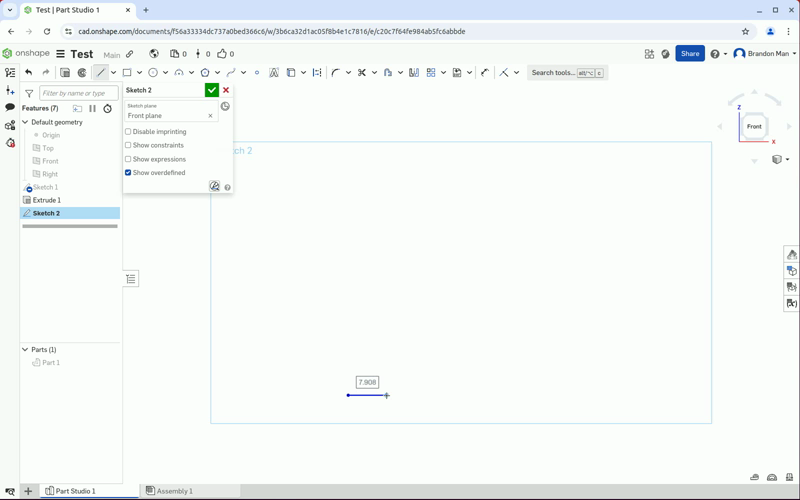
mouse_move(416, 395)
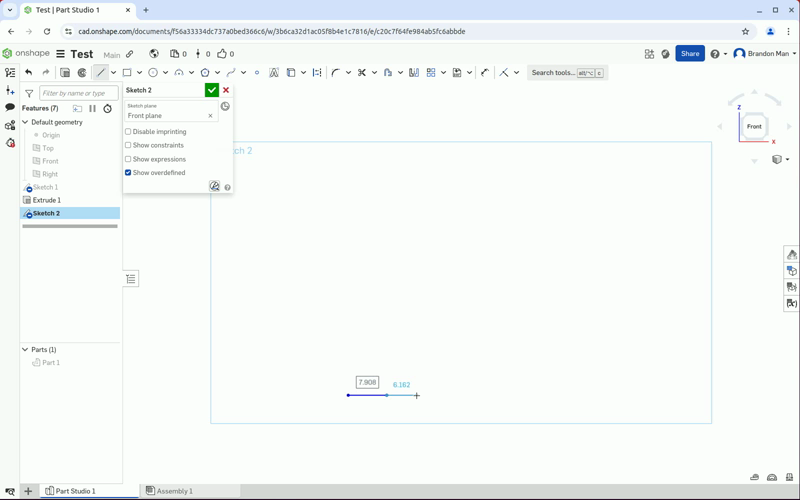
mouse_move(386, 357)
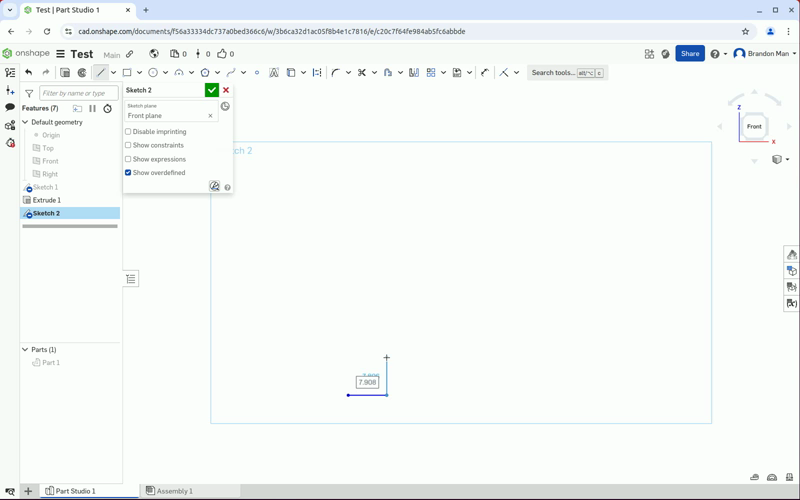
click(386, 357)
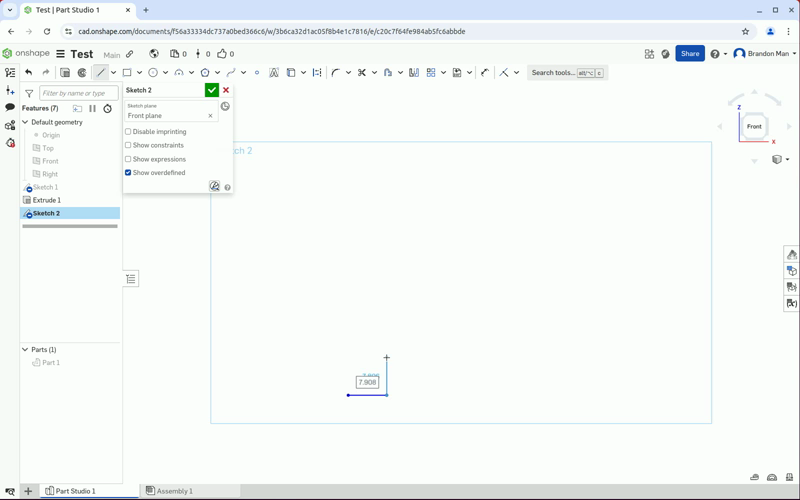
key_up(shift)
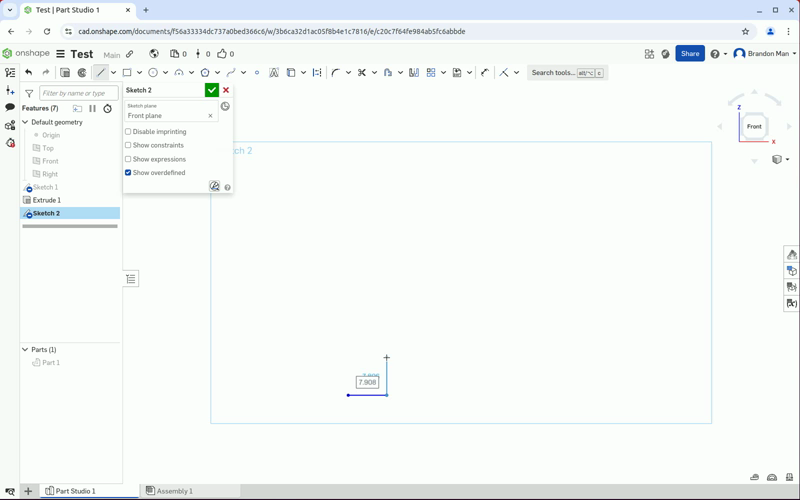
key_down(shift)
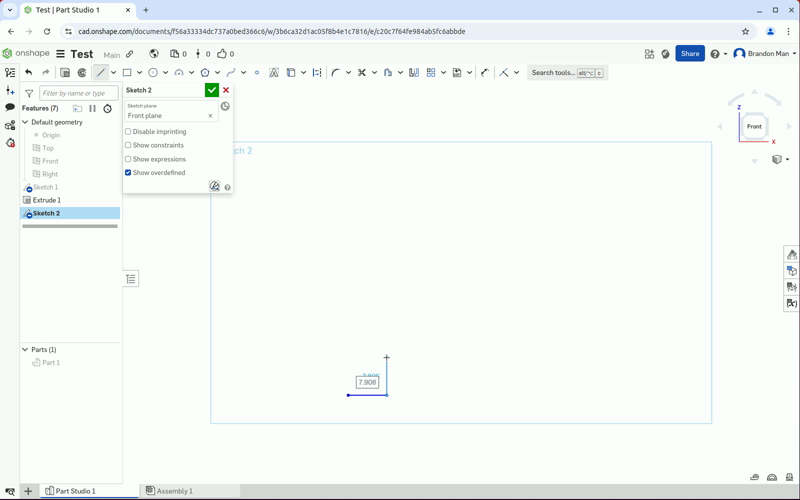
mouse_move(416, 357)
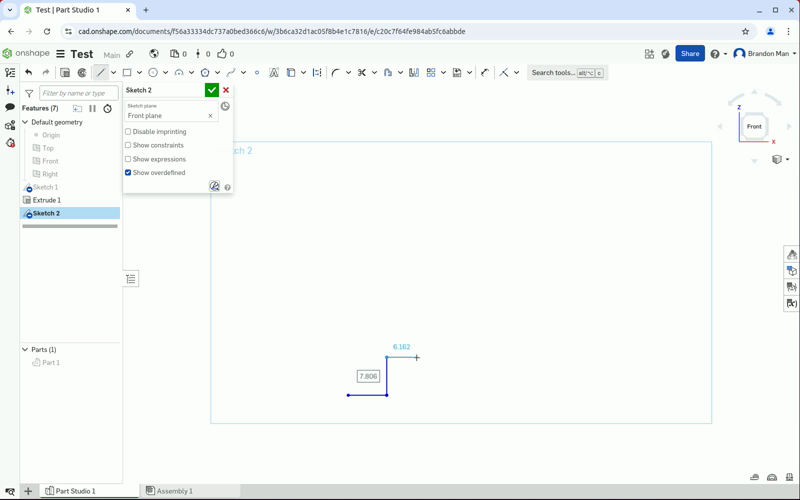
mouse_move(348, 357)
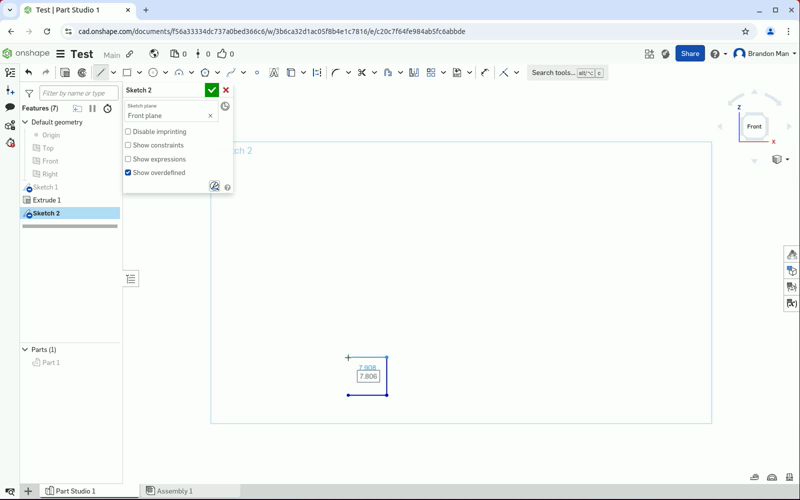
click(348, 357)
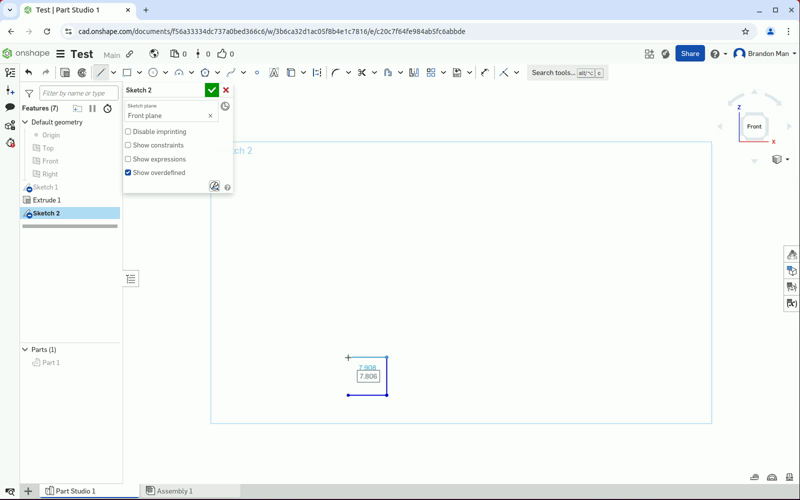
key_up(shift)
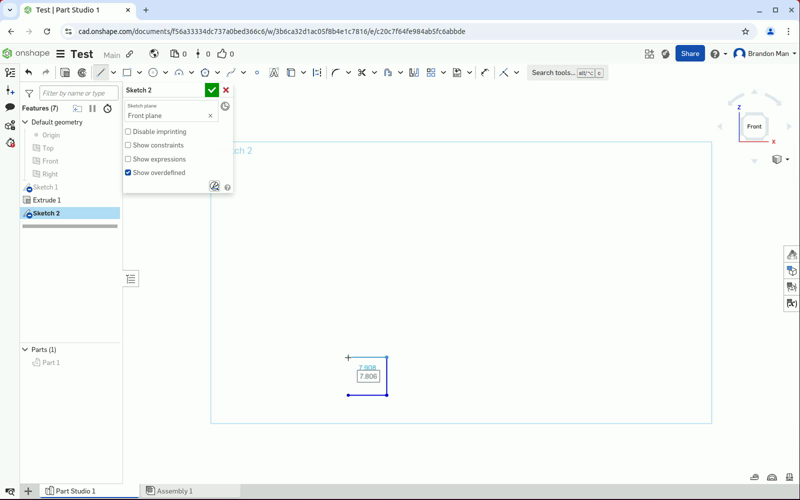
mouse_move(378, 357)
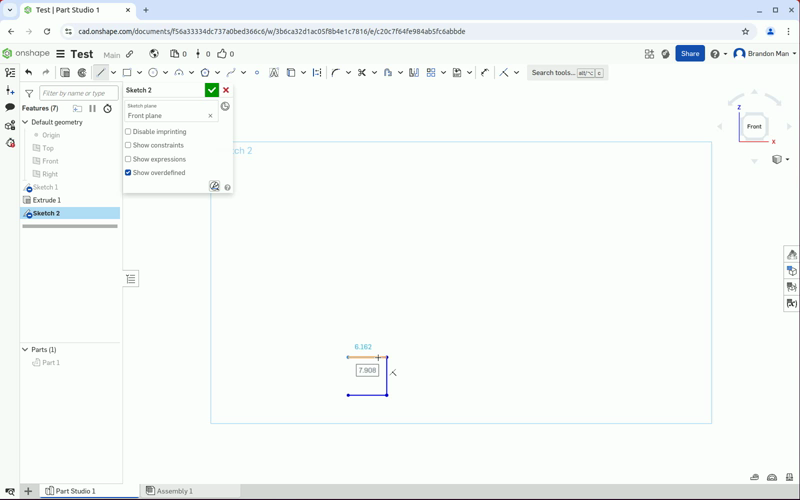
key_down(shift)
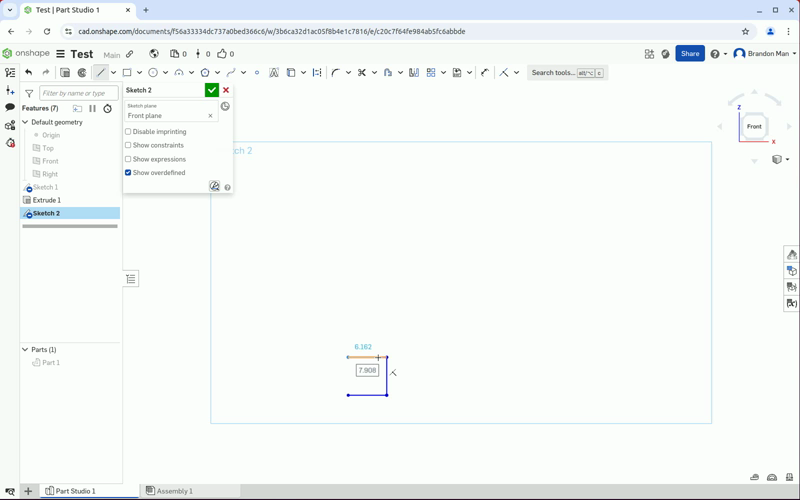
mouse_move(348, 395)
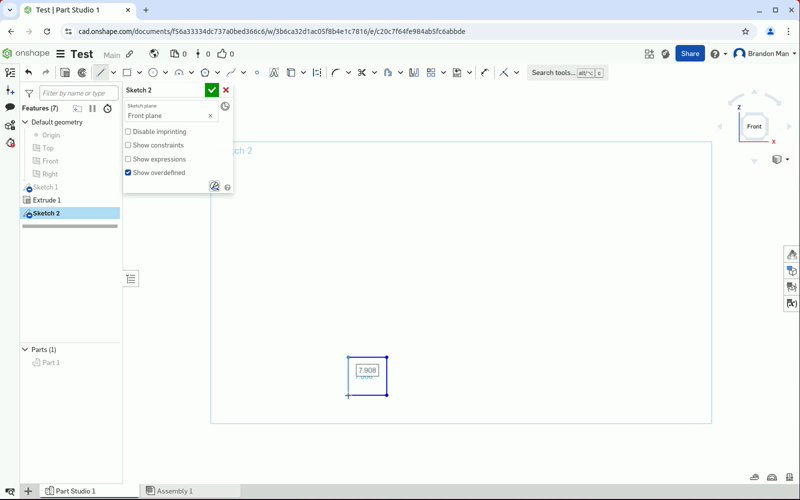
key_up(shift)
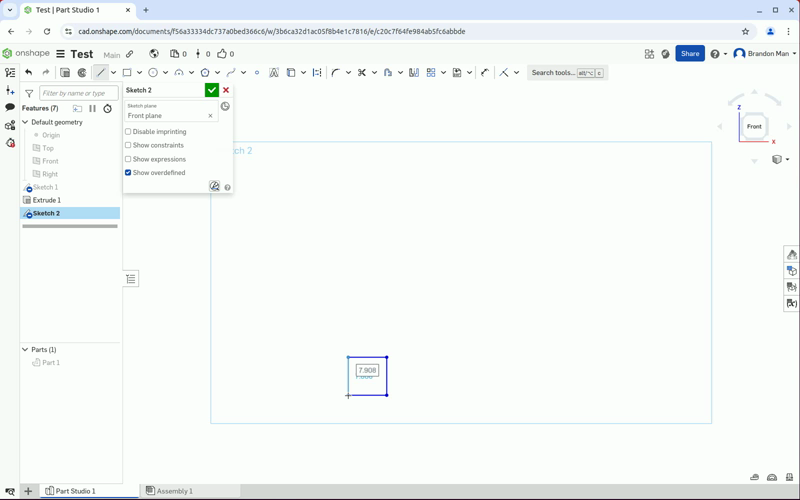
click(348, 395)
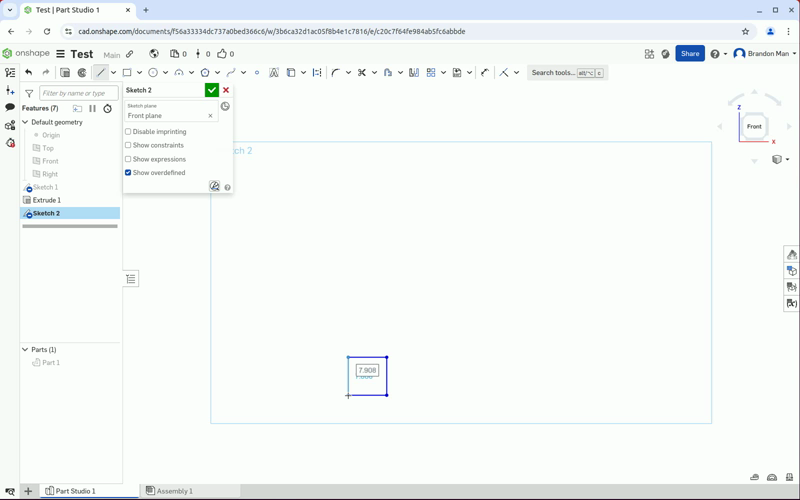
key(esc)
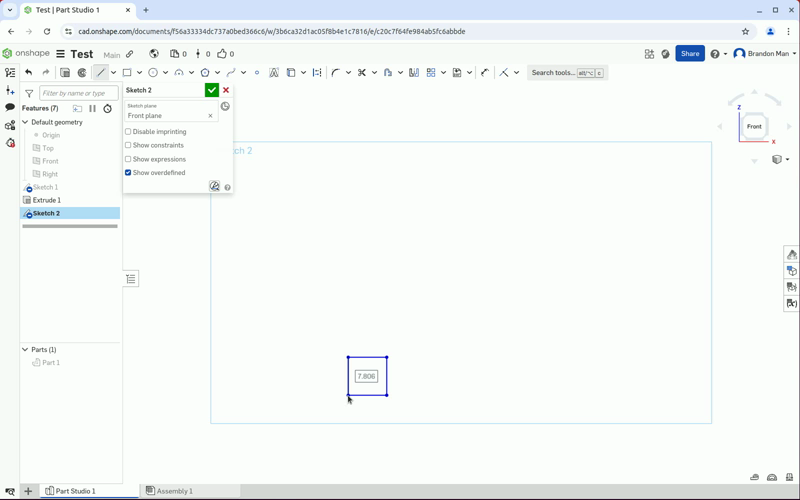
mouse_move(351, 382)
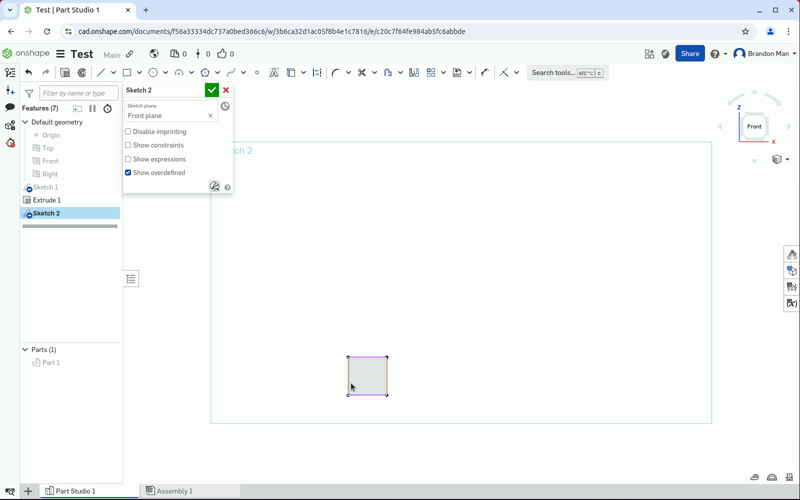
scroll(6)
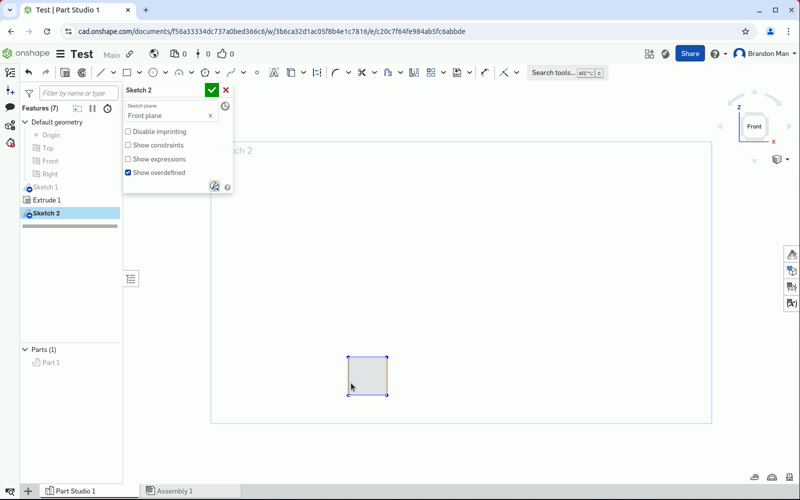
scroll(6)
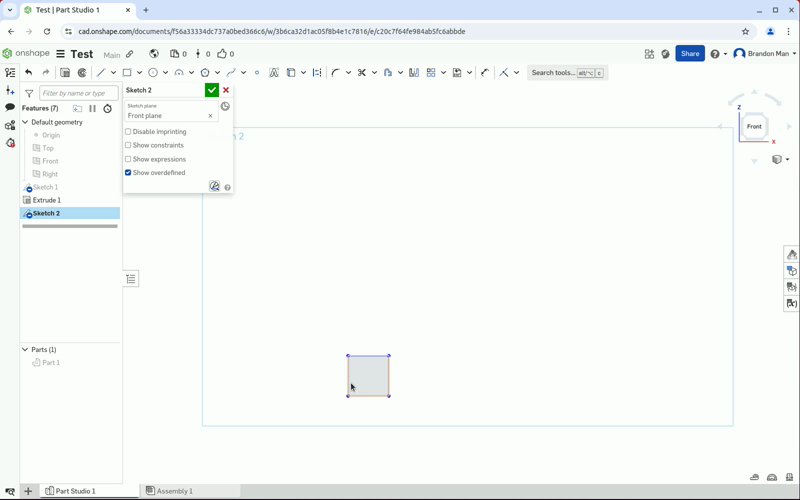
scroll(6)
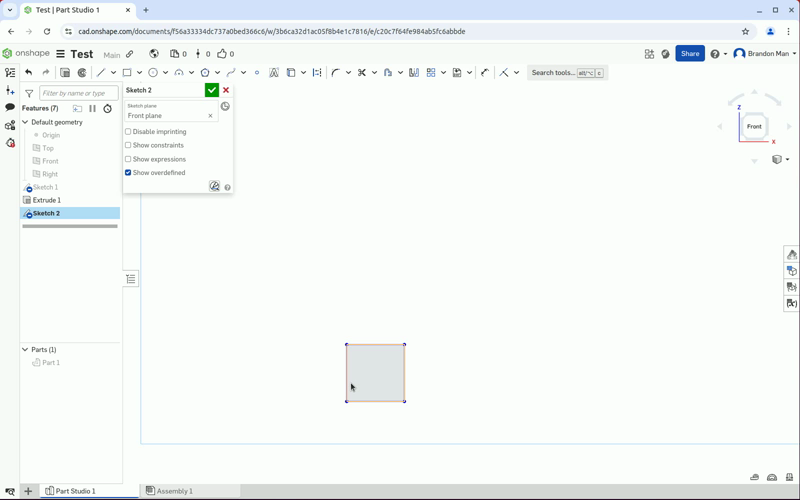
scroll(6)
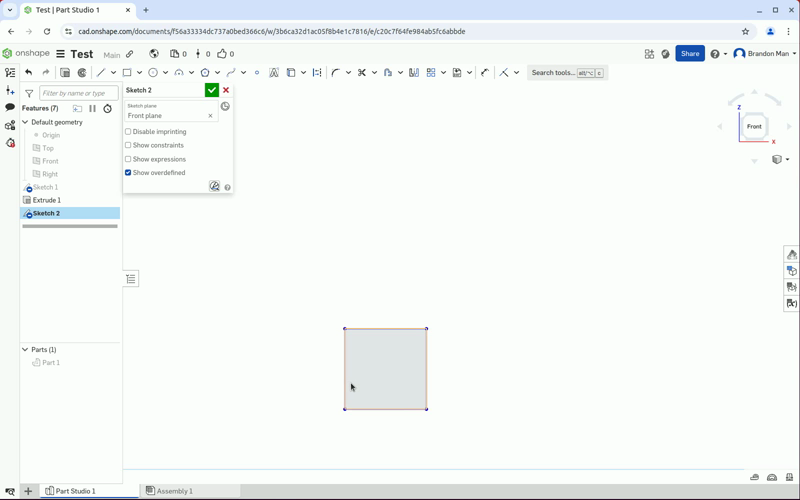
scroll(6)
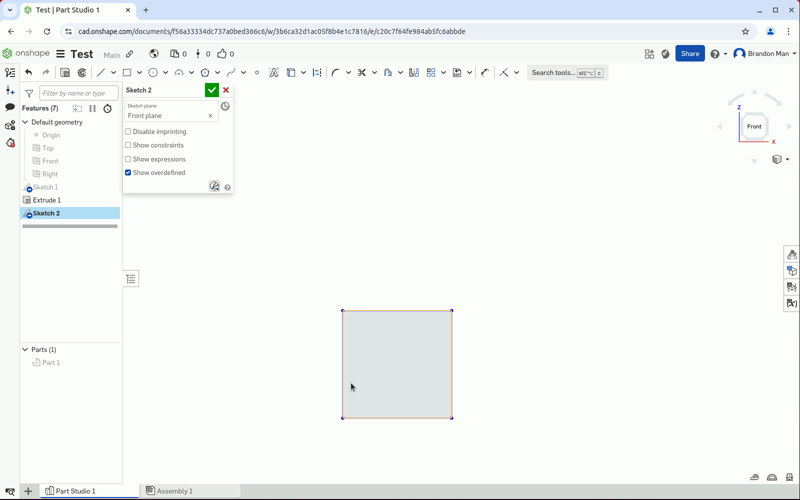
scroll(6)
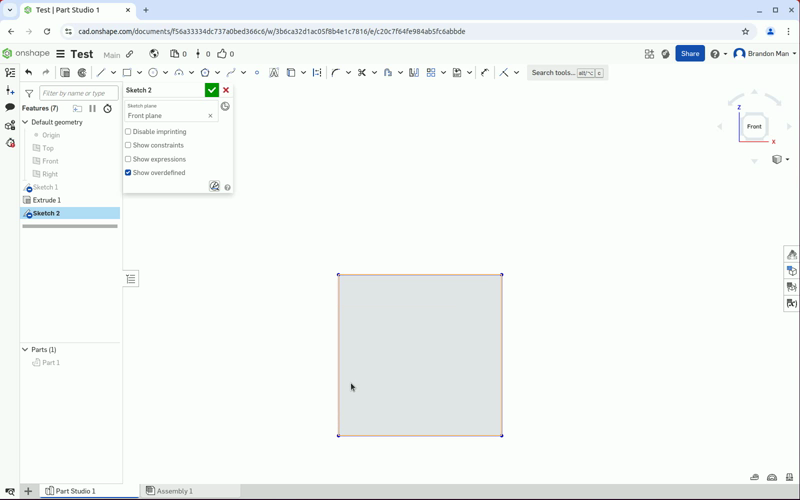
scroll(6)
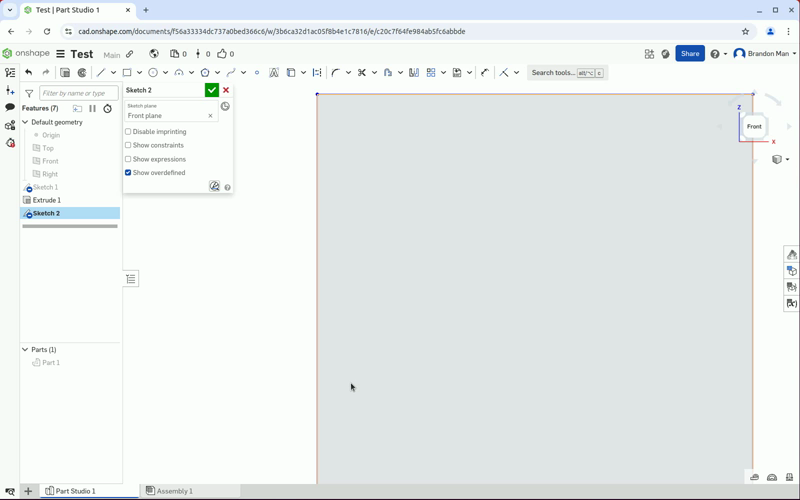
click(351, 382)
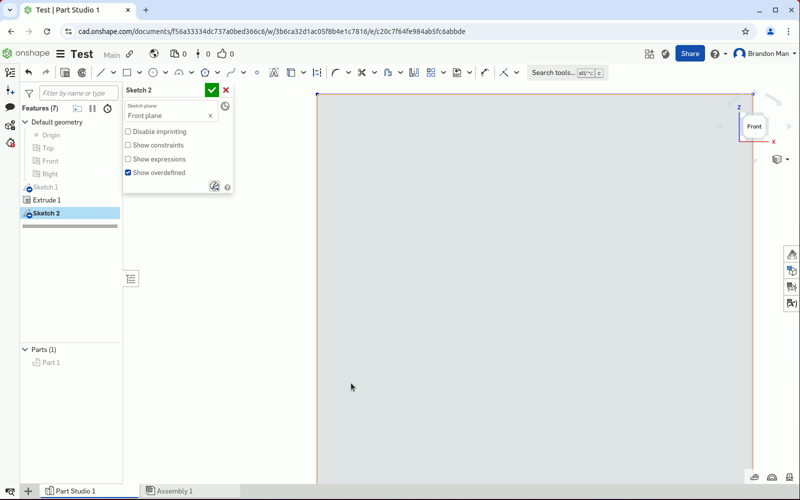
scroll(-6)
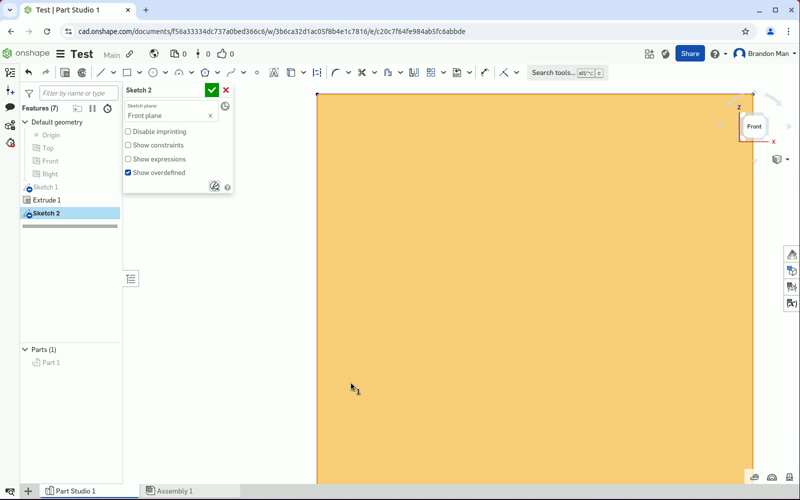
scroll(-6)
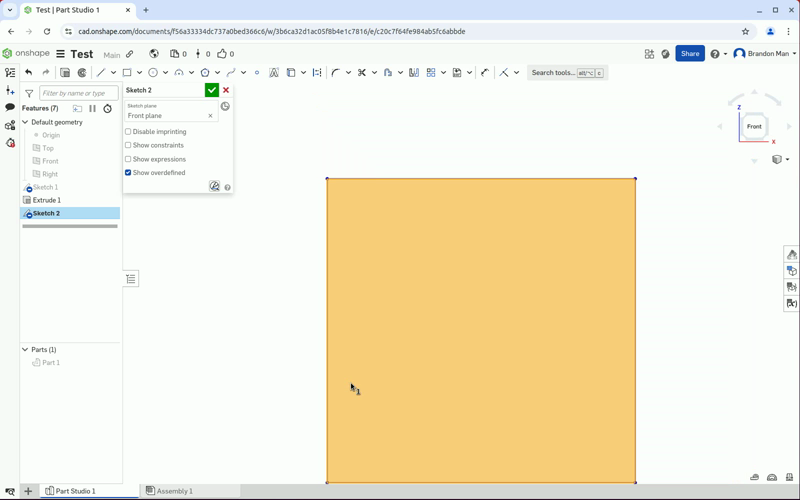
scroll(-6)
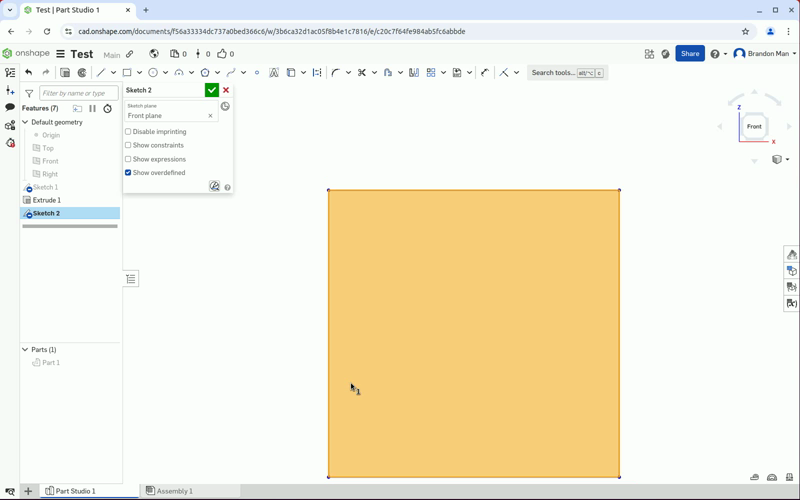
scroll(-6)
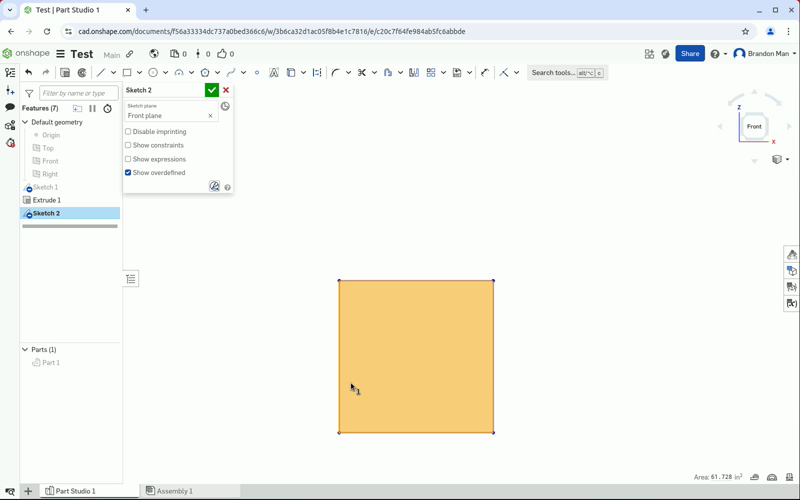
scroll(-6)
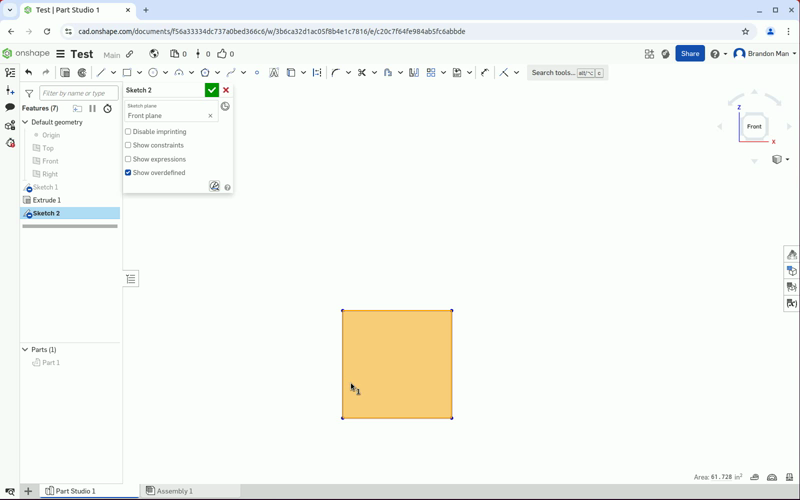
scroll(-6)
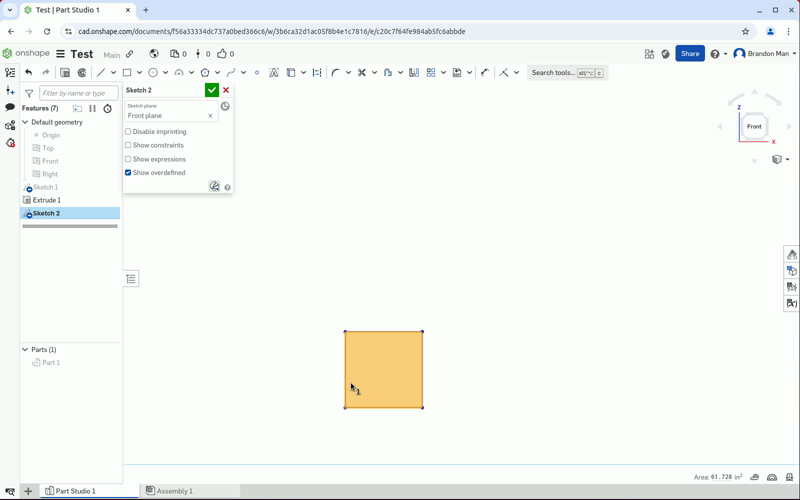
scroll(-6)
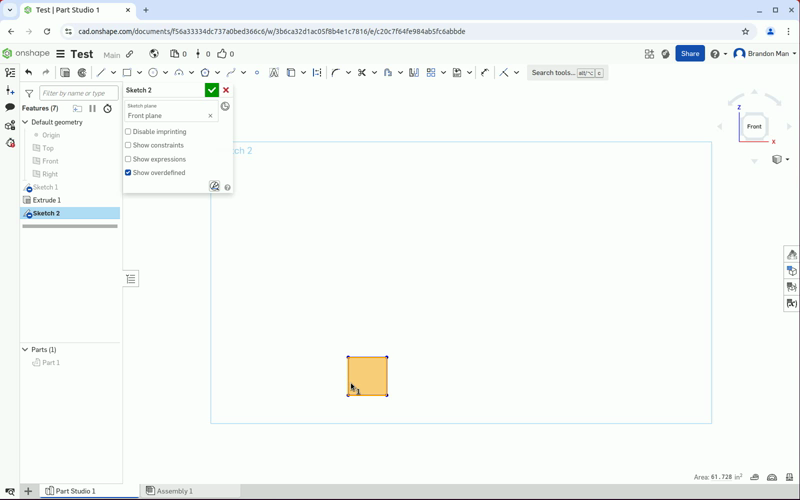
mouse_move(73, 352)
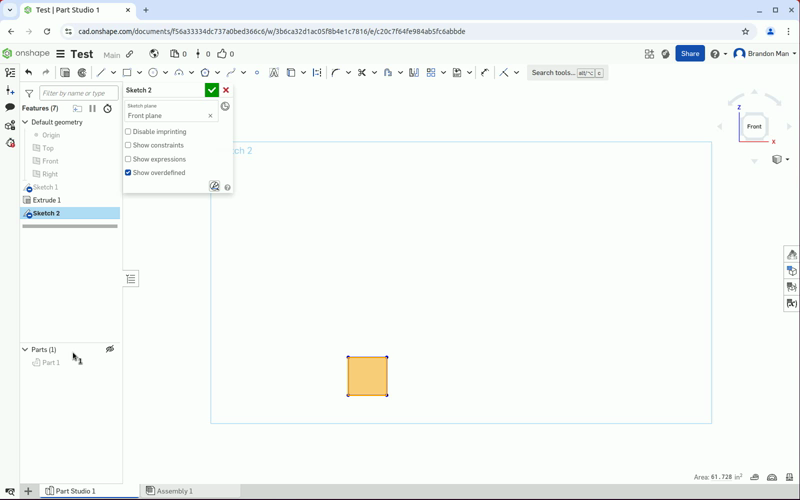
key(shift+y)
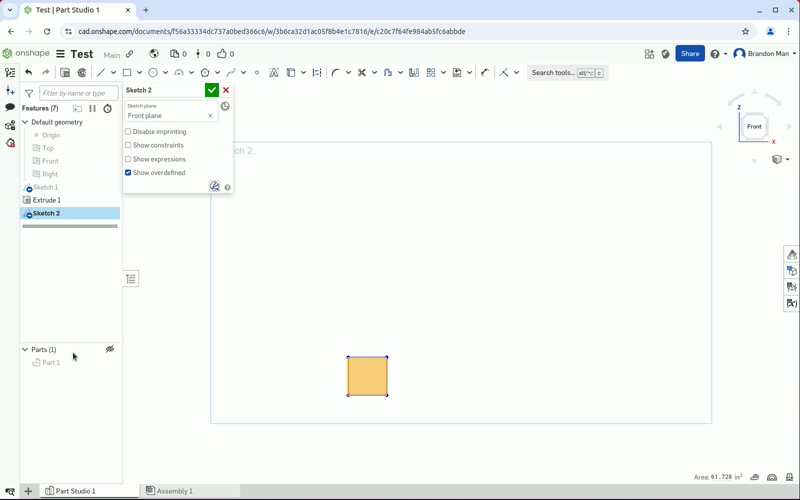
key(shift+e)
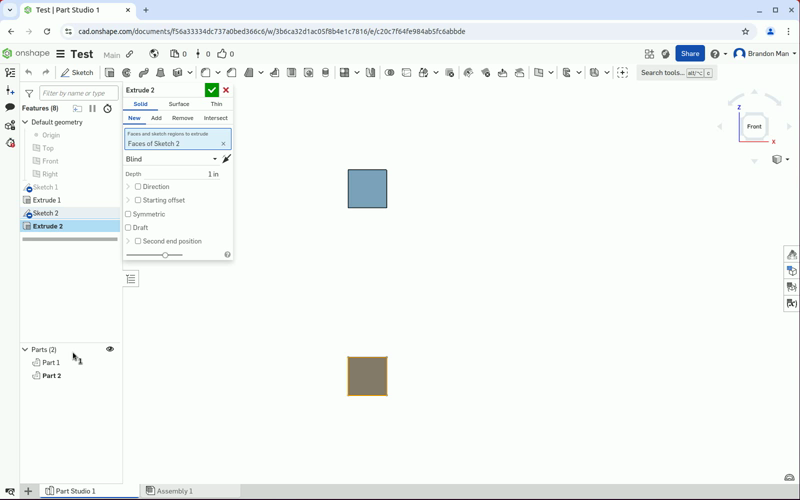
mouse_move(143, 106)
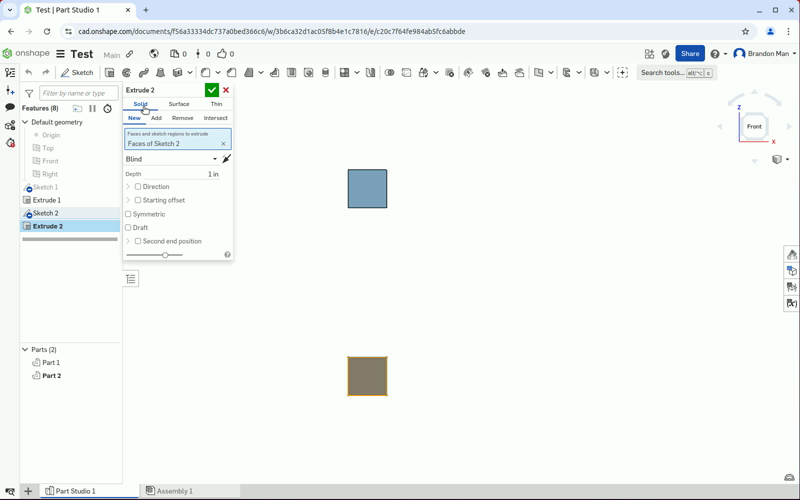
click(143, 106)
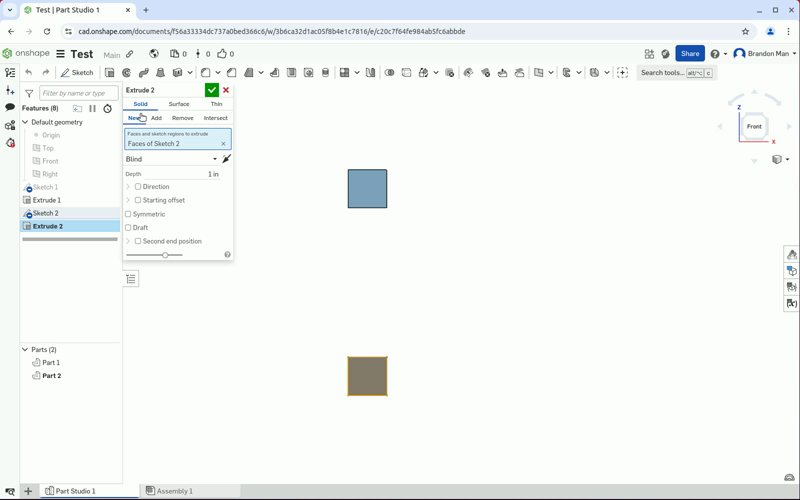
mouse_move(137, 120)
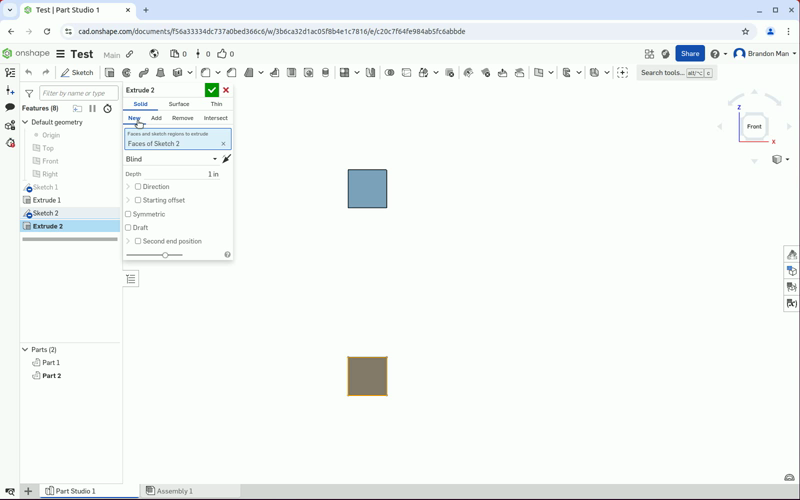
click(137, 120)
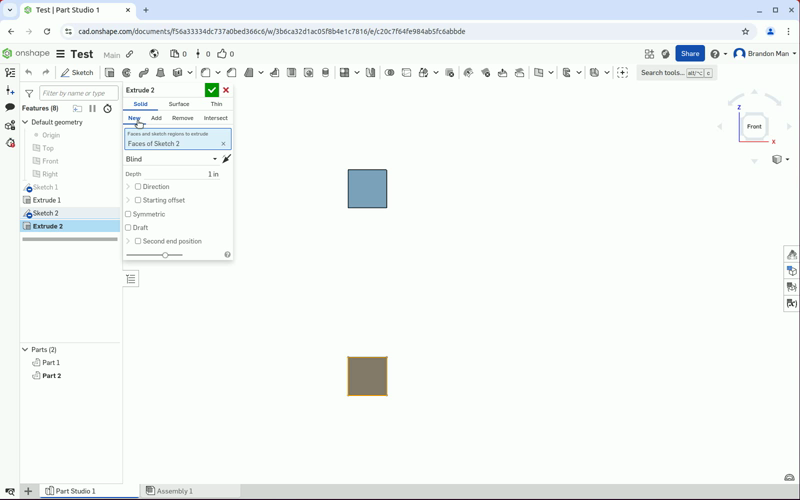
key(tab, 4)
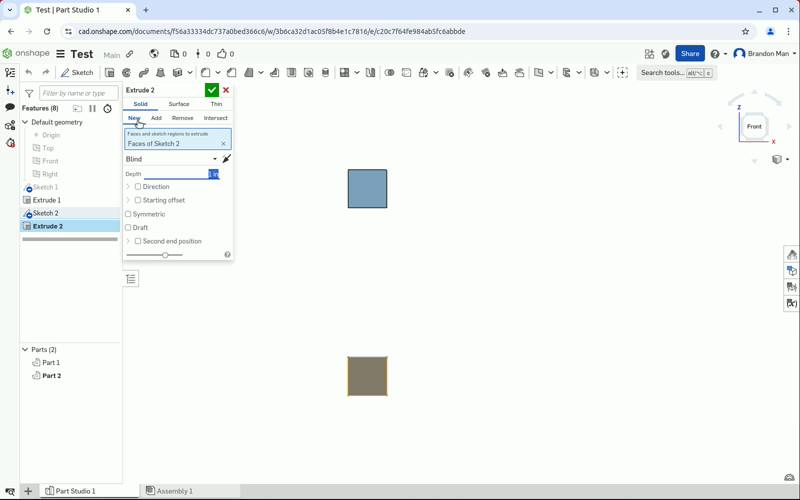
text(7.703)
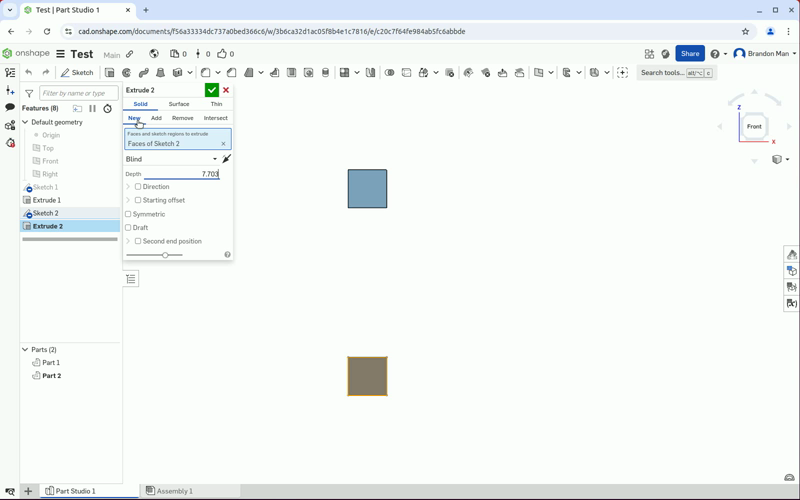
key(enter)
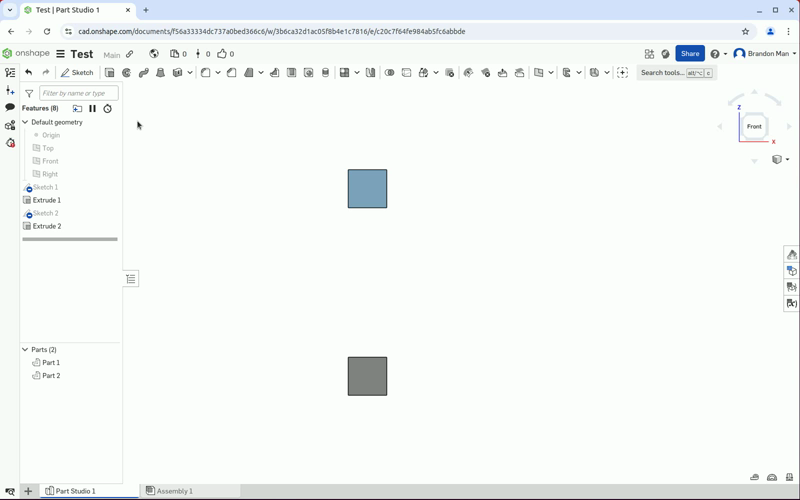
key(shift+h)
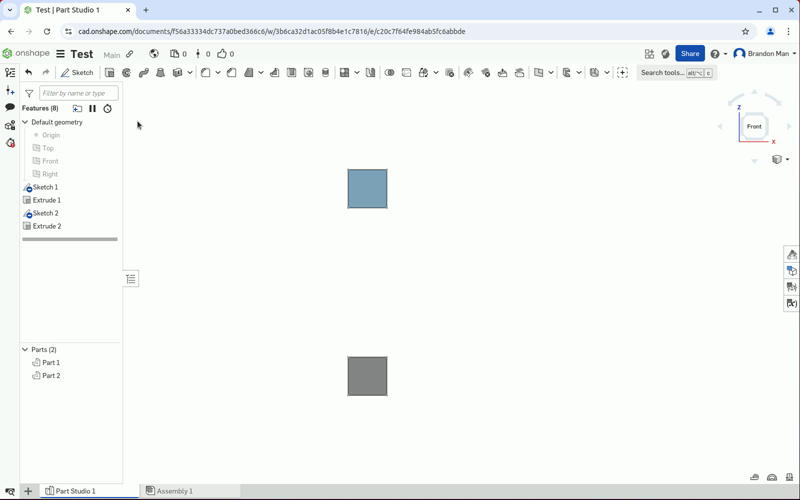
key(shift+h)
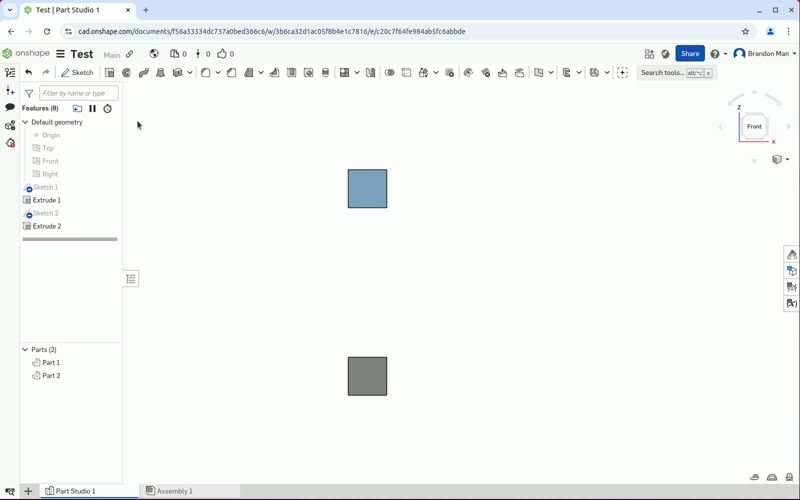
mouse_move(73, 189)
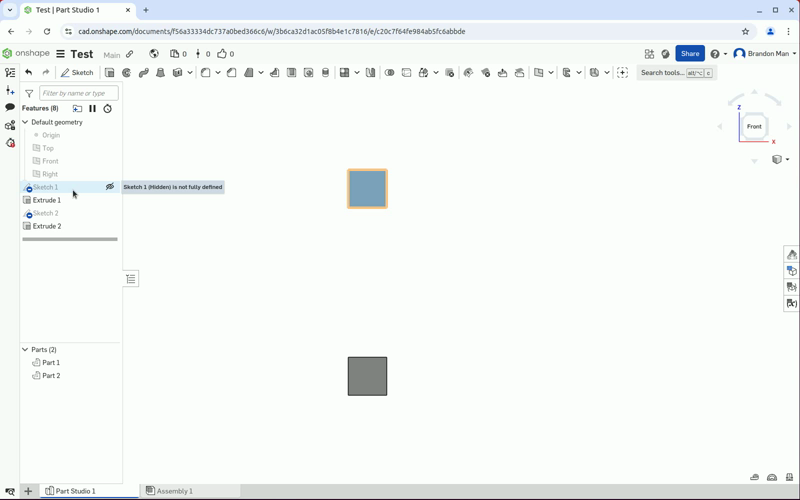
click(73, 189)
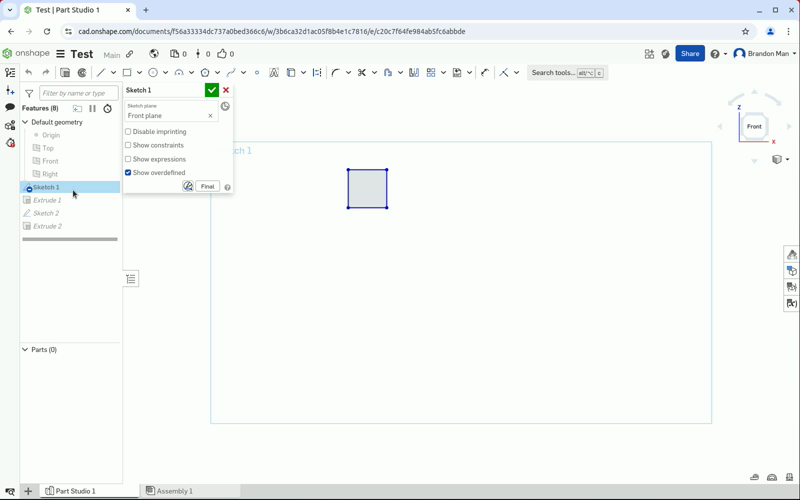
mouse_move(229, 92)
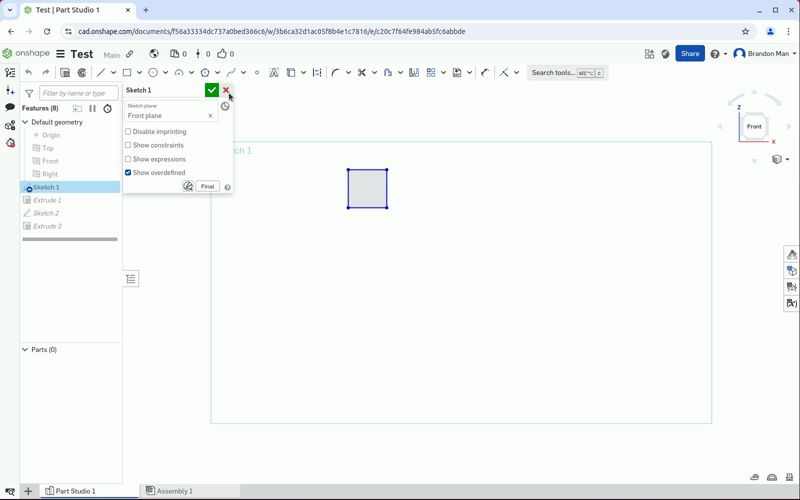
click(229, 92)
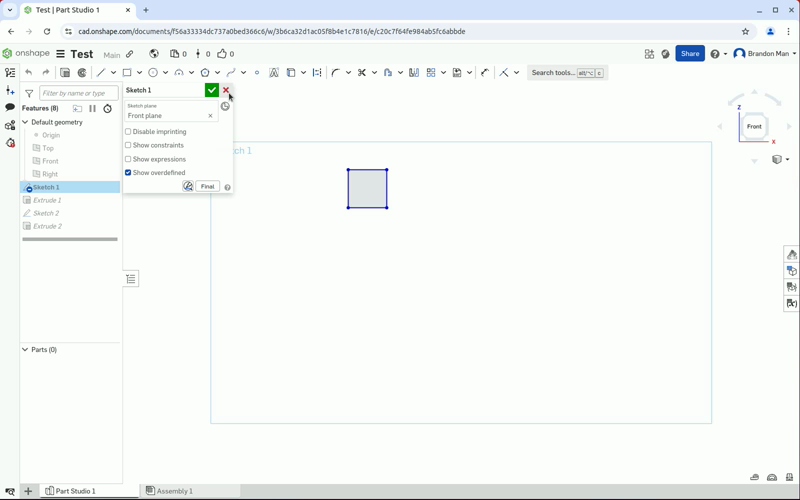
key(shift+s)
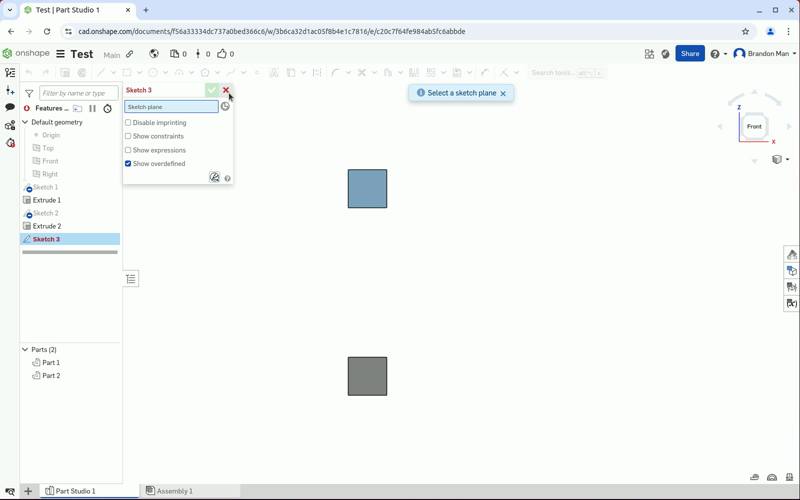
mouse_move(73, 163)
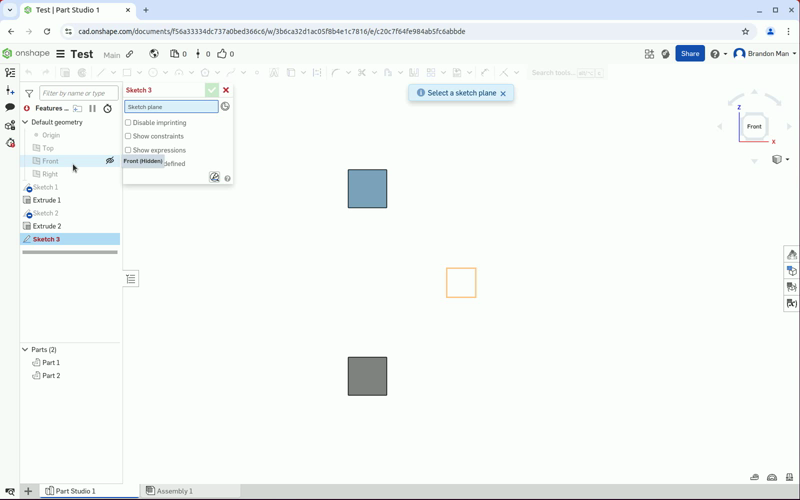
click(73, 163)
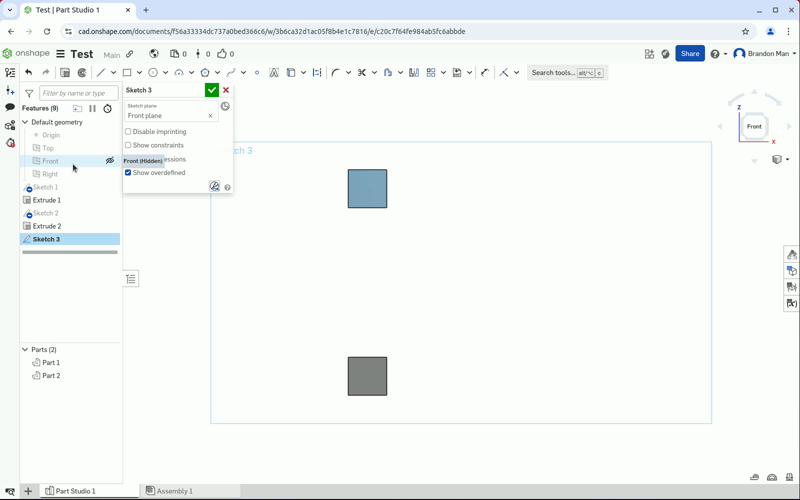
mouse_move(73, 352)
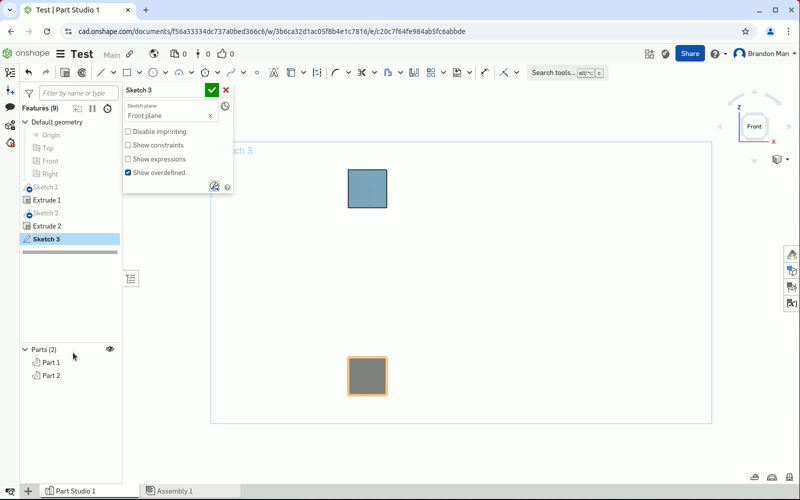
key(y)
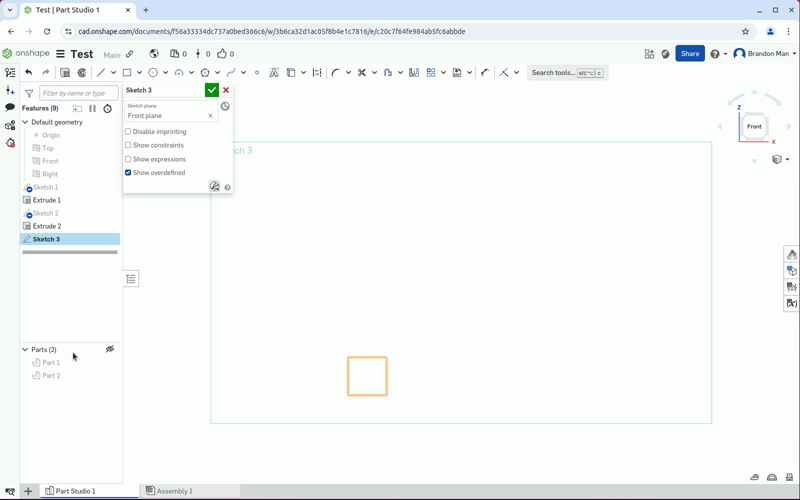
key(l)
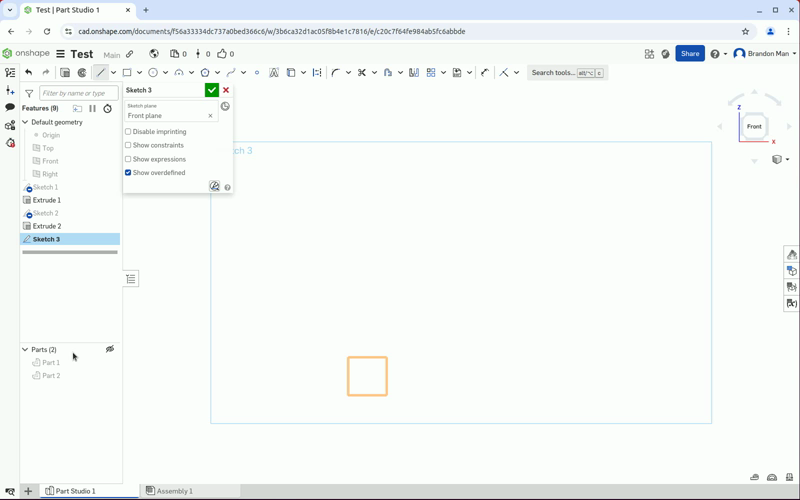
key_down(shift)
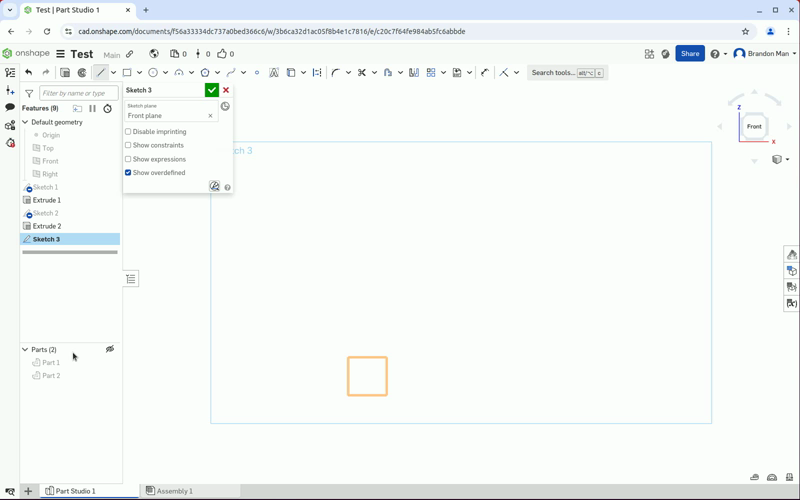
mouse_move(441, 207)
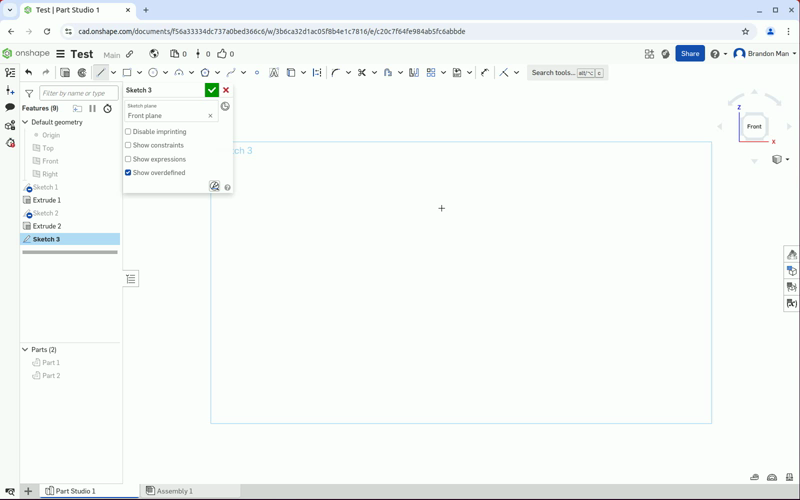
click(441, 207)
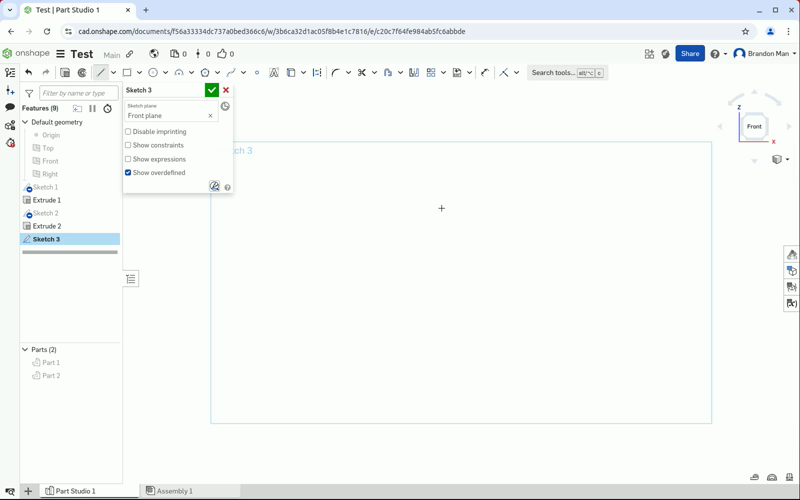
key_up(shift)
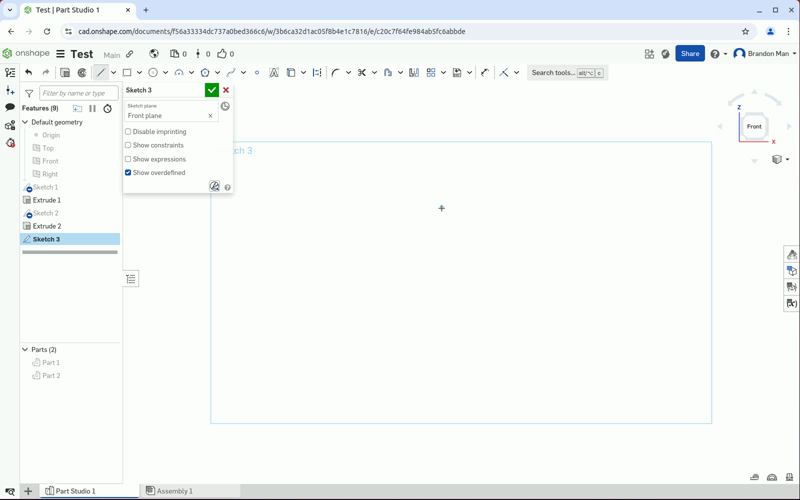
key_down(shift)
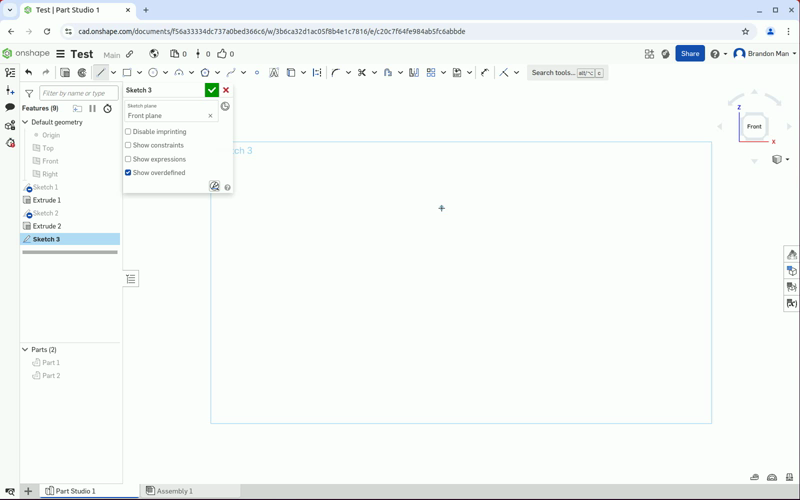
mouse_move(471, 207)
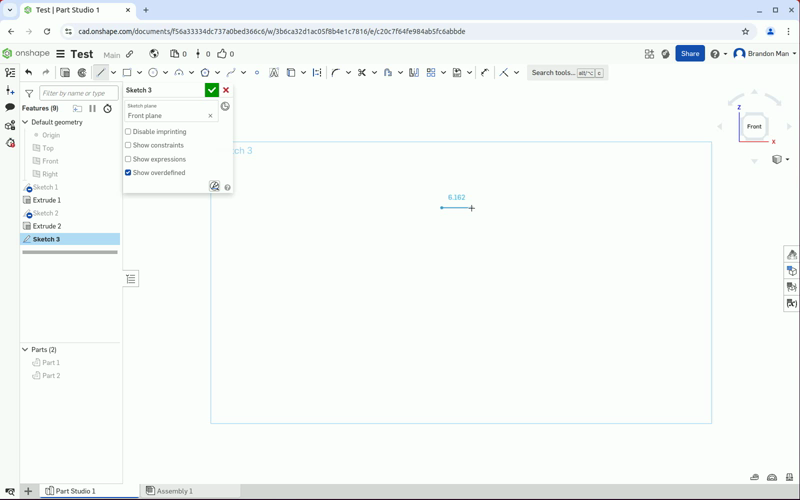
mouse_move(480, 207)
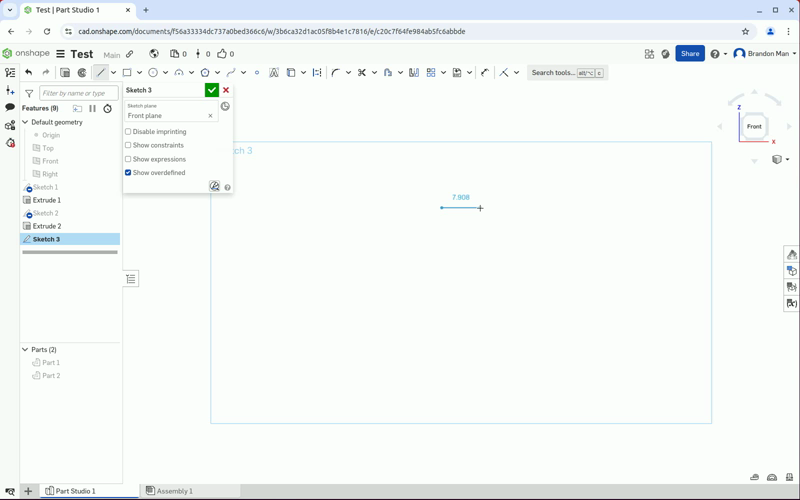
click(480, 207)
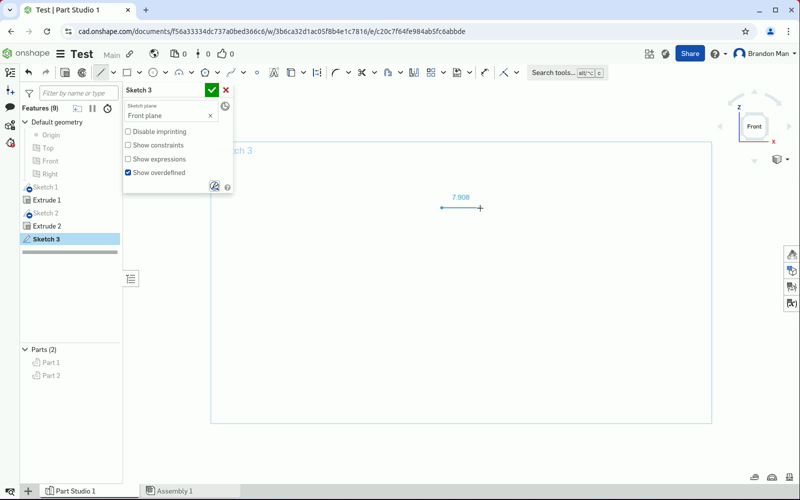
key_up(shift)
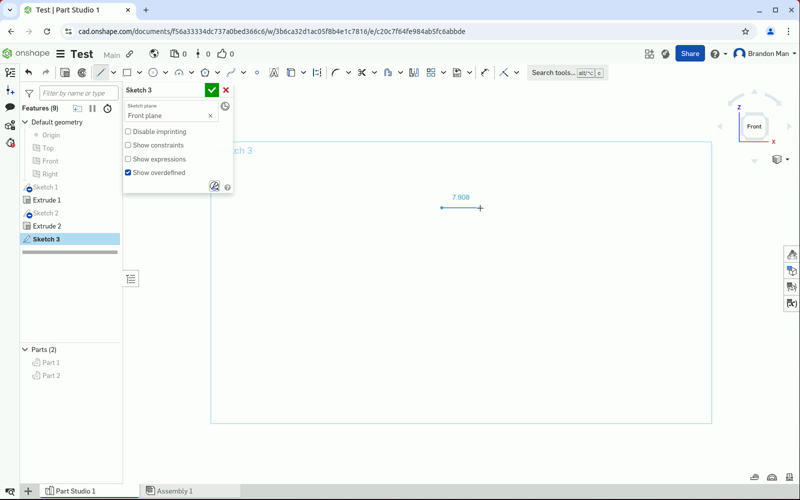
key_down(shift)
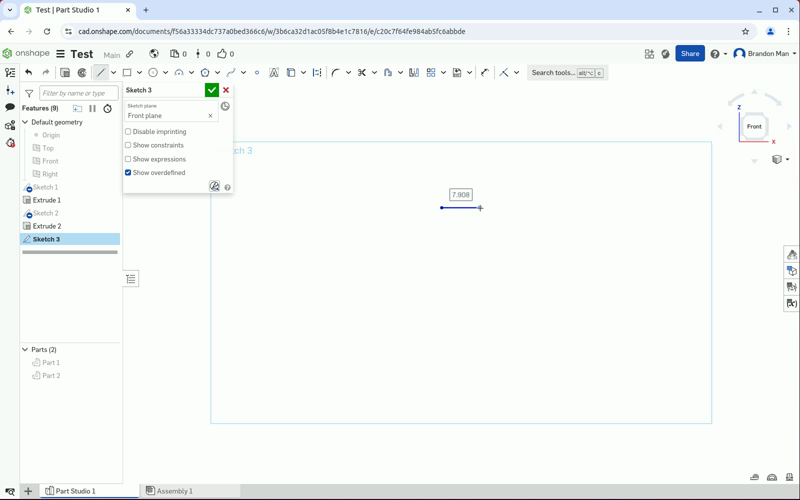
mouse_move(510, 207)
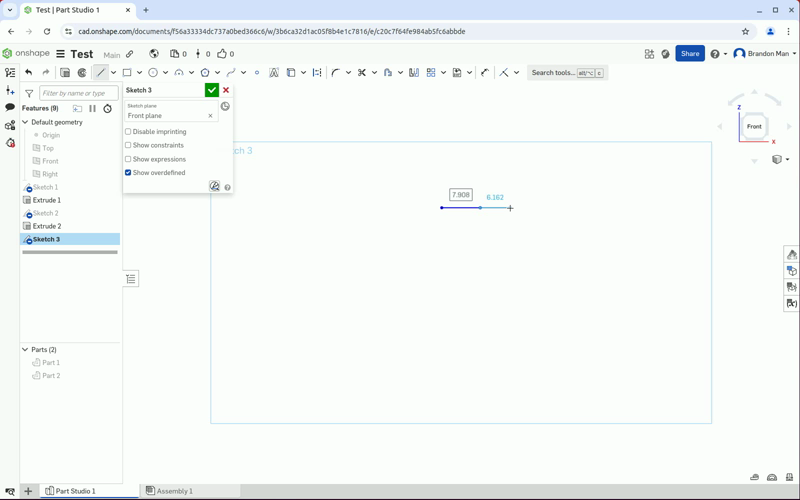
mouse_move(480, 169)
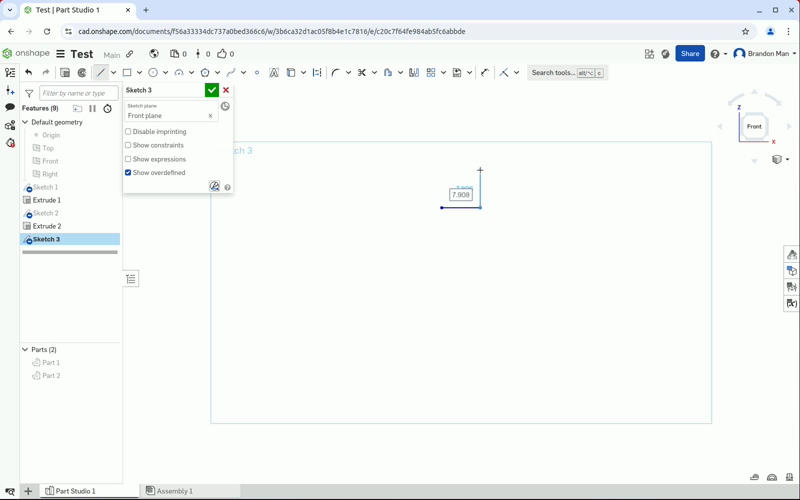
click(480, 169)
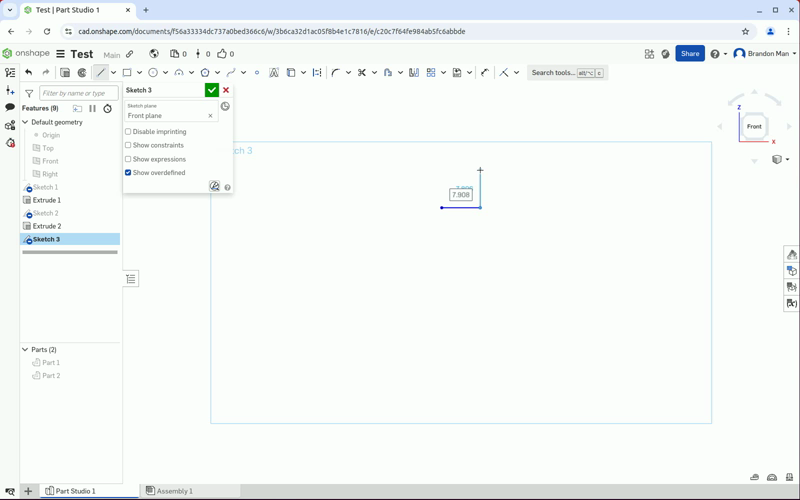
key_up(shift)
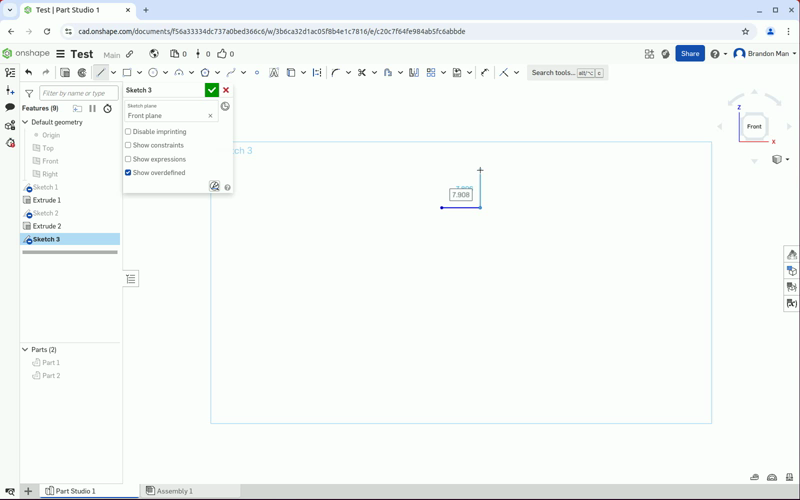
key_down(shift)
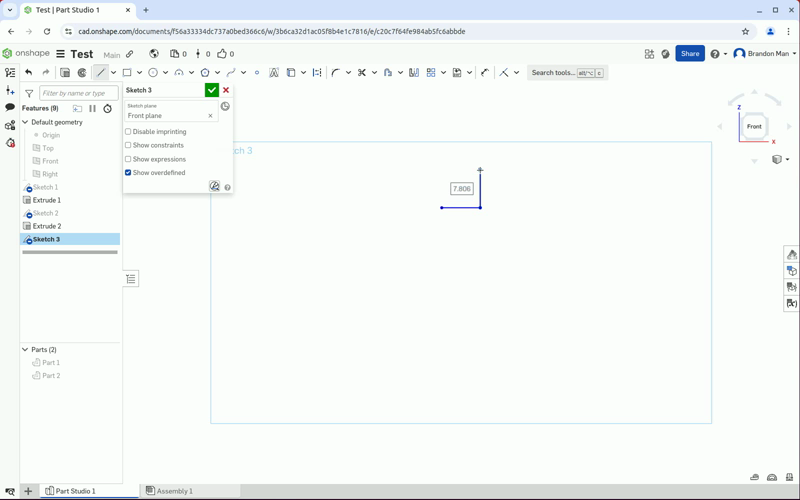
mouse_move(510, 169)
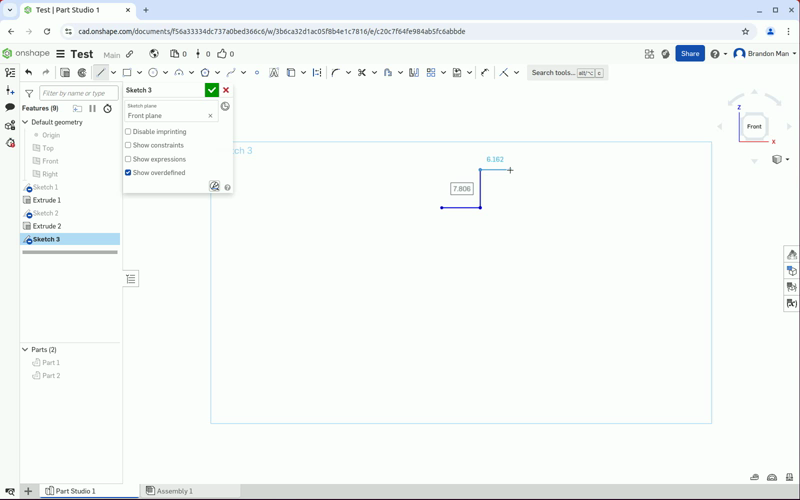
mouse_move(441, 169)
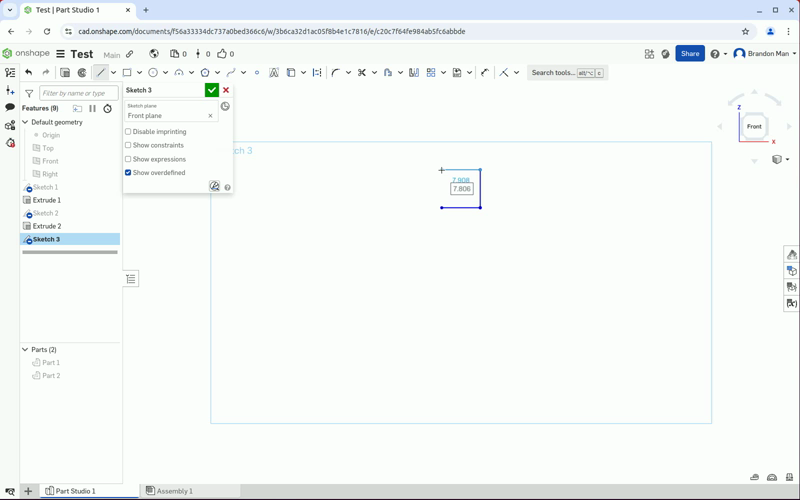
click(441, 169)
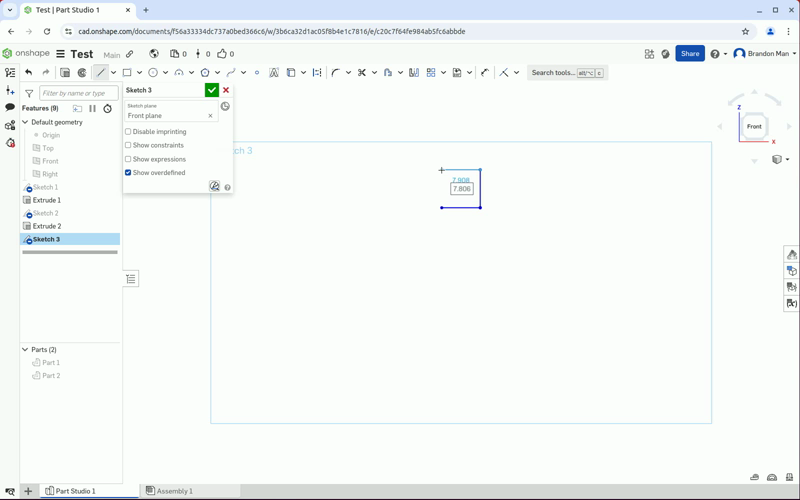
key_up(shift)
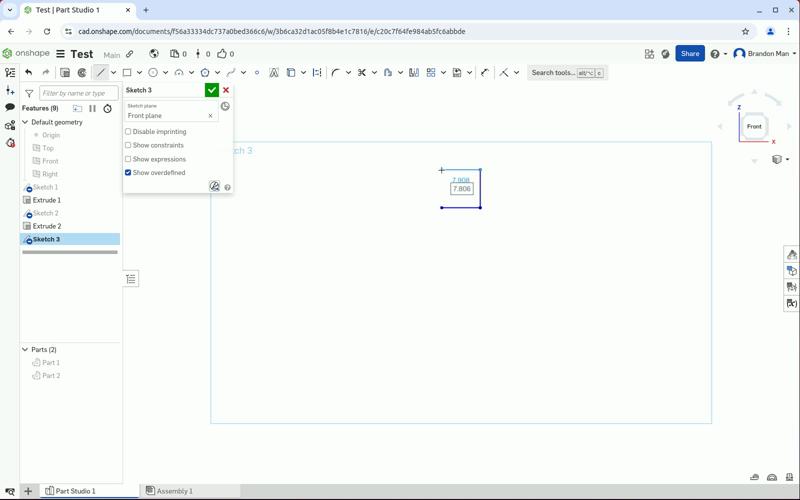
mouse_move(471, 169)
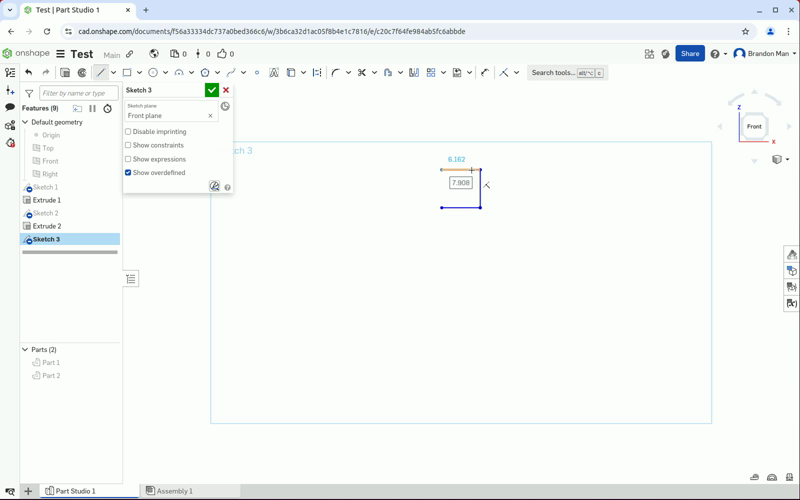
key_down(shift)
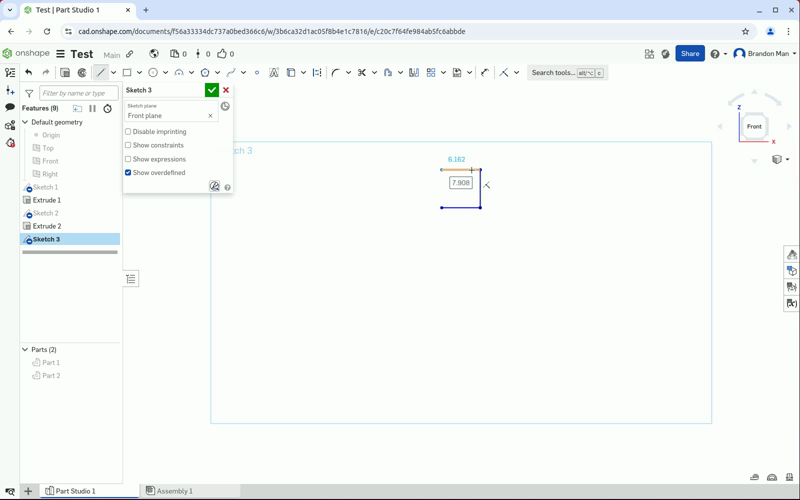
mouse_move(441, 207)
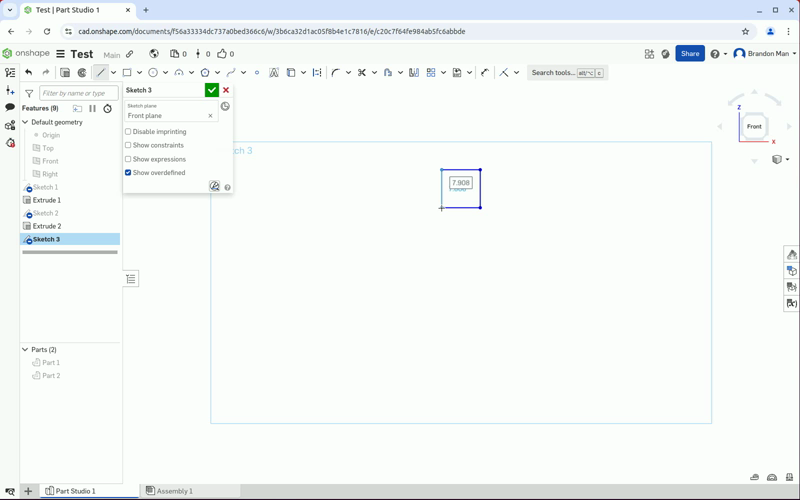
key_up(shift)
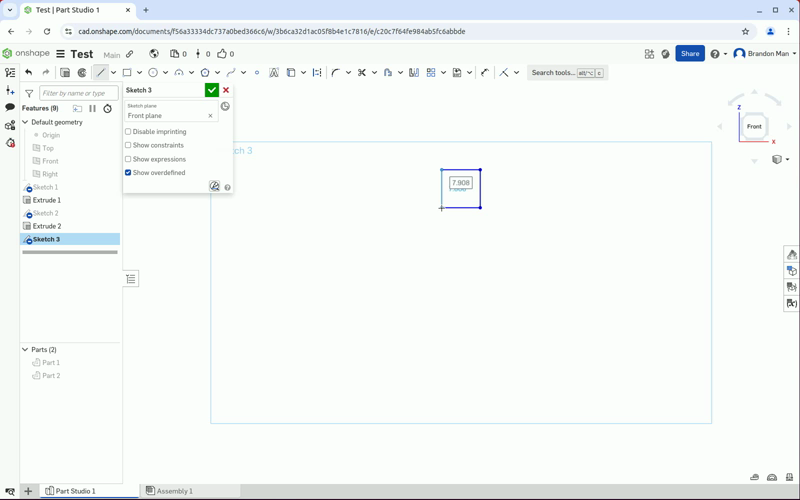
click(441, 207)
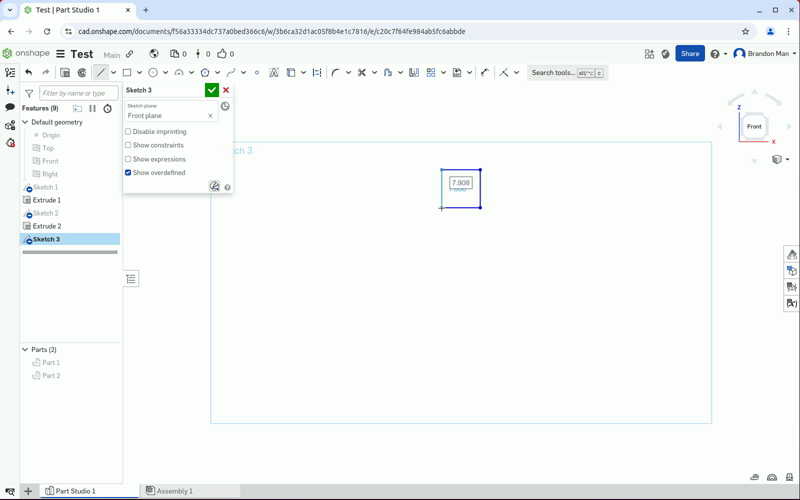
key(esc)
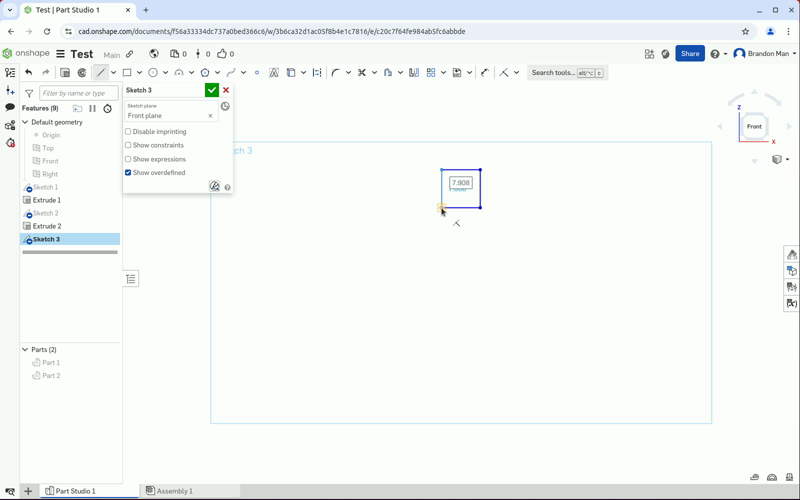
mouse_move(448, 183)
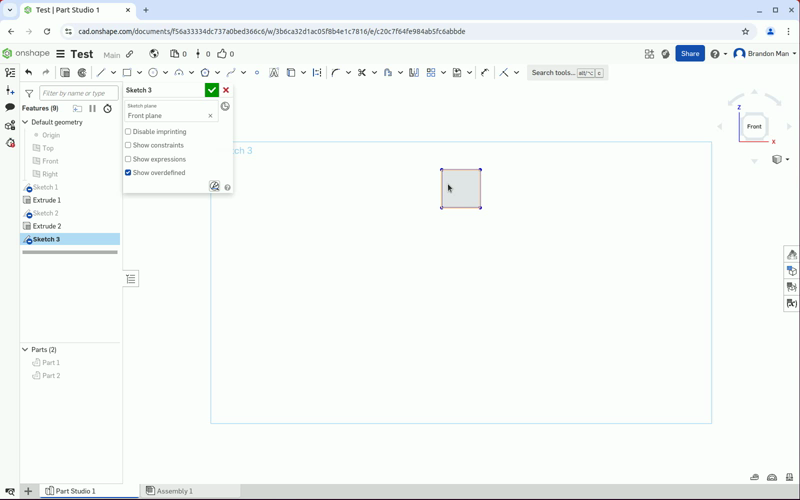
scroll(6)
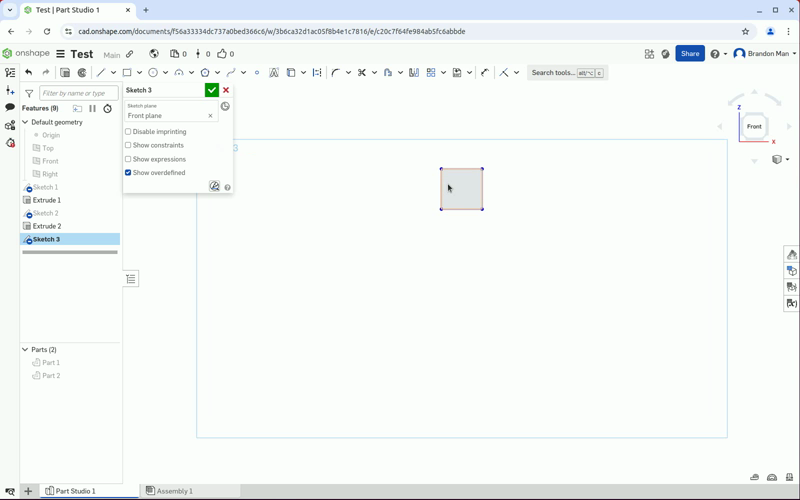
scroll(6)
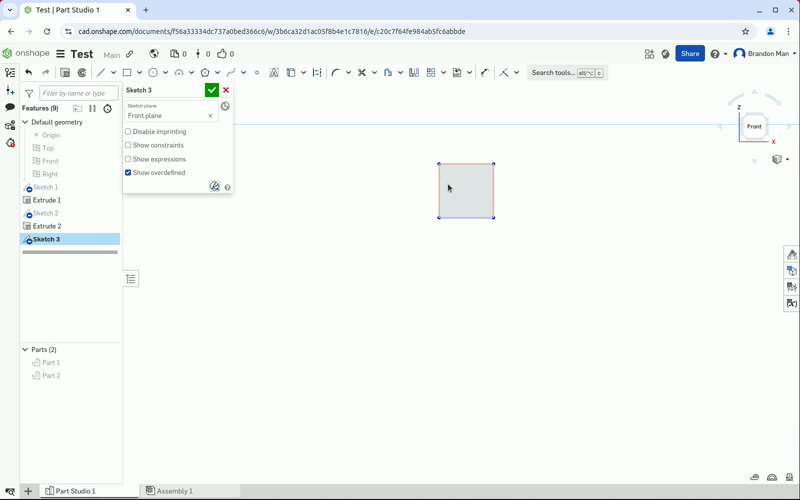
scroll(6)
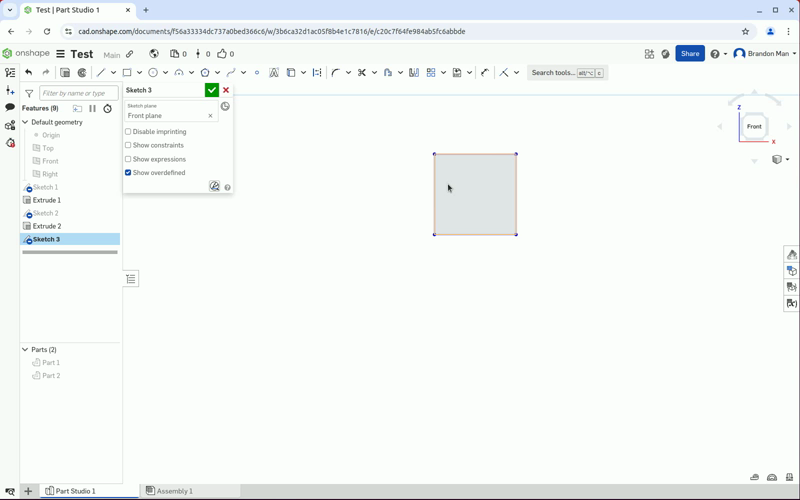
scroll(6)
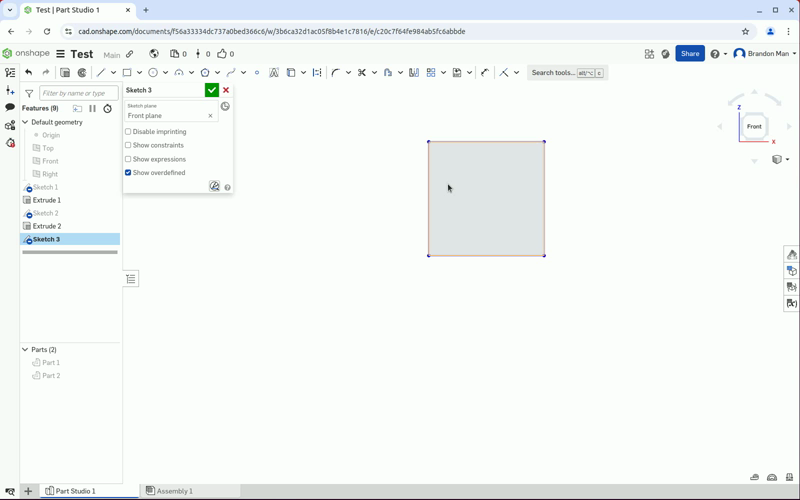
scroll(6)
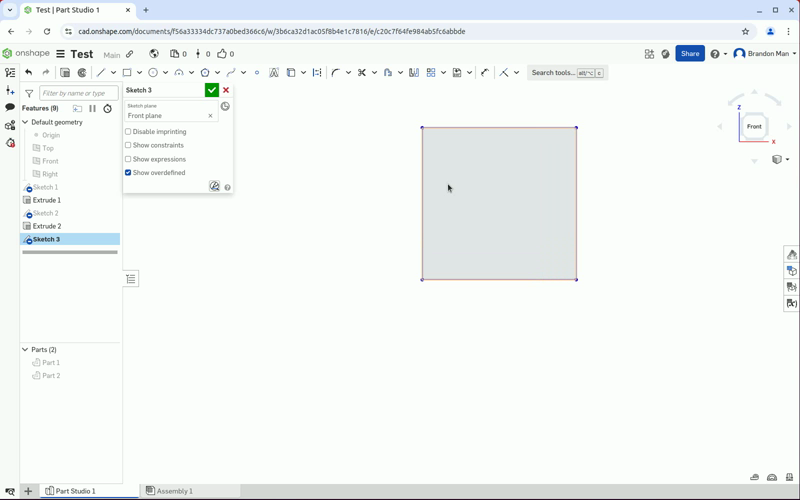
scroll(6)
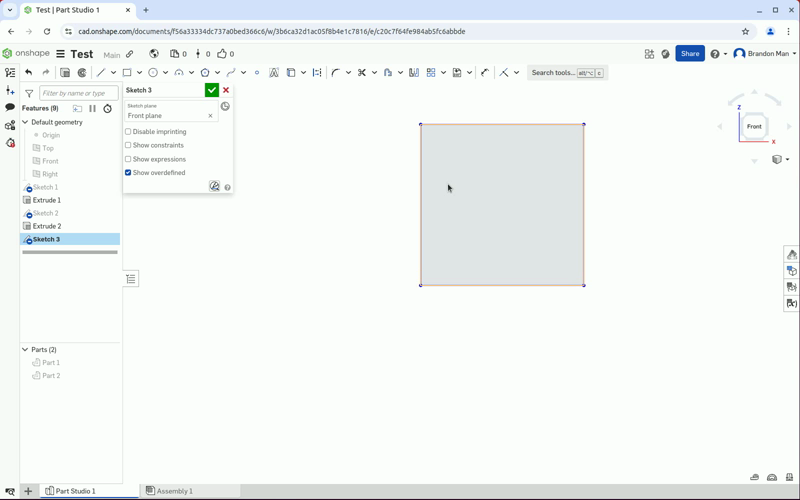
scroll(6)
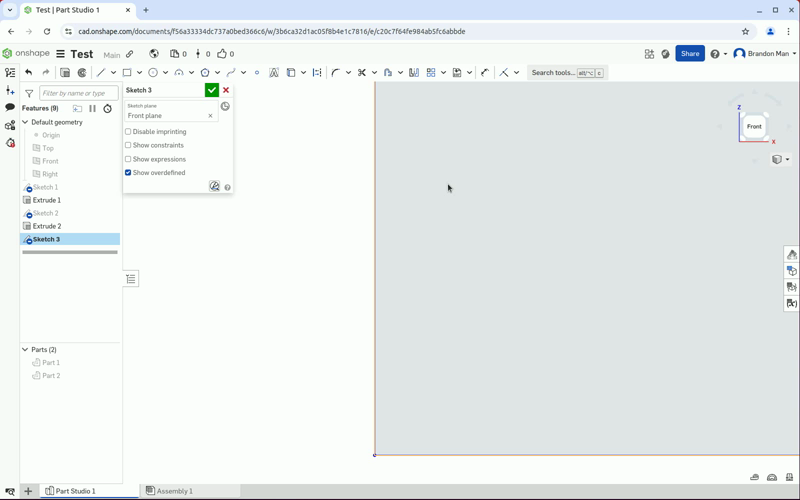
click(448, 183)
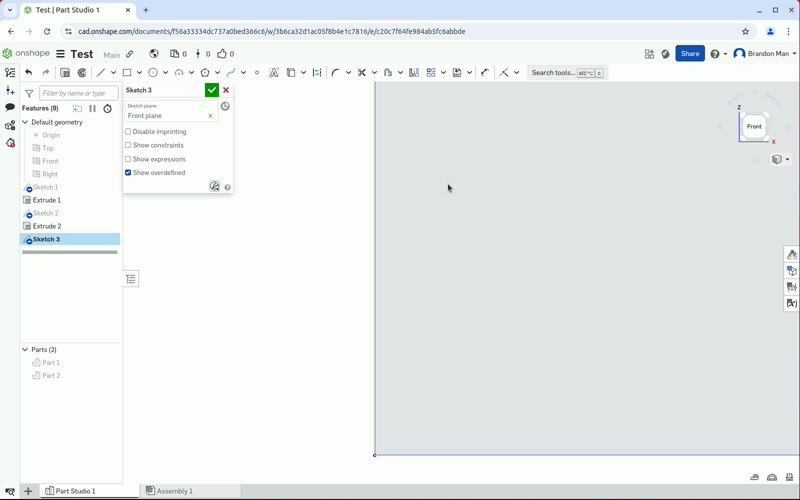
scroll(-6)
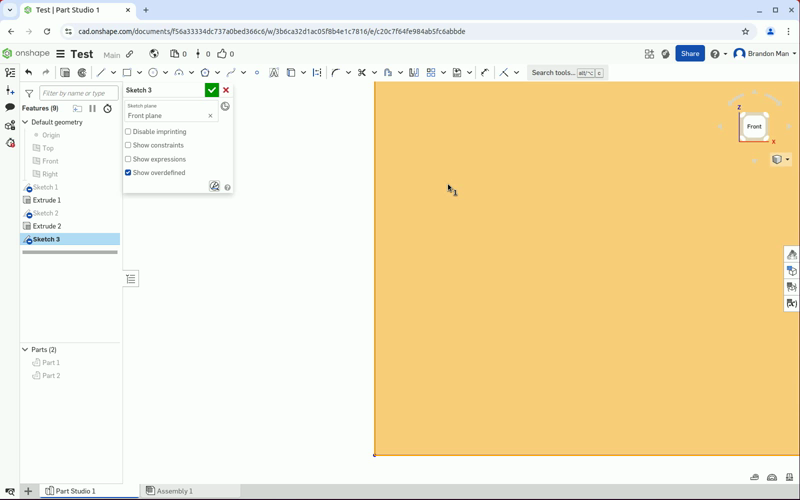
scroll(-6)
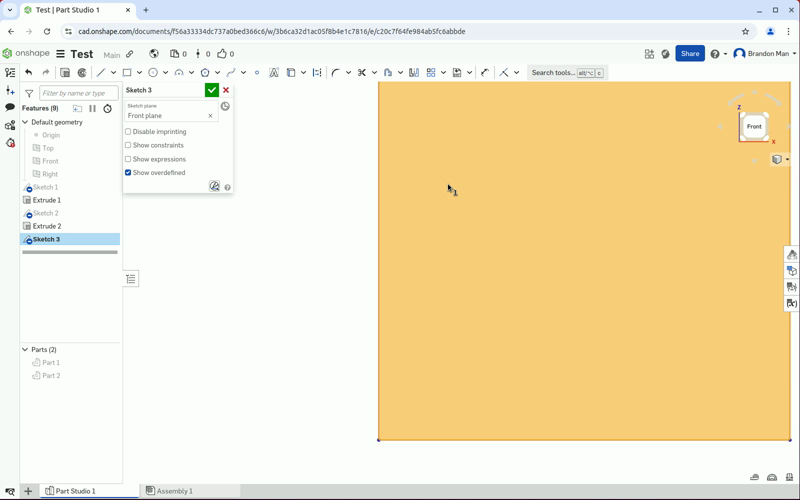
scroll(-6)
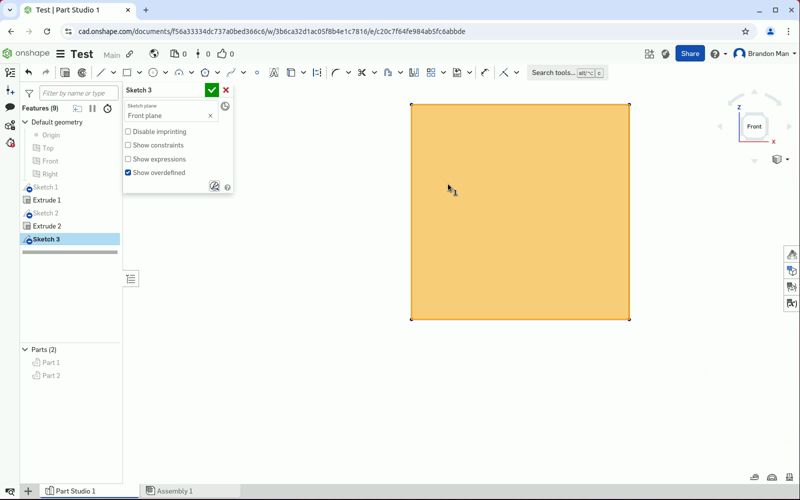
scroll(-6)
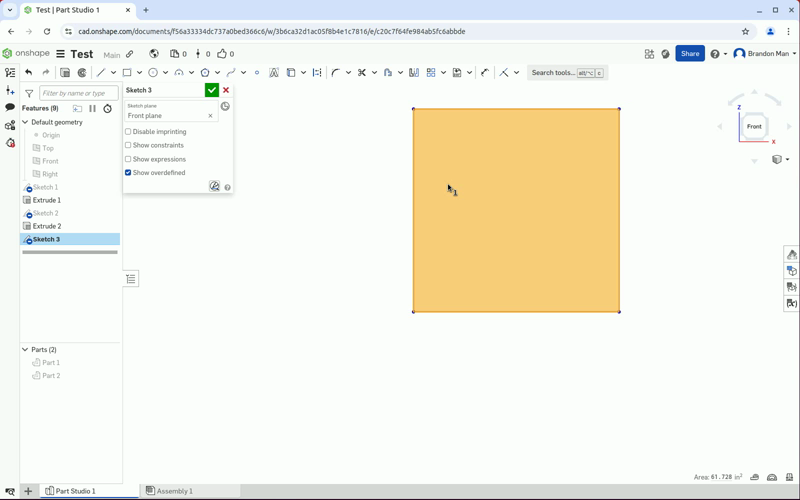
scroll(-6)
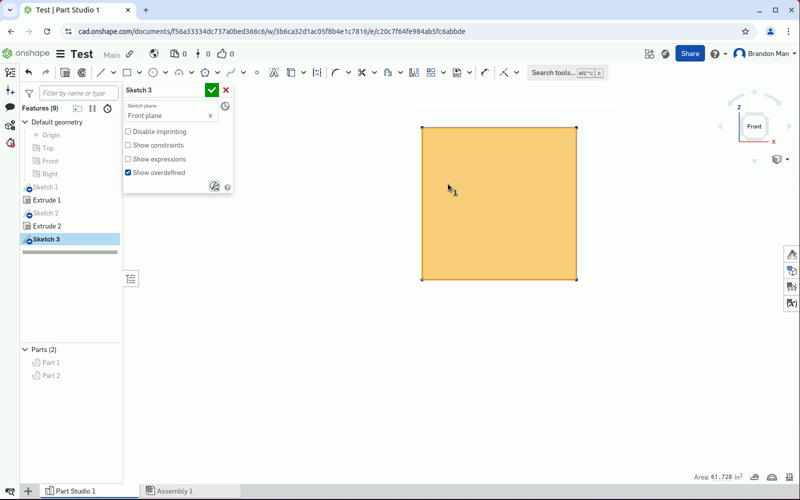
scroll(-6)
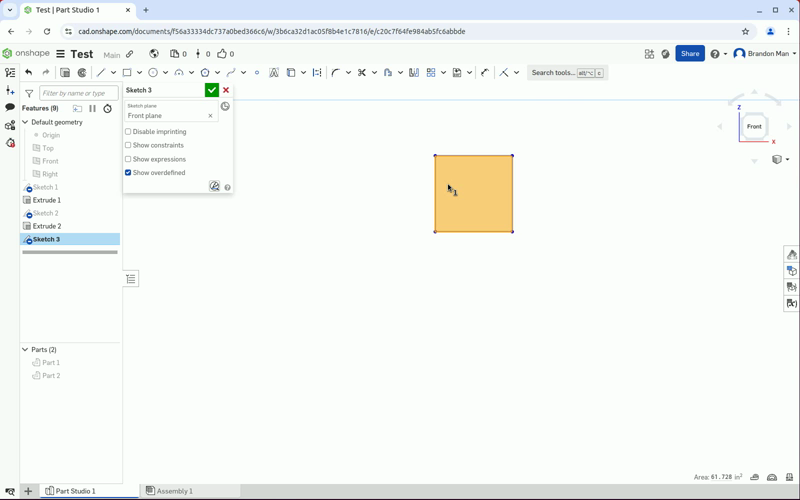
scroll(-6)
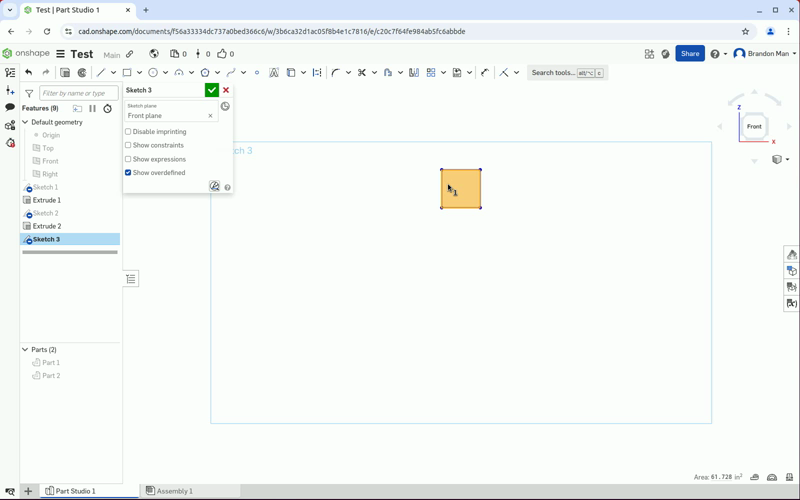
mouse_move(73, 352)
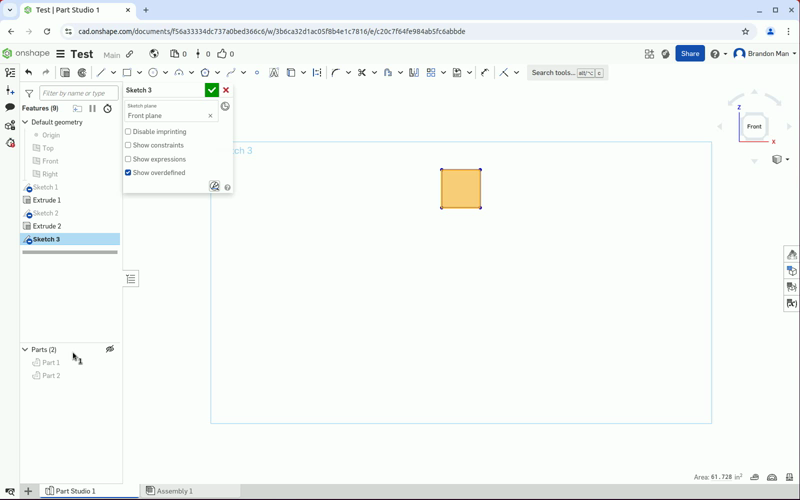
key(shift+y)
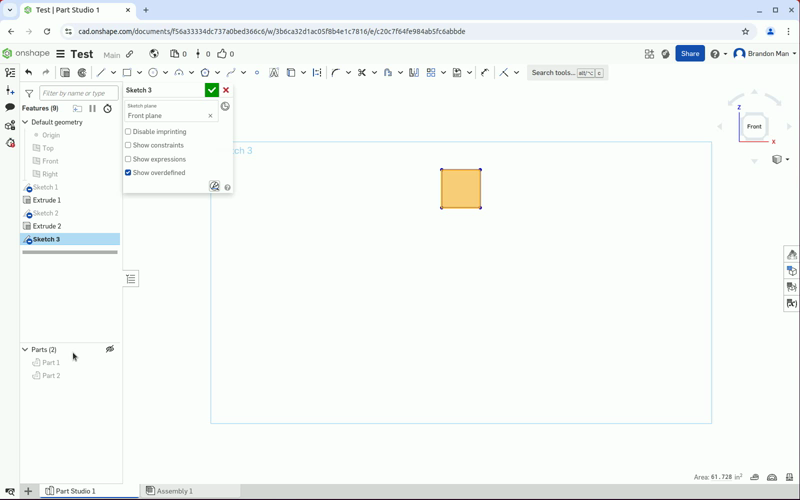
key(shift+e)
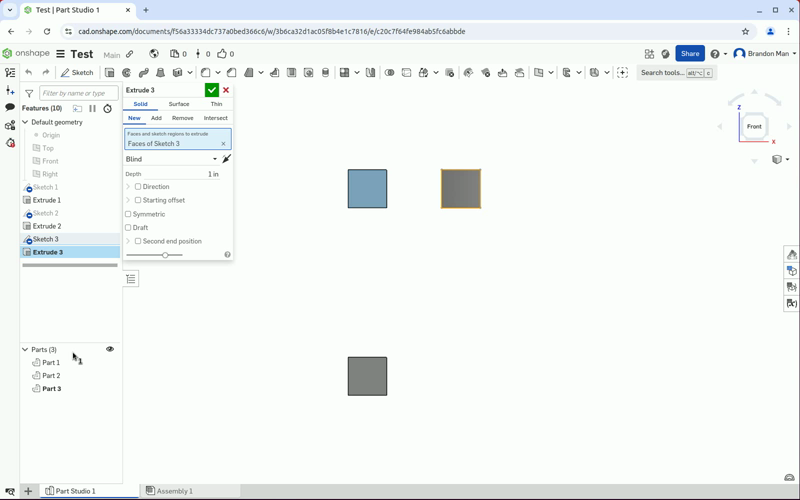
mouse_move(143, 106)
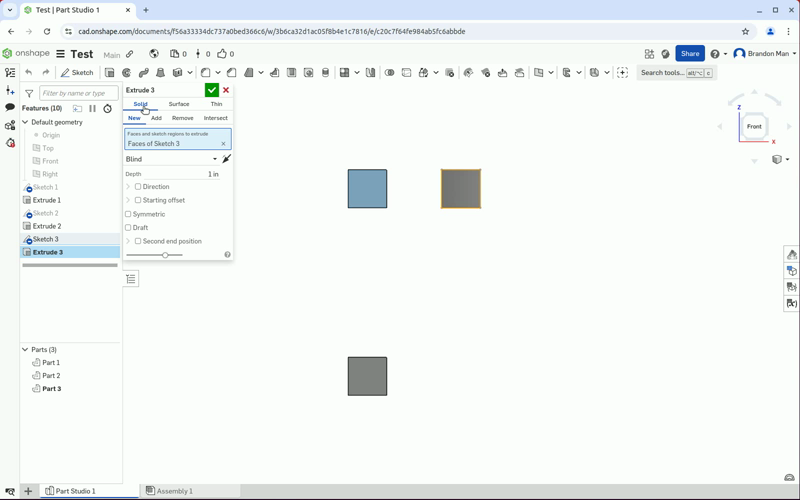
click(143, 106)
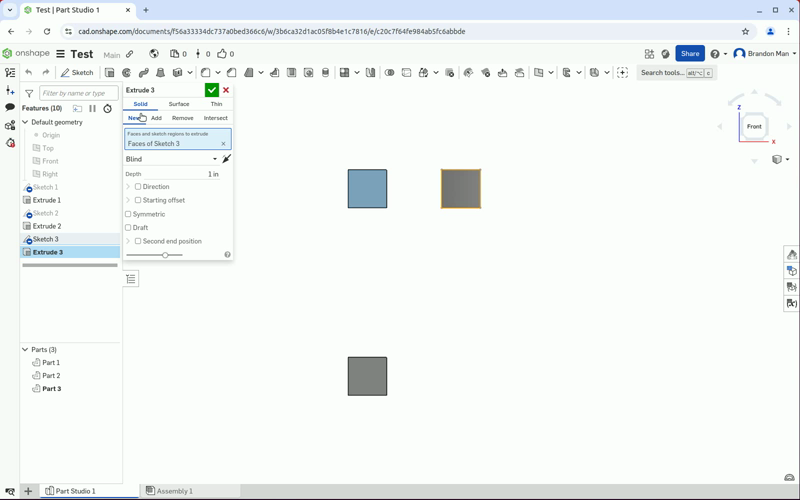
mouse_move(137, 120)
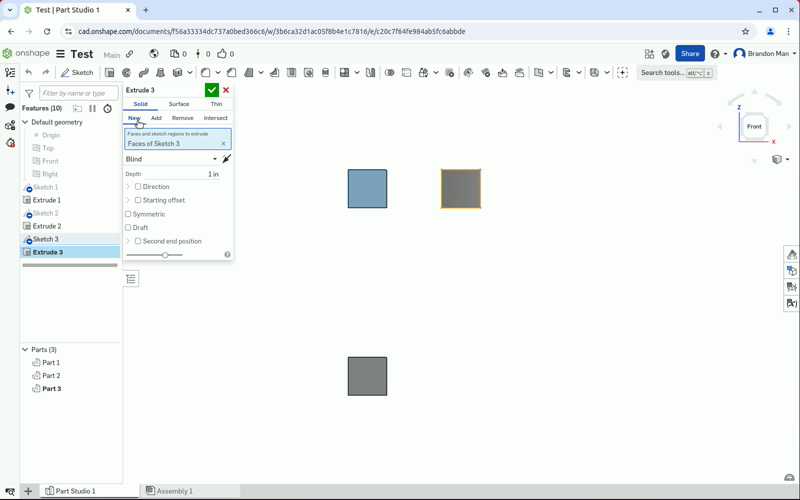
click(137, 120)
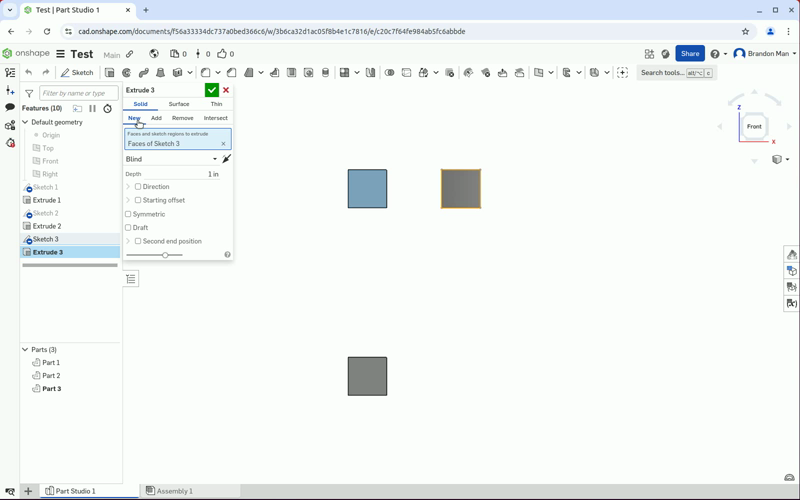
key(tab, 4)
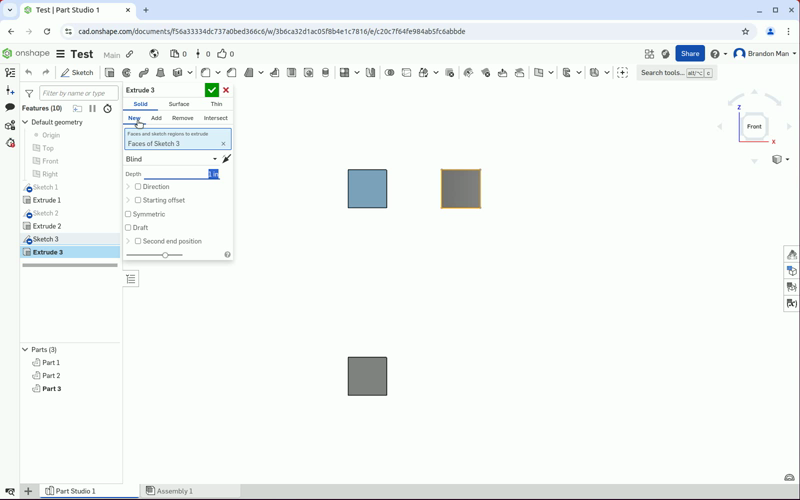
text(7.703)
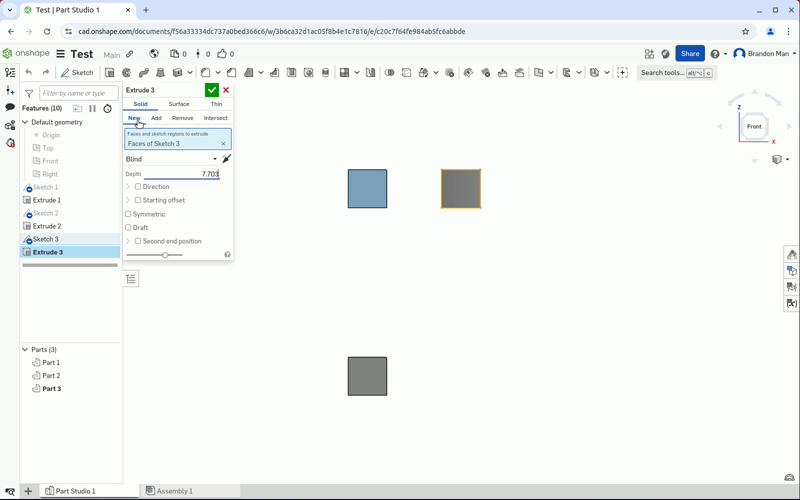
key(enter)
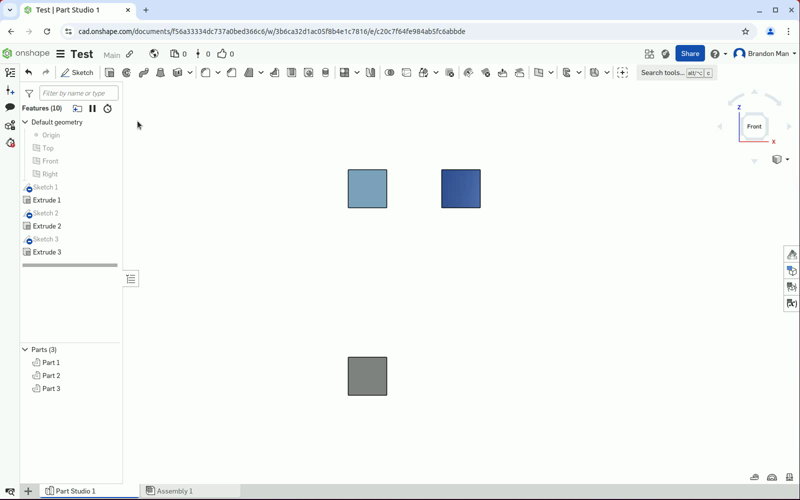
key(shift+h)
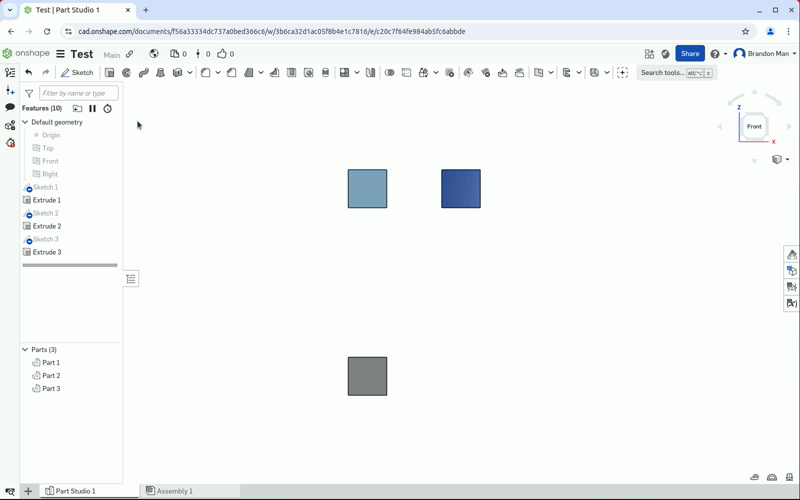
key(shift+h)
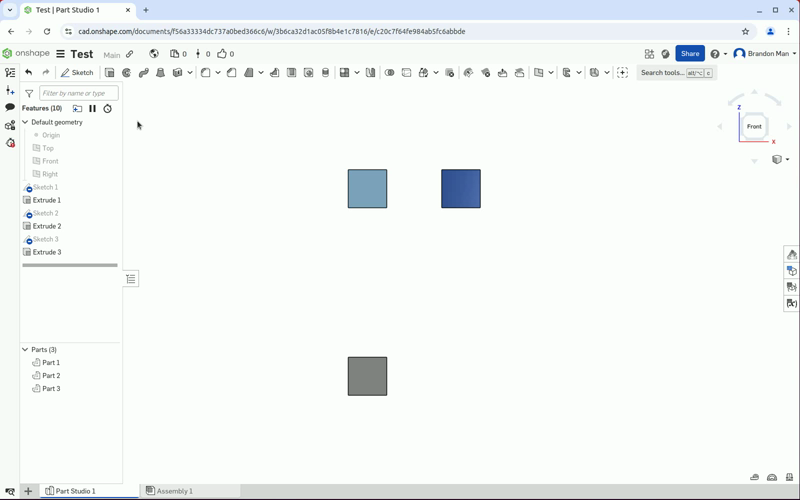
mouse_move(73, 189)
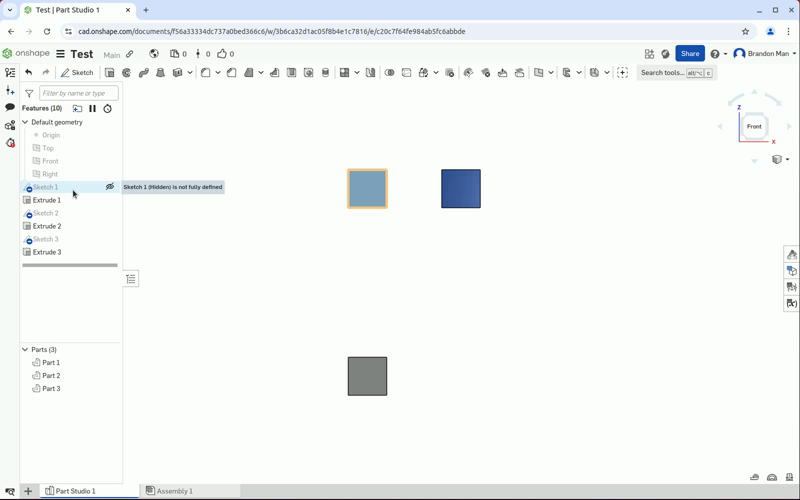
click(73, 189)
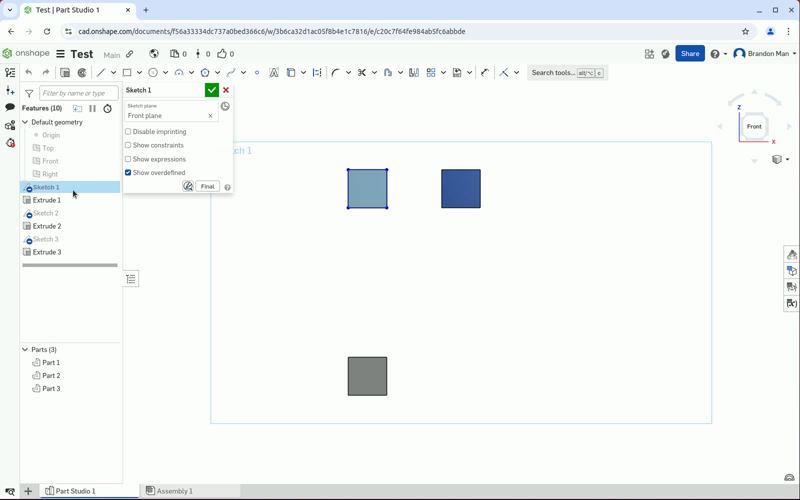
mouse_move(229, 92)
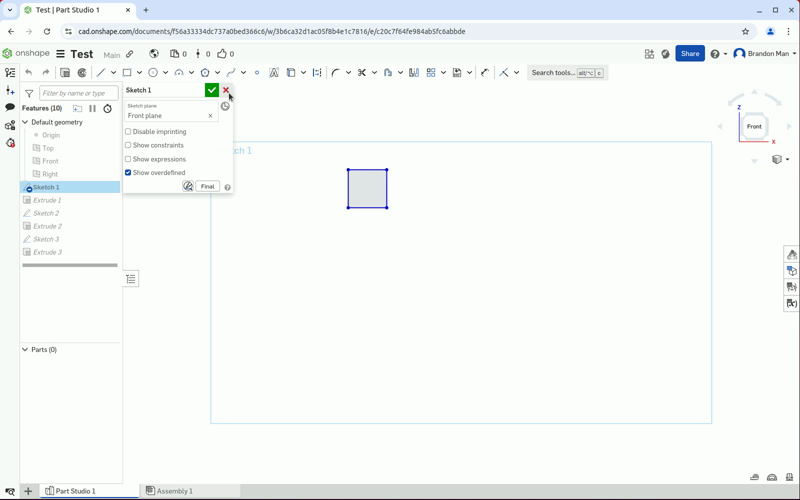
click(229, 92)
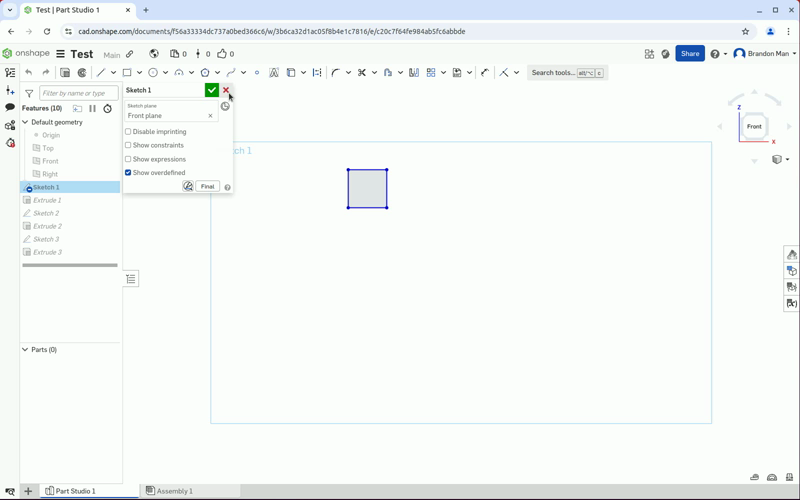
key(shift+s)
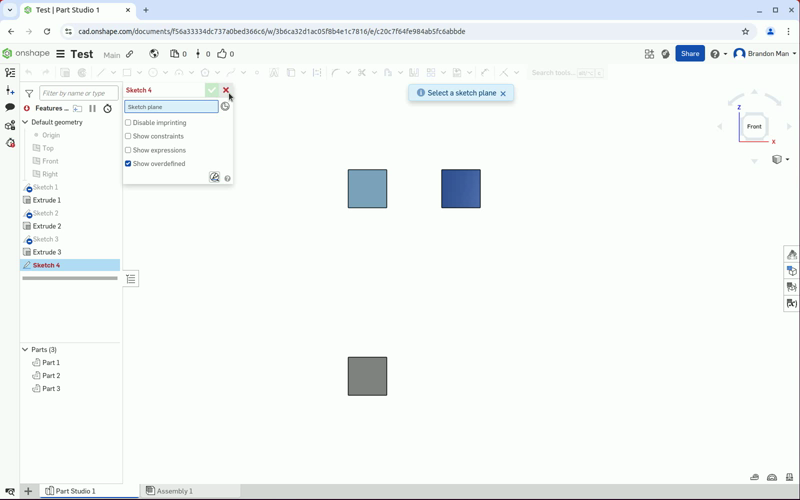
mouse_move(73, 163)
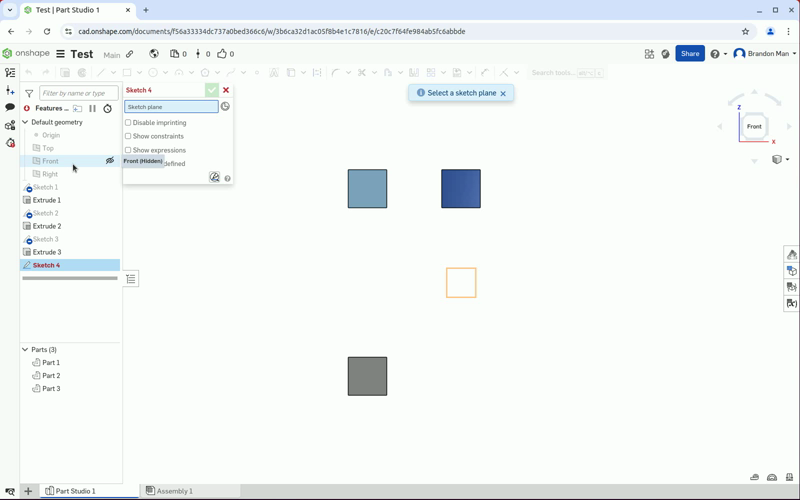
click(73, 163)
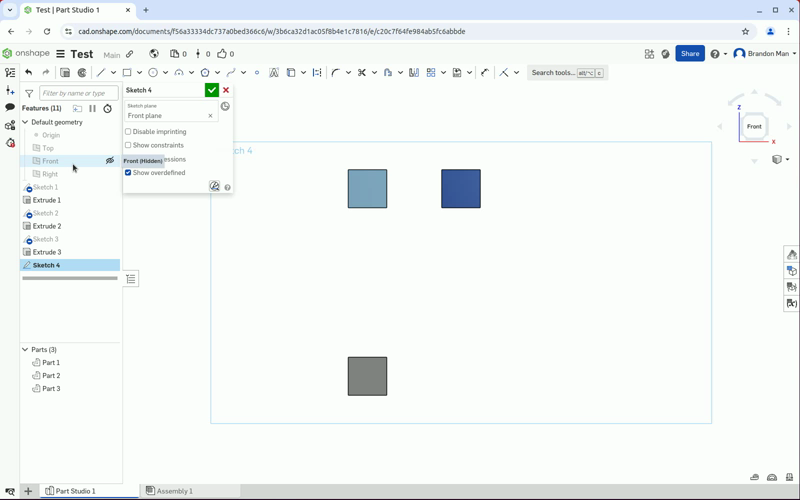
mouse_move(73, 352)
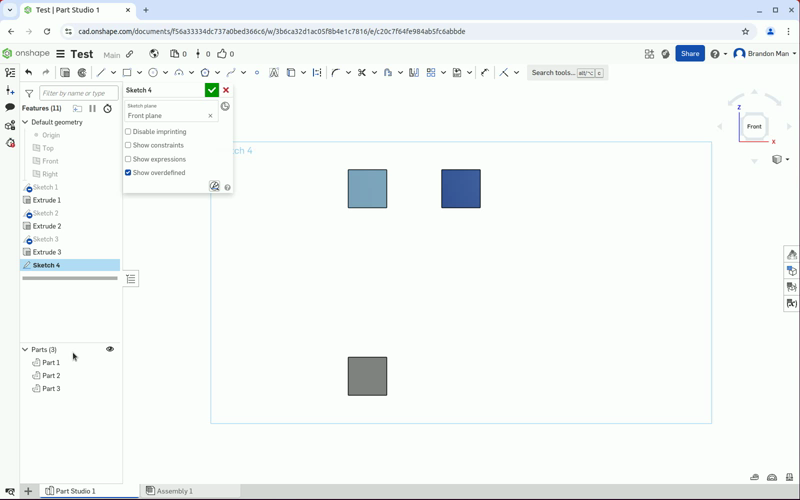
key(y)
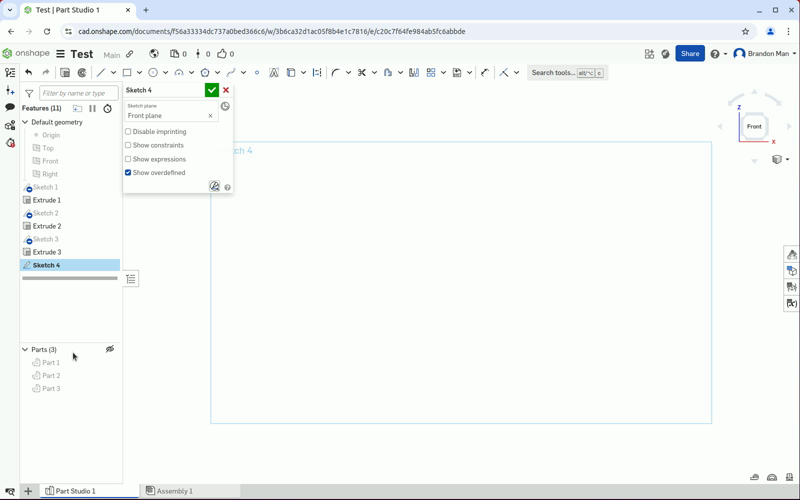
key(l)
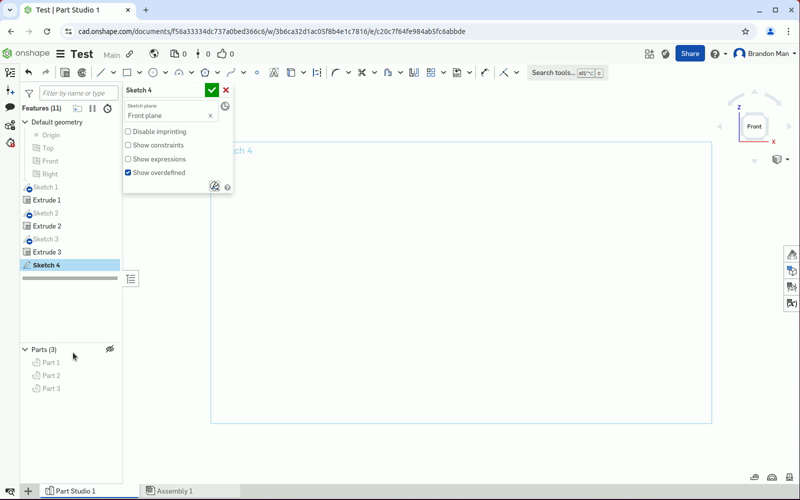
key_down(shift)
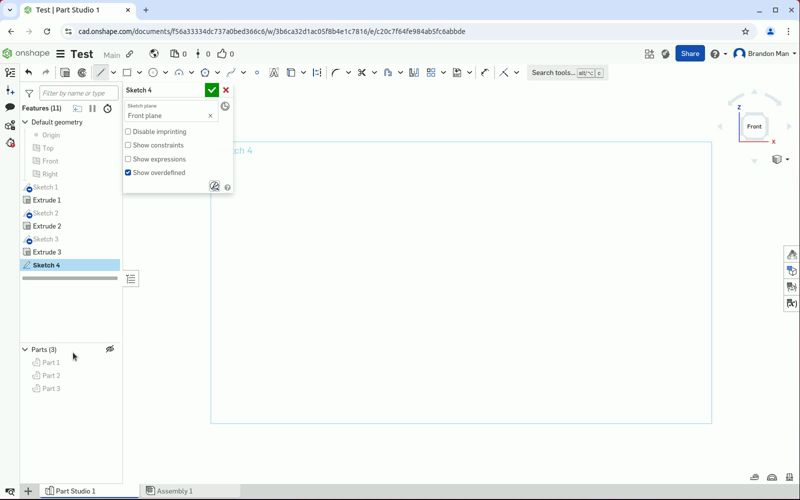
mouse_move(441, 395)
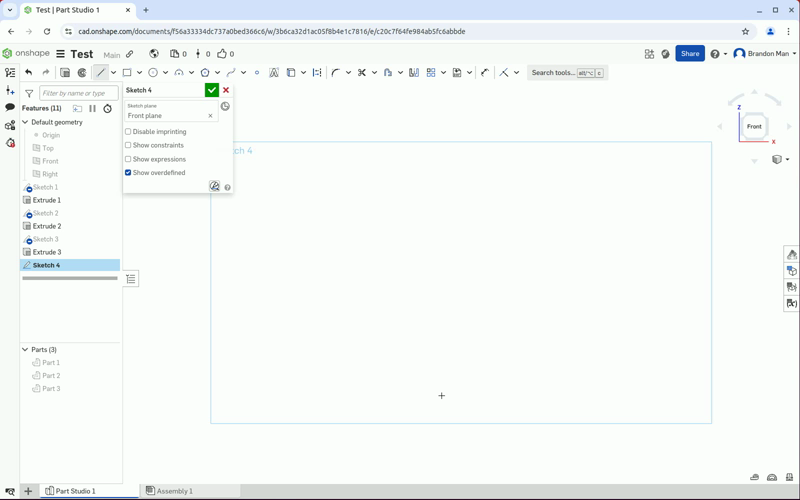
click(441, 395)
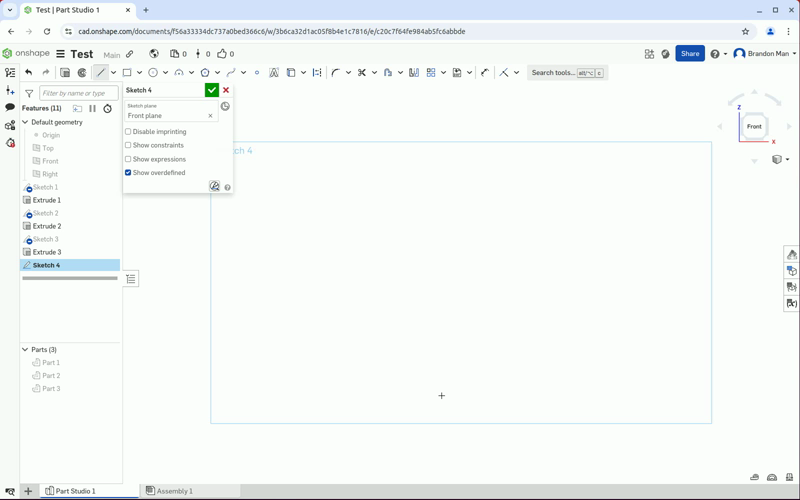
key_up(shift)
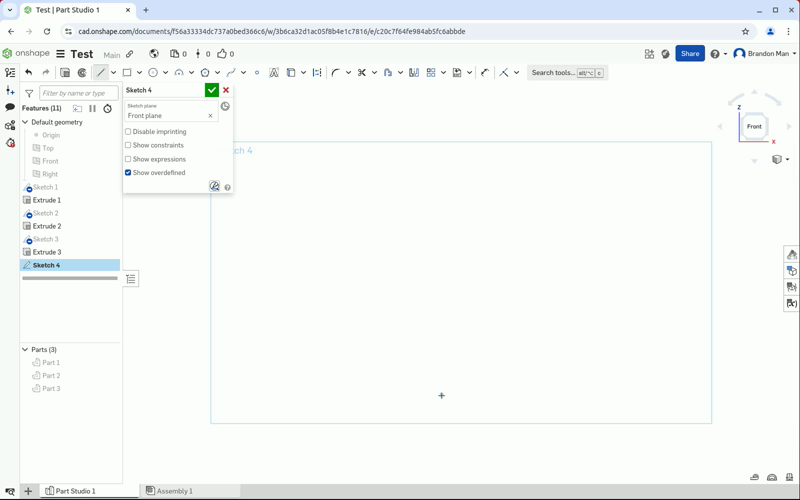
key_down(shift)
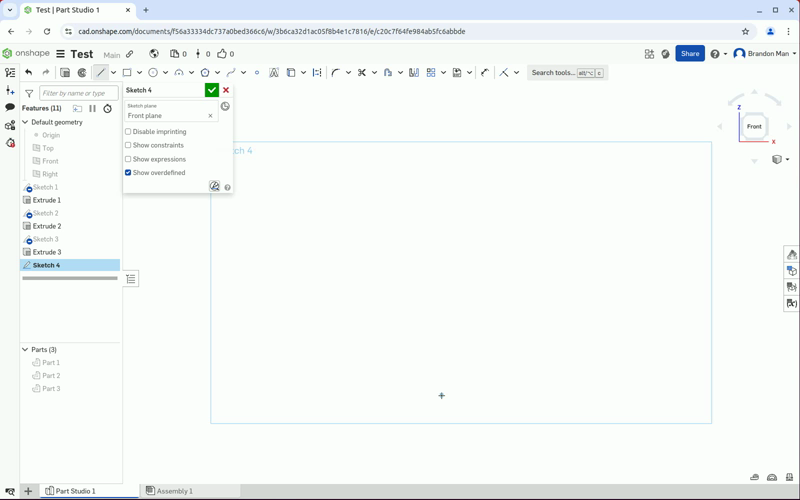
mouse_move(471, 395)
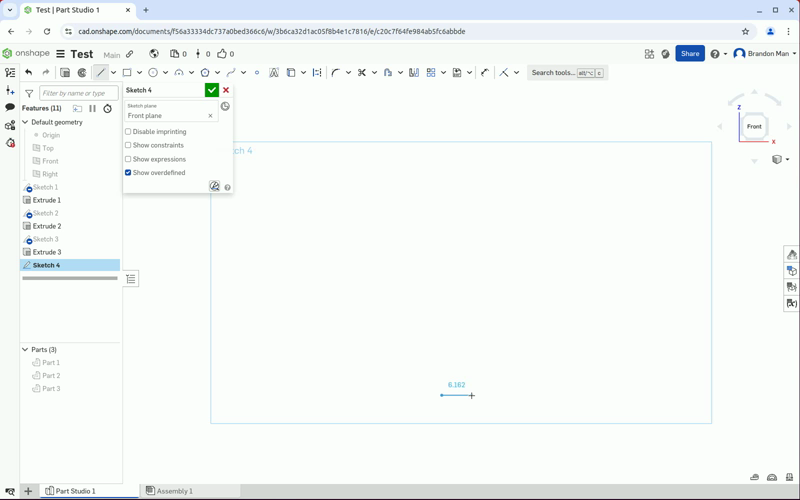
mouse_move(480, 395)
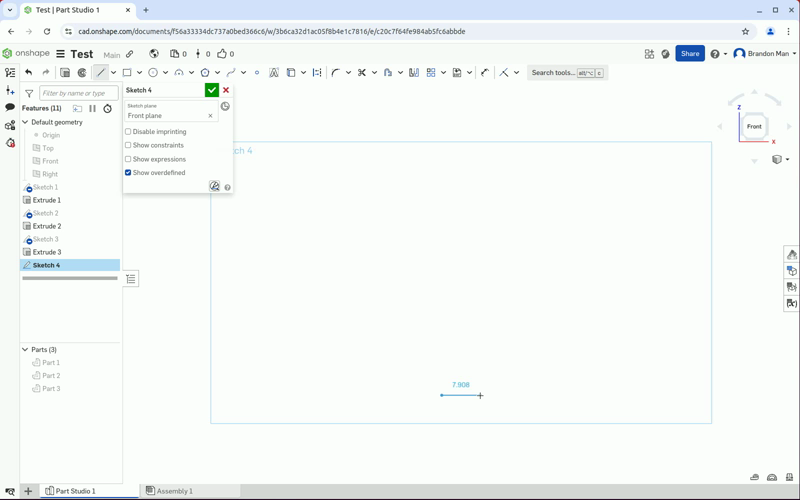
click(480, 395)
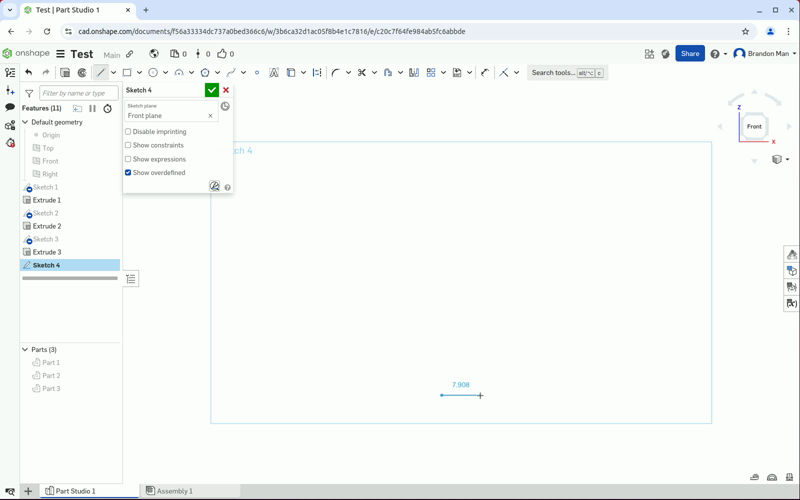
key_up(shift)
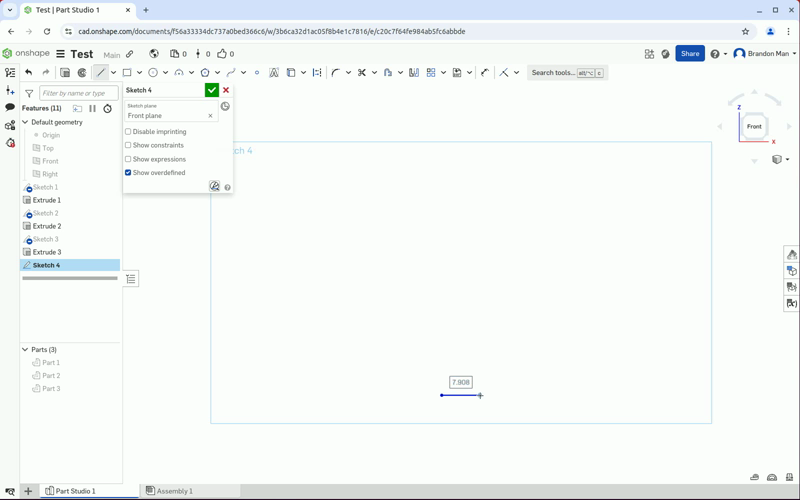
key_down(shift)
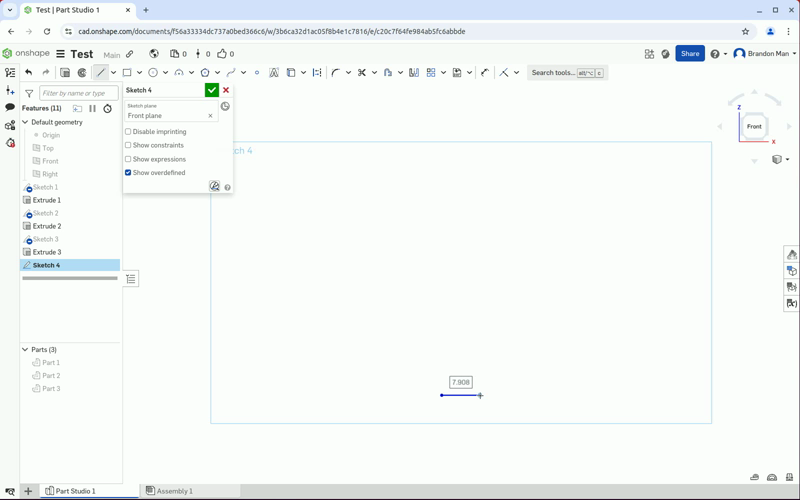
mouse_move(510, 395)
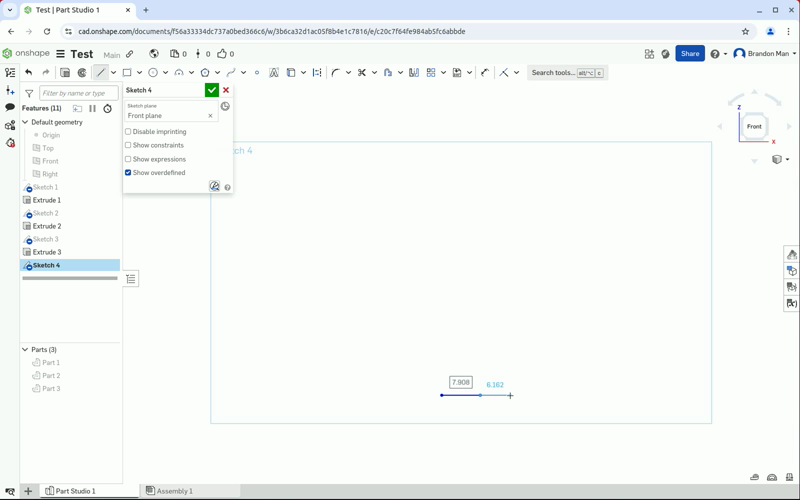
mouse_move(480, 357)
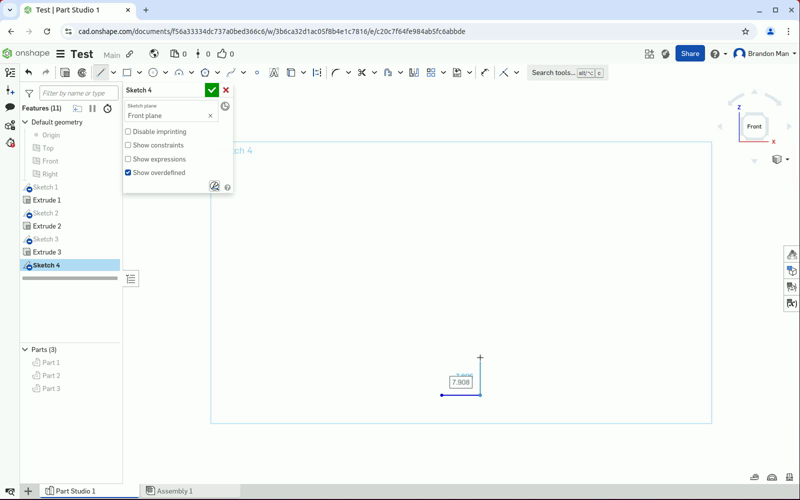
click(480, 357)
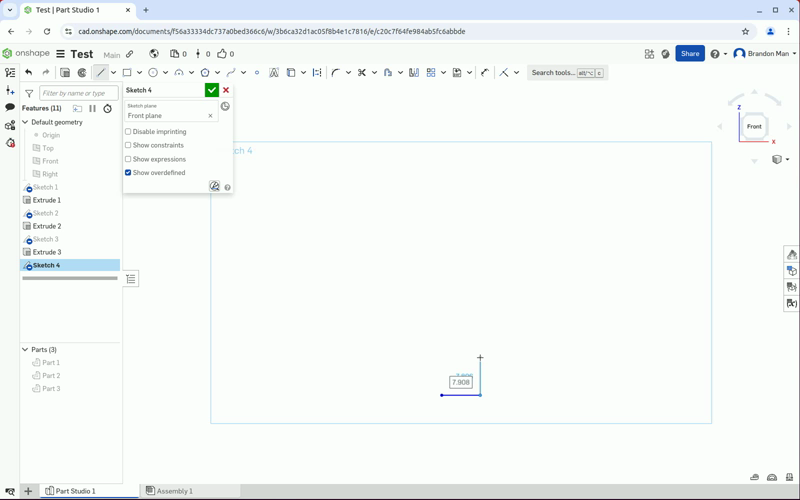
key_up(shift)
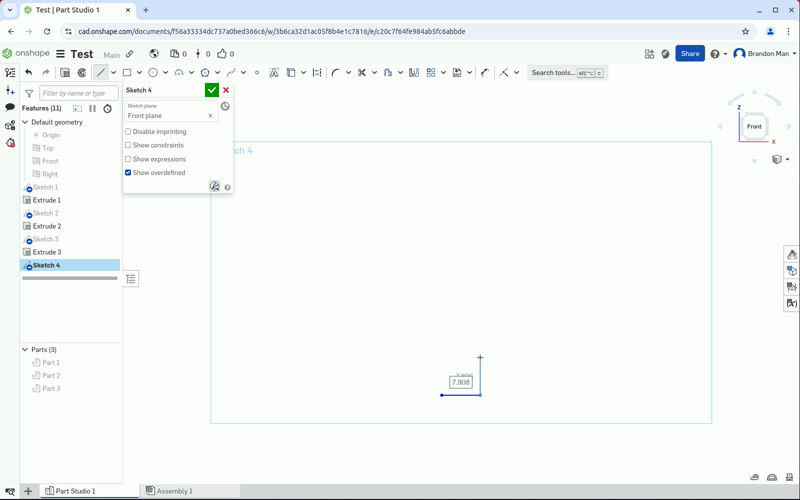
key_down(shift)
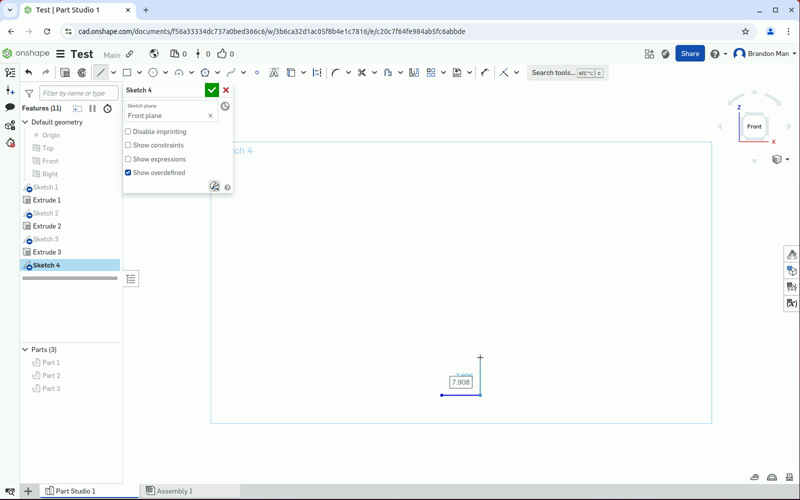
mouse_move(510, 357)
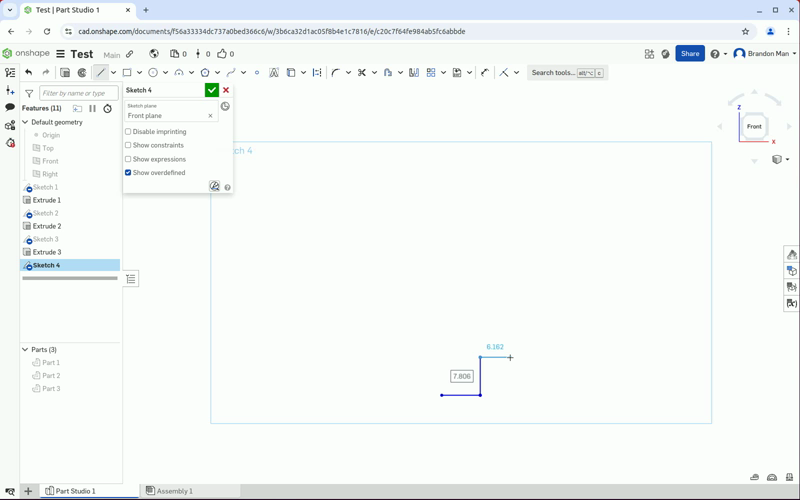
mouse_move(441, 357)
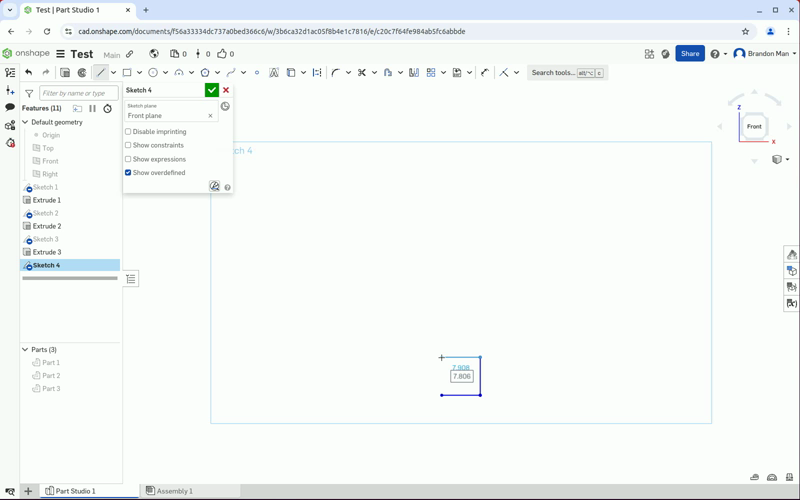
click(441, 357)
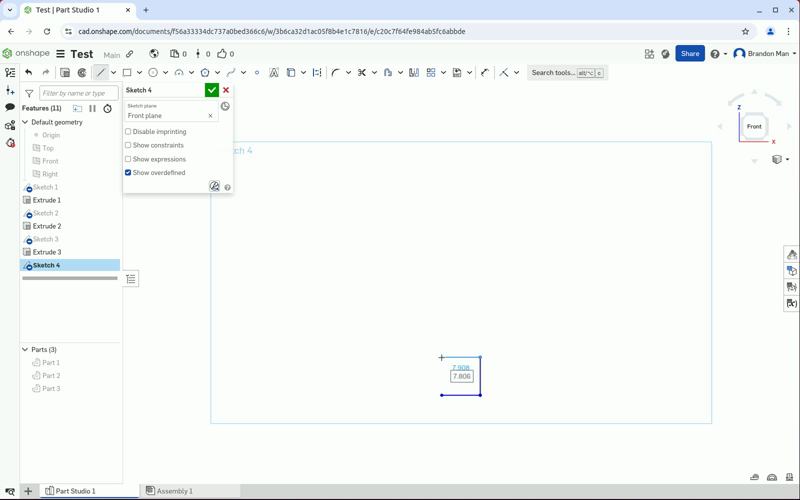
key_up(shift)
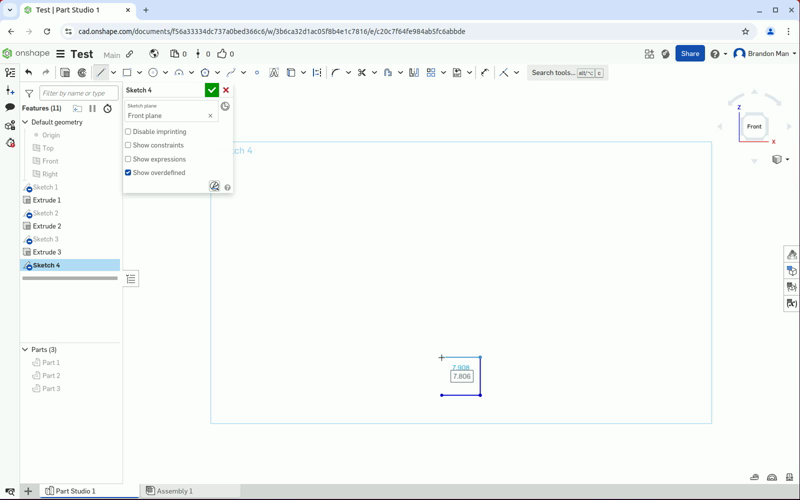
mouse_move(471, 357)
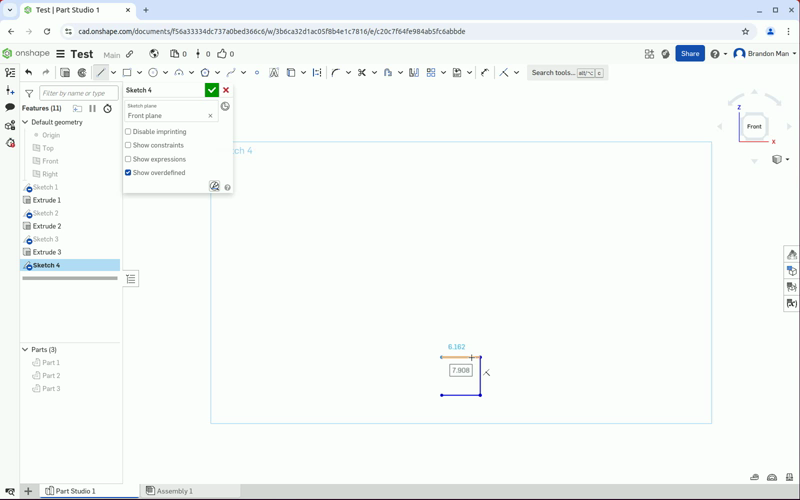
key_down(shift)
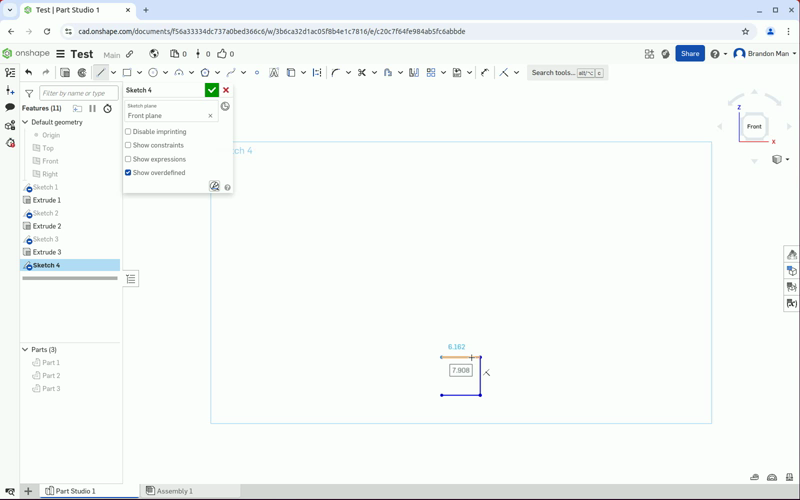
mouse_move(441, 395)
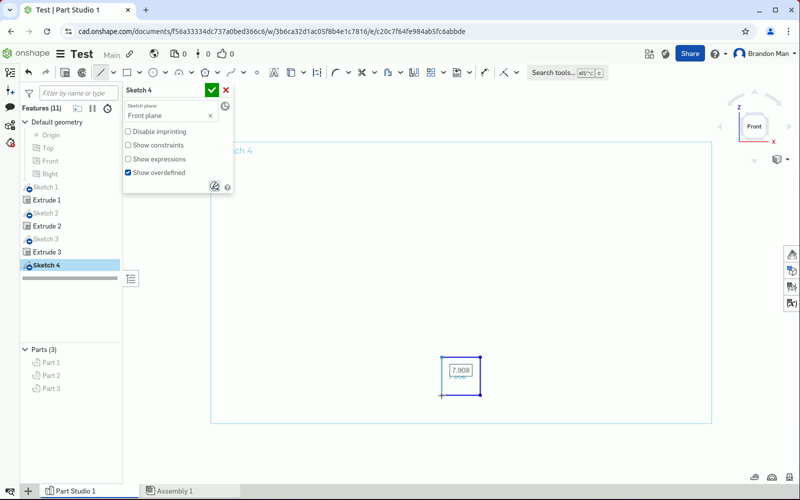
key_up(shift)
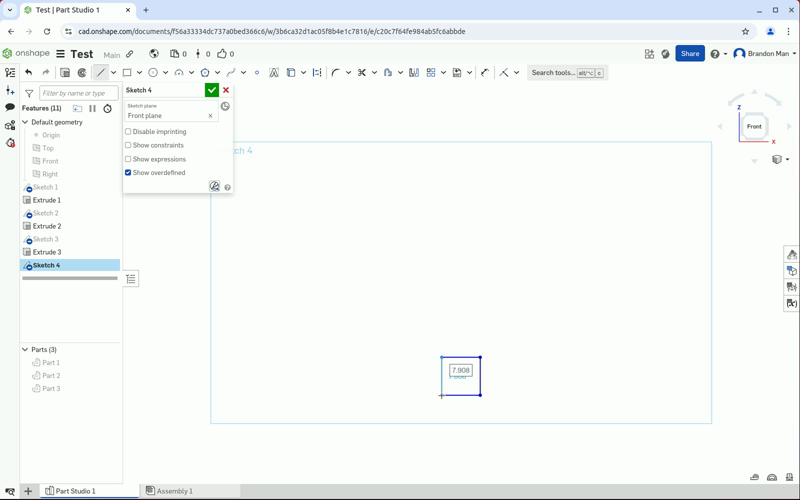
click(441, 395)
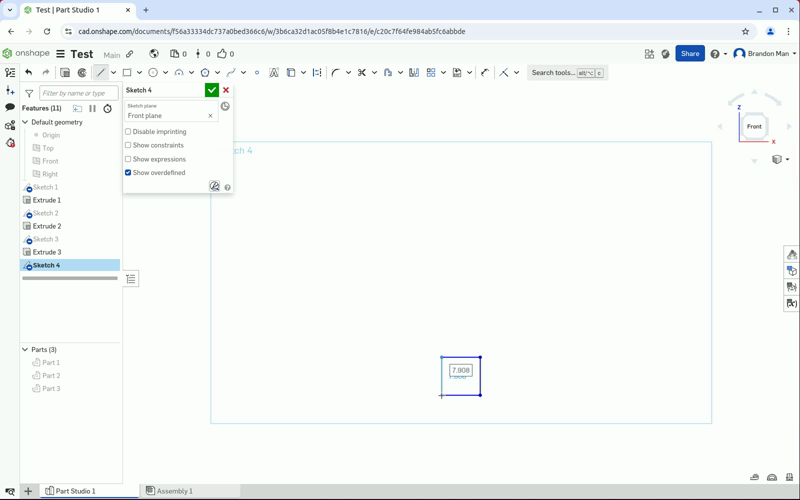
key(esc)
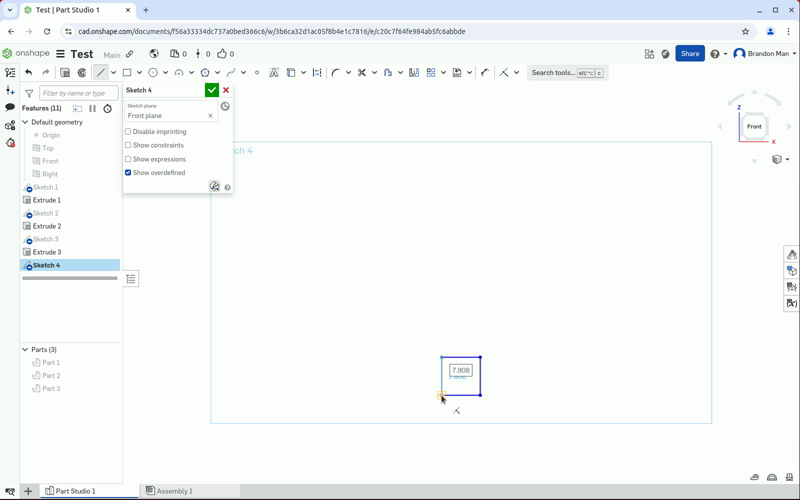
mouse_move(456, 393)
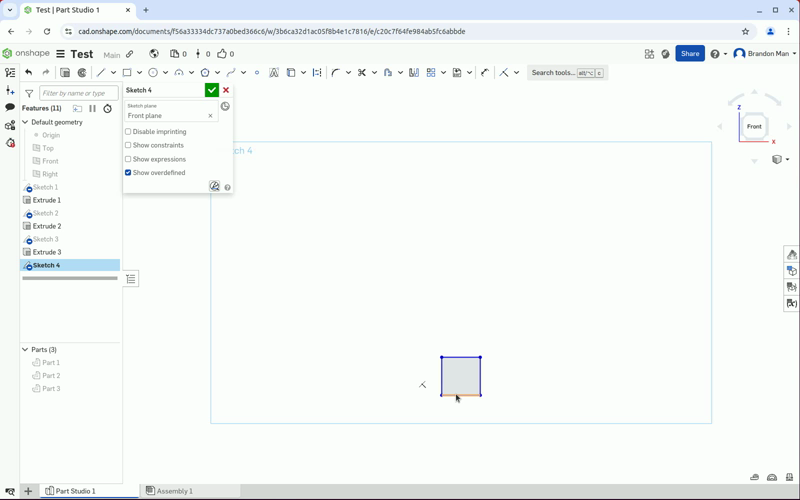
scroll(6)
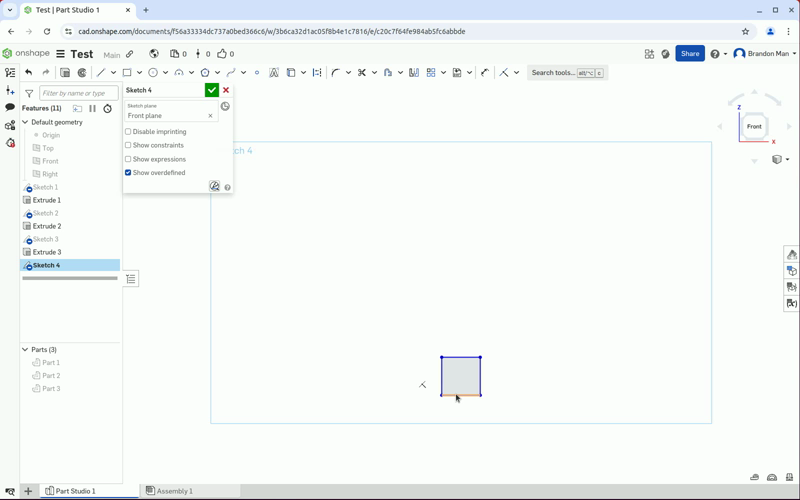
scroll(6)
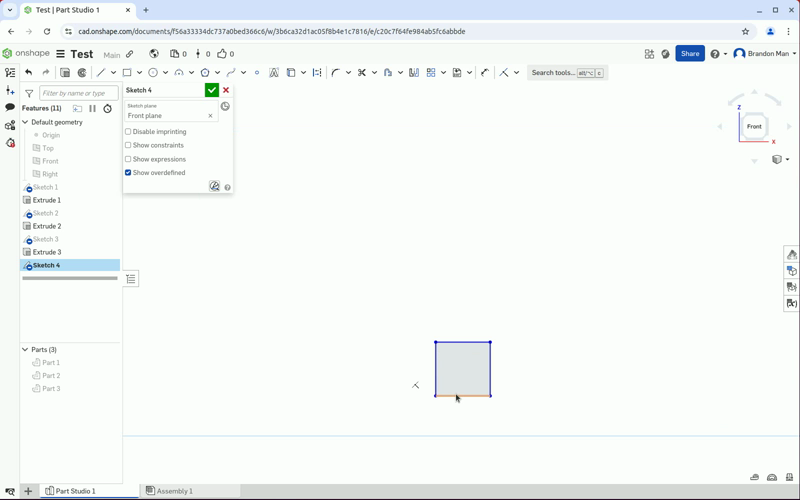
scroll(6)
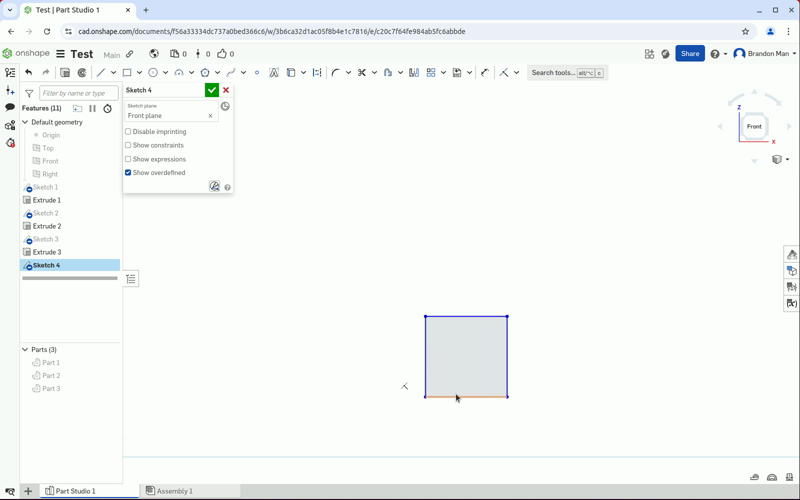
scroll(6)
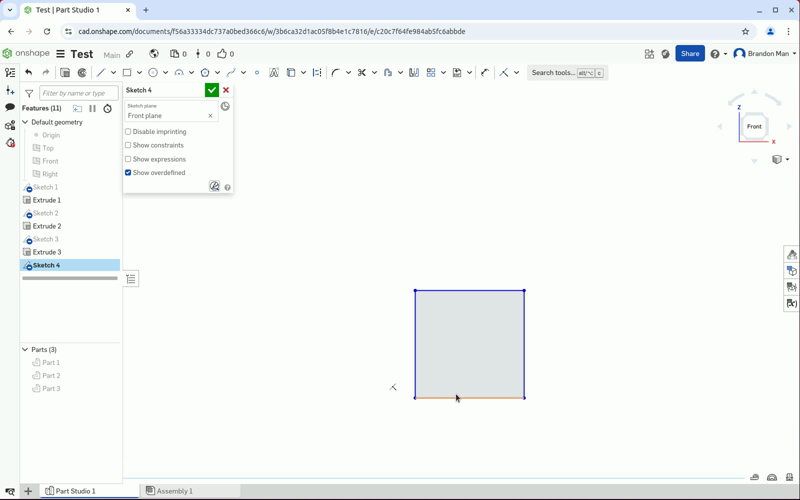
scroll(6)
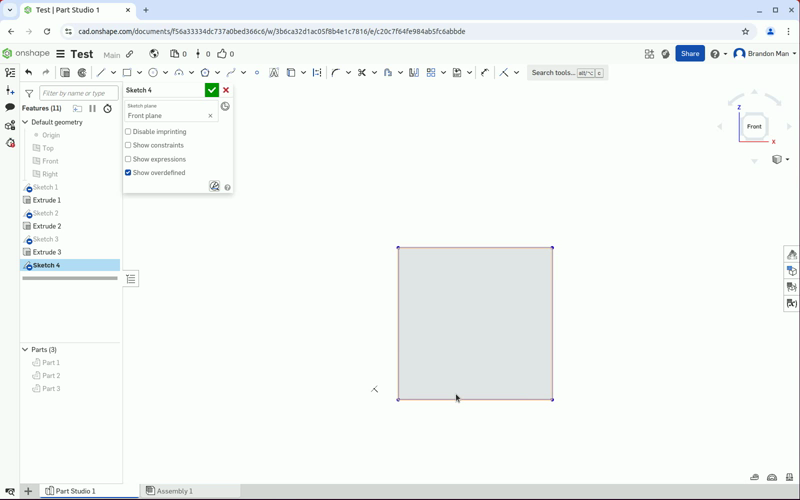
scroll(6)
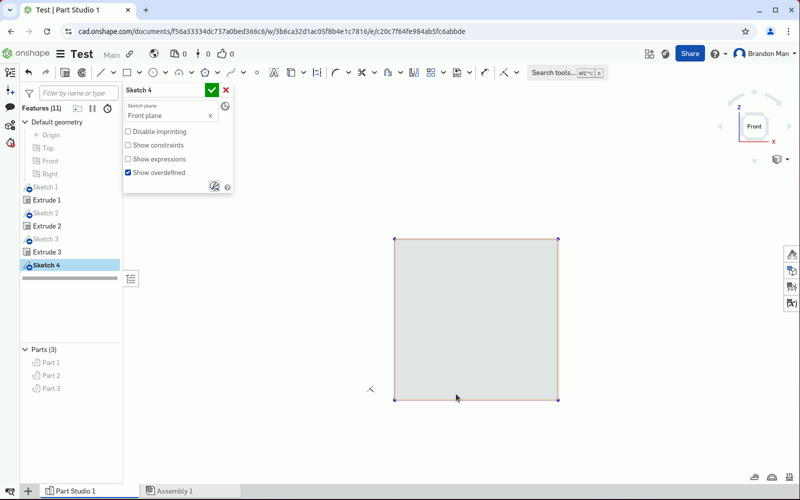
scroll(6)
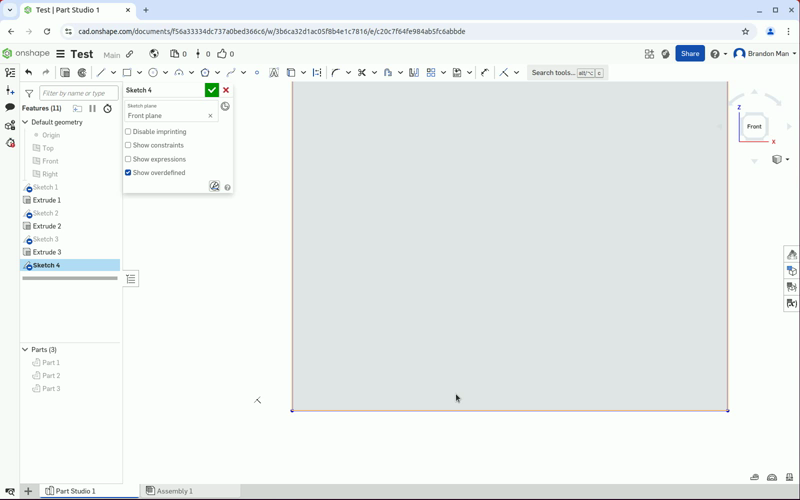
click(456, 393)
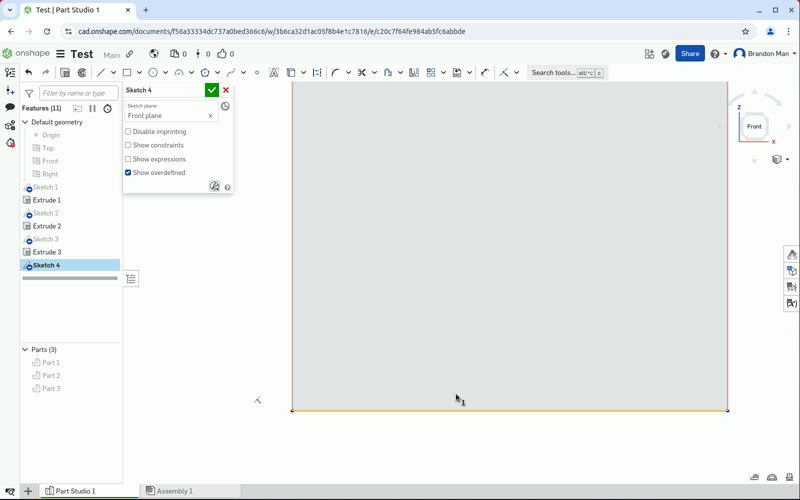
scroll(-6)
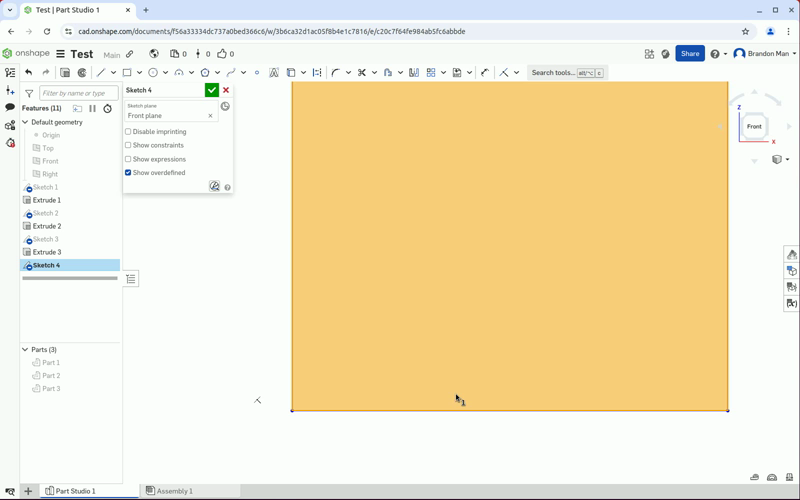
scroll(-6)
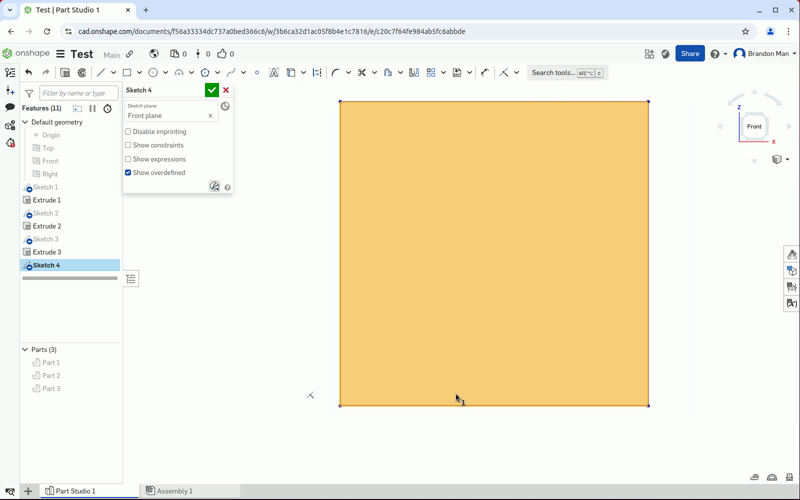
scroll(-6)
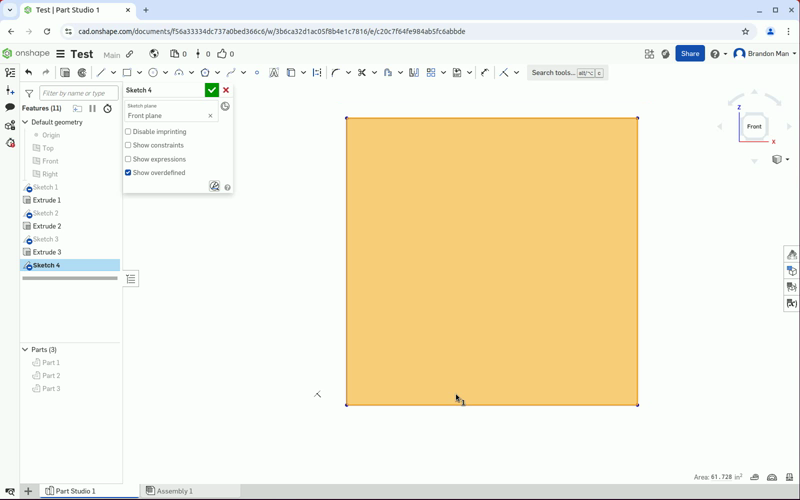
scroll(-6)
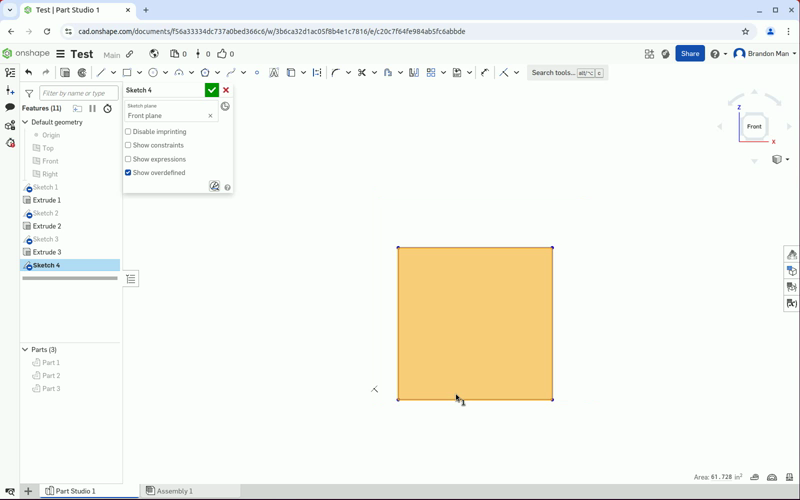
scroll(-6)
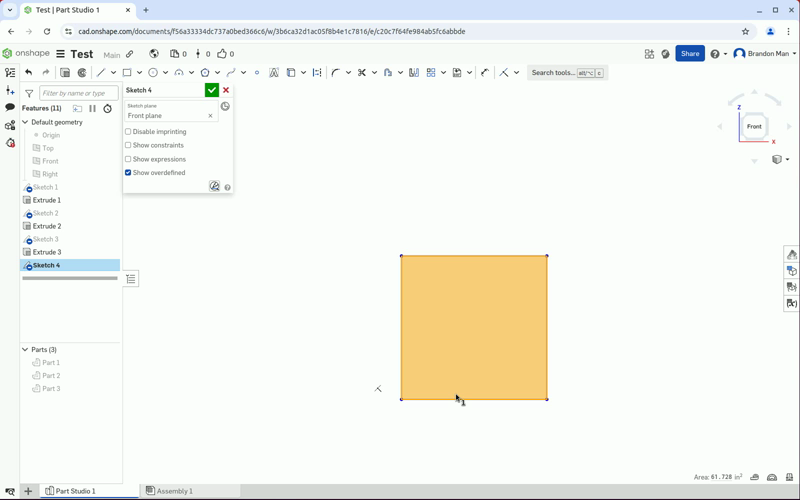
scroll(-6)
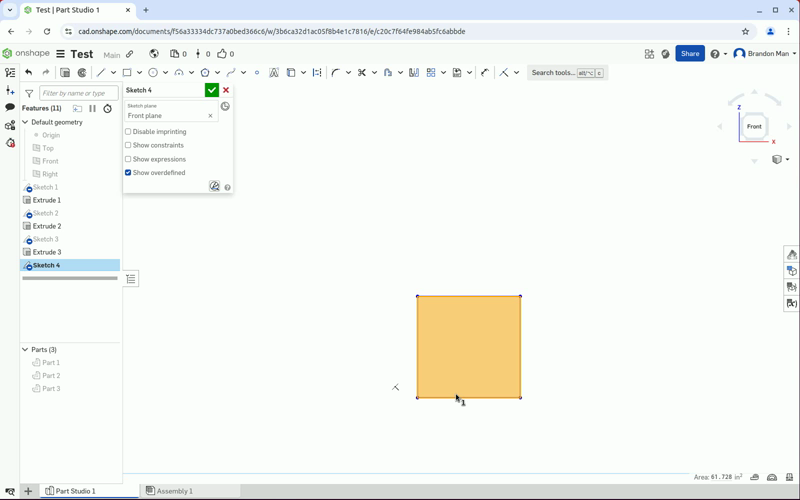
scroll(-6)
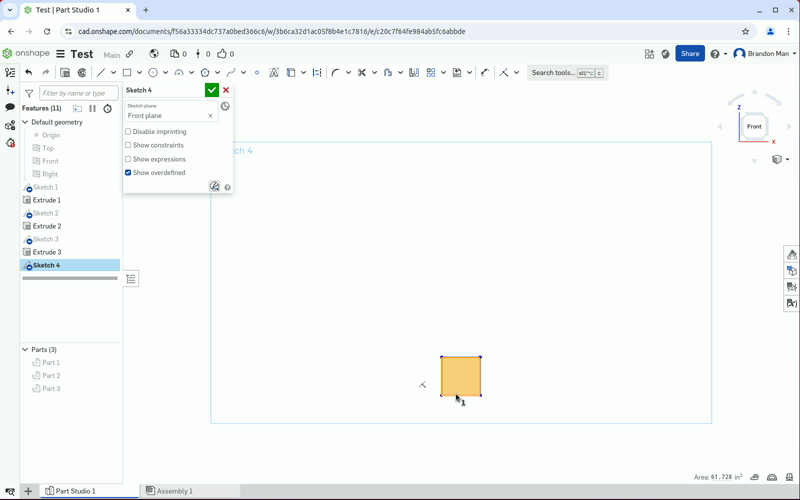
mouse_move(73, 352)
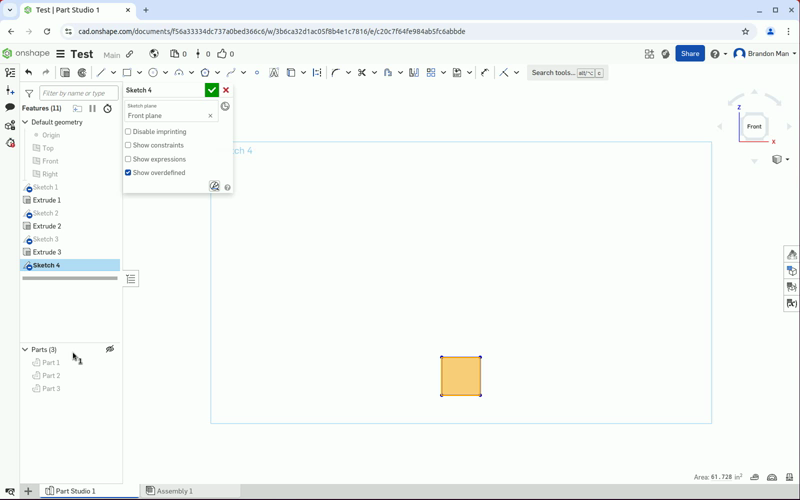
key(shift+y)
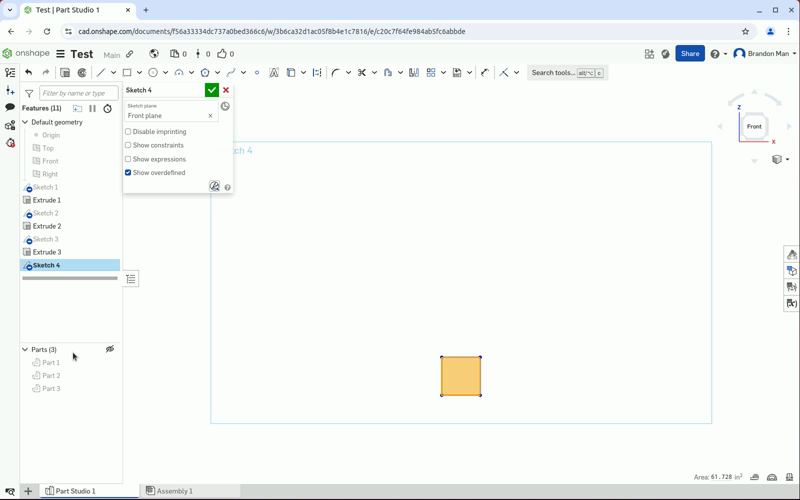
key(shift+e)
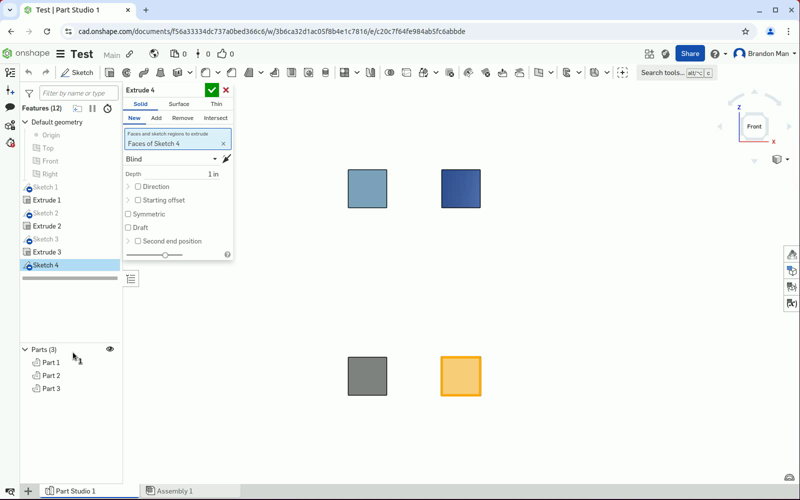
mouse_move(143, 106)
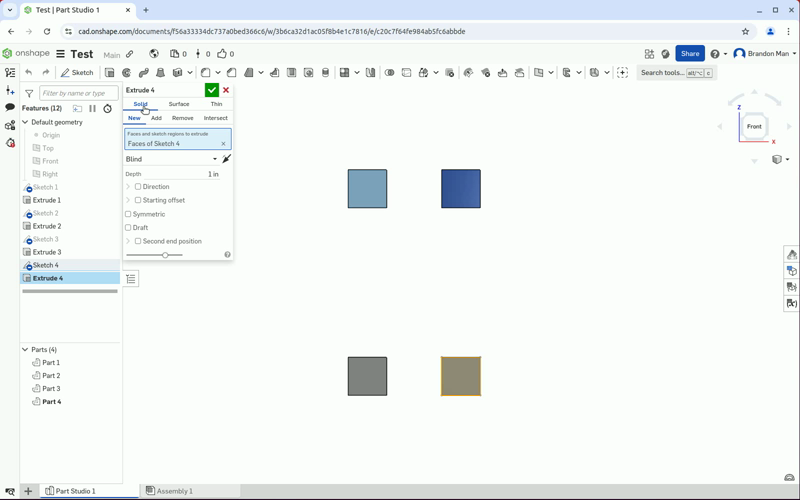
click(143, 106)
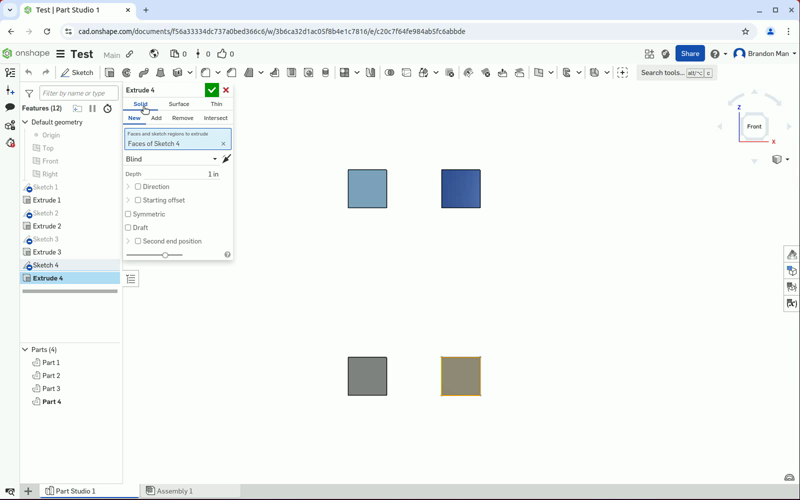
mouse_move(137, 120)
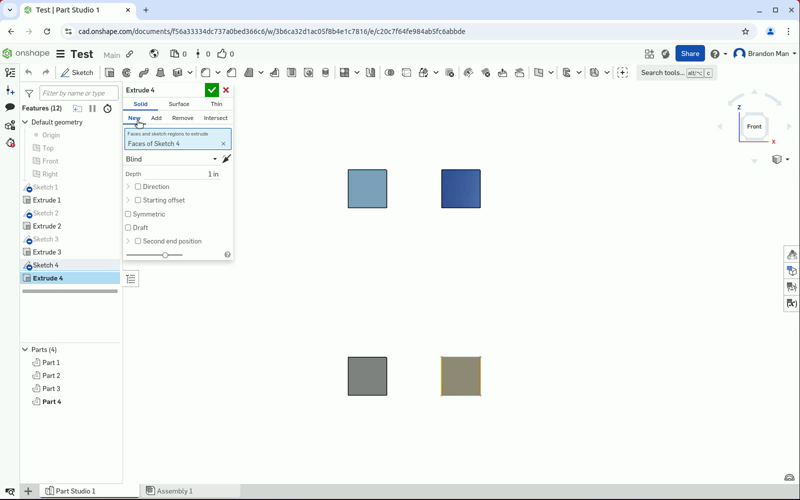
click(137, 120)
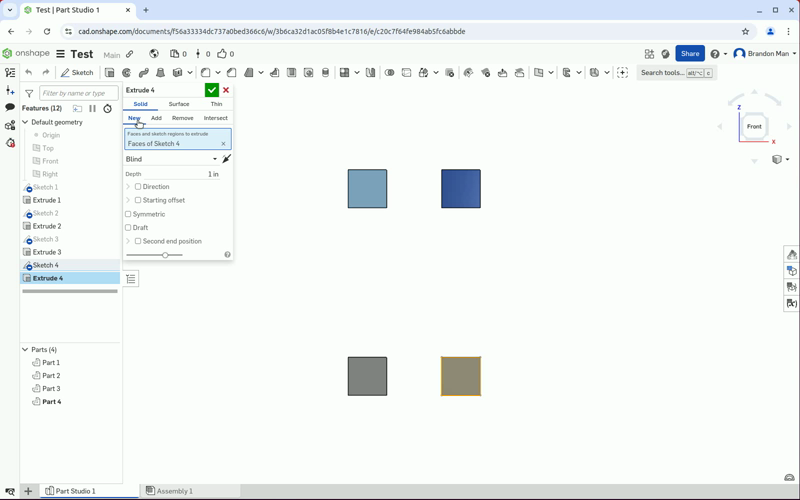
key(tab, 4)
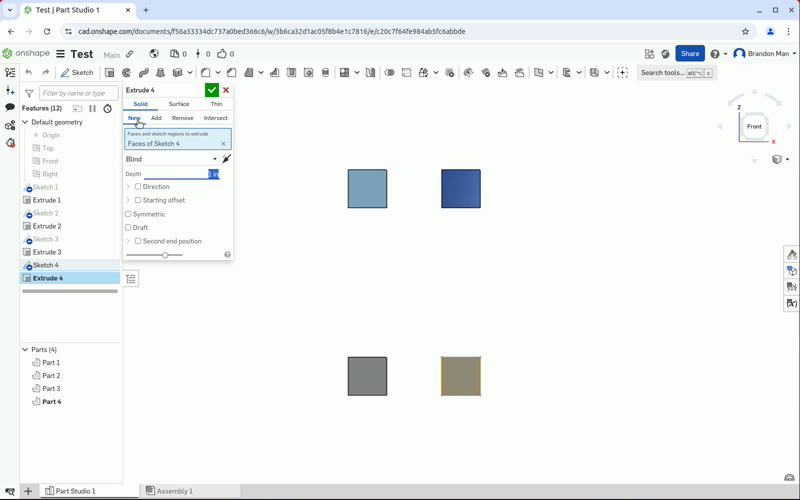
text(7.703)
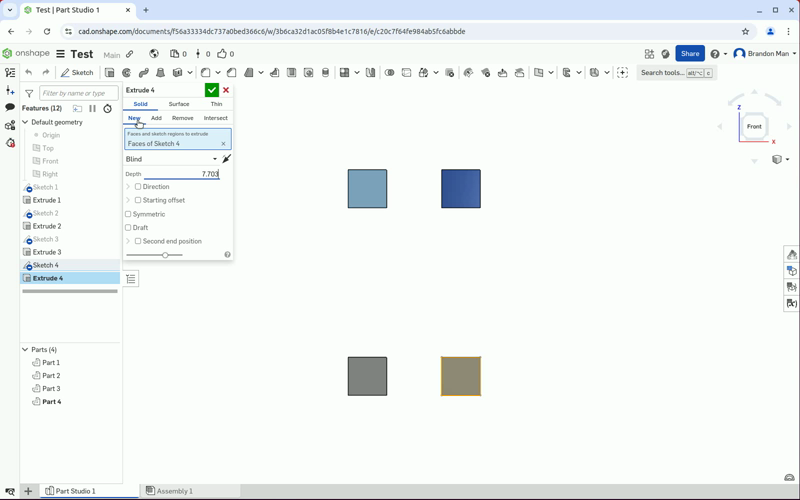
key(enter)
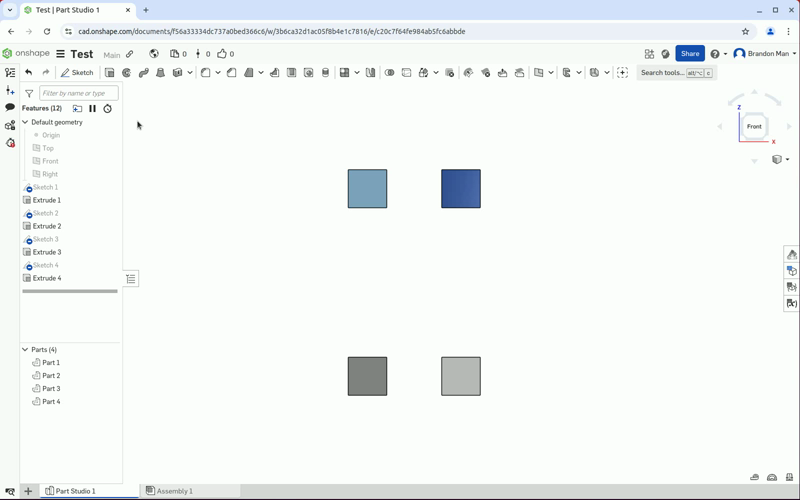
key(shift+h)
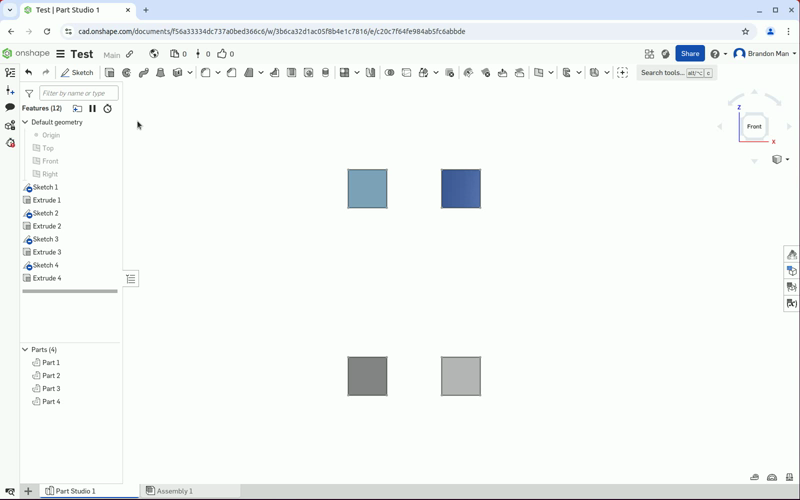
key(shift+h)
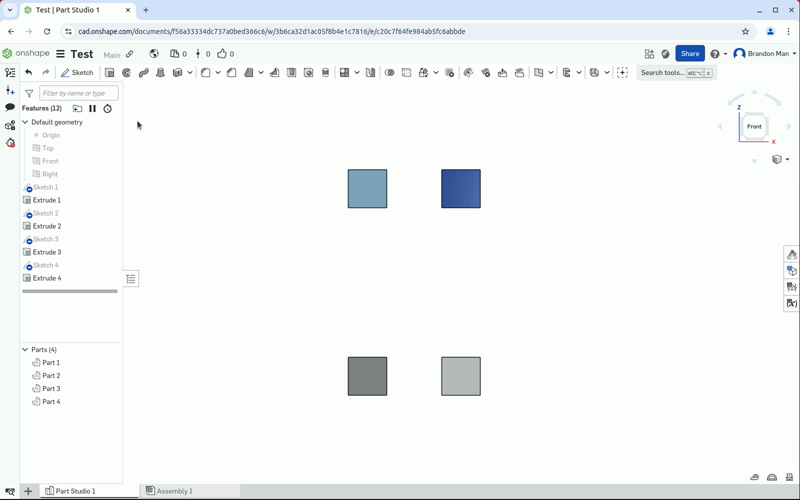
mouse_move(73, 189)
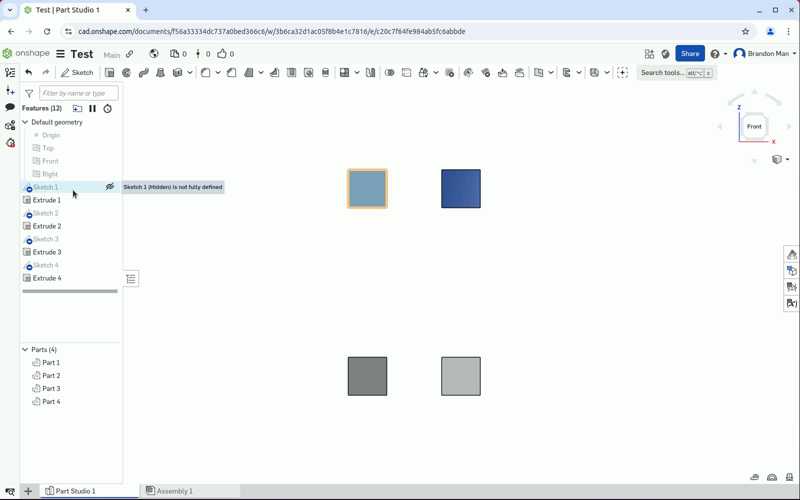
click(73, 189)
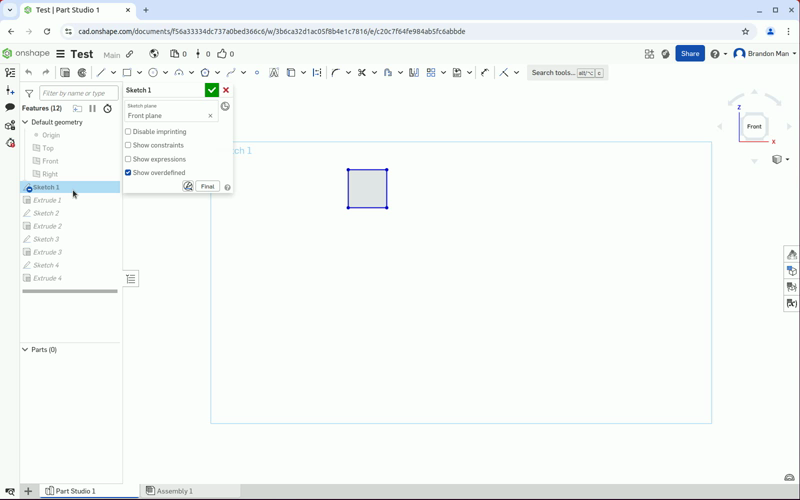
mouse_move(229, 92)
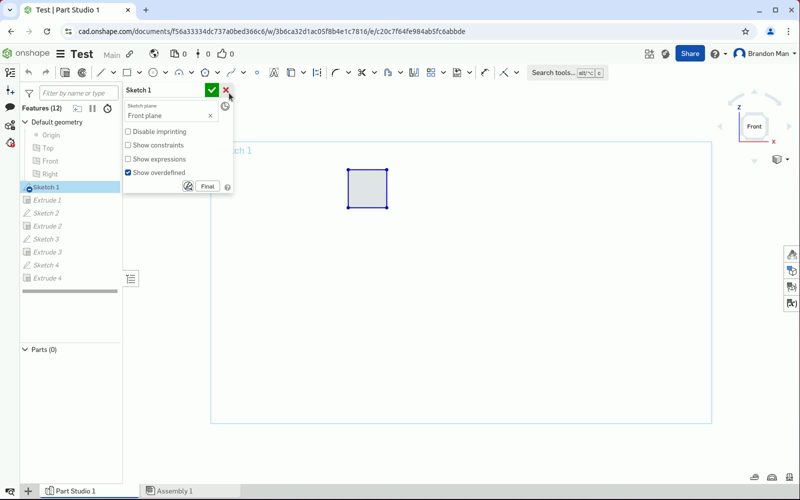
click(229, 92)
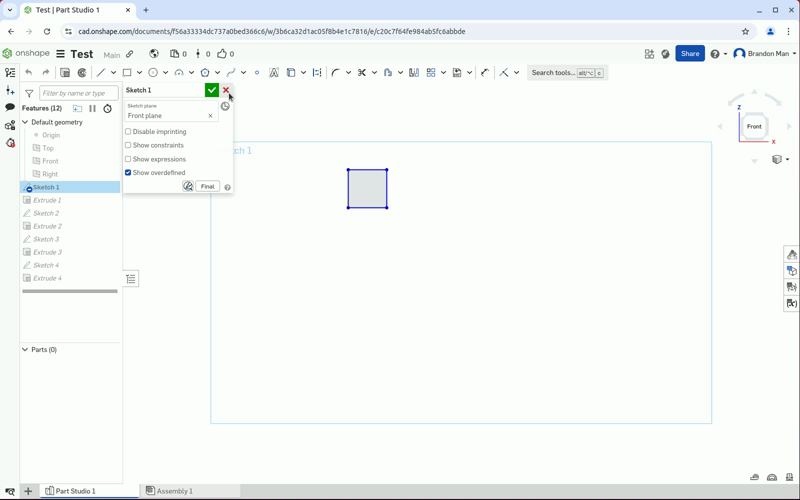
key(shift+s)
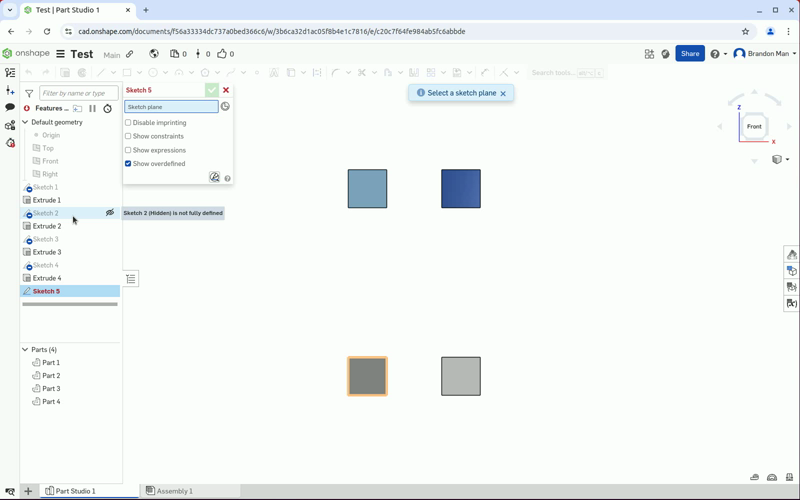
scroll(3)
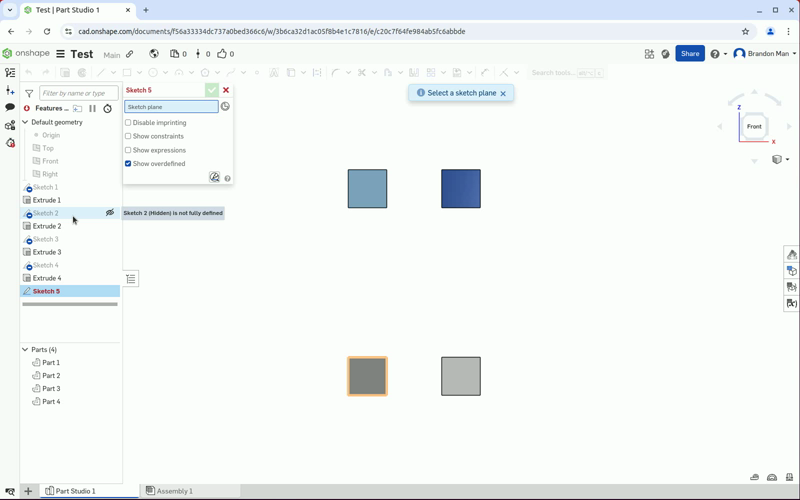
mouse_move(73, 163)
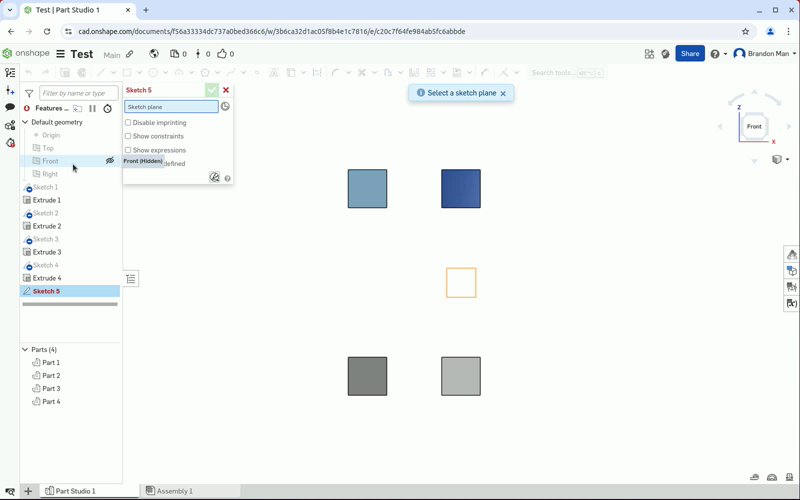
click(73, 163)
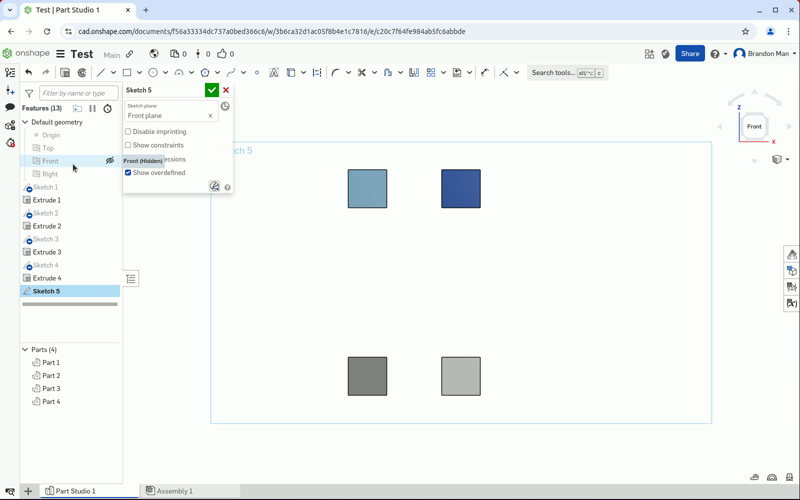
mouse_move(73, 352)
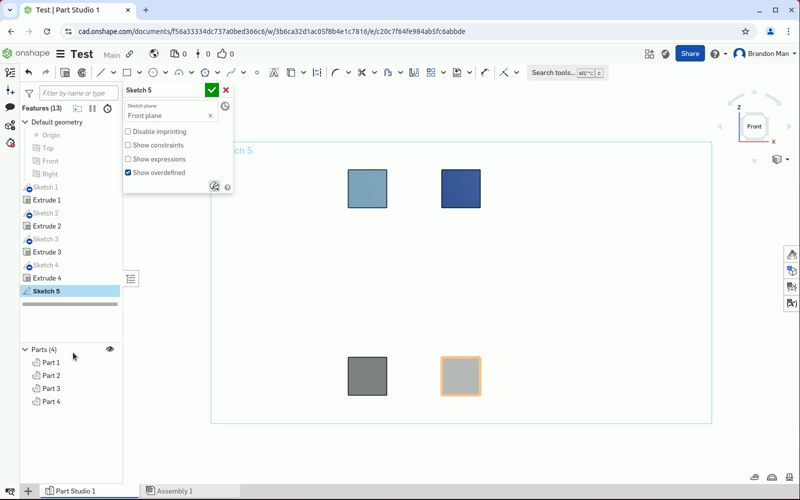
key(y)
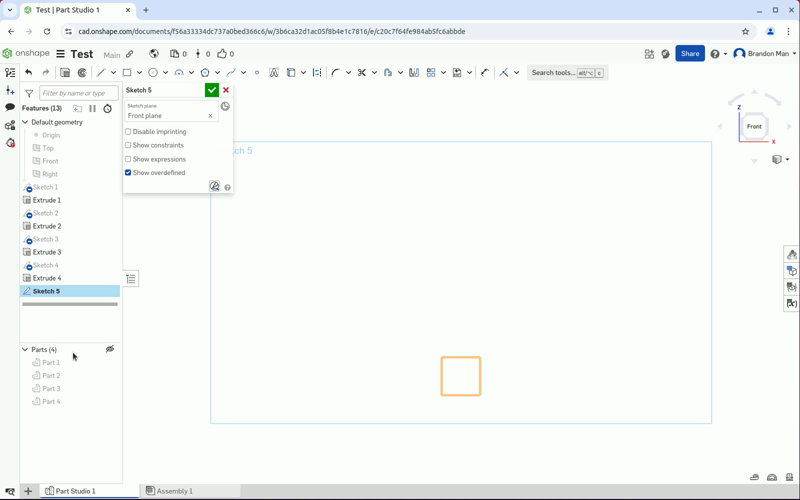
key(l)
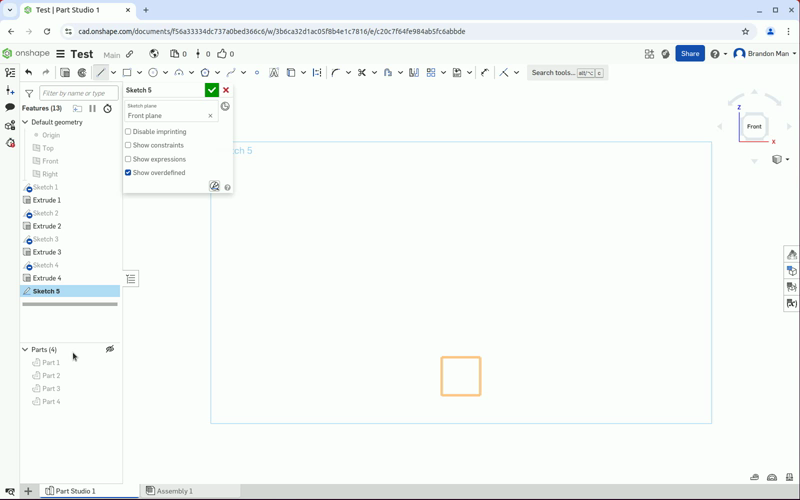
key_down(shift)
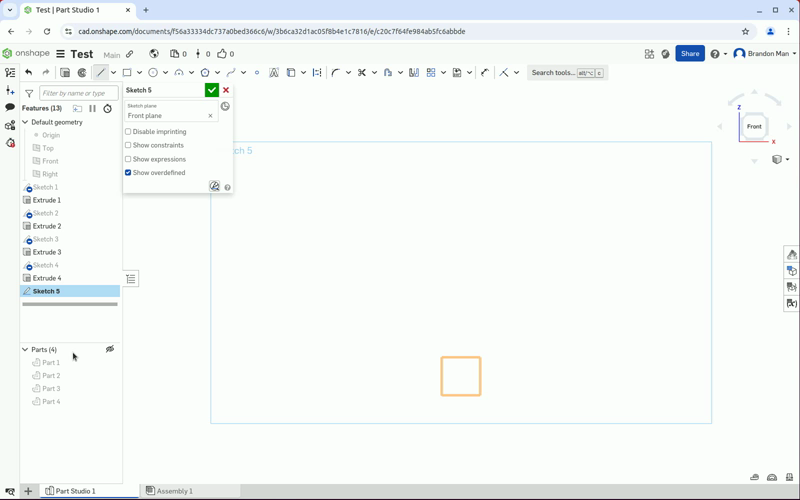
mouse_move(348, 300)
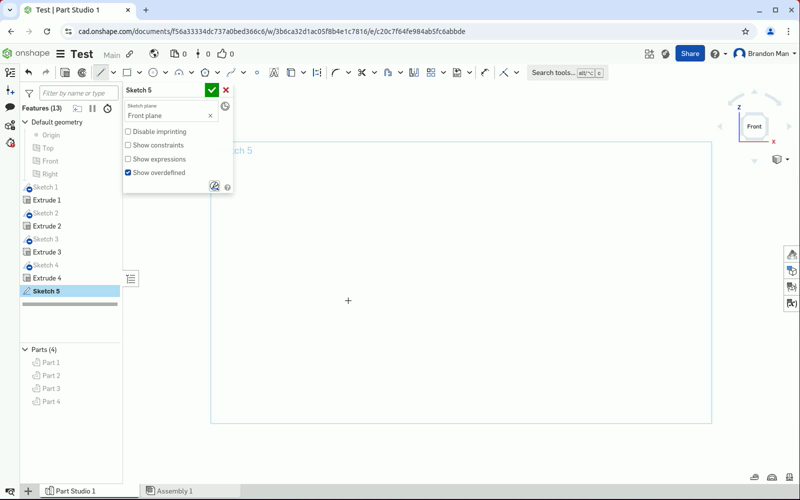
click(348, 300)
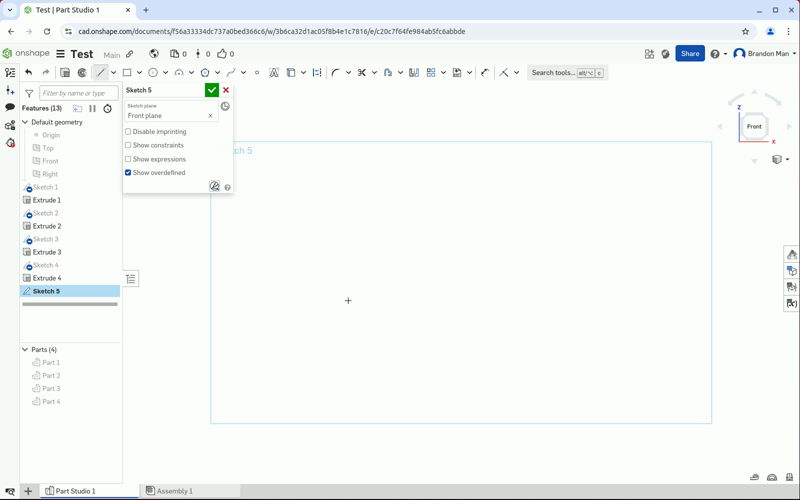
key_up(shift)
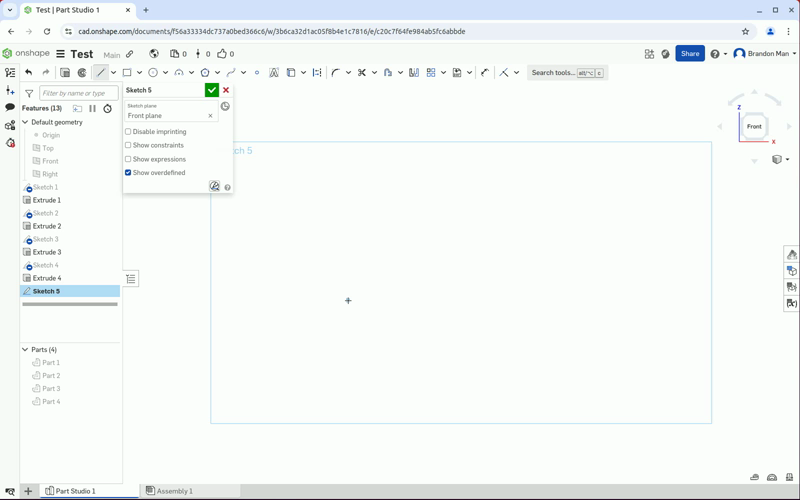
key_down(shift)
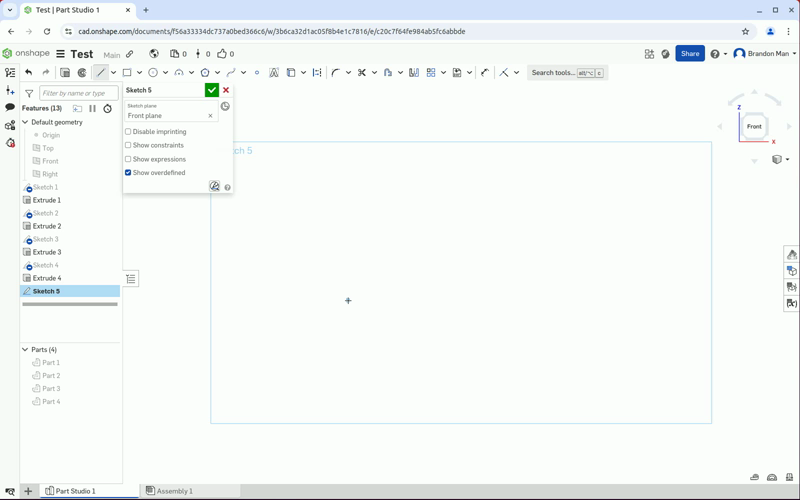
mouse_move(378, 300)
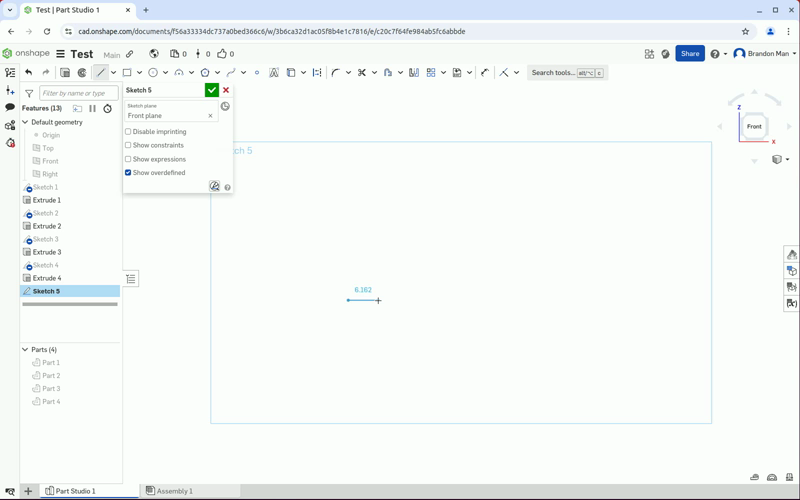
mouse_move(386, 300)
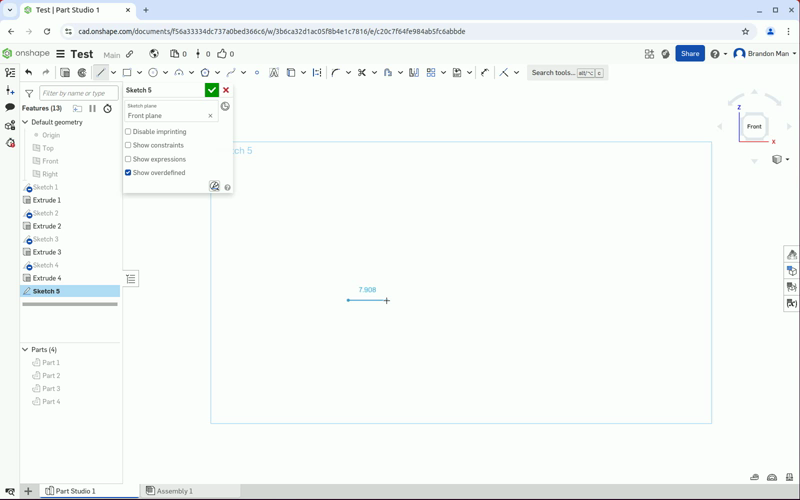
click(386, 300)
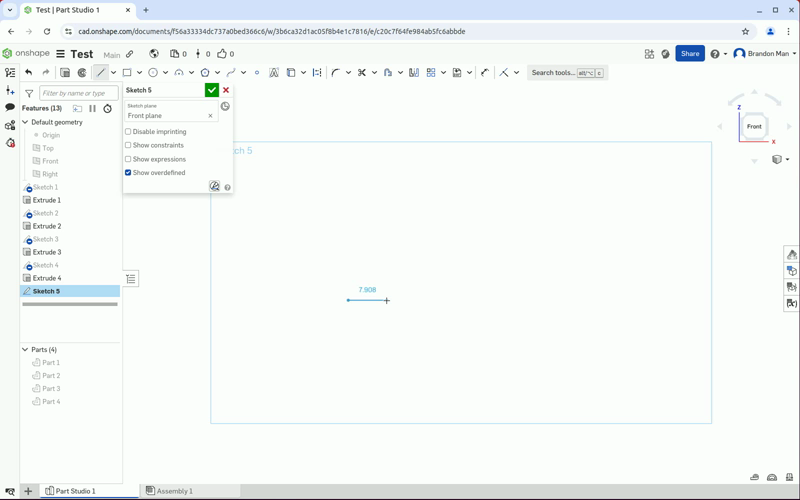
key_up(shift)
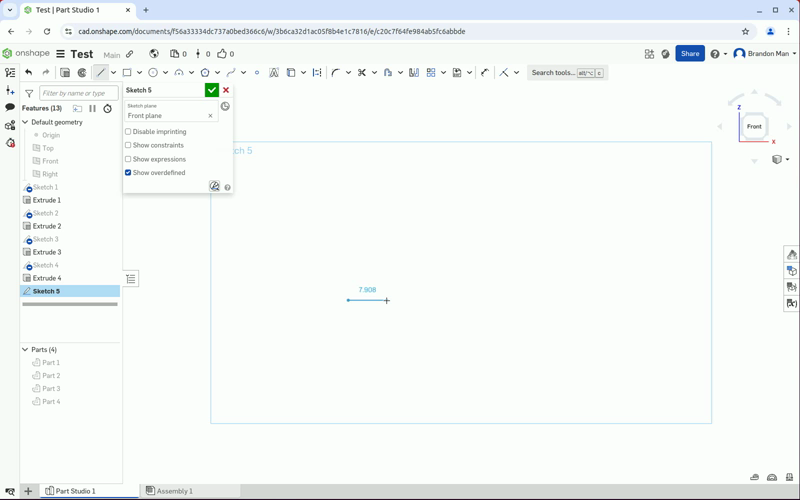
key_down(shift)
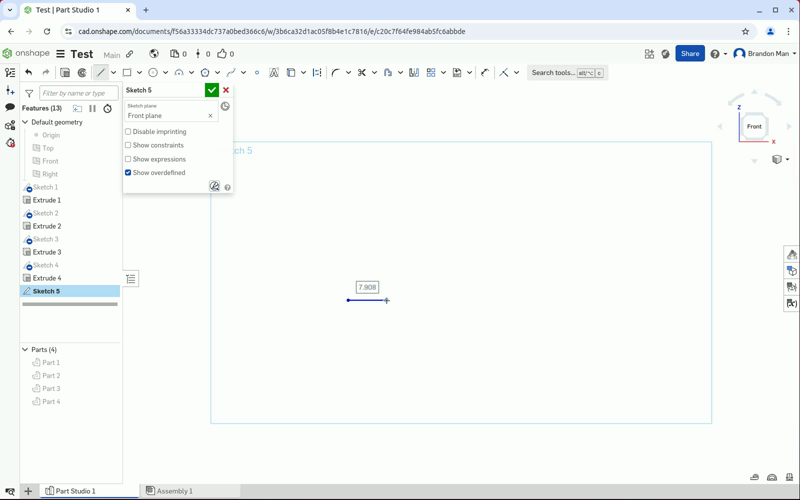
mouse_move(416, 300)
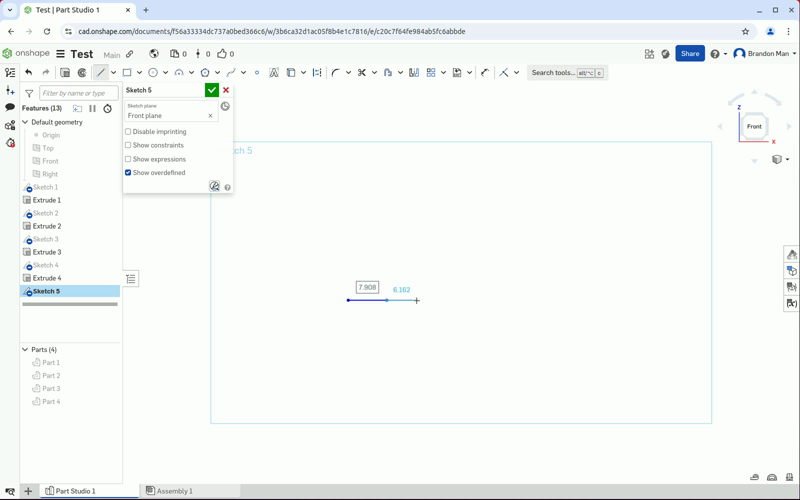
mouse_move(386, 262)
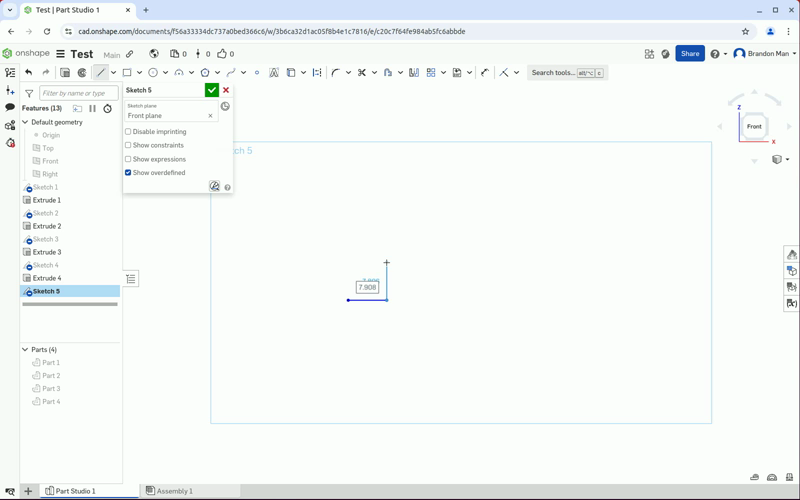
click(386, 262)
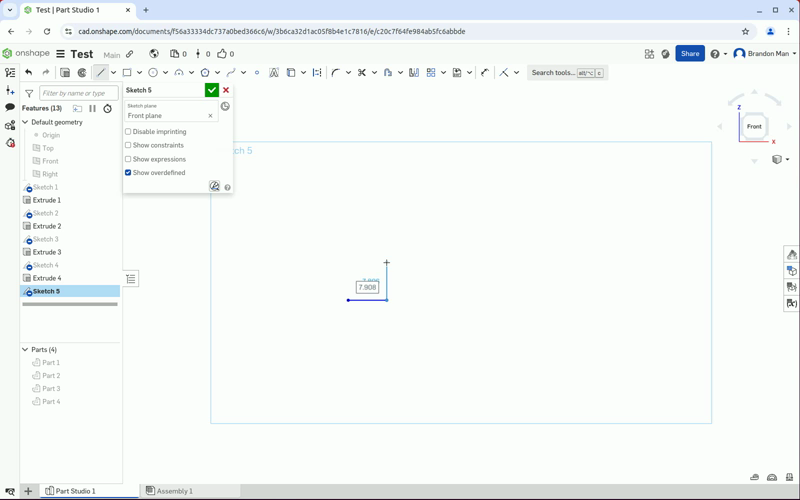
key_up(shift)
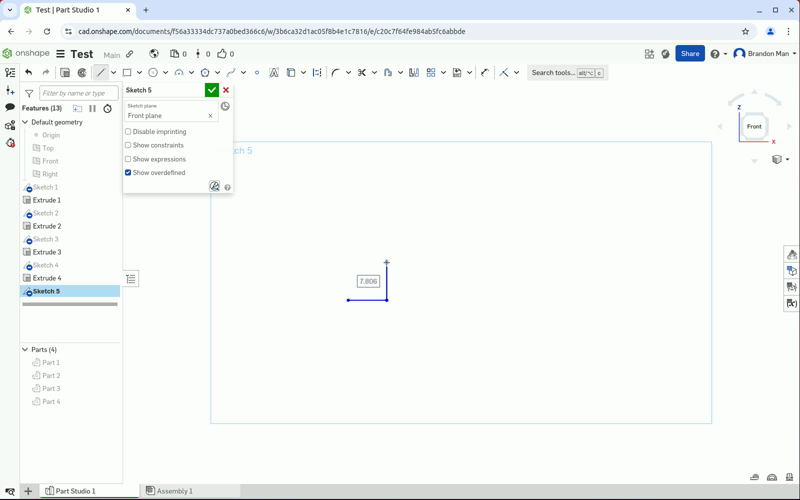
key_down(shift)
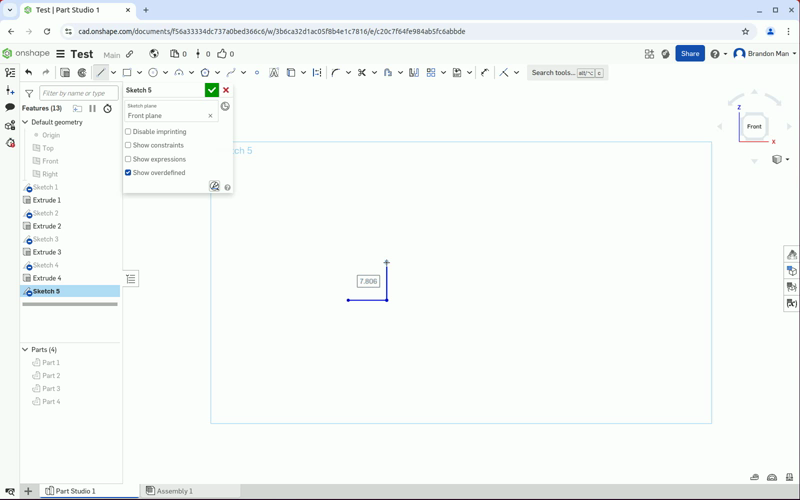
mouse_move(416, 262)
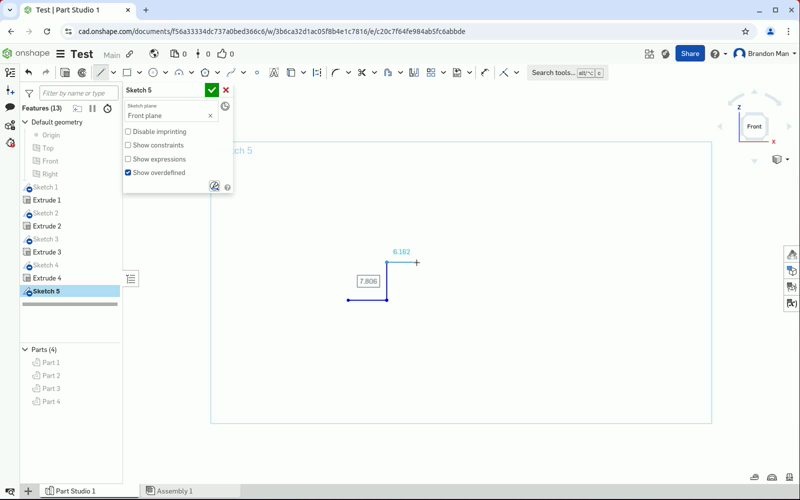
mouse_move(348, 262)
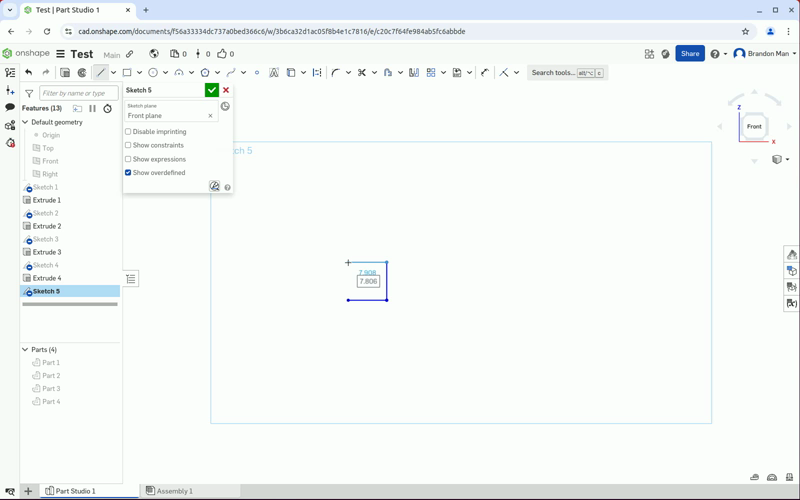
click(348, 262)
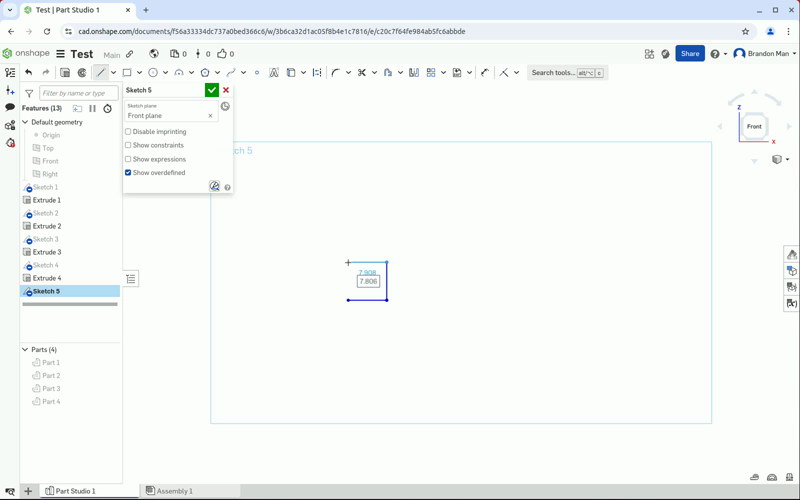
key_up(shift)
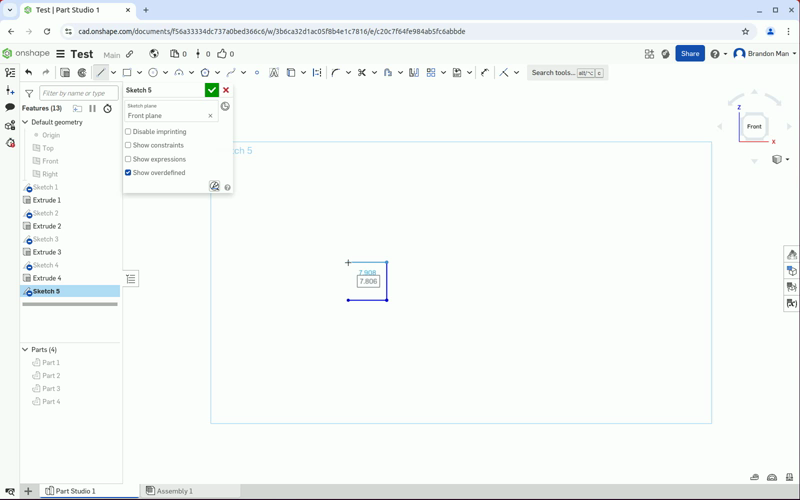
mouse_move(378, 262)
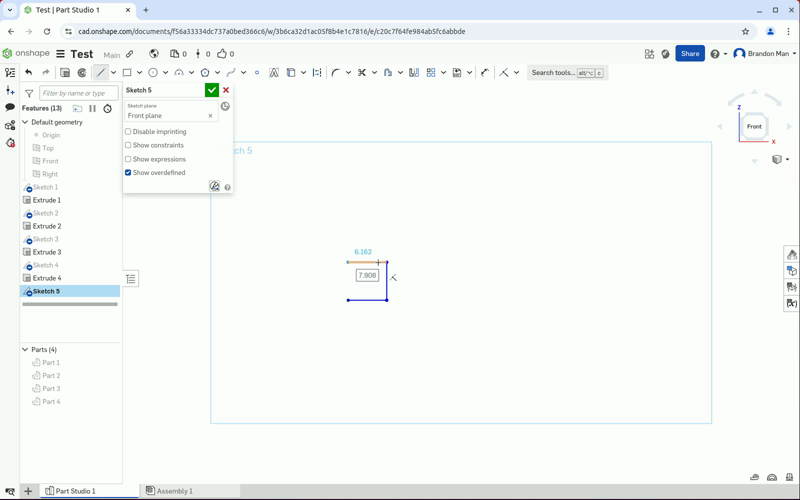
key_down(shift)
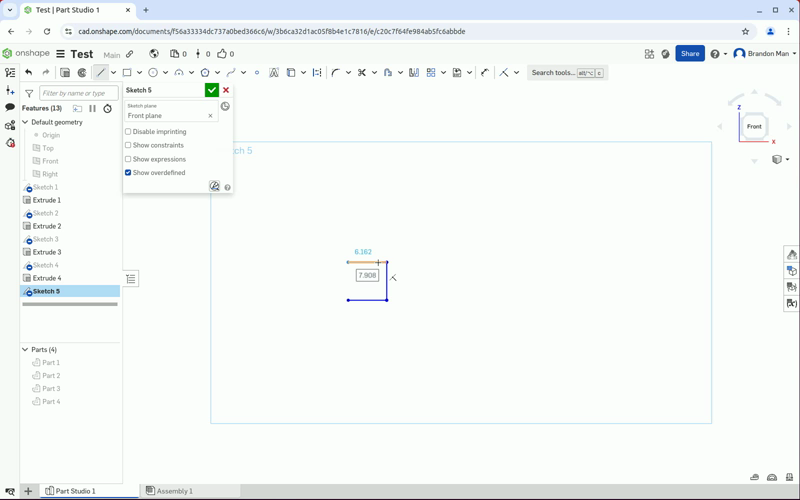
mouse_move(348, 300)
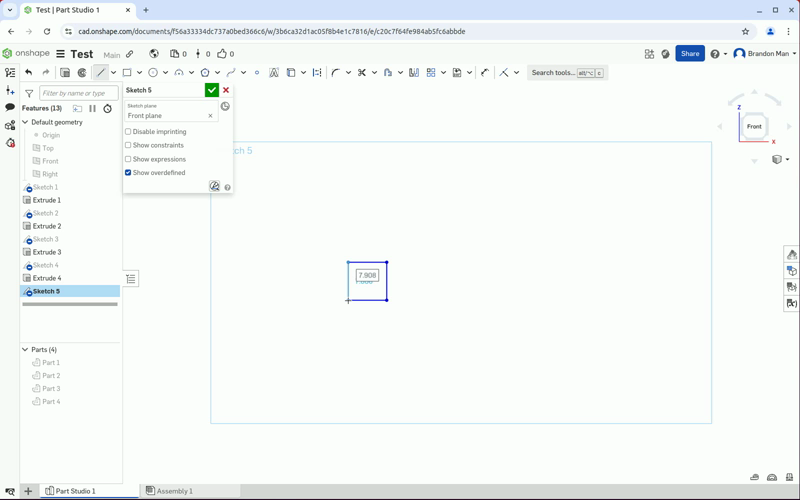
key_up(shift)
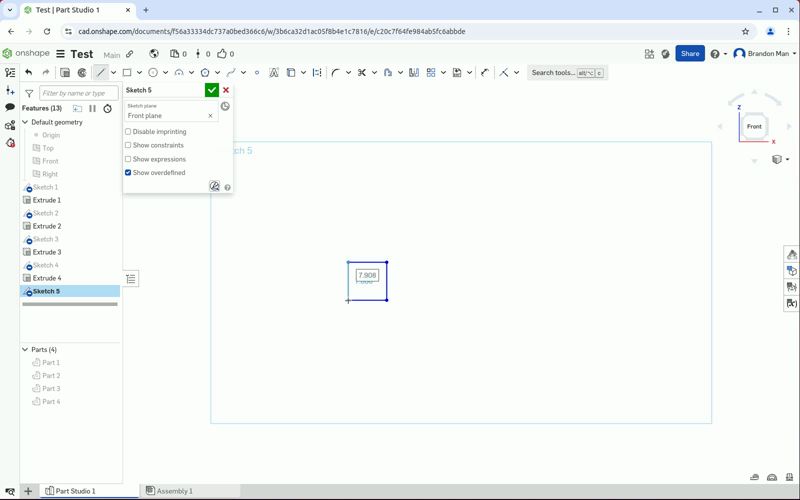
click(348, 300)
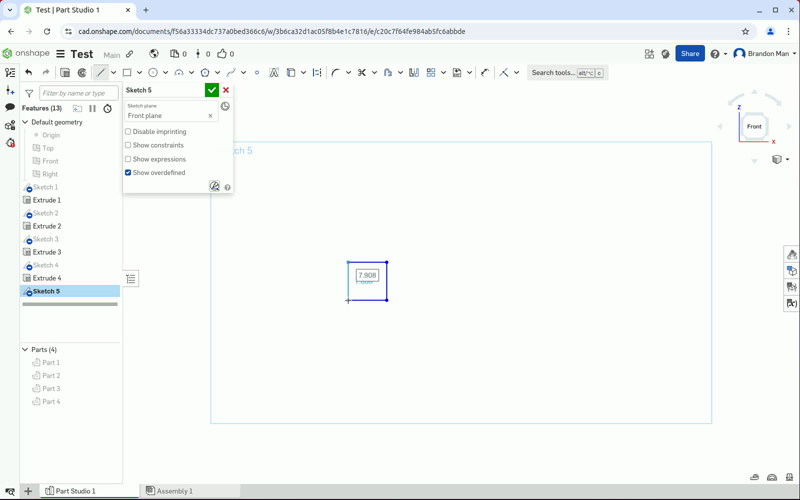
key(esc)
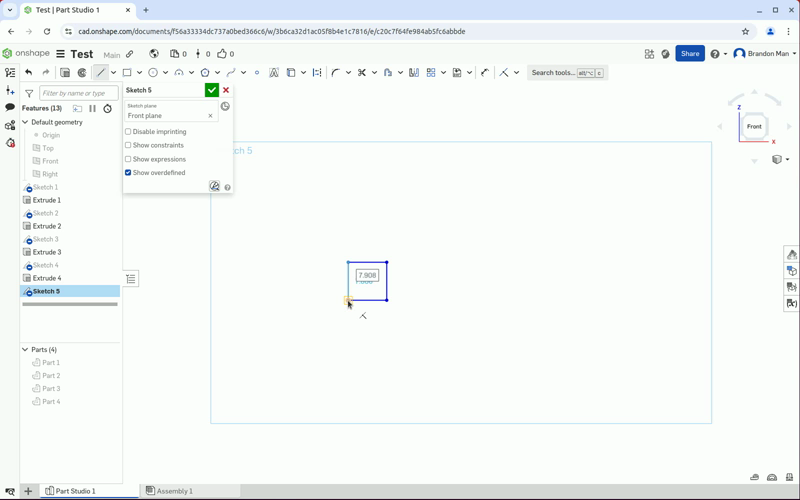
mouse_move(359, 266)
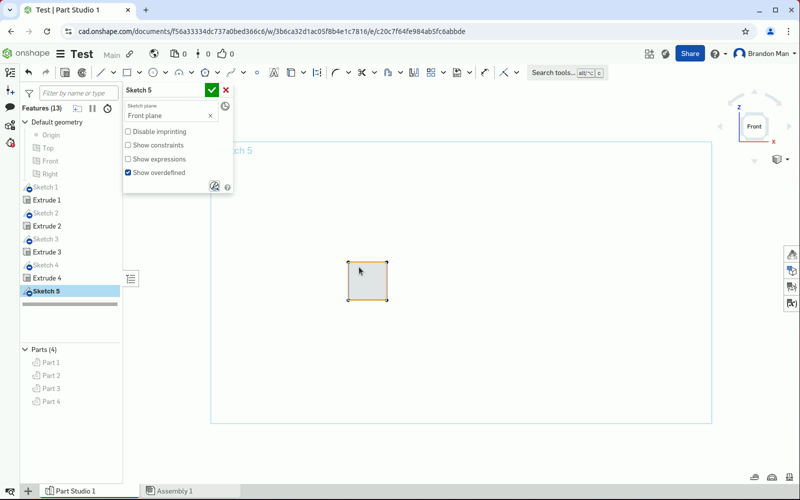
scroll(6)
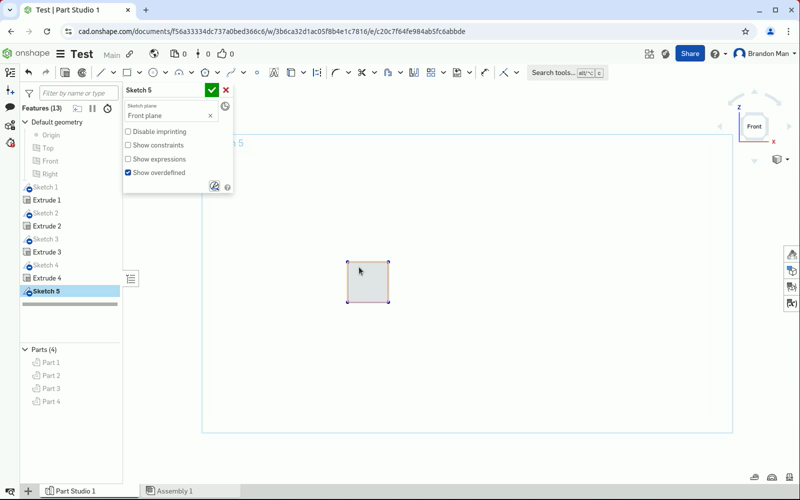
scroll(6)
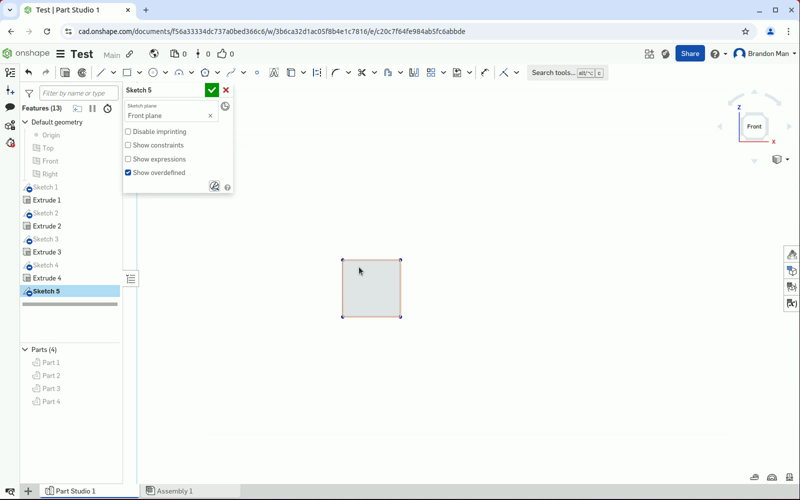
scroll(6)
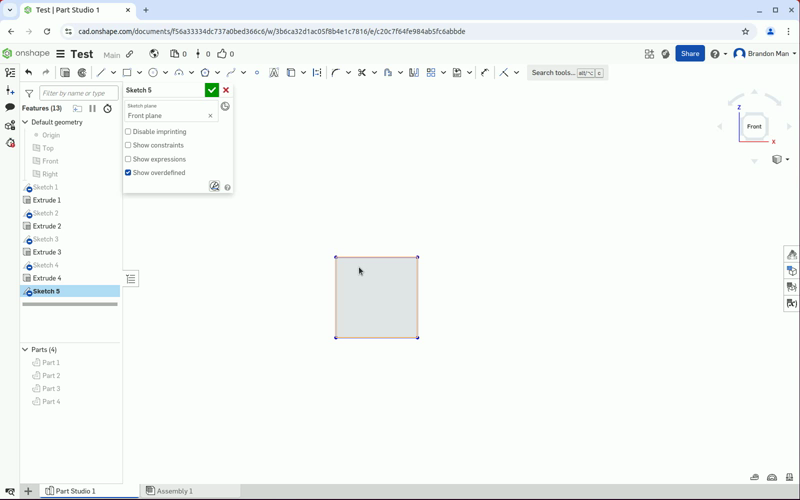
scroll(6)
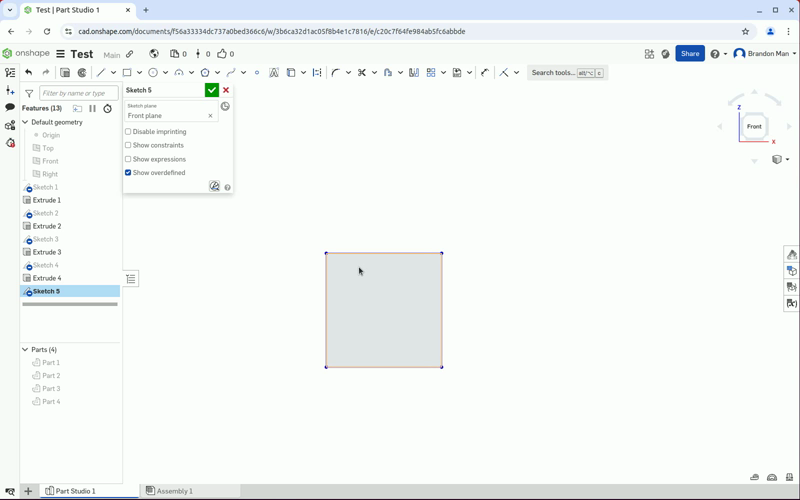
scroll(6)
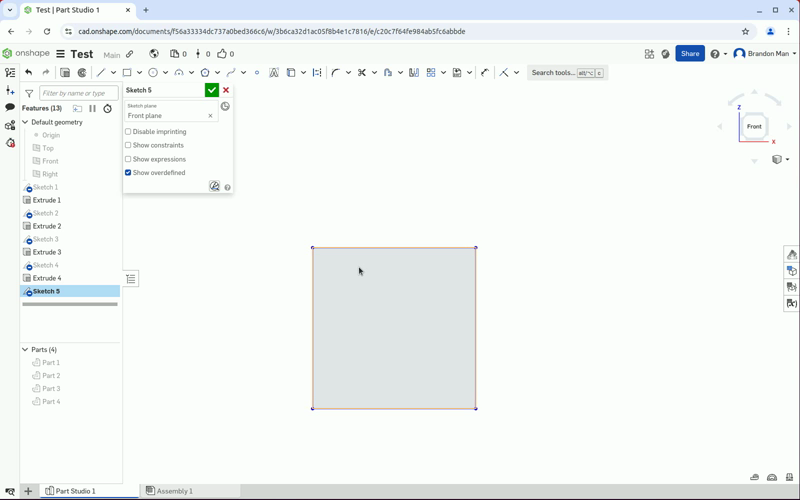
scroll(6)
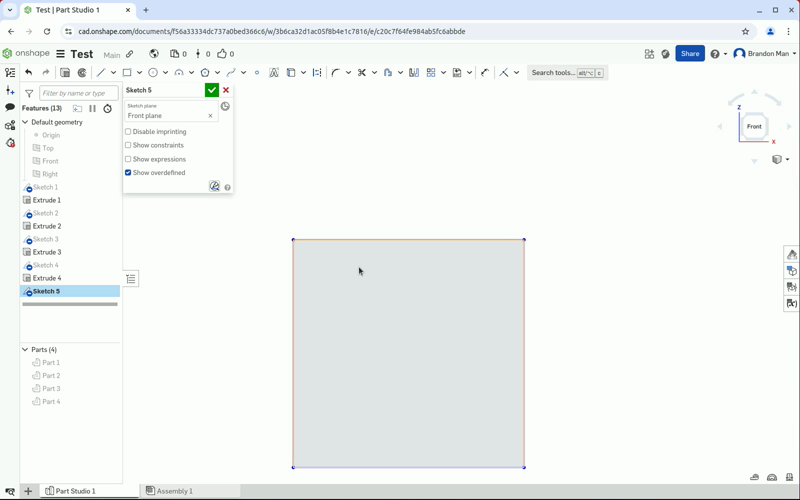
scroll(6)
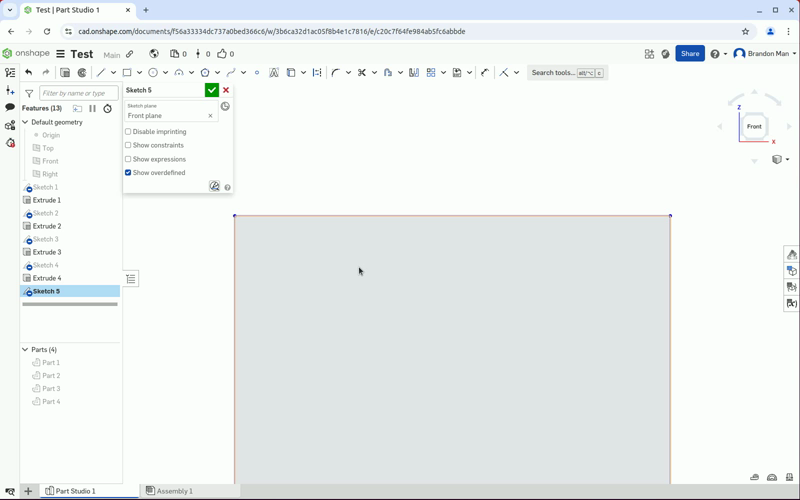
click(359, 266)
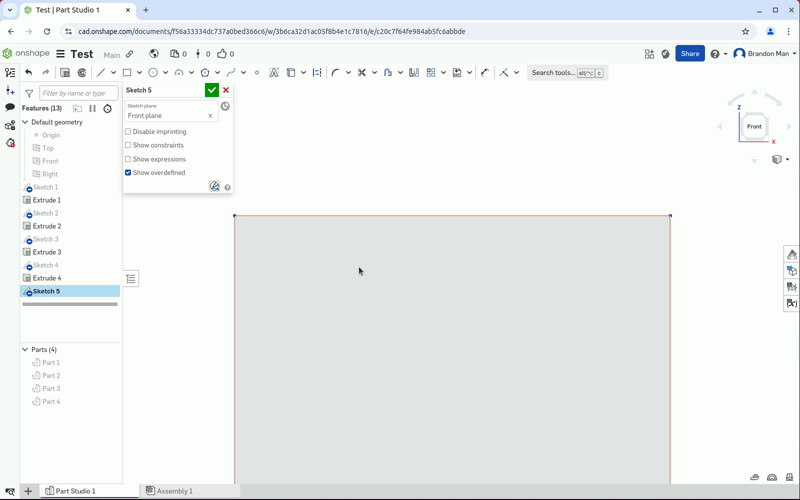
scroll(-6)
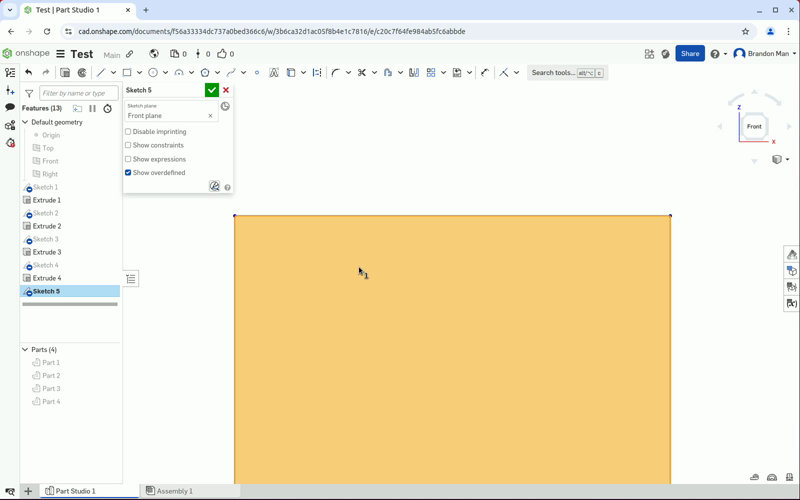
scroll(-6)
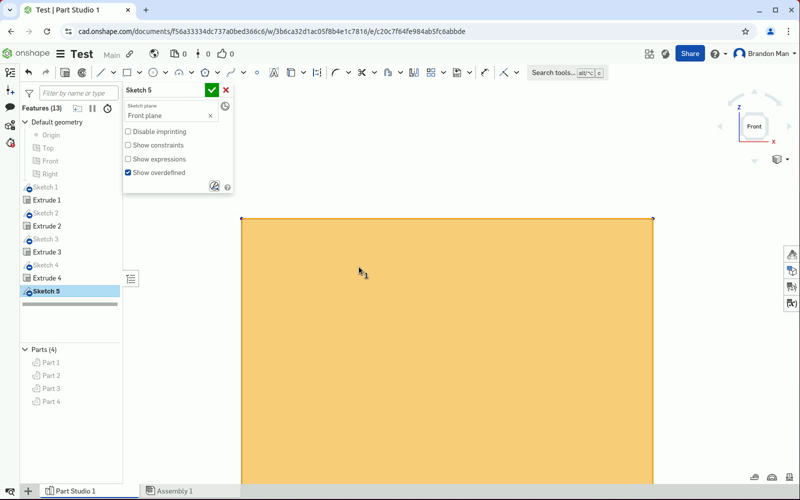
scroll(-6)
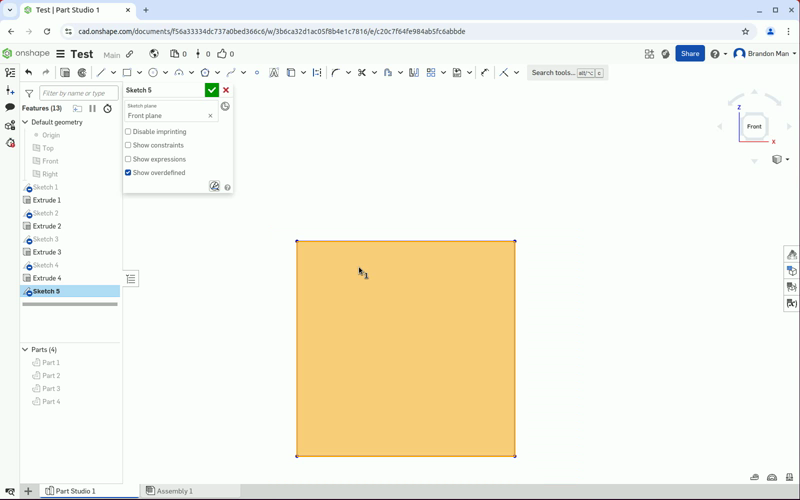
scroll(-6)
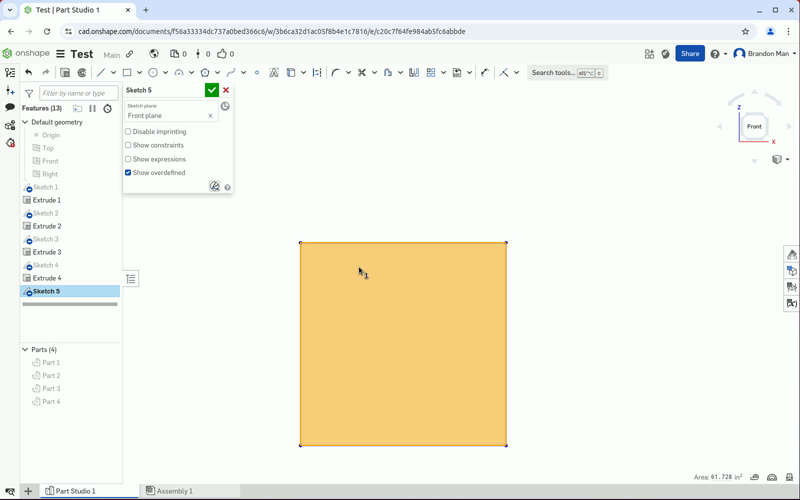
scroll(-6)
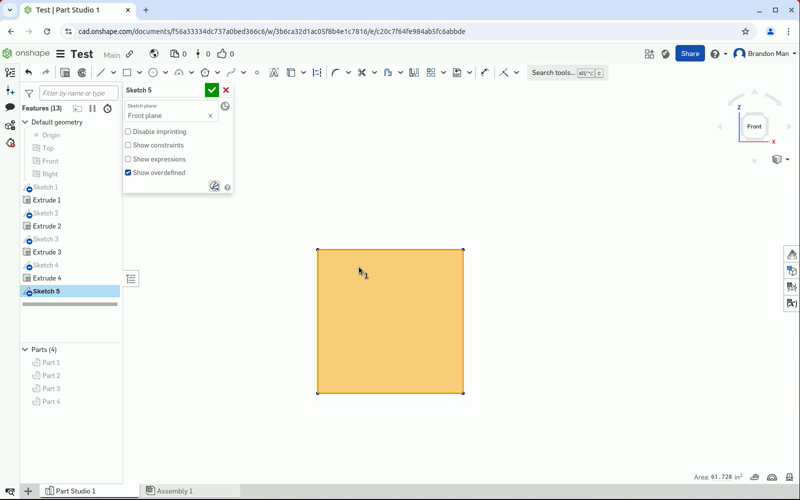
scroll(-6)
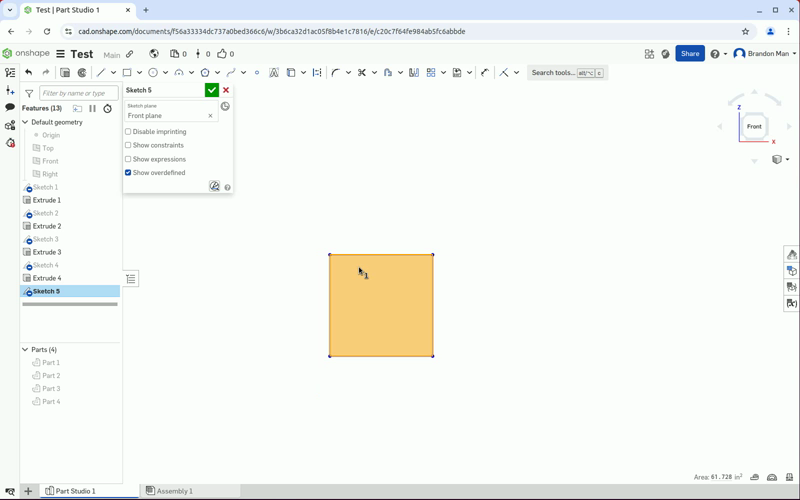
scroll(-6)
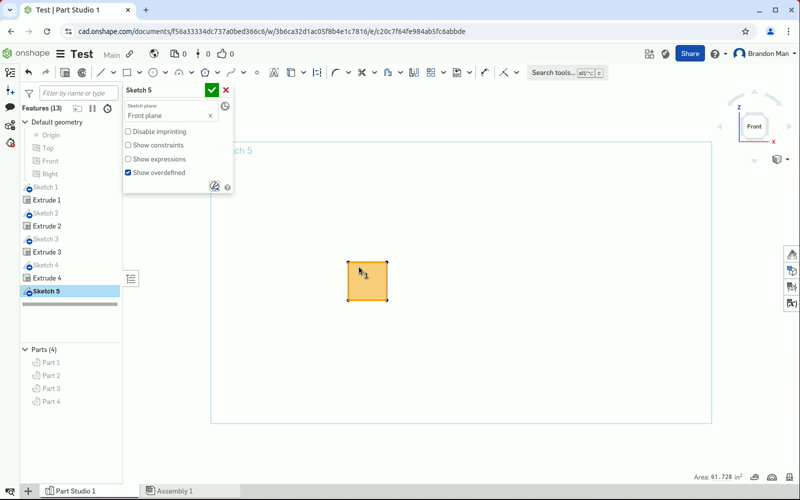
mouse_move(73, 352)
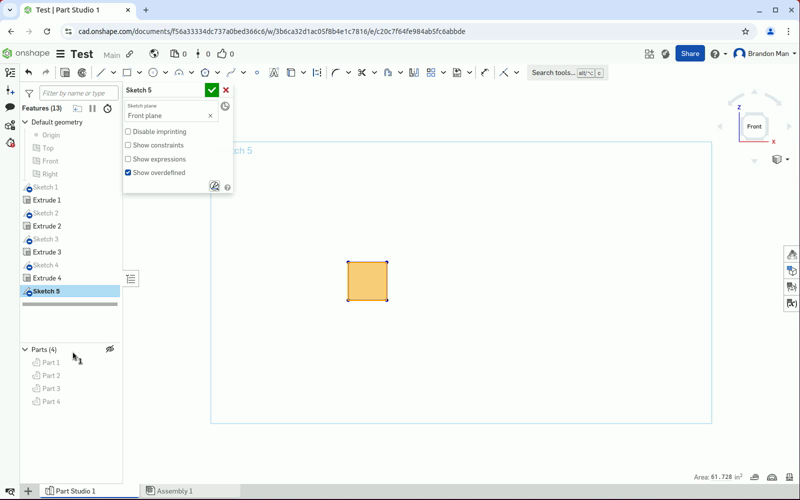
key(shift+y)
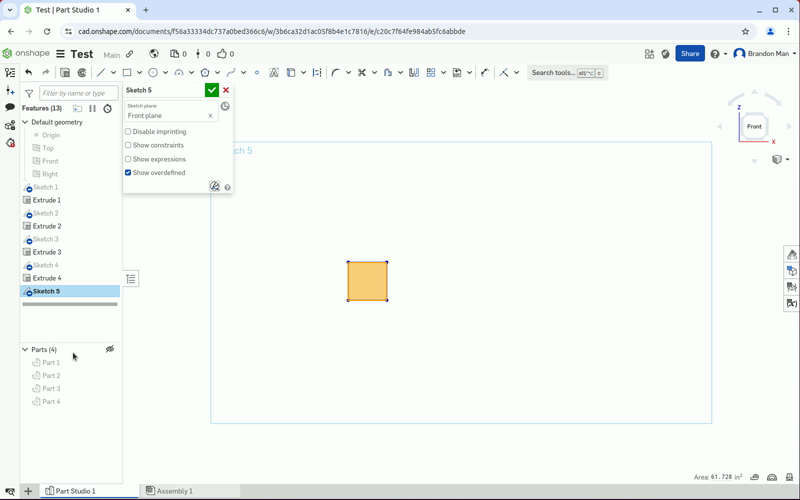
key(shift+e)
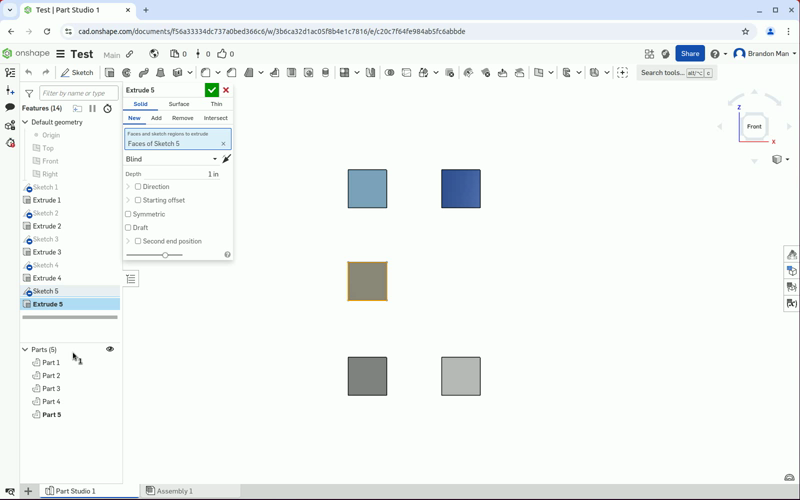
mouse_move(143, 106)
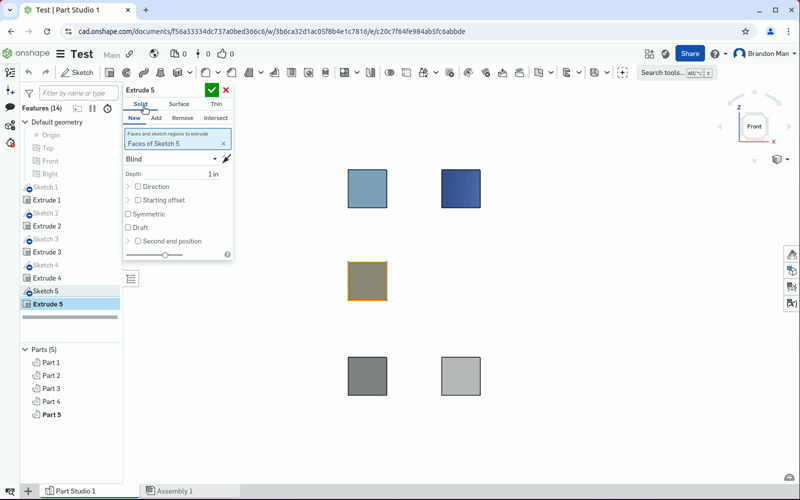
click(143, 106)
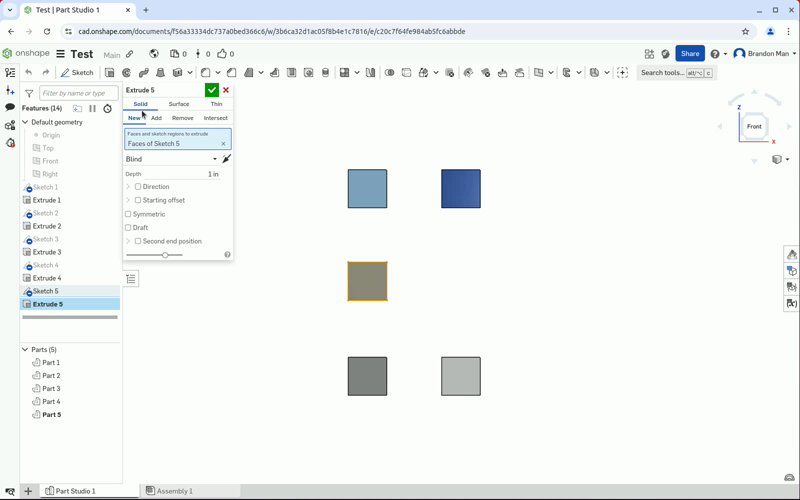
mouse_move(137, 120)
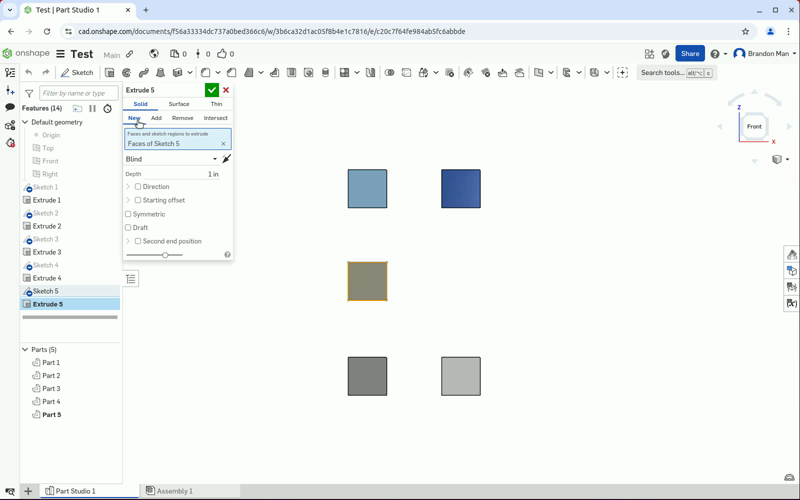
click(137, 120)
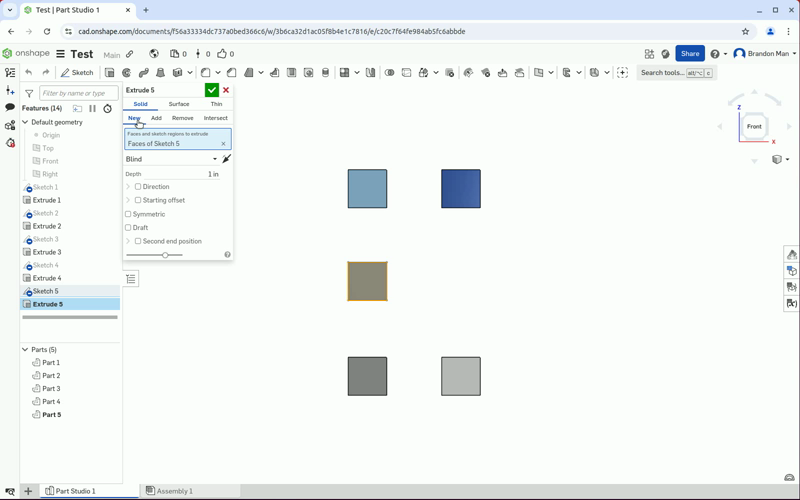
key(tab, 4)
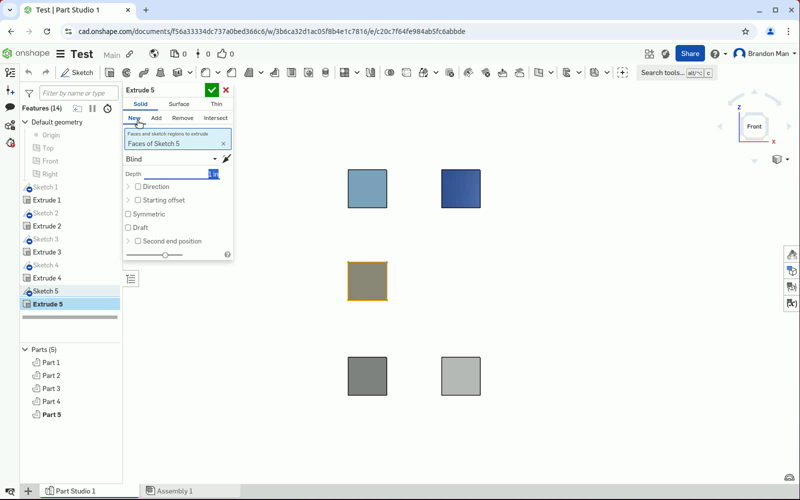
text(7.703)
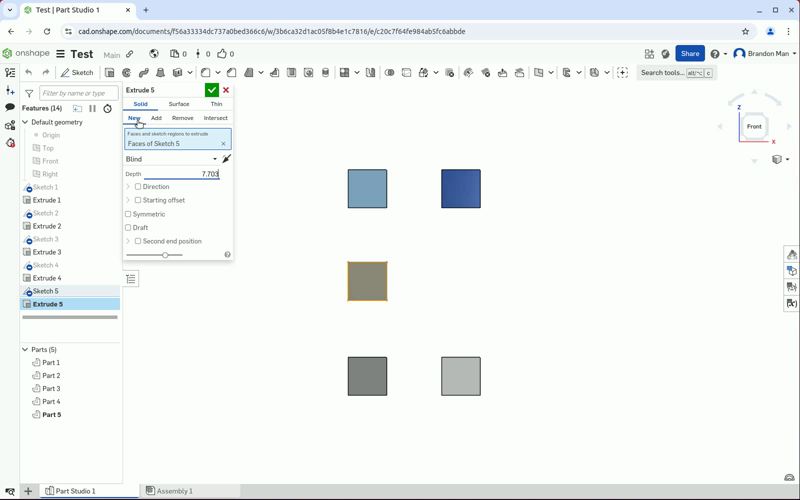
key(enter)
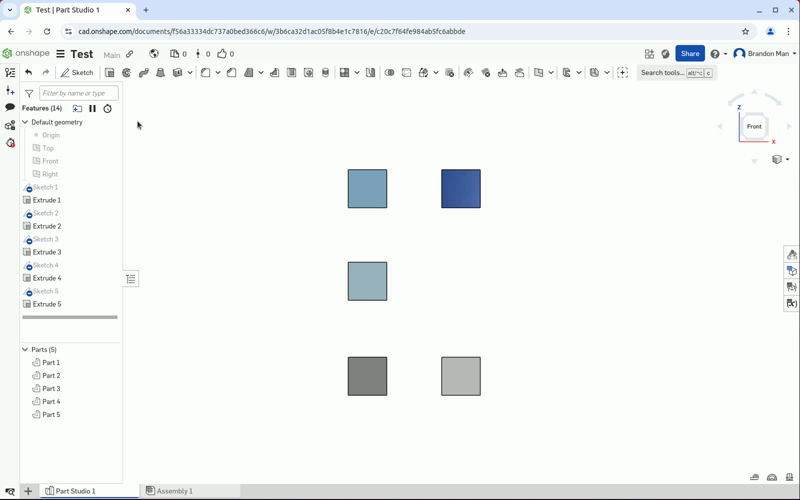
key(shift+h)
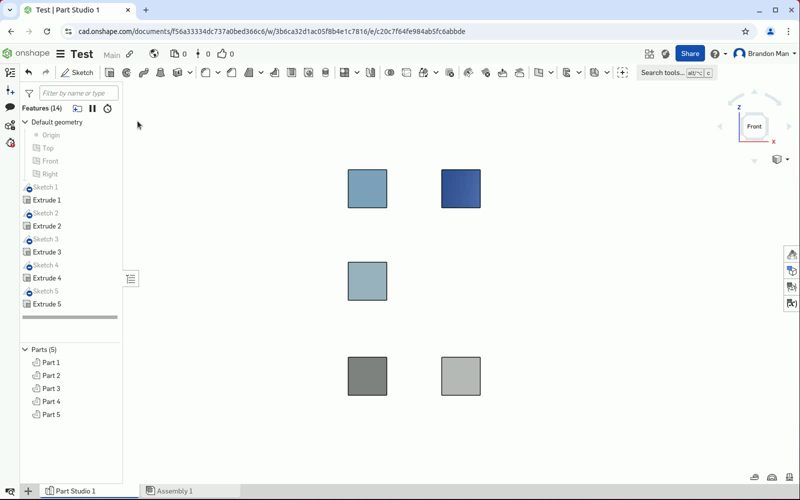
key(shift+h)
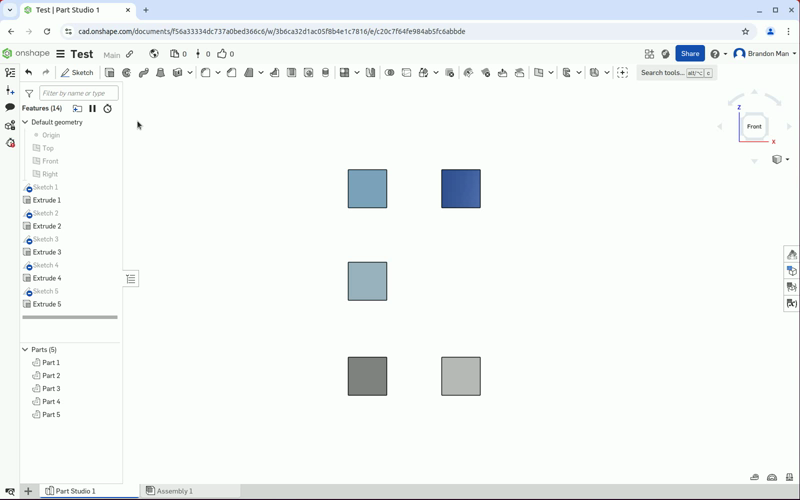
mouse_move(73, 189)
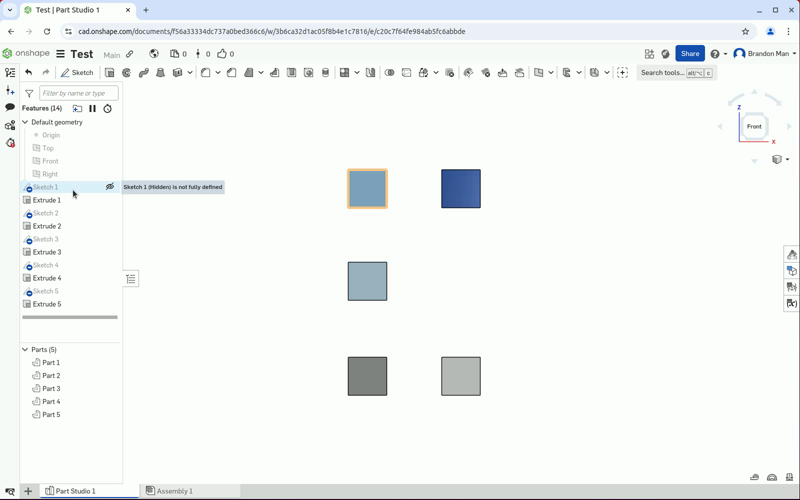
click(73, 189)
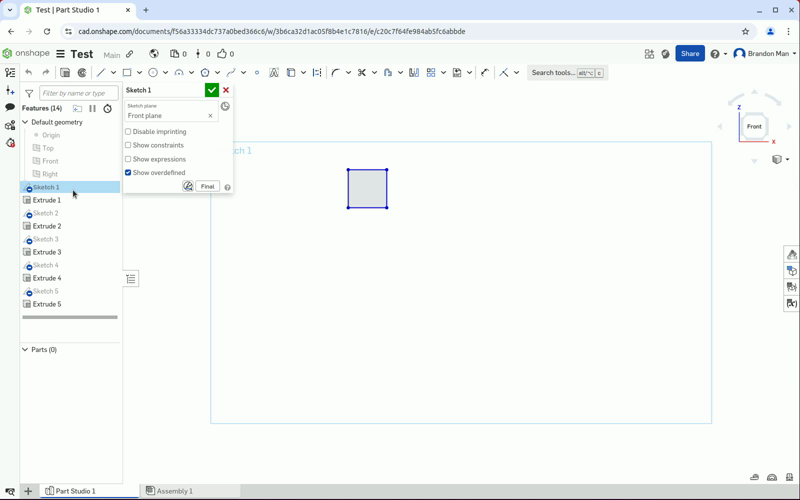
mouse_move(229, 92)
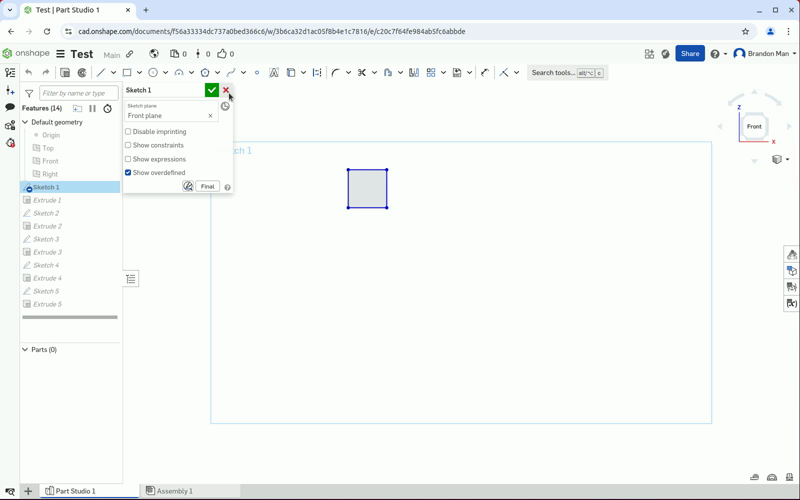
click(229, 92)
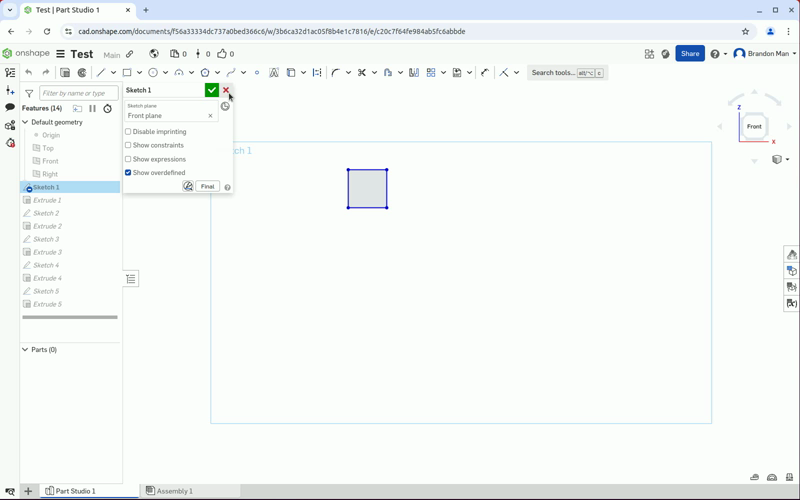
key(shift+s)
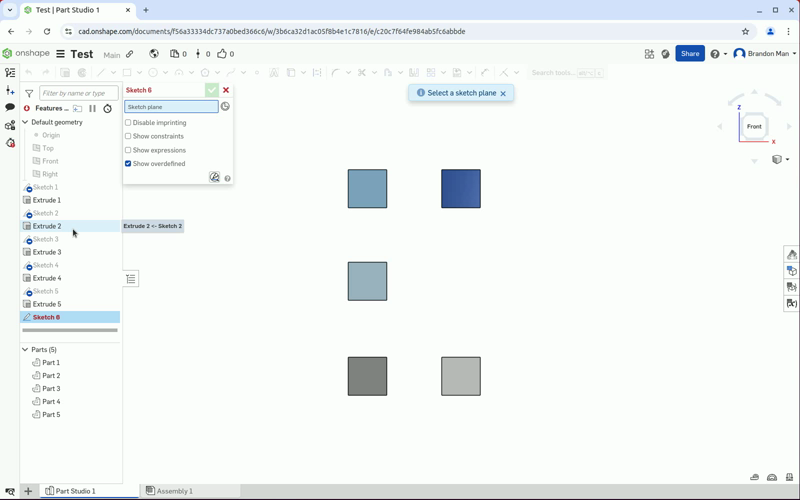
scroll(3)
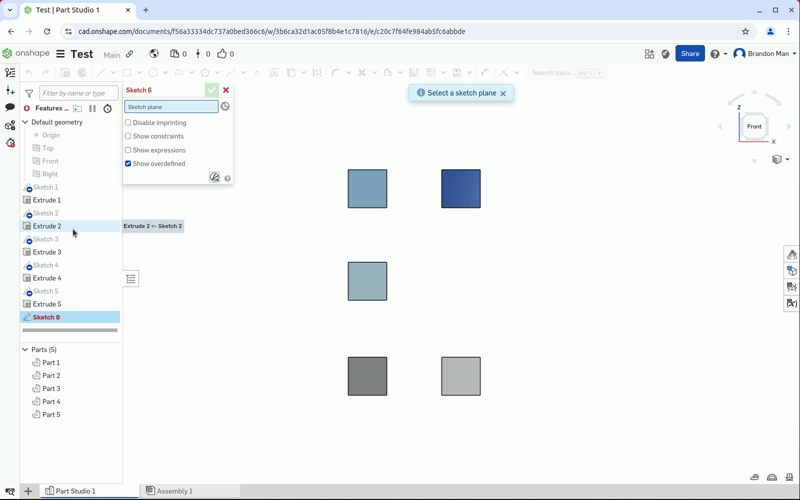
mouse_move(73, 163)
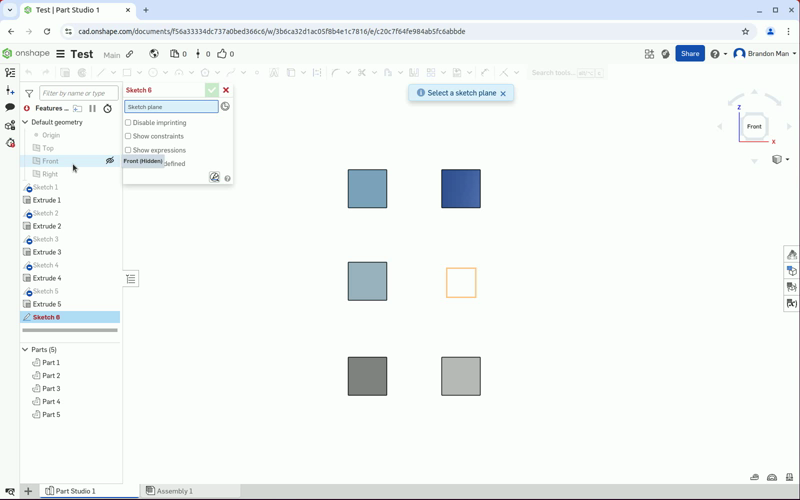
click(73, 163)
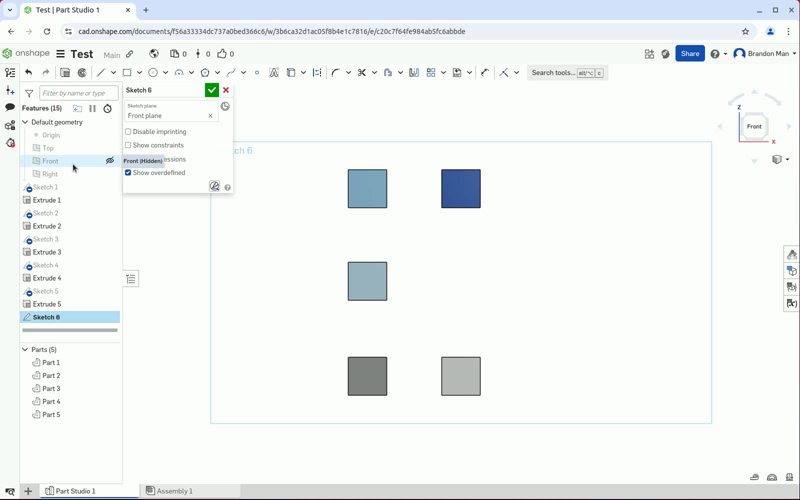
mouse_move(73, 352)
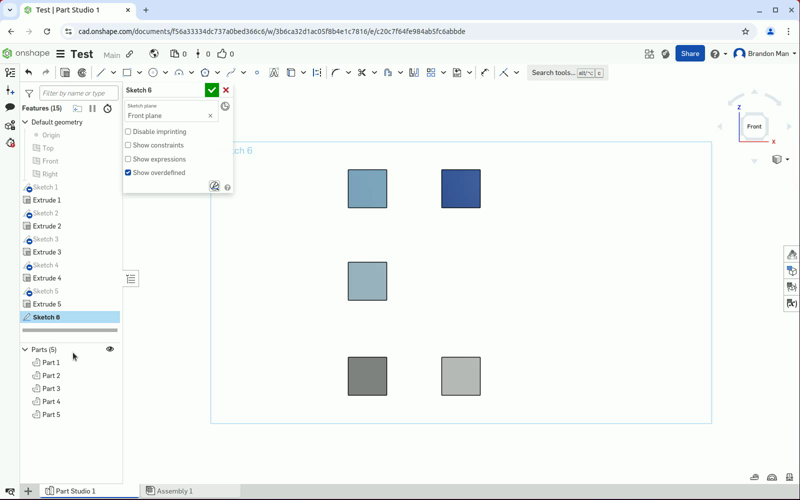
key(y)
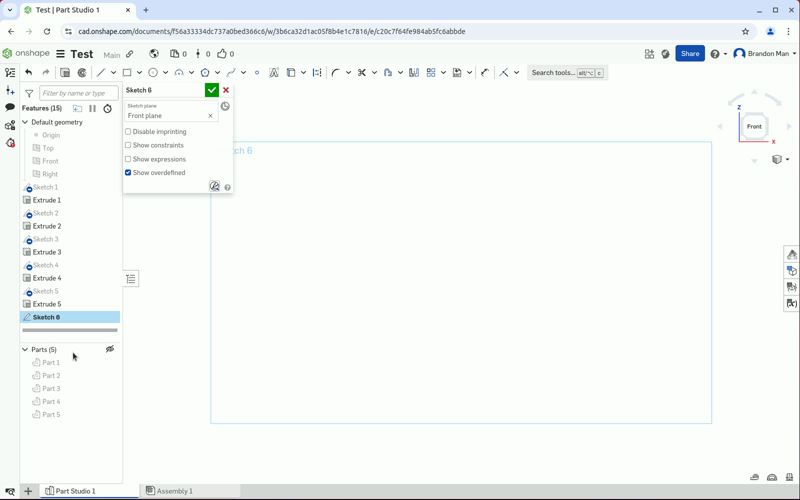
key(l)
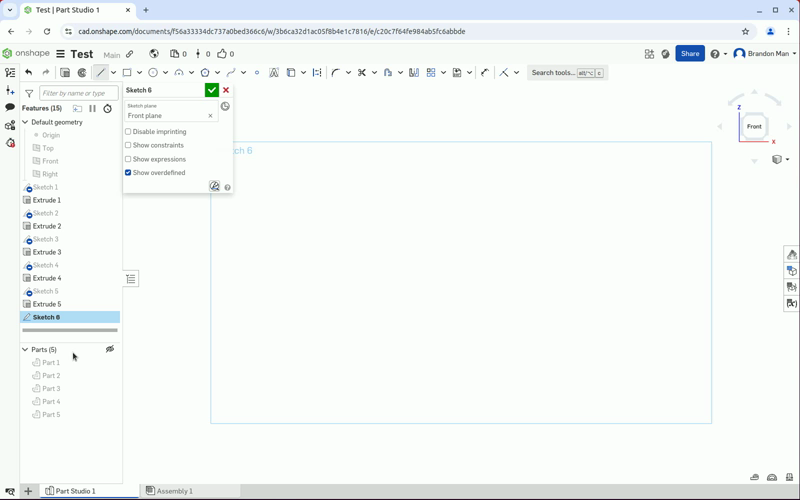
key_down(shift)
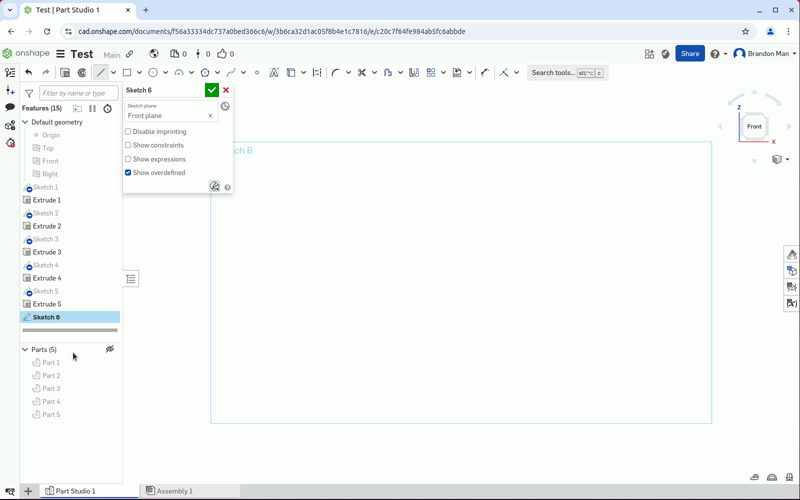
mouse_move(535, 301)
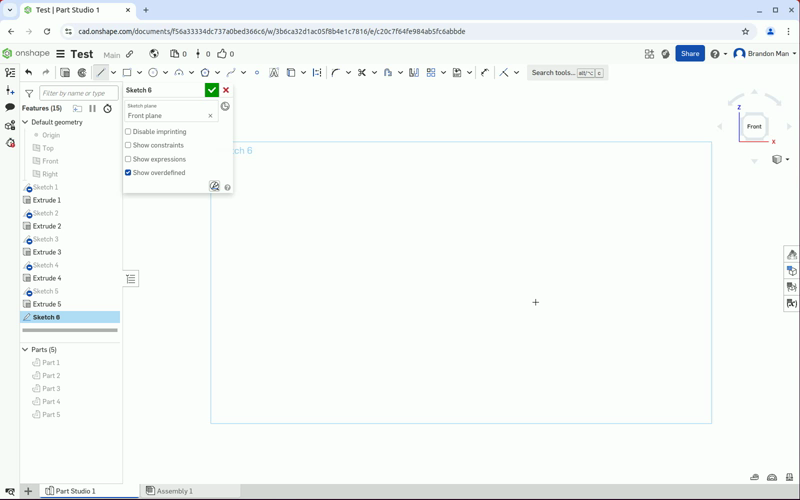
click(535, 301)
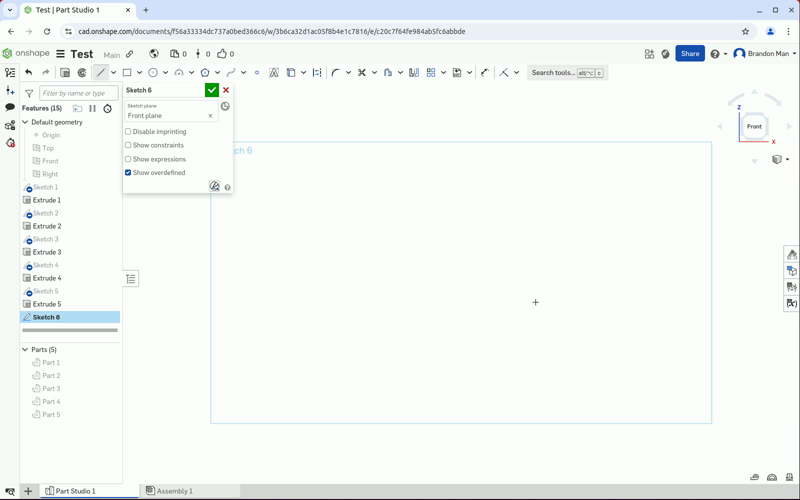
key_up(shift)
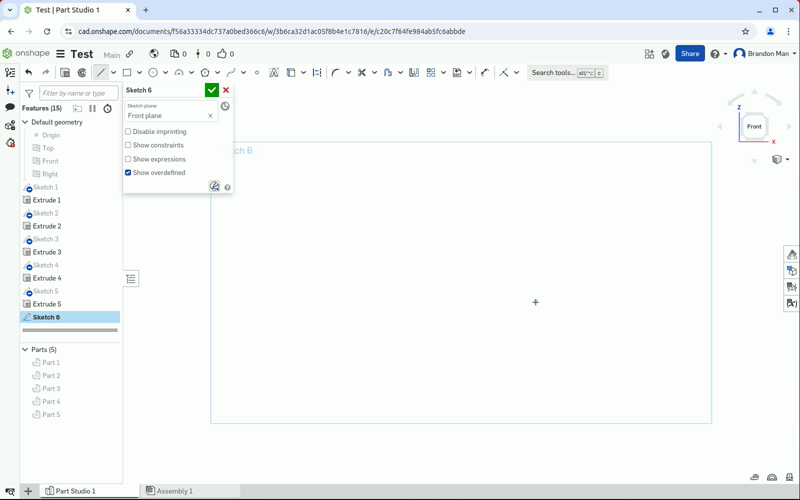
key_down(shift)
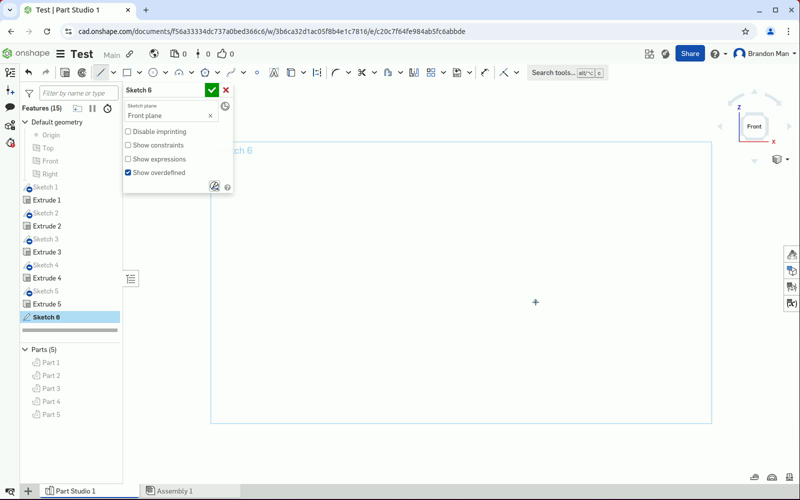
mouse_move(565, 301)
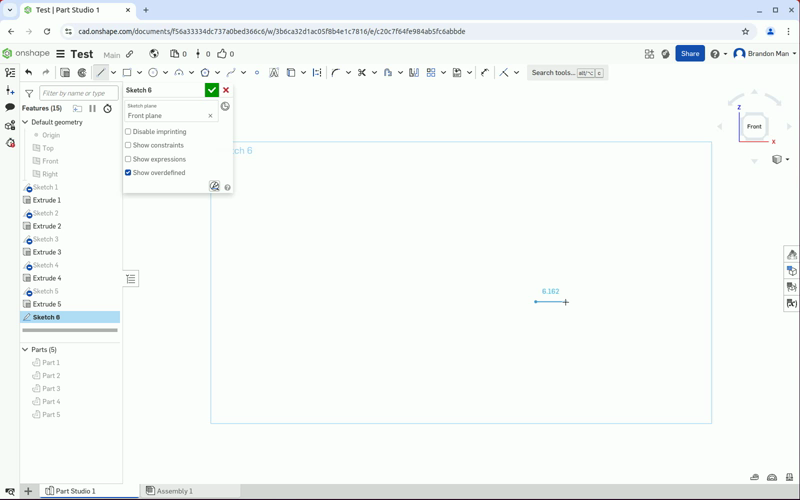
mouse_move(574, 301)
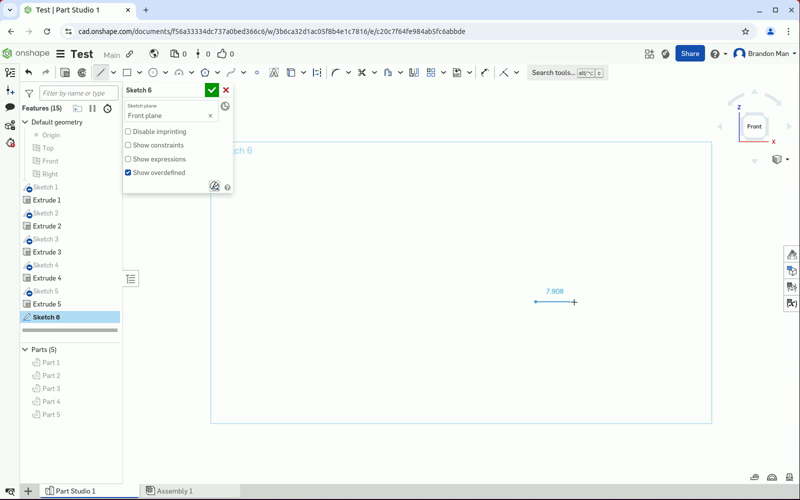
click(574, 301)
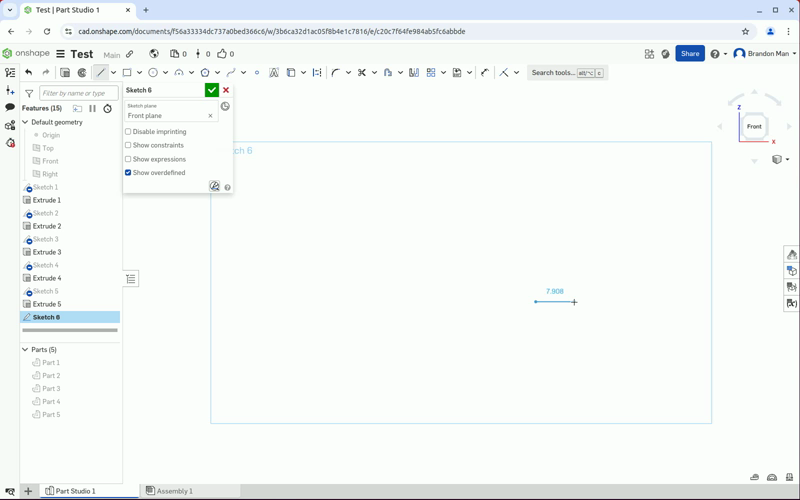
key_up(shift)
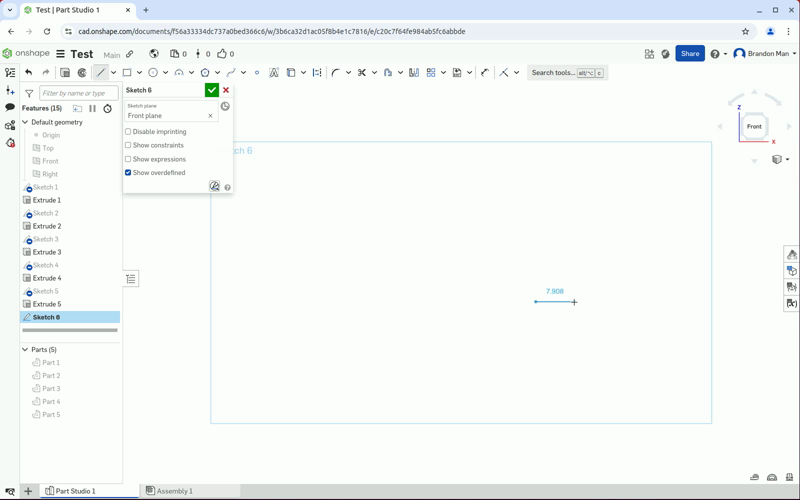
key_down(shift)
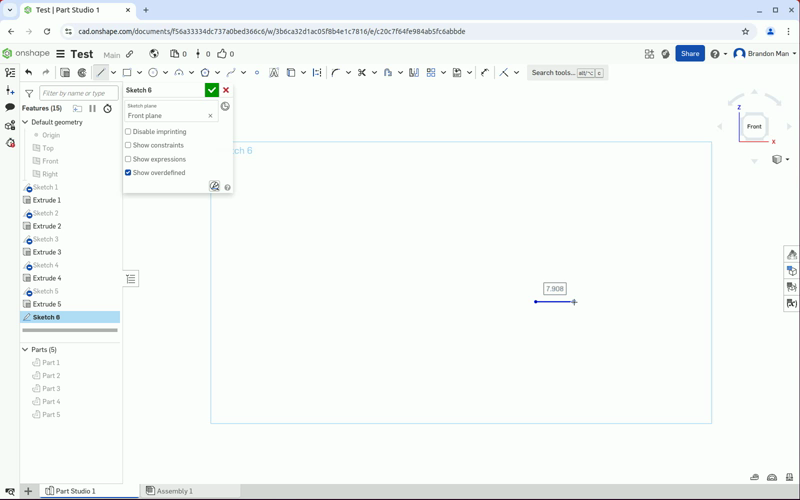
mouse_move(589, 301)
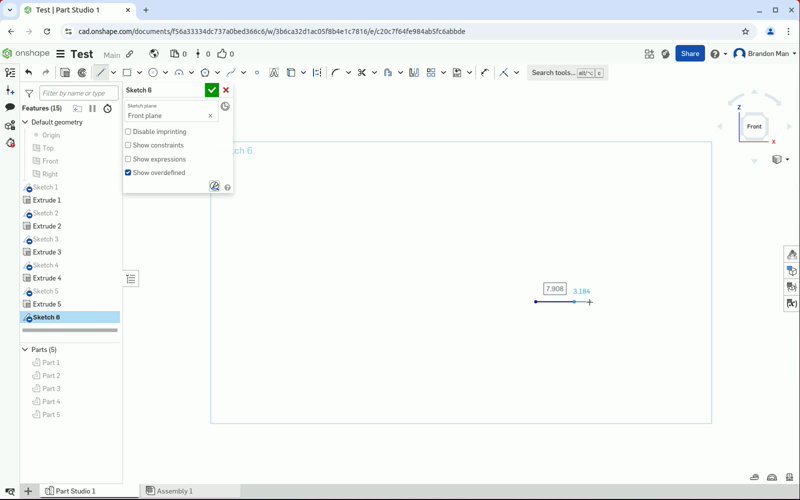
mouse_move(574, 263)
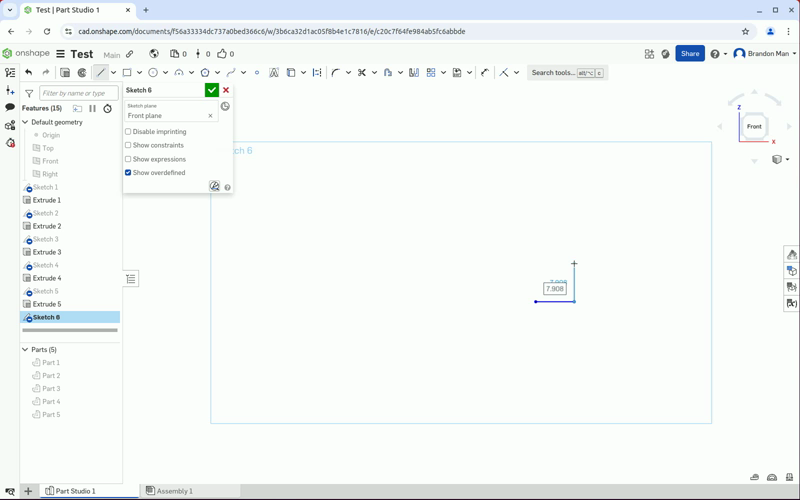
click(574, 263)
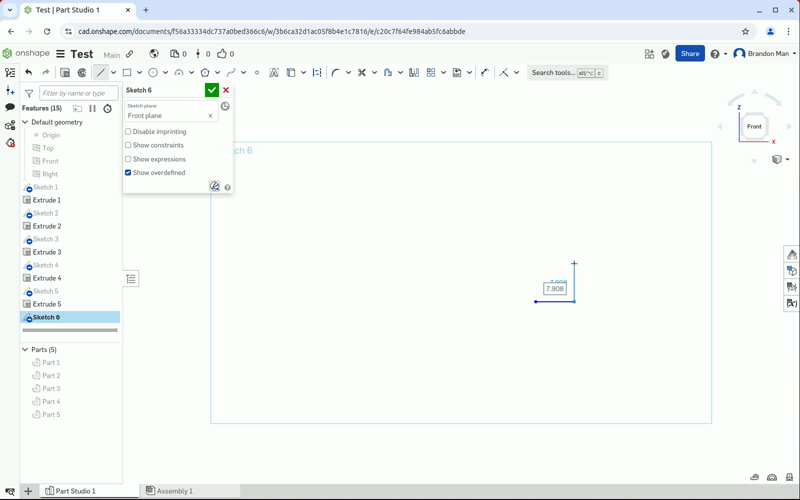
key_up(shift)
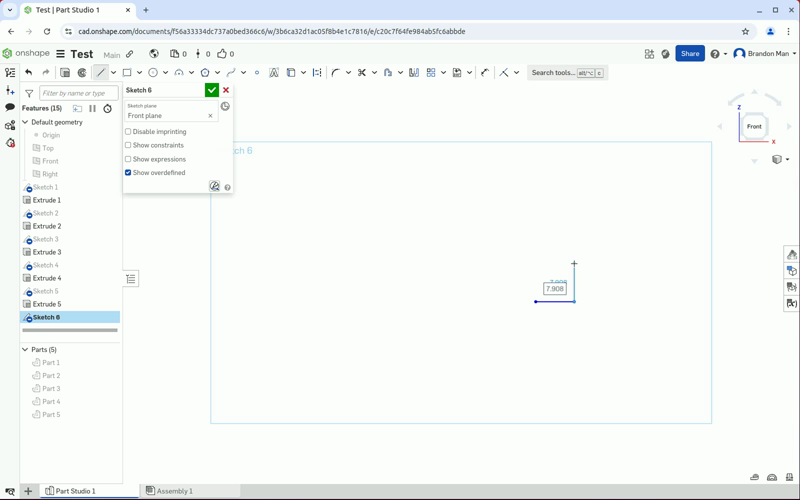
key_down(shift)
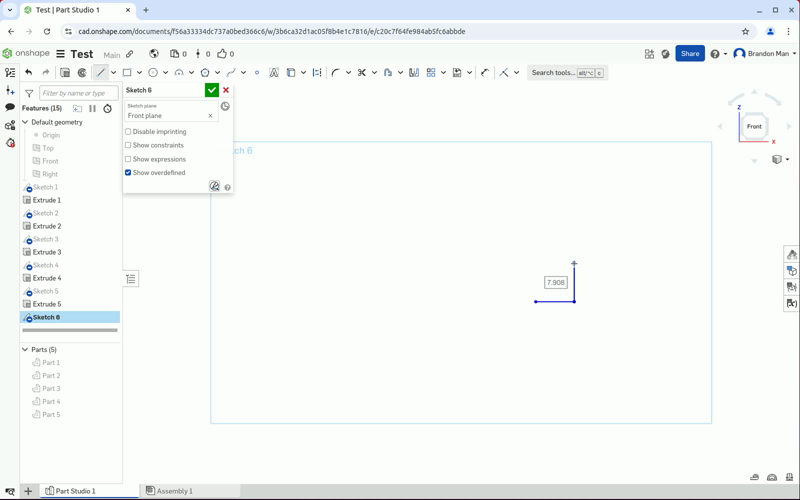
mouse_move(589, 263)
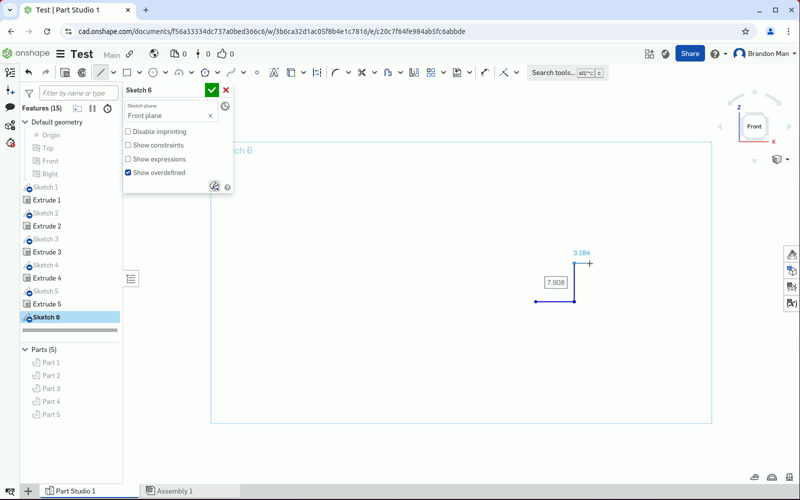
mouse_move(535, 263)
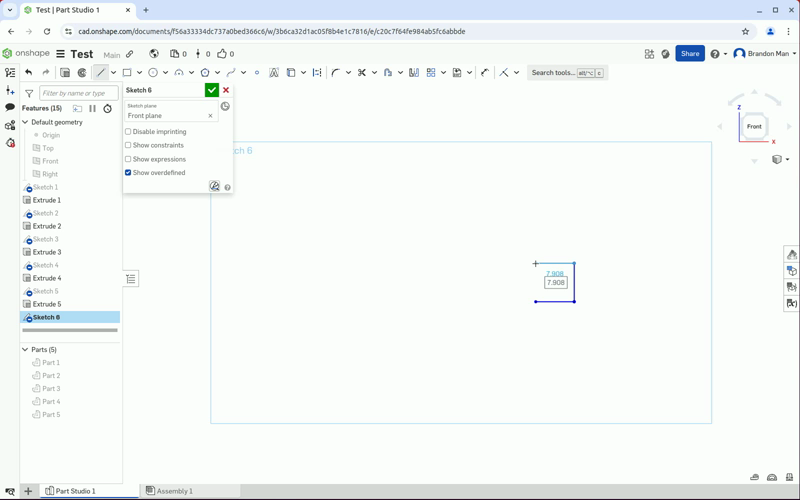
click(535, 263)
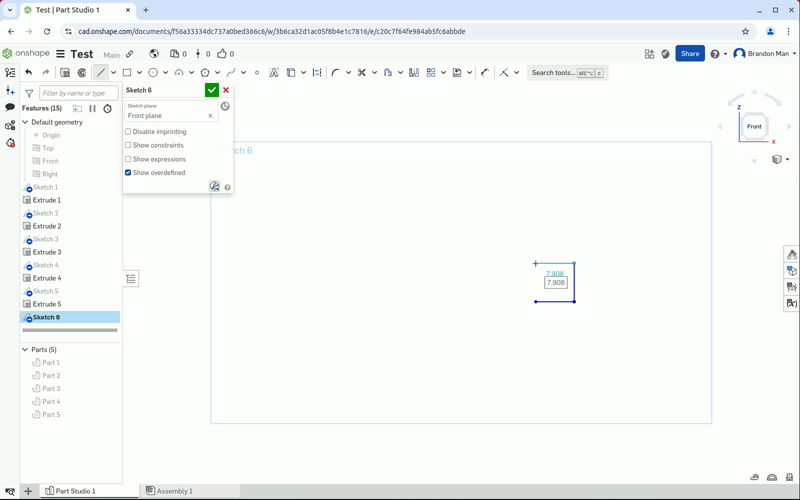
key_up(shift)
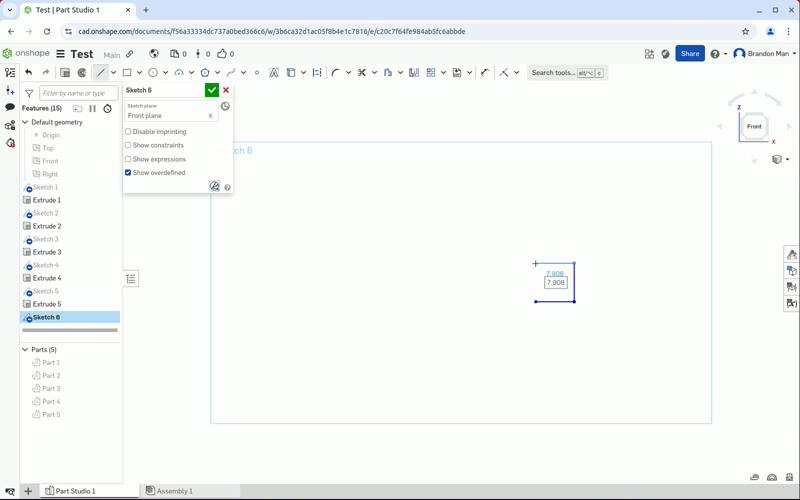
mouse_move(565, 263)
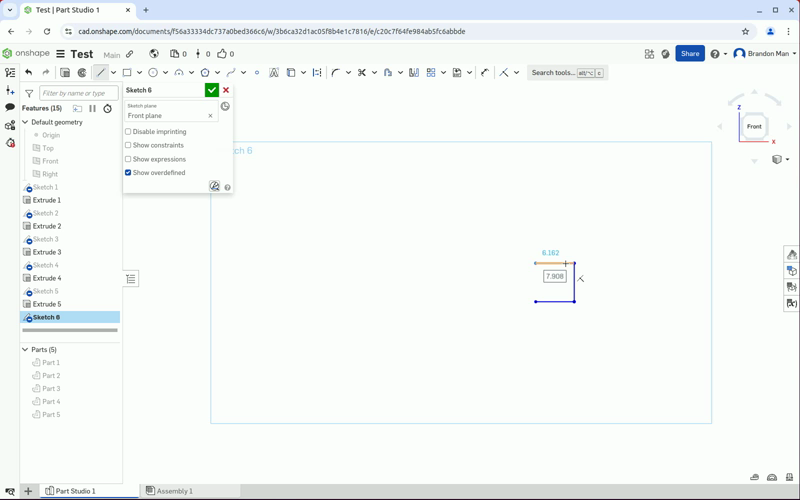
key_down(shift)
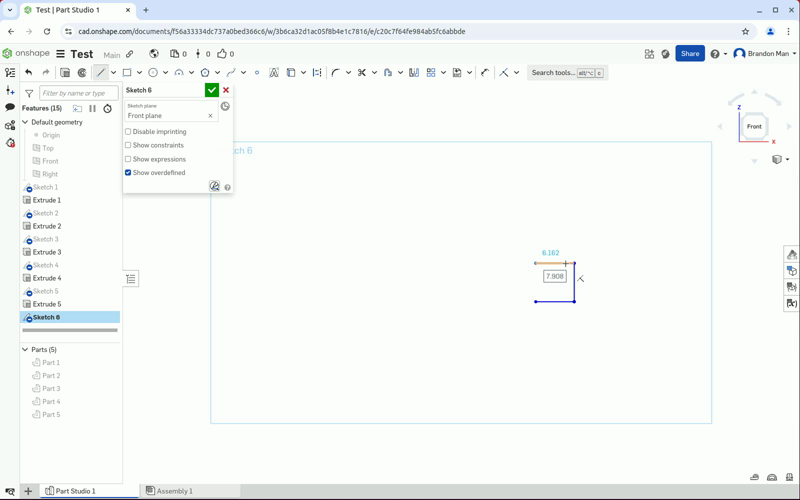
mouse_move(535, 301)
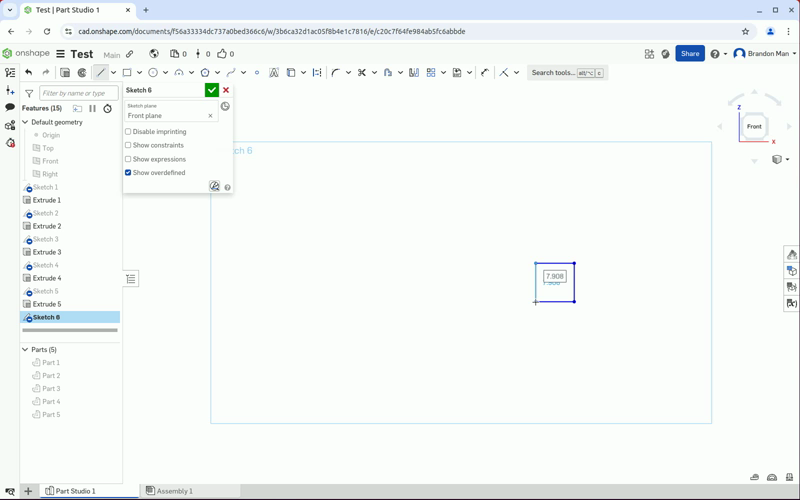
key_up(shift)
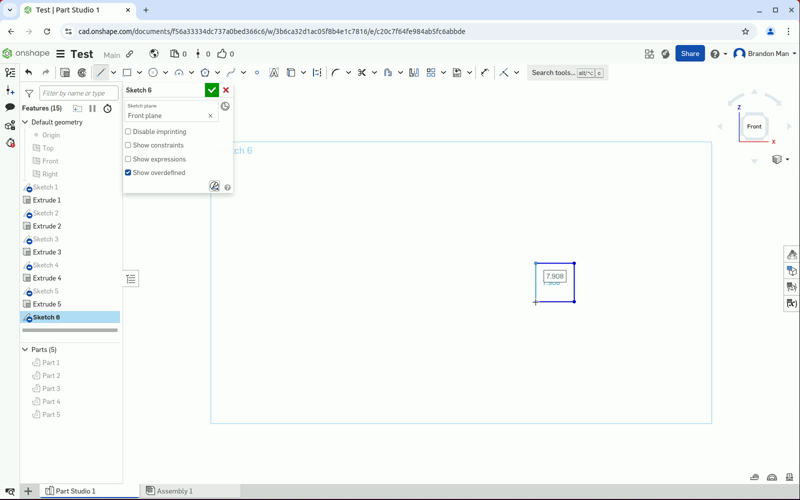
click(535, 301)
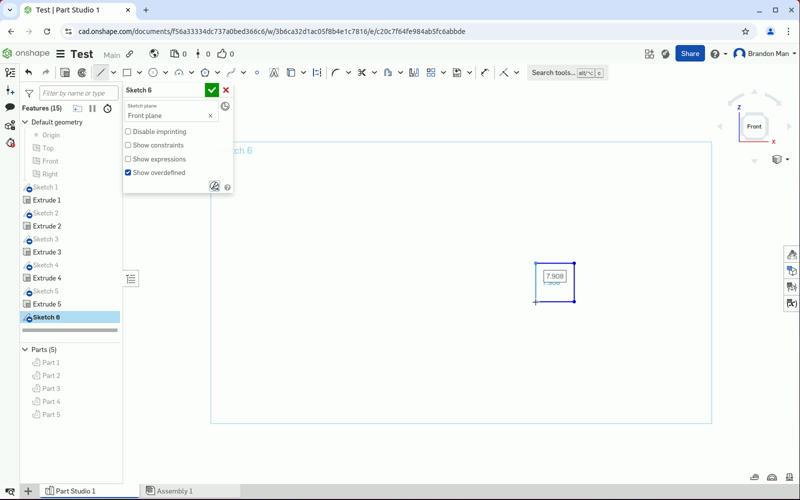
key(esc)
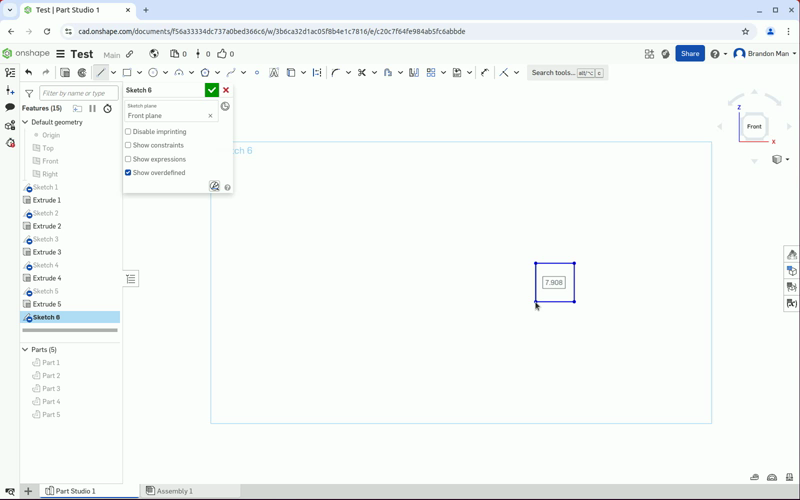
mouse_move(560, 265)
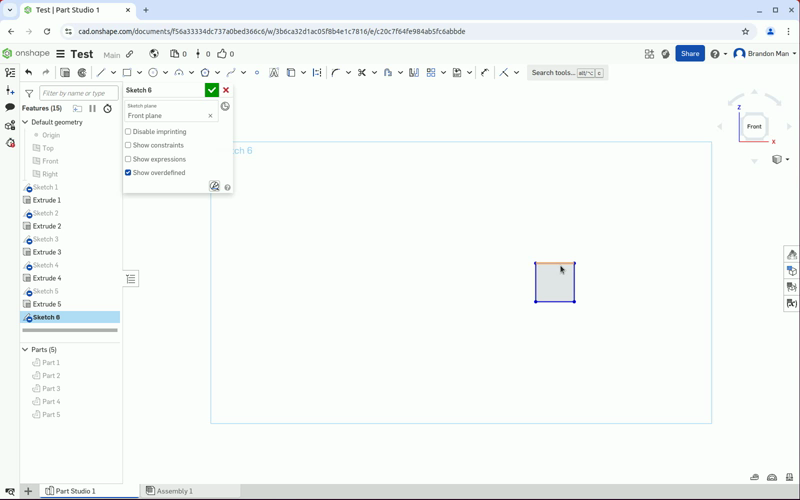
scroll(6)
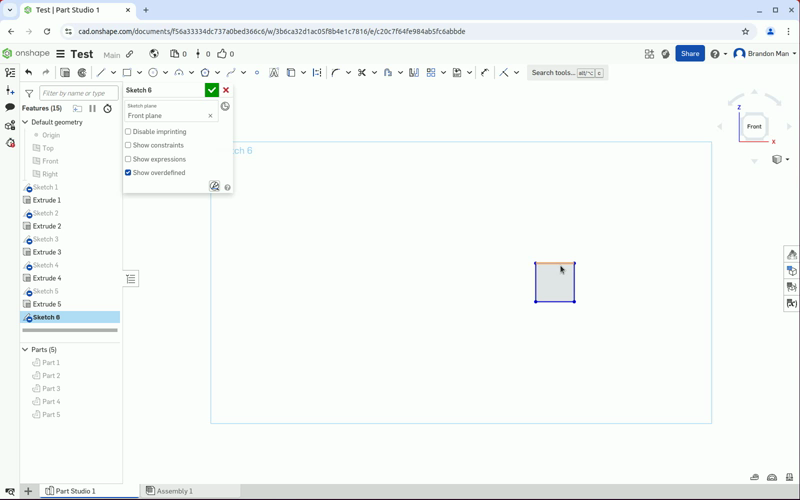
scroll(6)
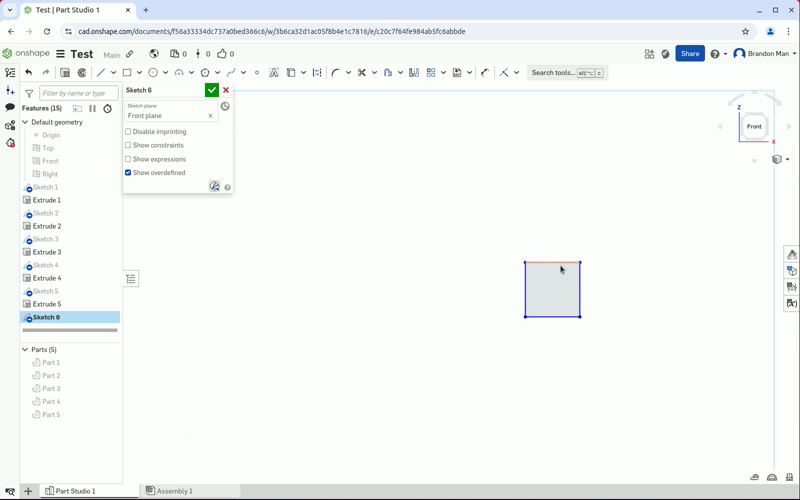
scroll(6)
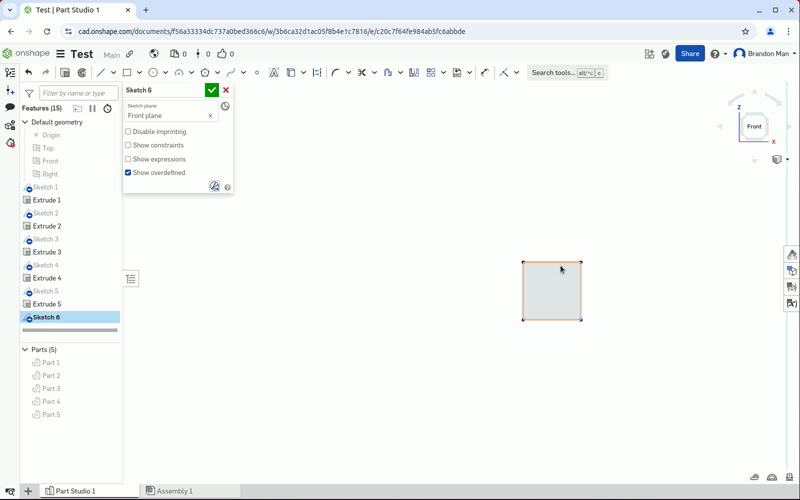
scroll(6)
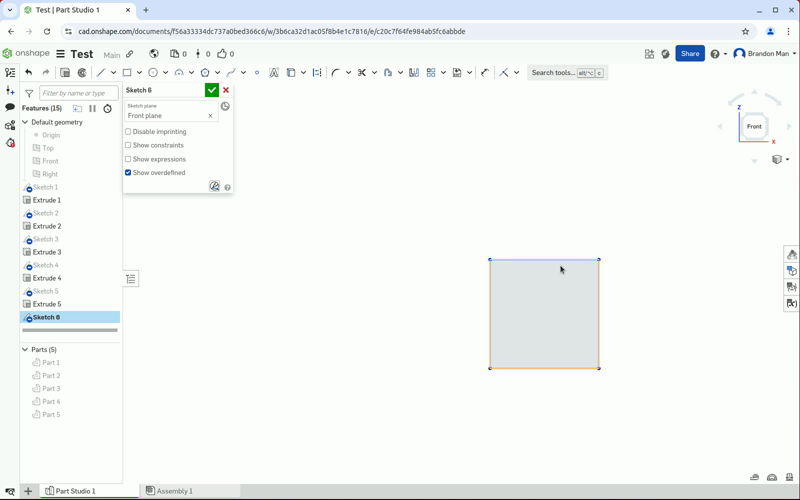
scroll(6)
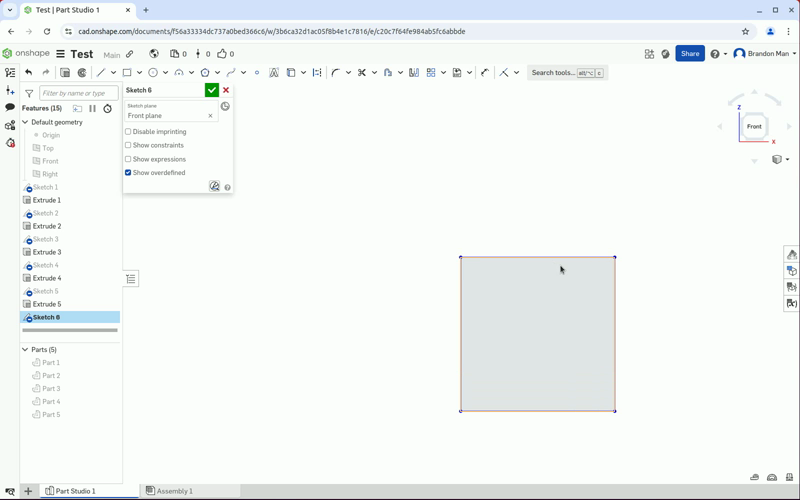
scroll(6)
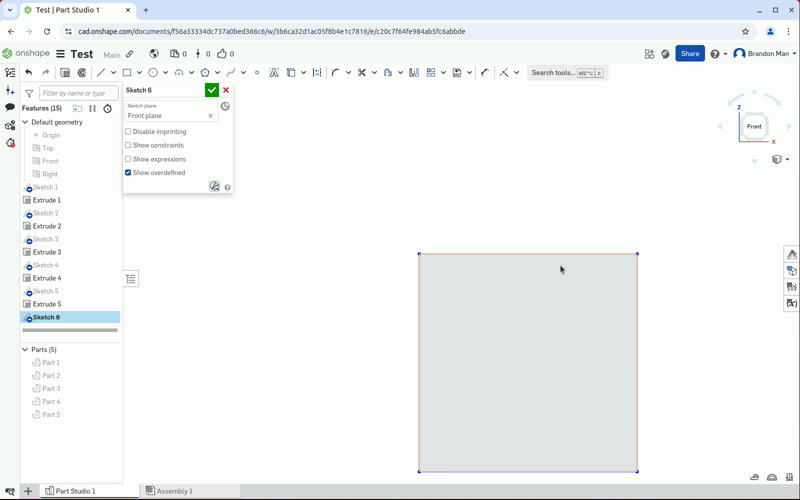
scroll(6)
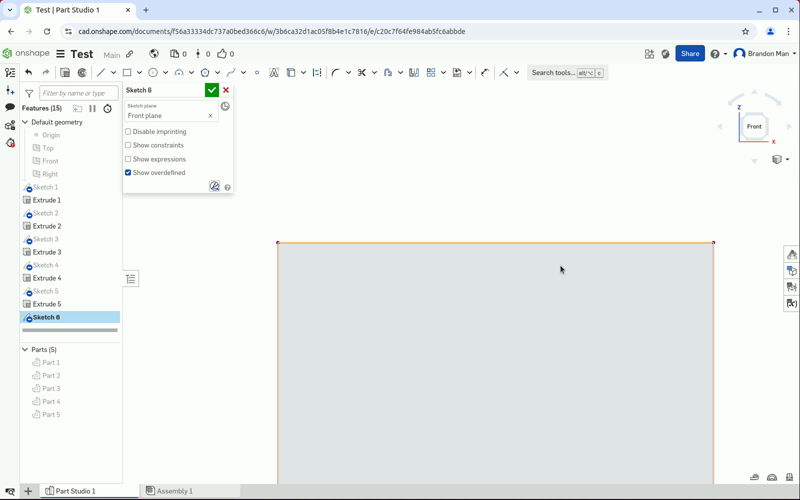
click(560, 265)
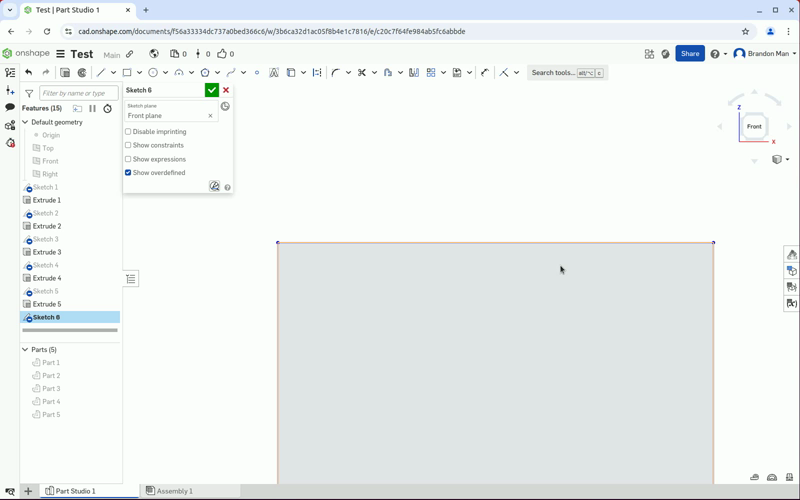
scroll(-6)
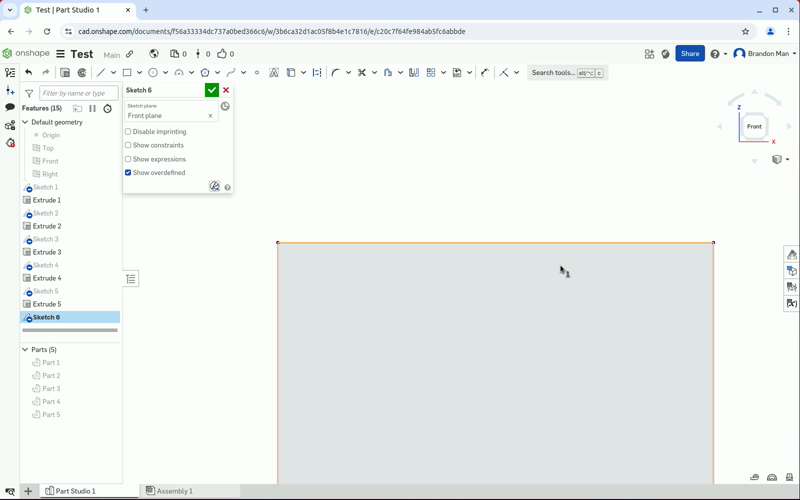
scroll(-6)
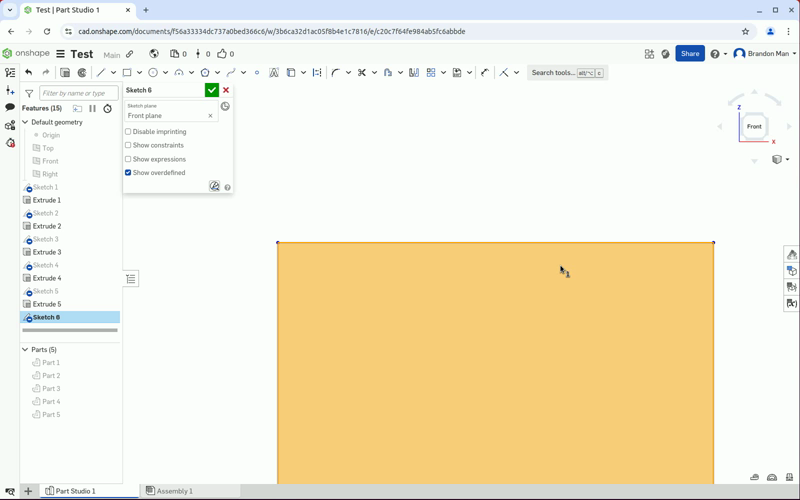
scroll(-6)
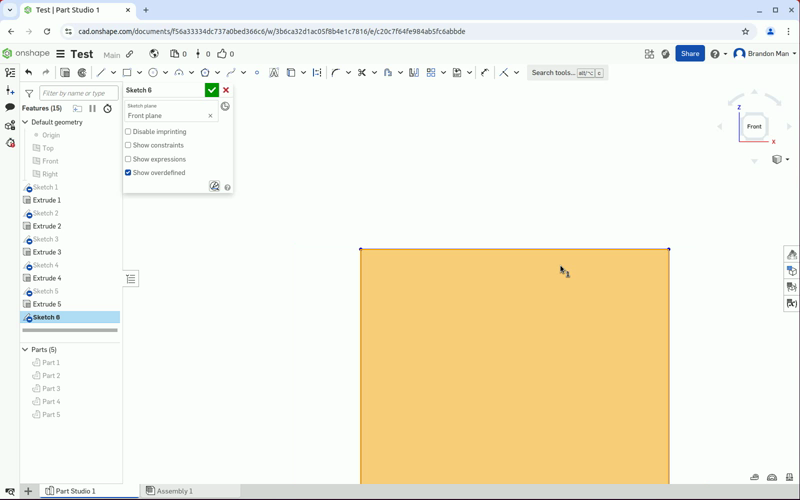
scroll(-6)
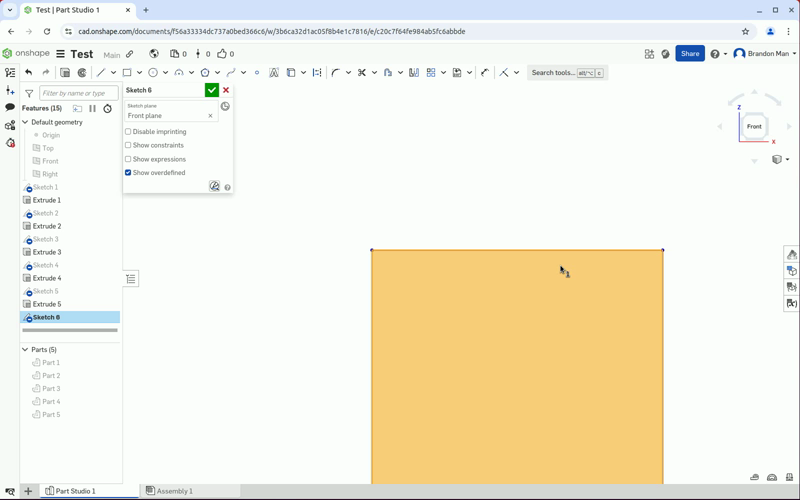
scroll(-6)
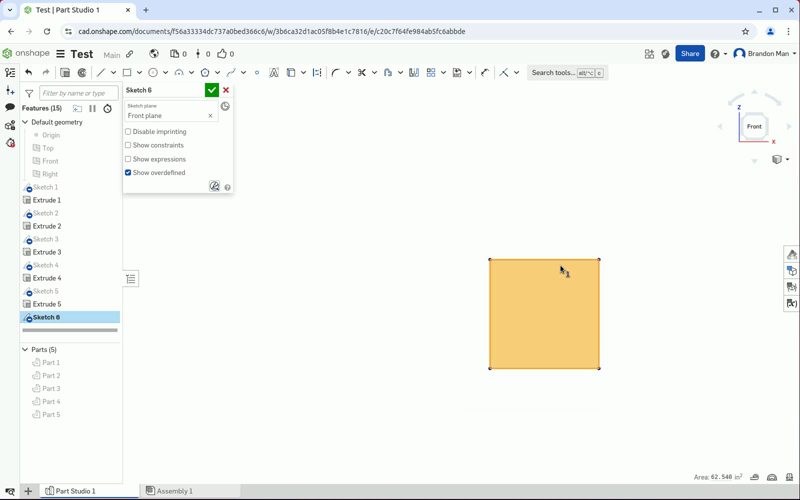
scroll(-6)
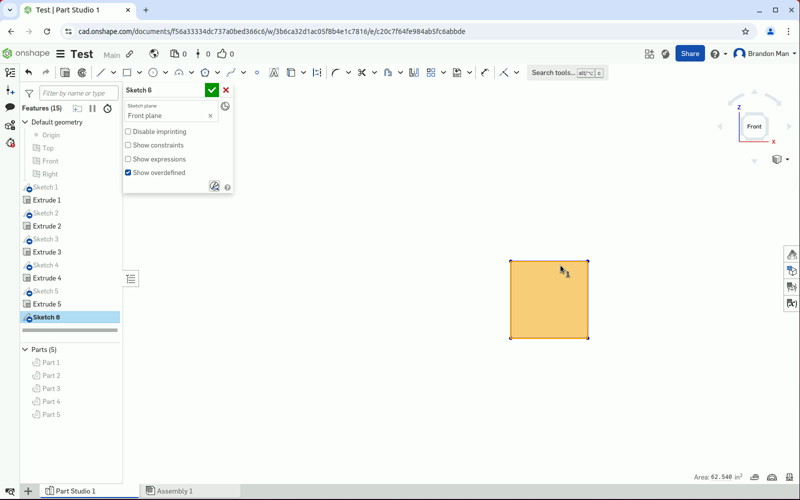
scroll(-6)
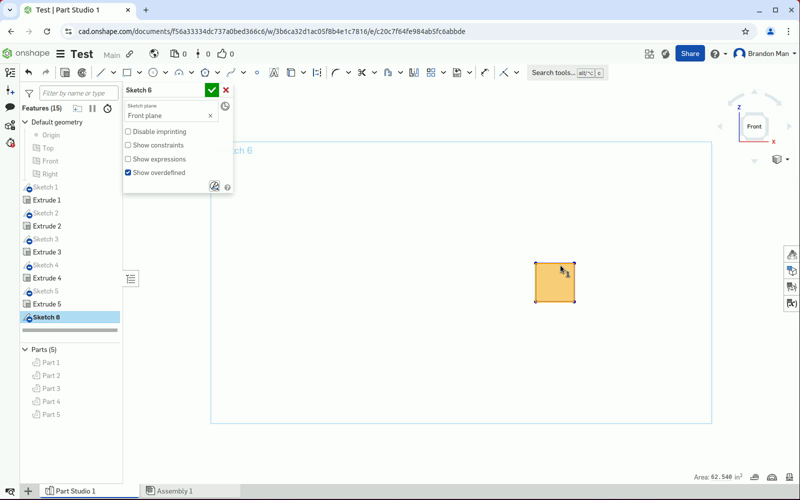
mouse_move(73, 352)
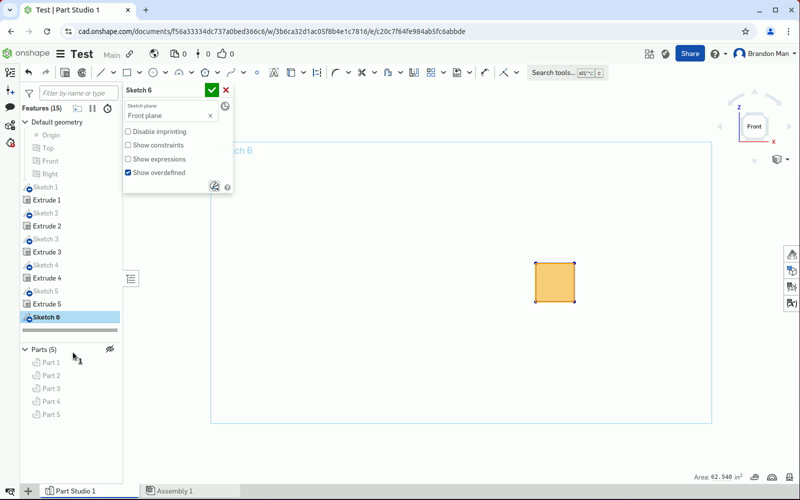
key(shift+y)
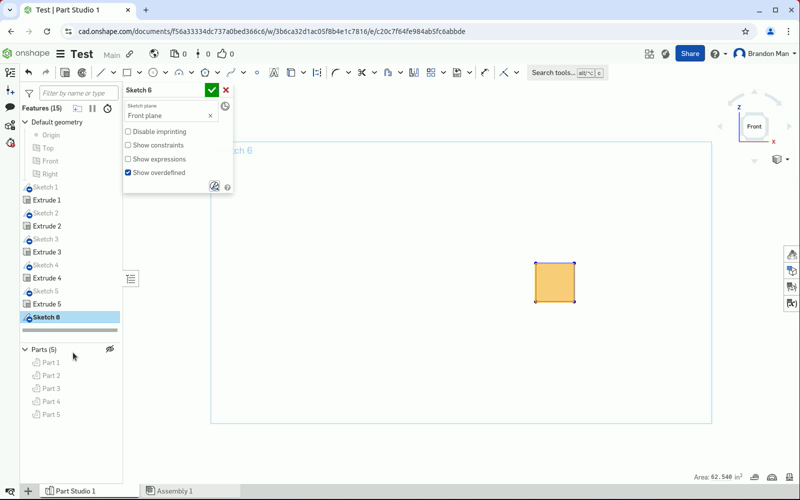
key(shift+e)
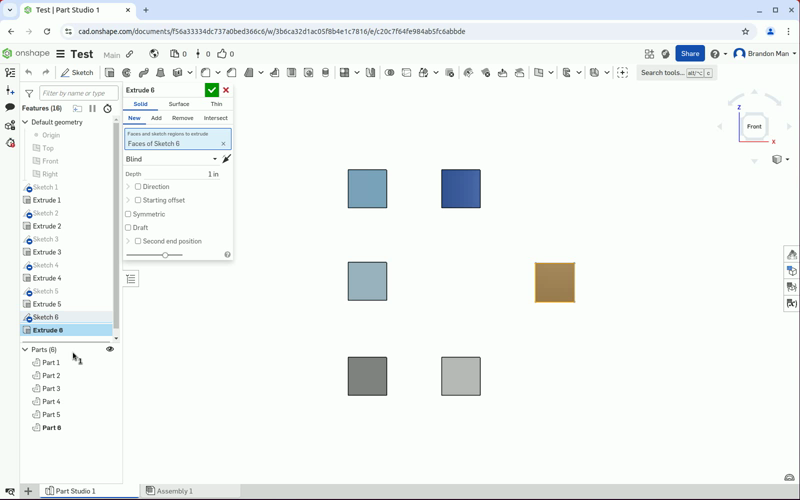
mouse_move(143, 106)
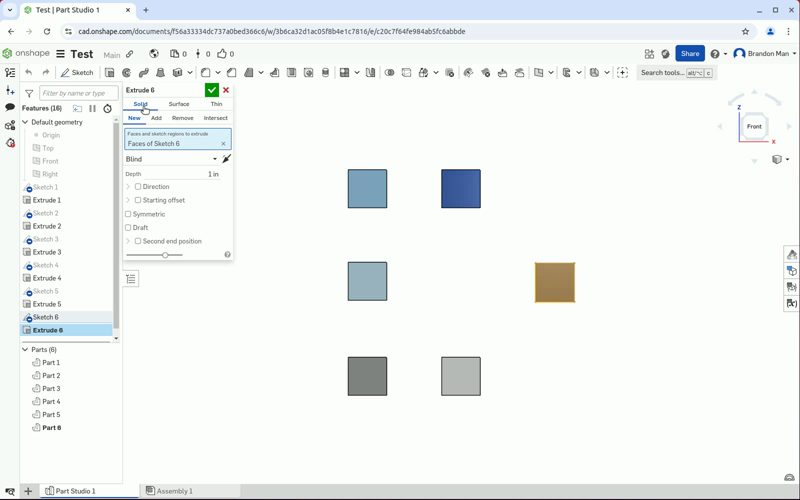
click(143, 106)
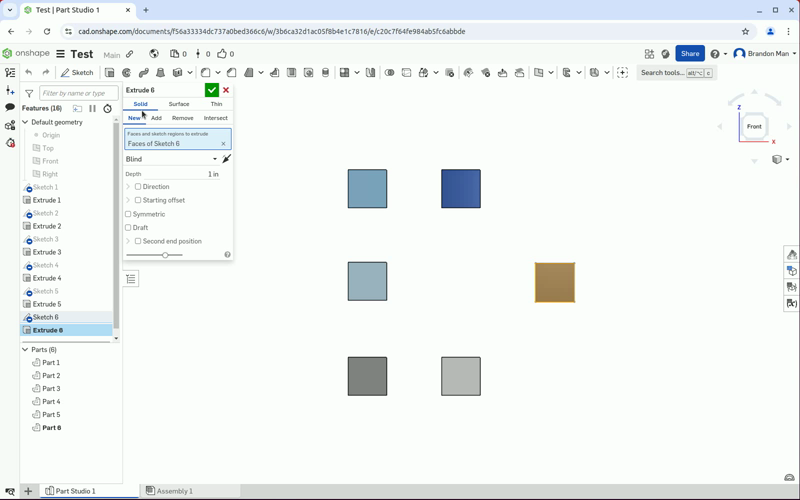
mouse_move(137, 120)
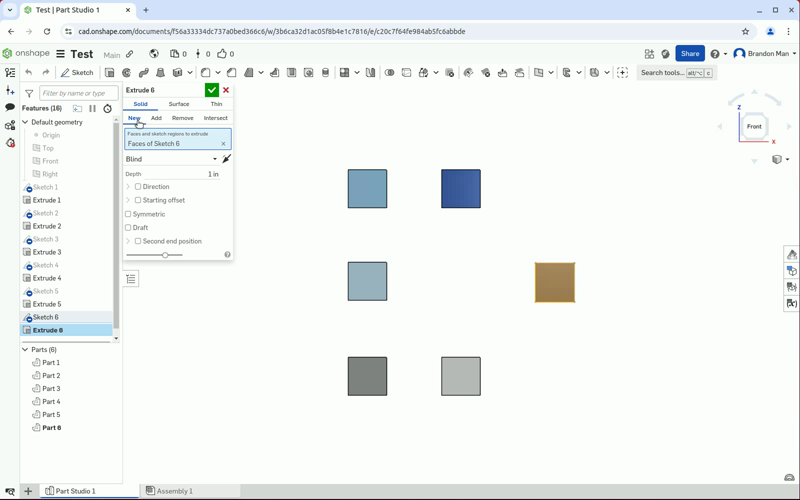
click(137, 120)
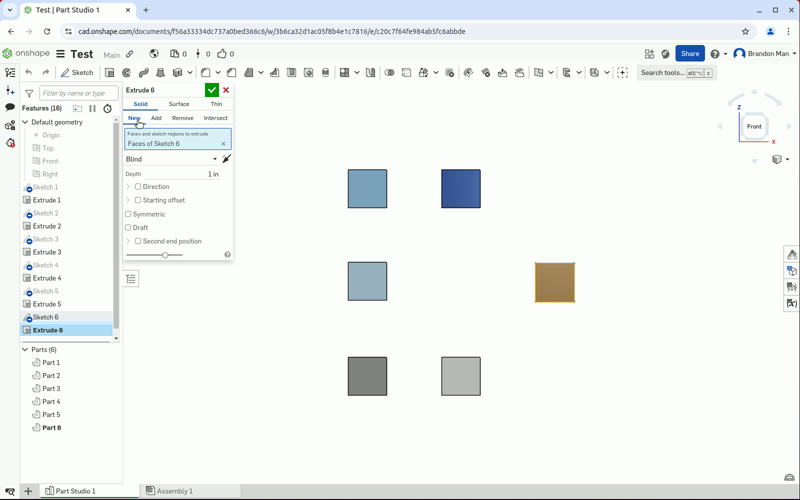
key(tab, 4)
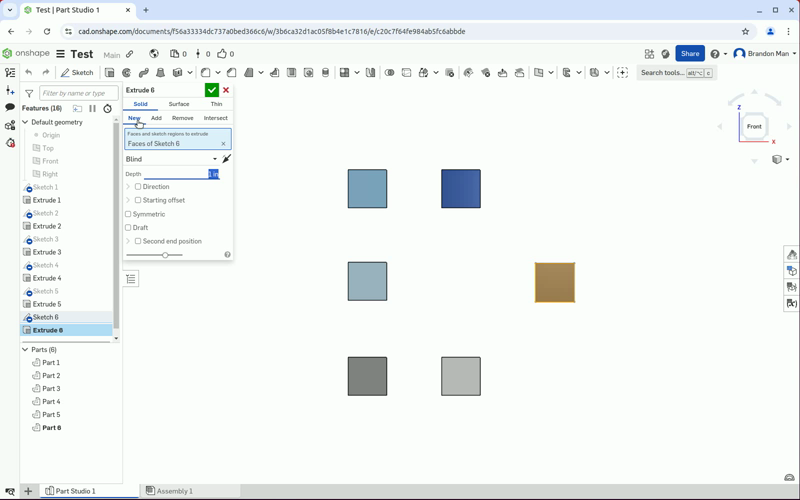
text(7.703)
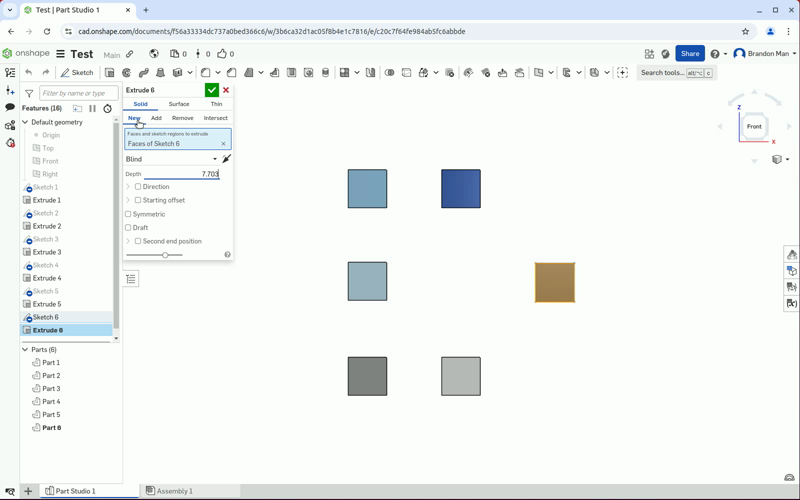
key(enter)
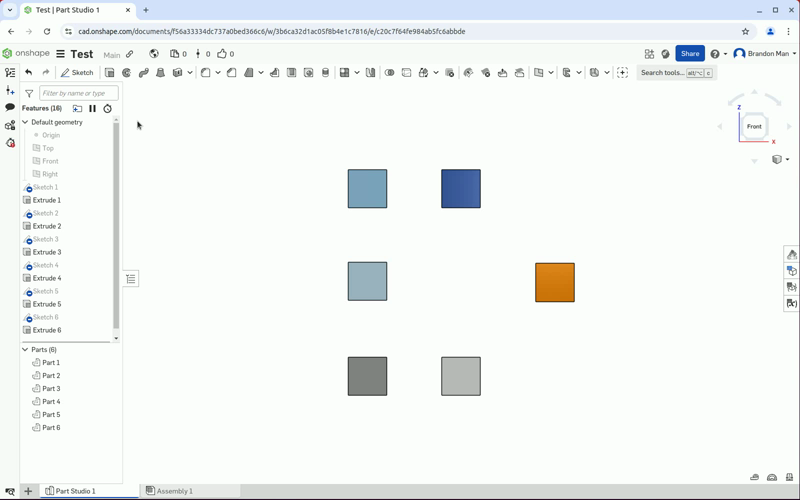
key(shift+h)
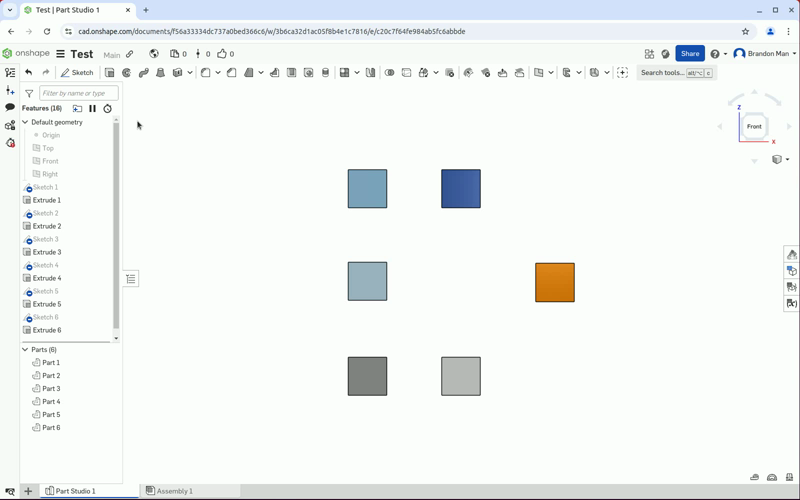
key(shift+h)
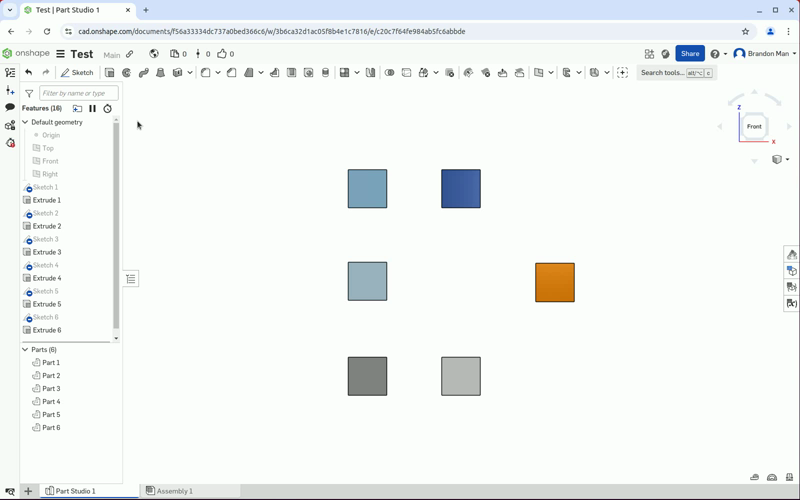
mouse_move(69, 189)
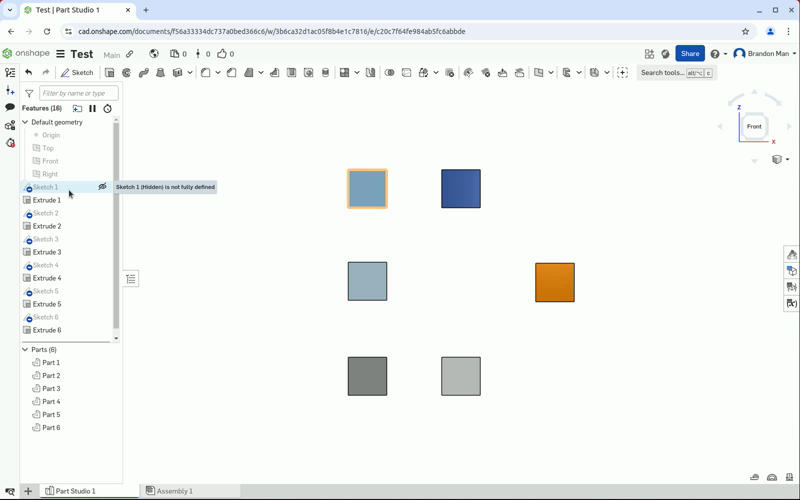
click(69, 189)
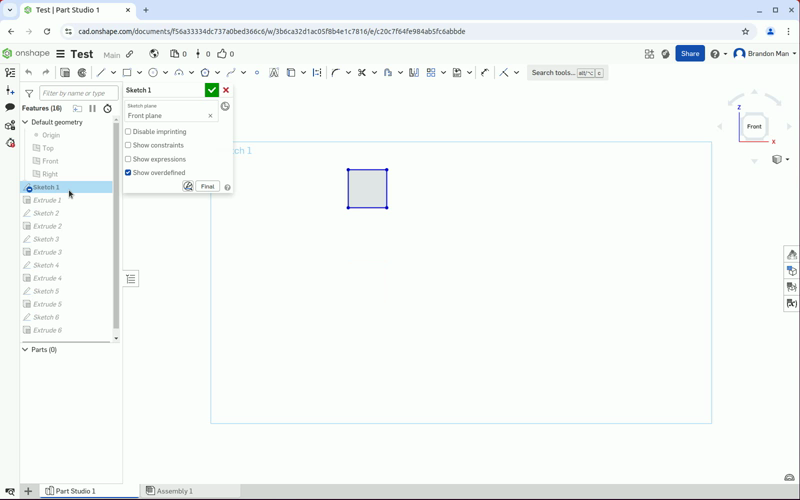
mouse_move(229, 92)
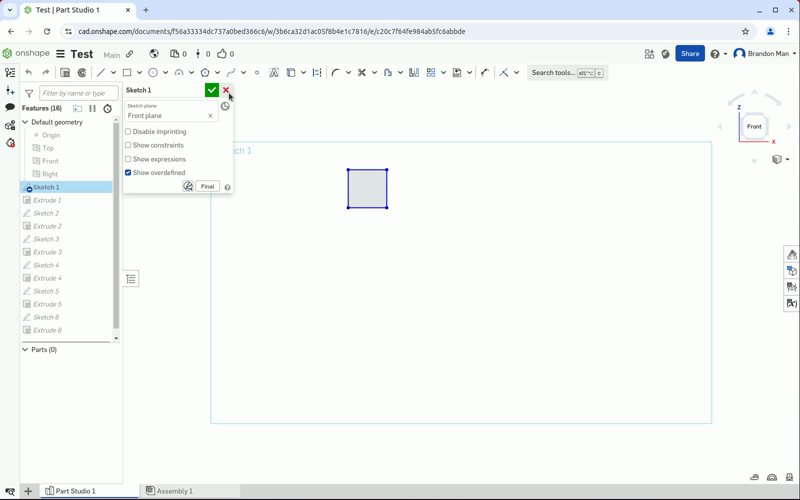
click(229, 92)
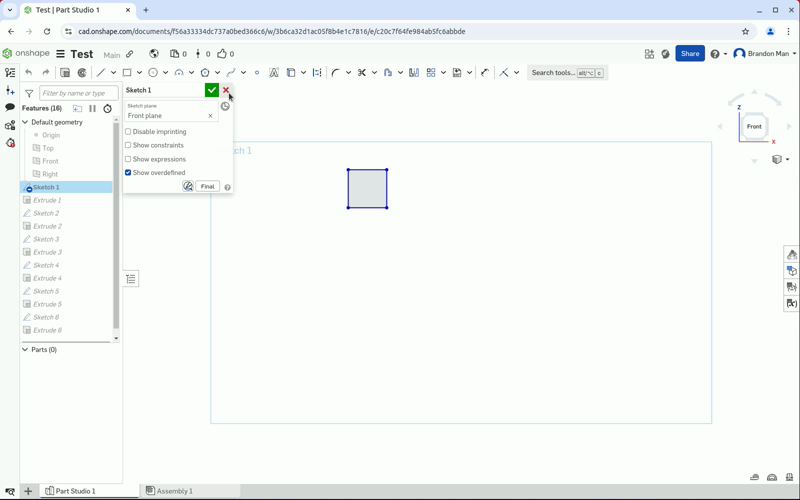
key(shift+s)
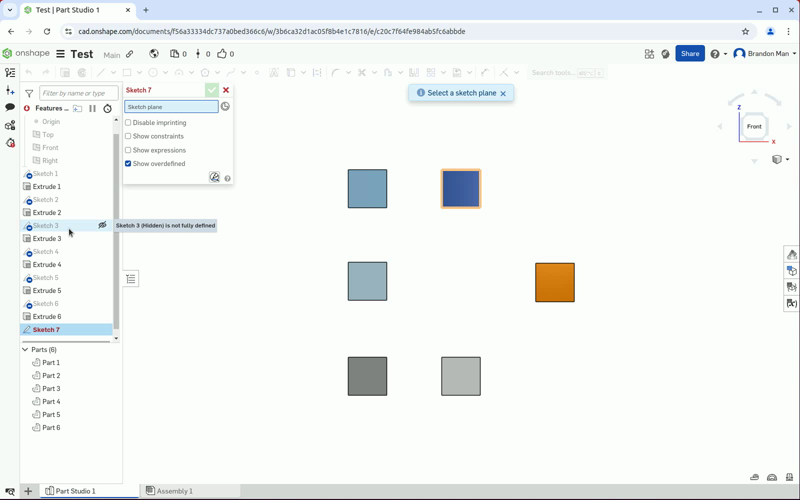
scroll(3)
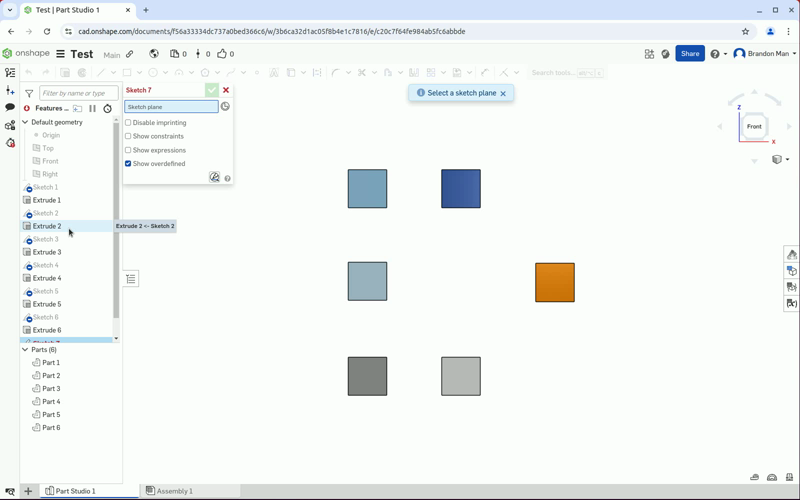
mouse_move(69, 163)
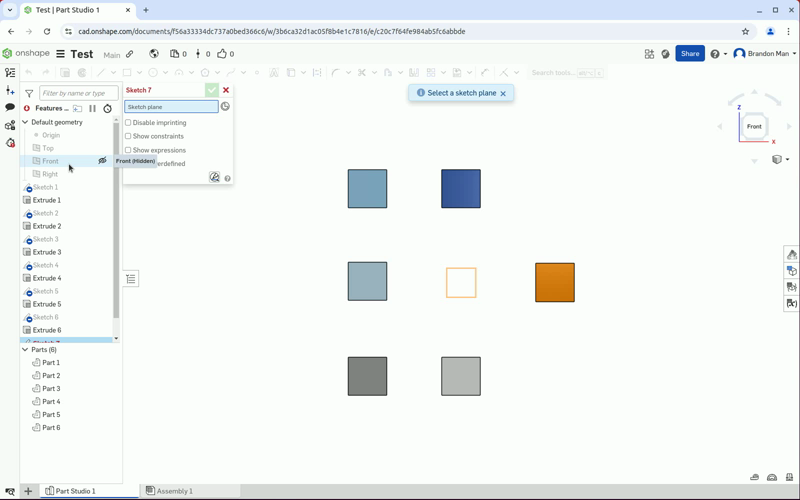
click(69, 163)
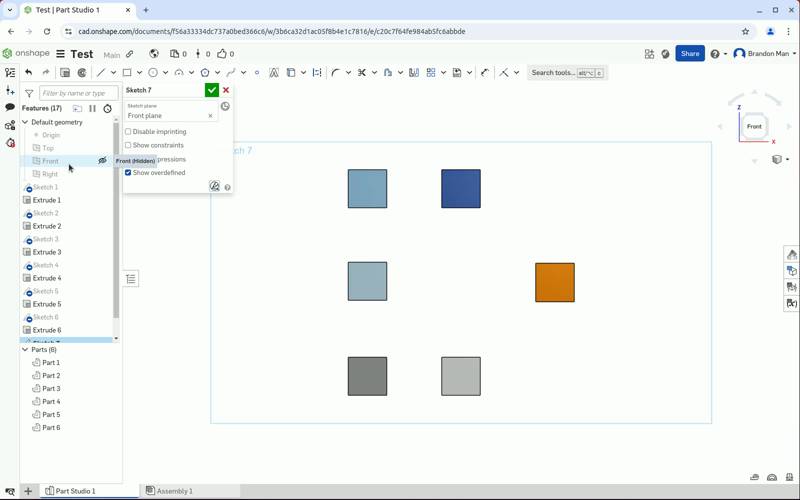
mouse_move(73, 352)
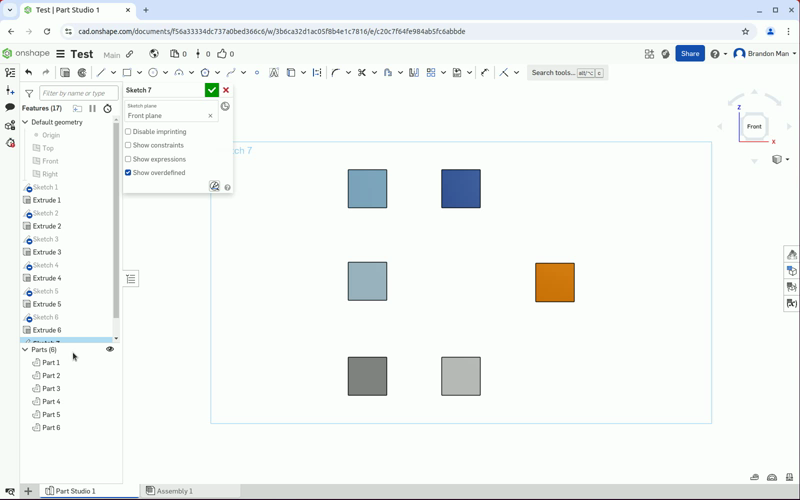
key(y)
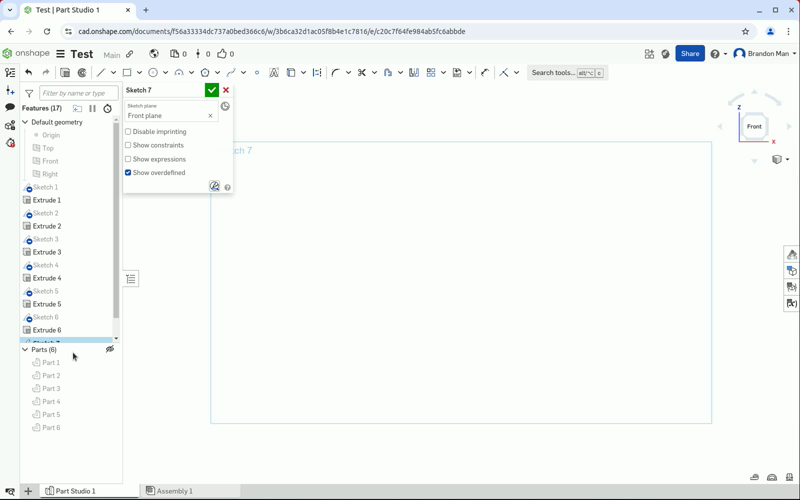
key(l)
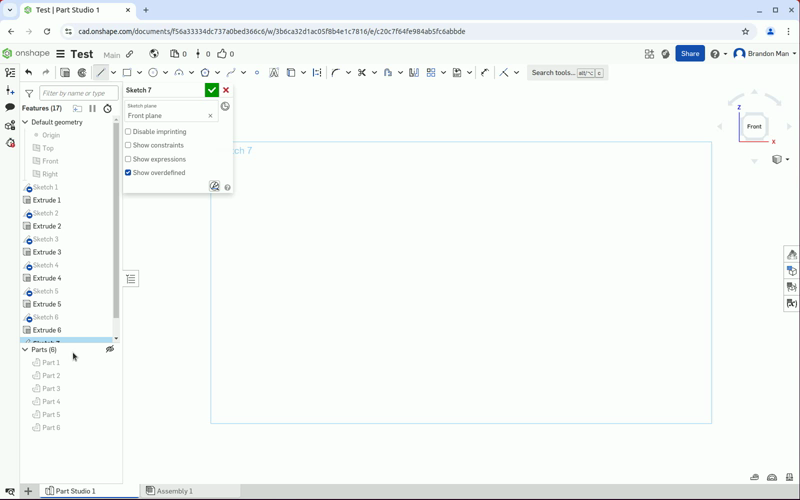
key_down(shift)
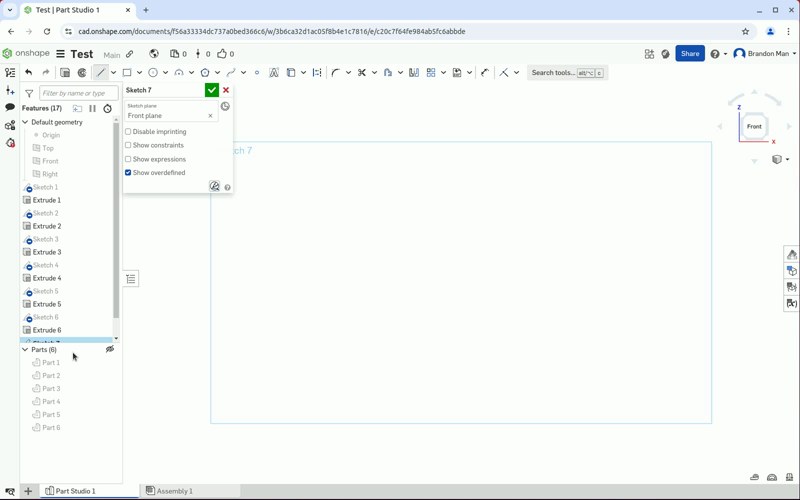
mouse_move(535, 207)
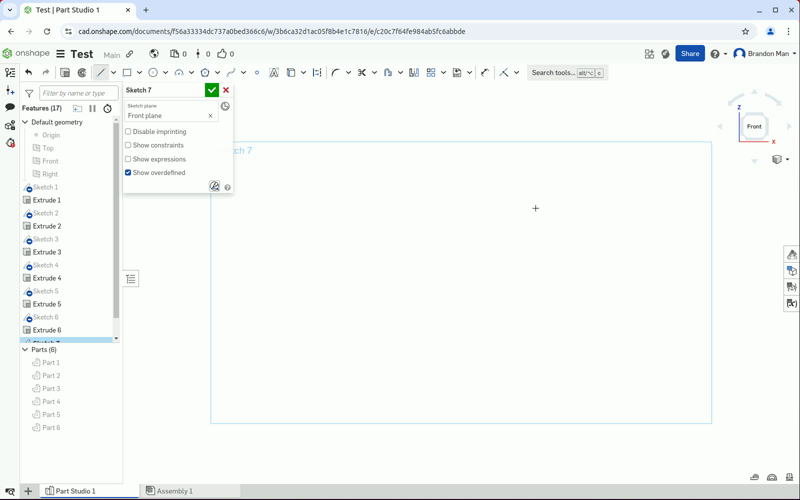
click(535, 207)
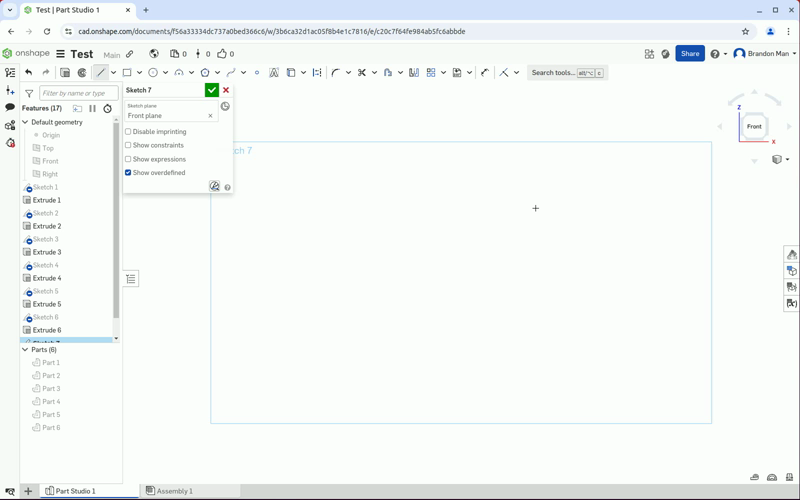
key_up(shift)
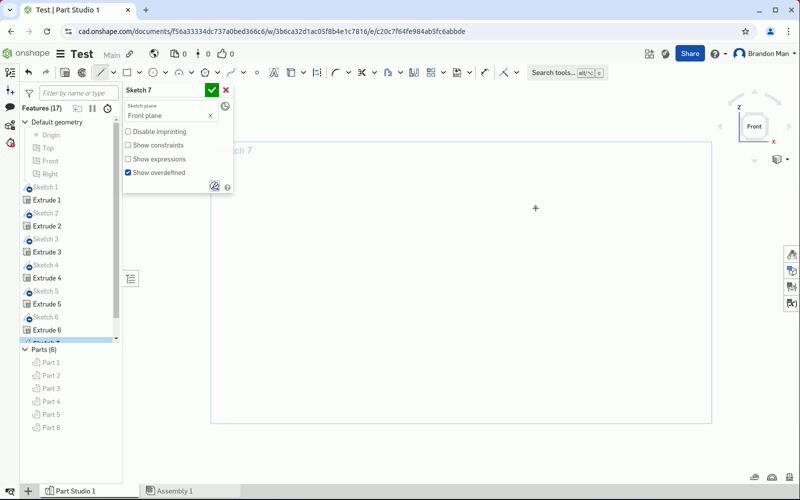
key_down(shift)
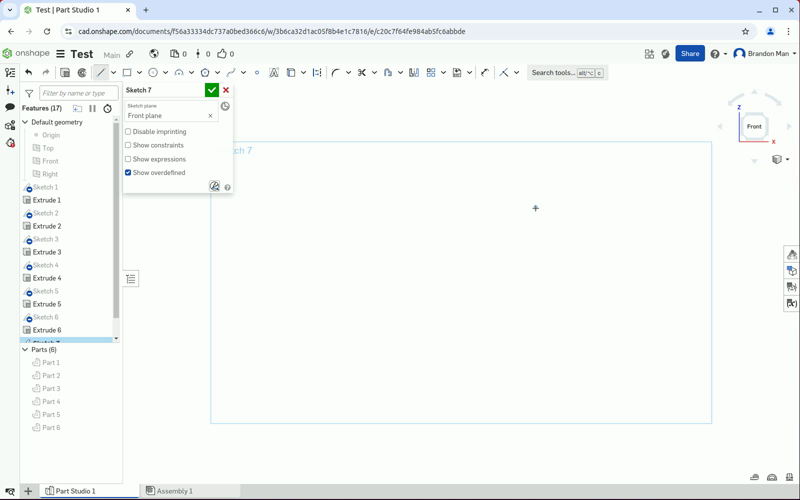
mouse_move(565, 207)
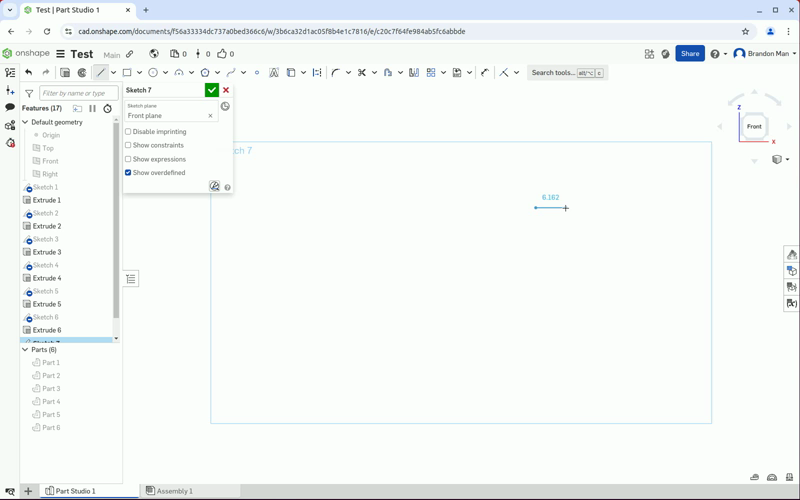
mouse_move(574, 207)
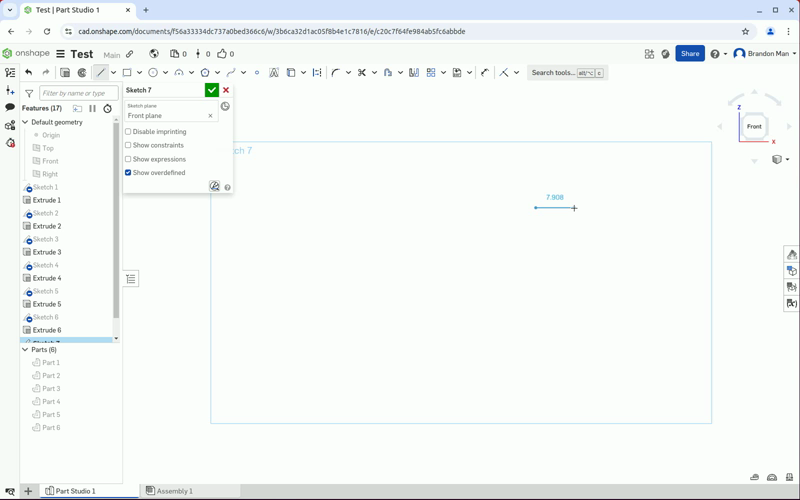
click(574, 207)
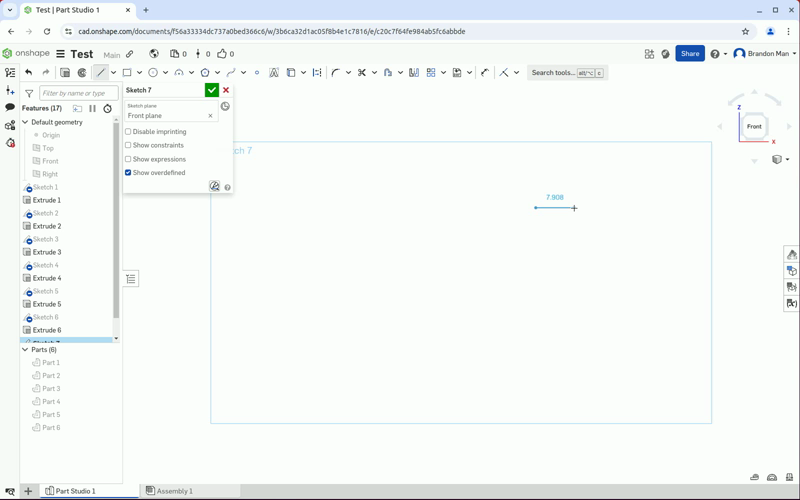
key_up(shift)
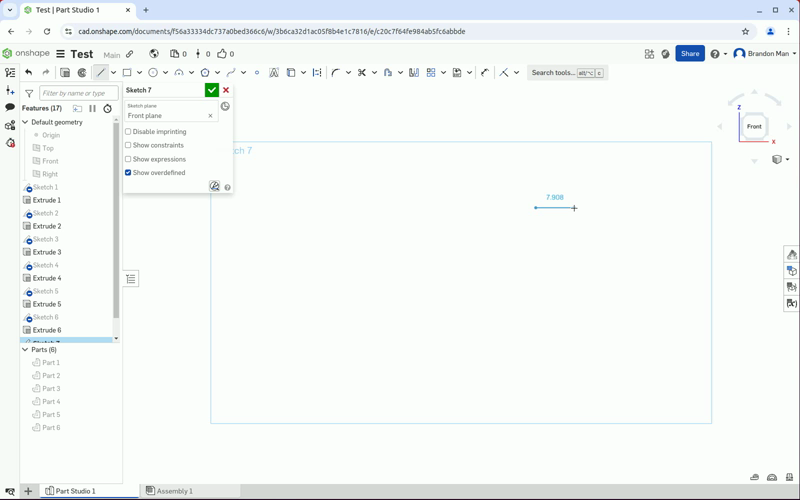
key_down(shift)
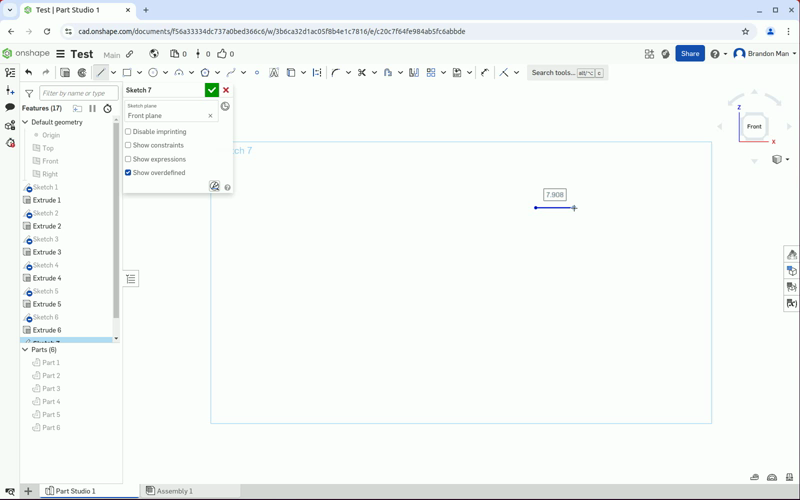
mouse_move(589, 207)
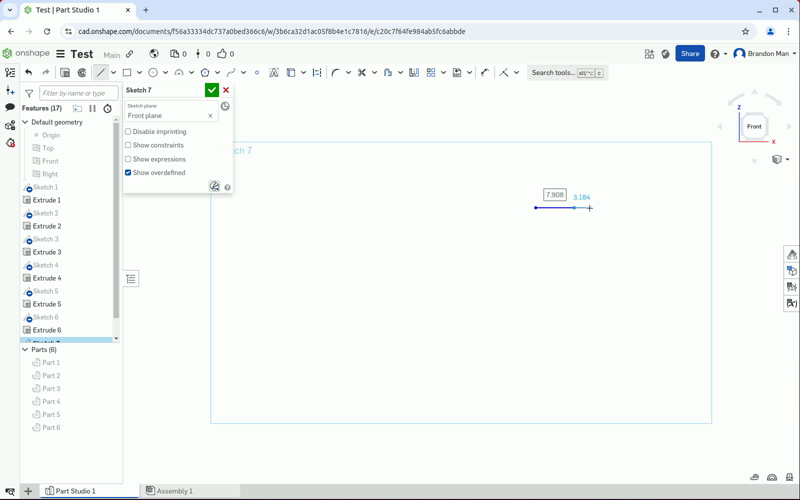
mouse_move(574, 169)
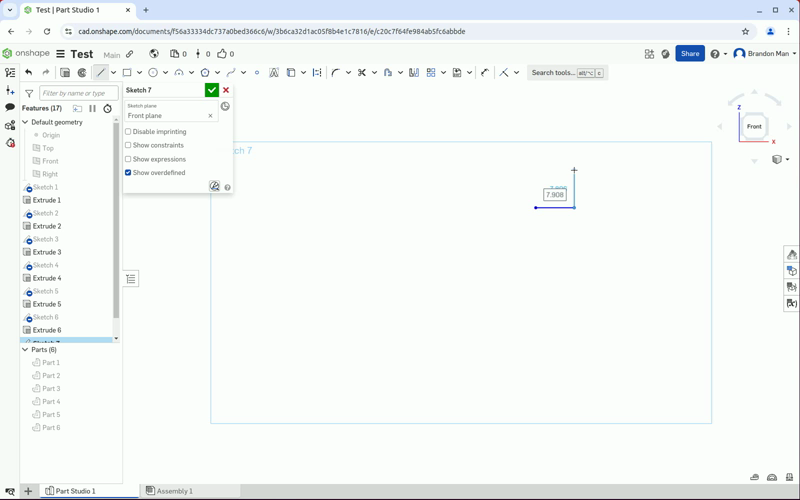
click(574, 169)
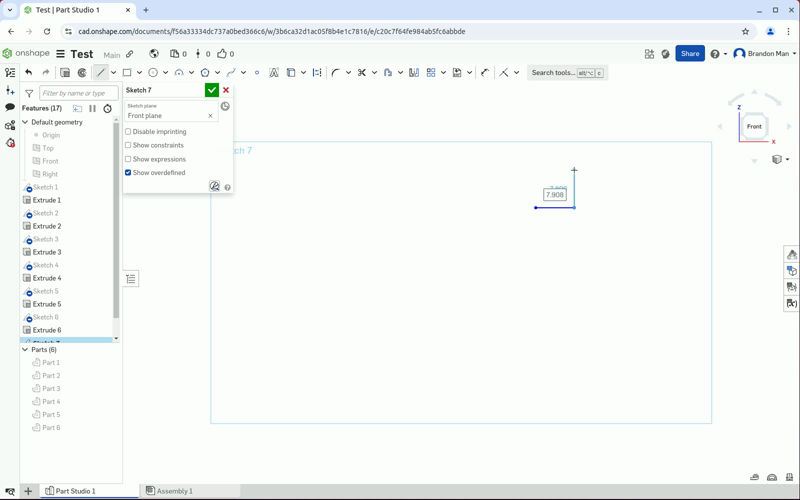
key_up(shift)
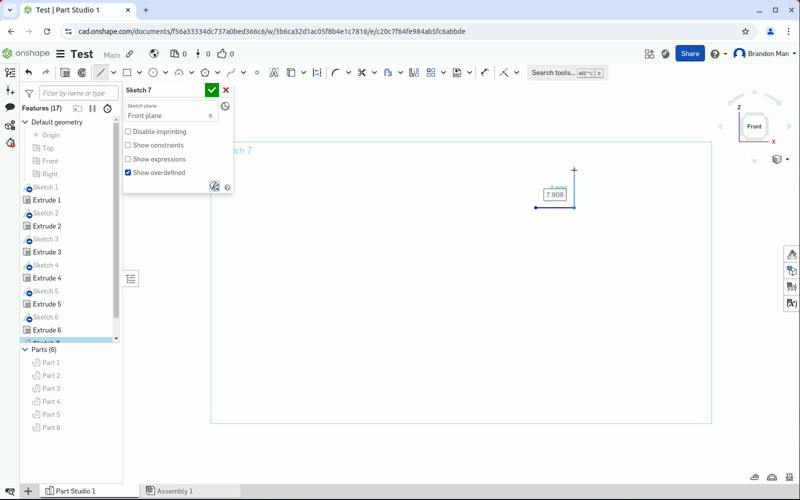
key_down(shift)
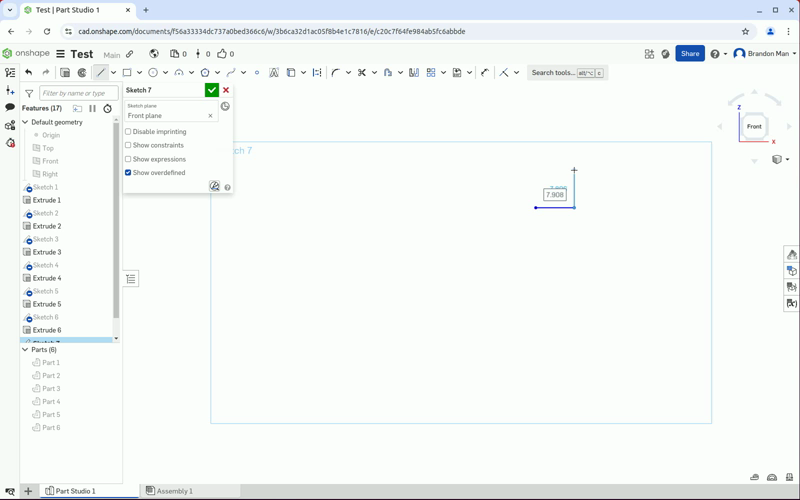
mouse_move(589, 169)
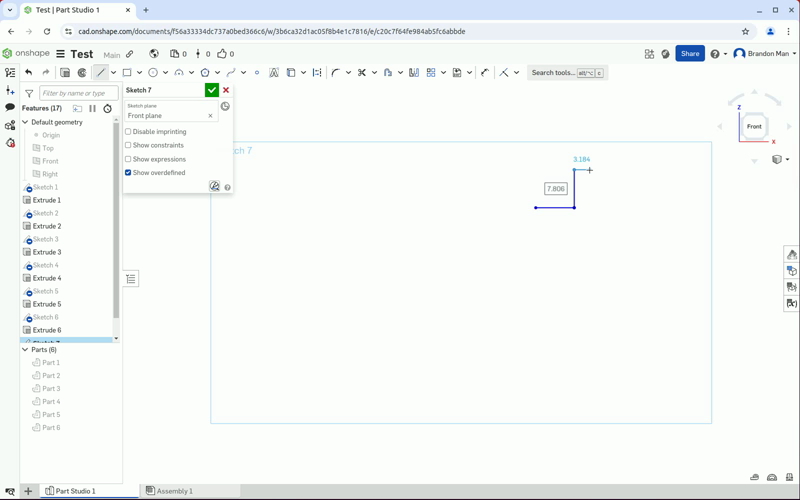
mouse_move(535, 169)
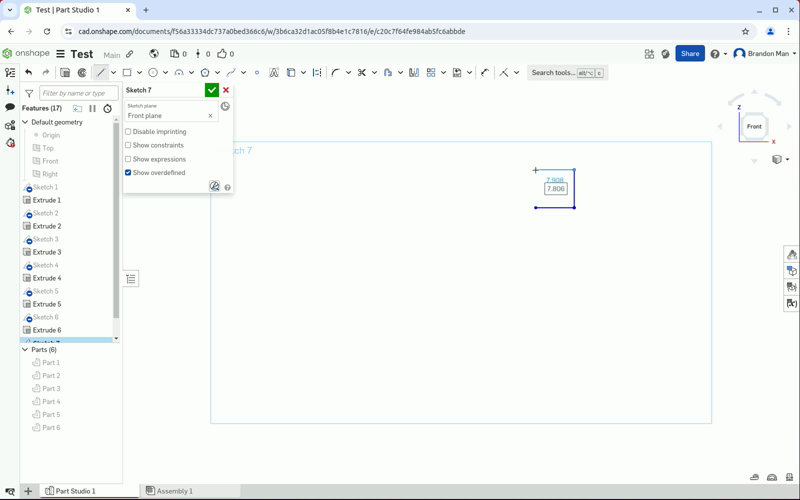
click(535, 169)
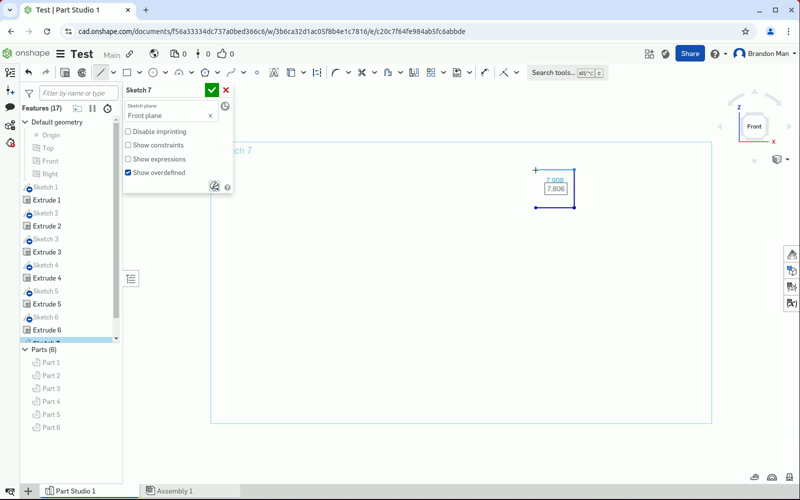
key_up(shift)
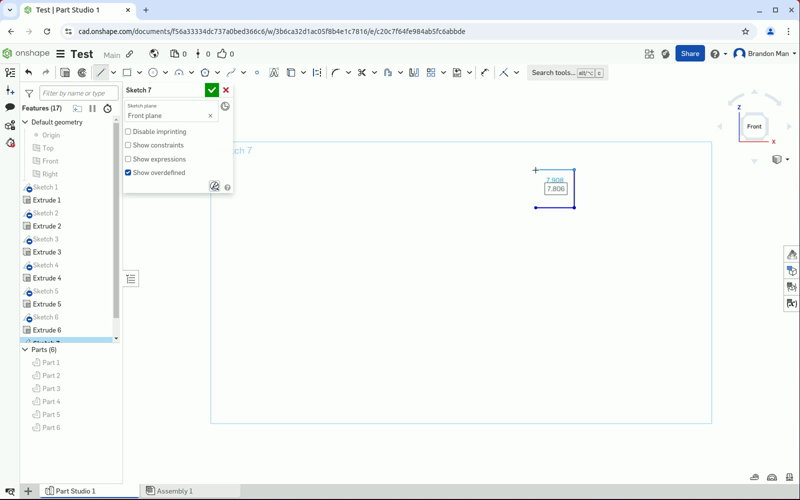
mouse_move(565, 169)
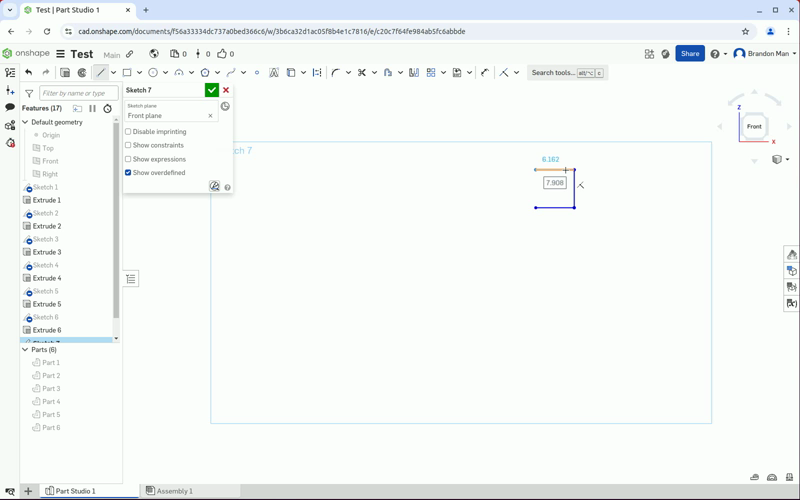
key_down(shift)
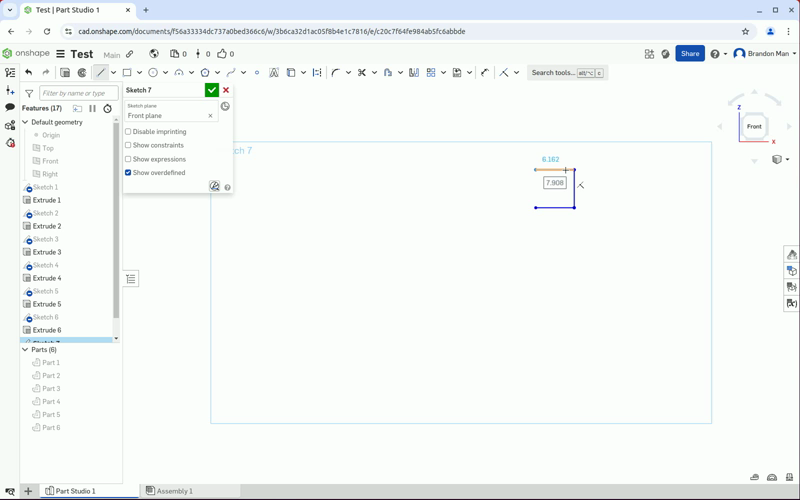
mouse_move(535, 207)
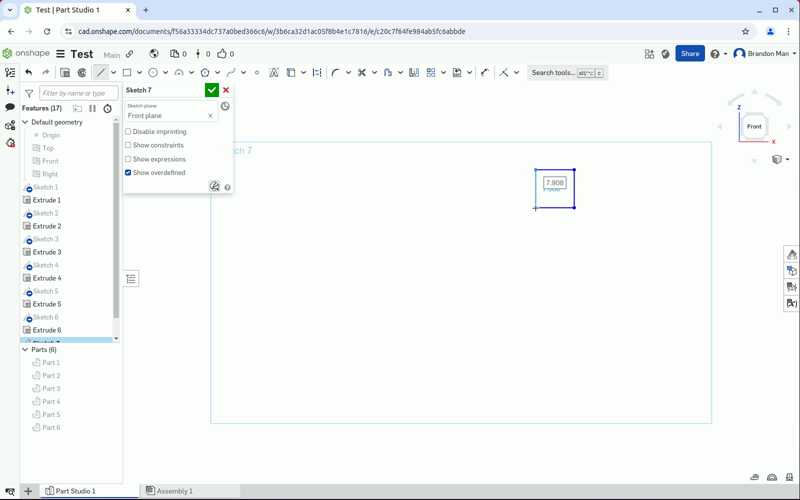
key_up(shift)
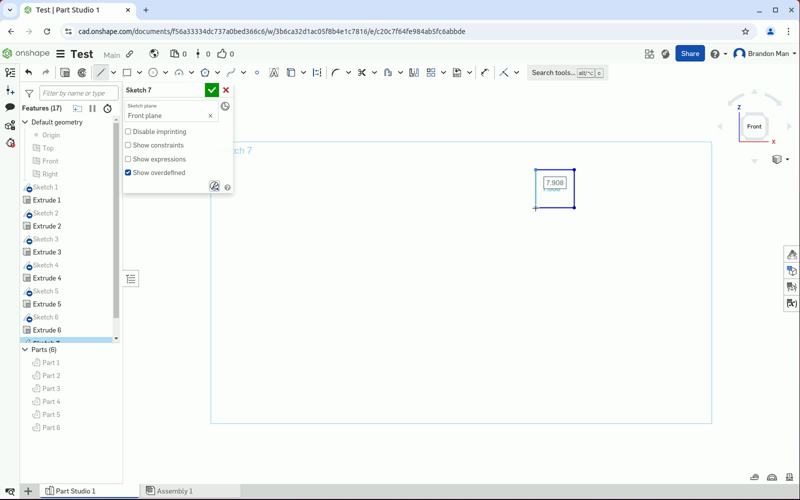
click(535, 207)
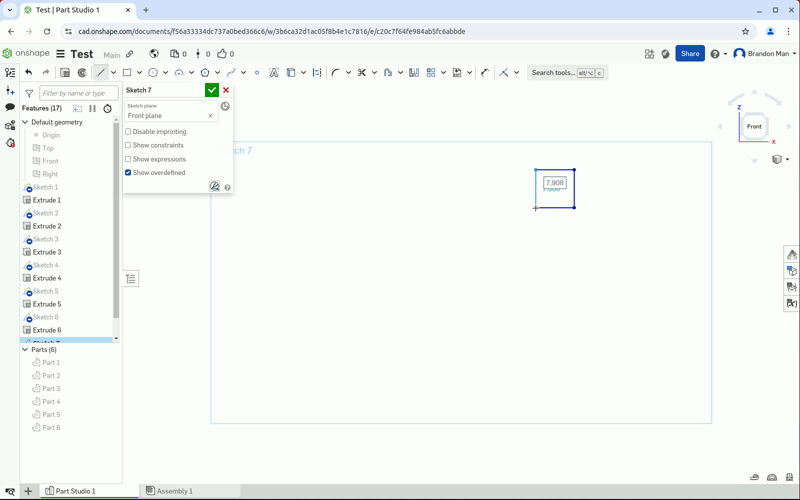
key(esc)
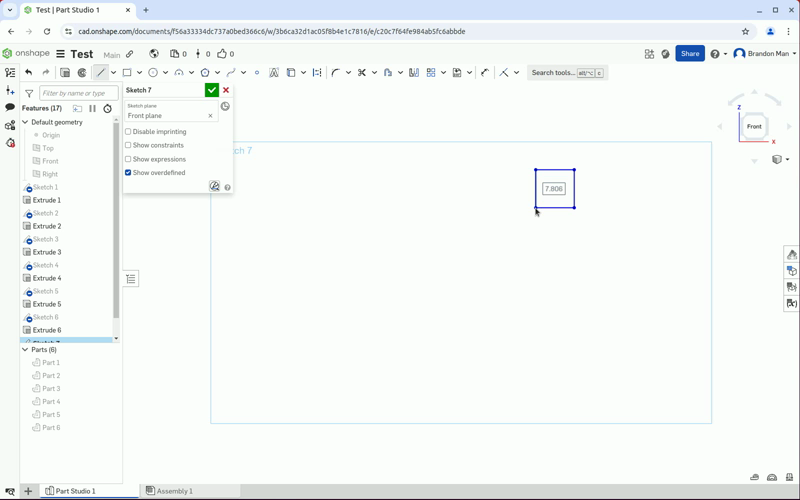
mouse_move(537, 204)
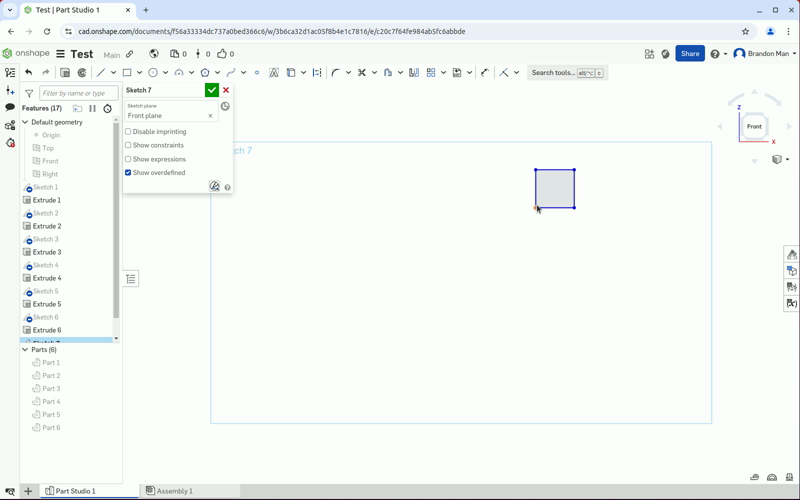
scroll(6)
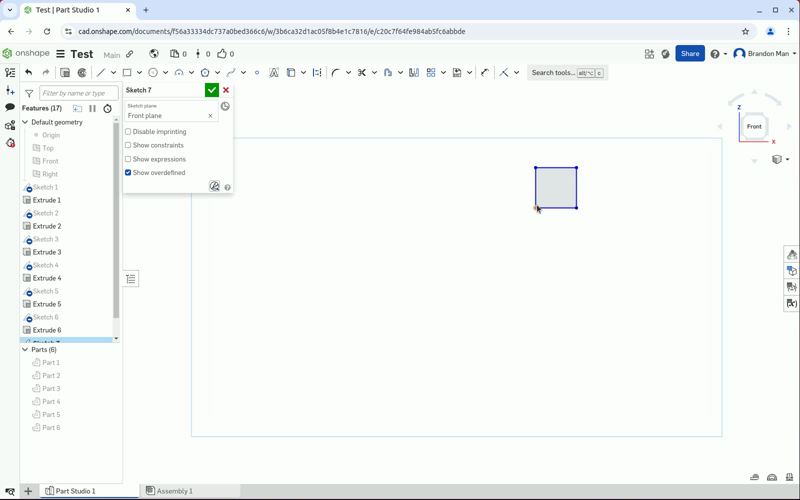
scroll(6)
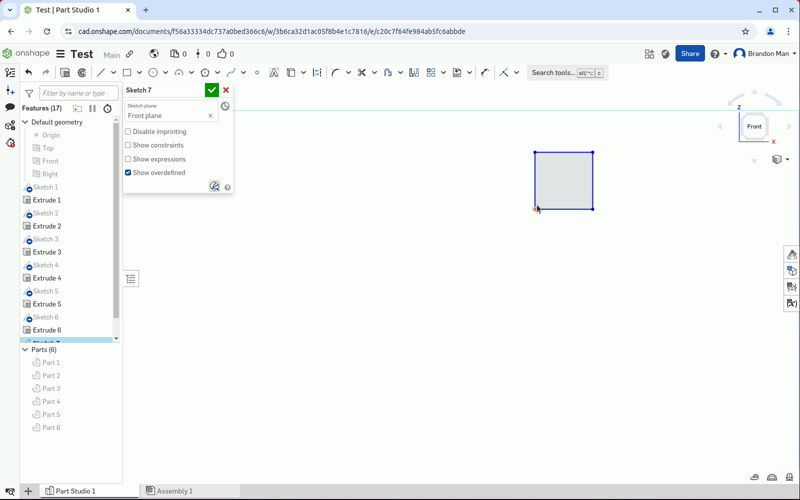
scroll(6)
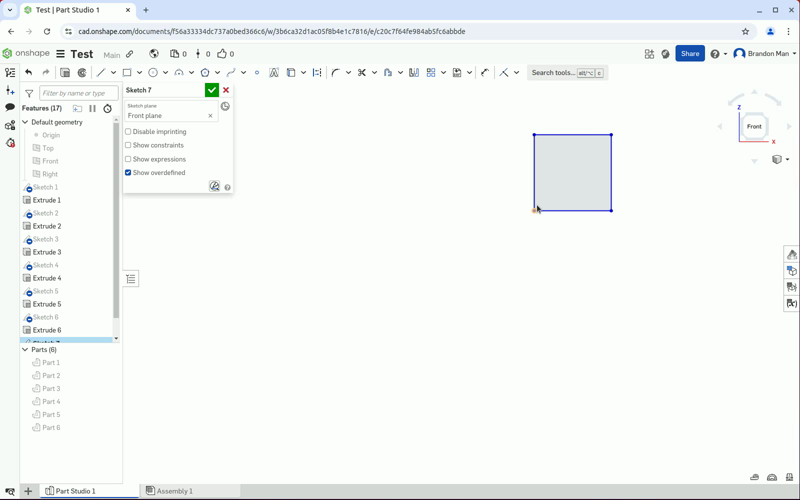
scroll(6)
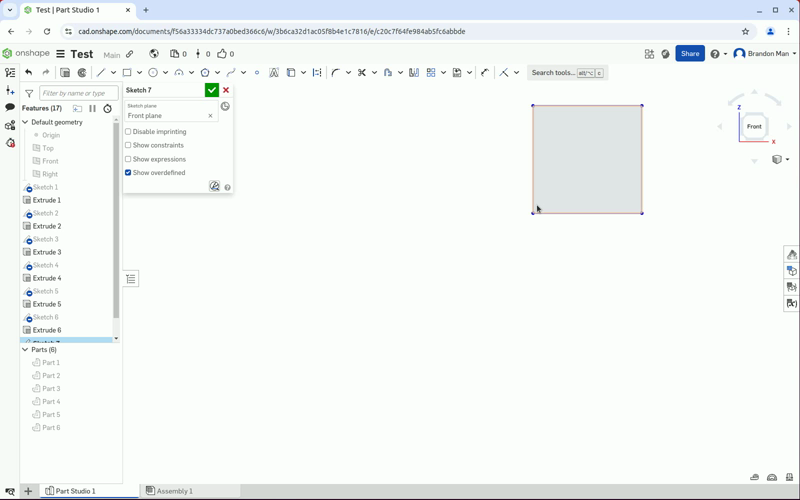
scroll(6)
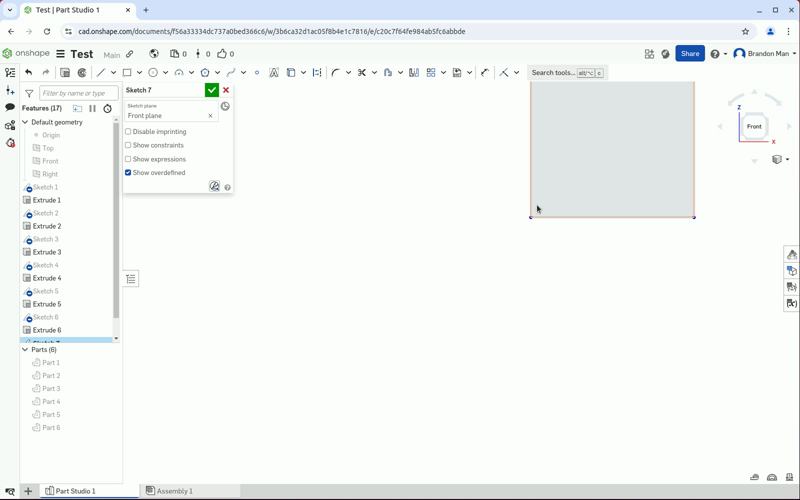
scroll(6)
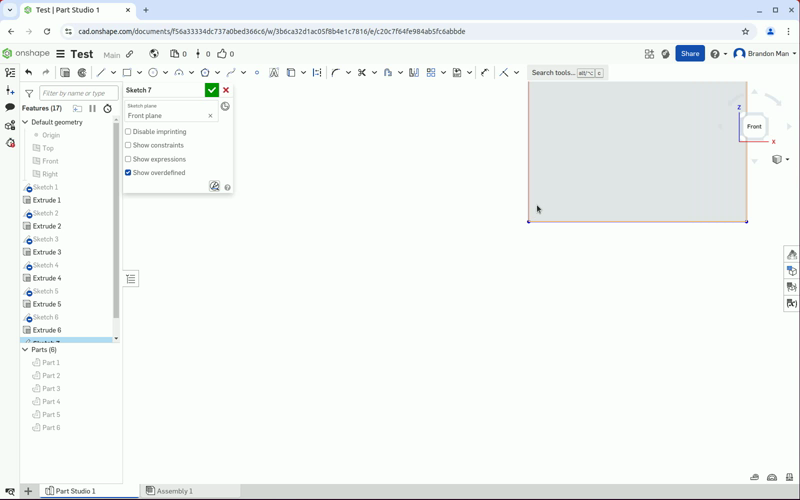
scroll(6)
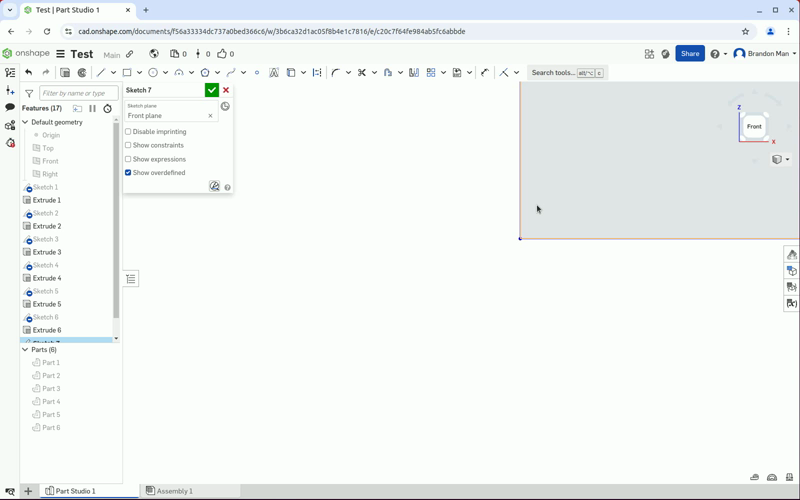
click(537, 204)
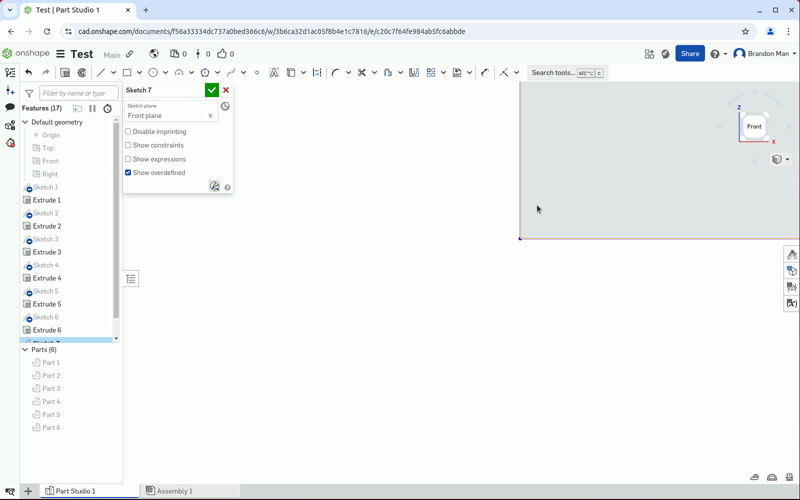
scroll(-6)
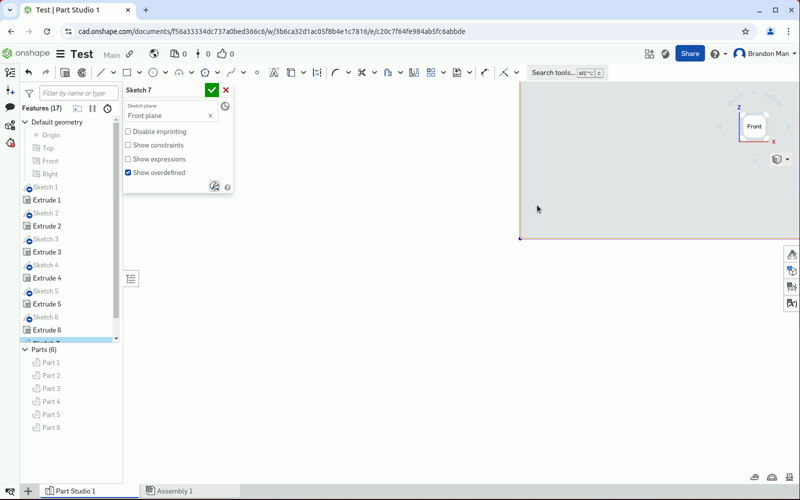
scroll(-6)
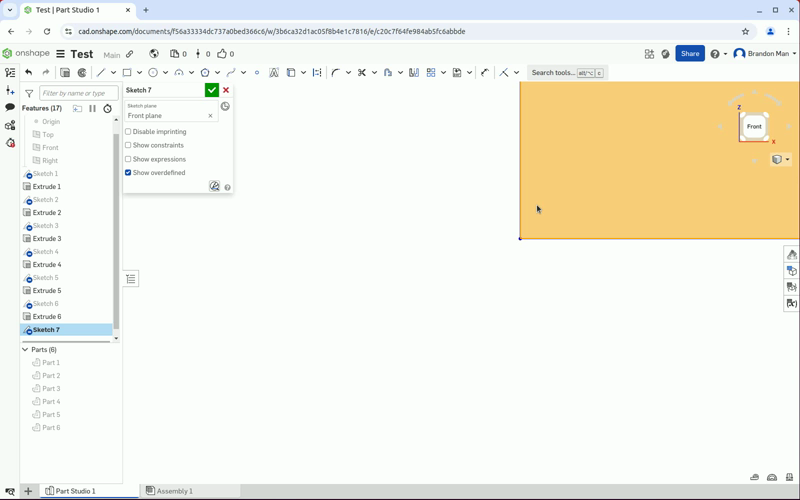
scroll(-6)
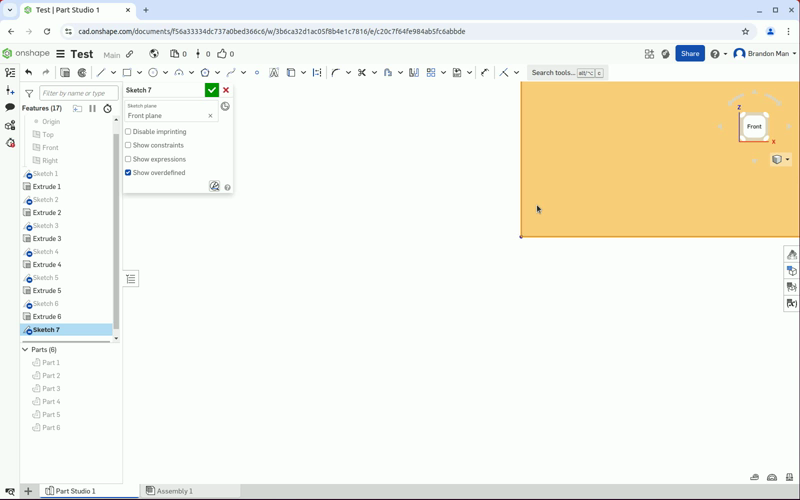
scroll(-6)
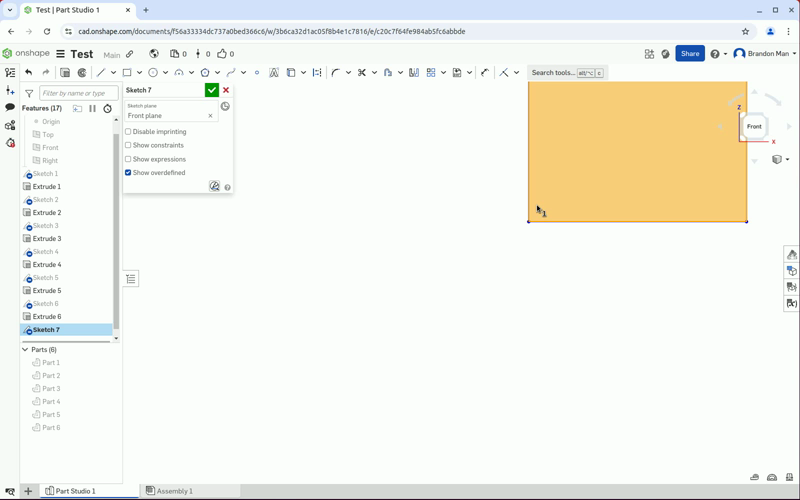
scroll(-6)
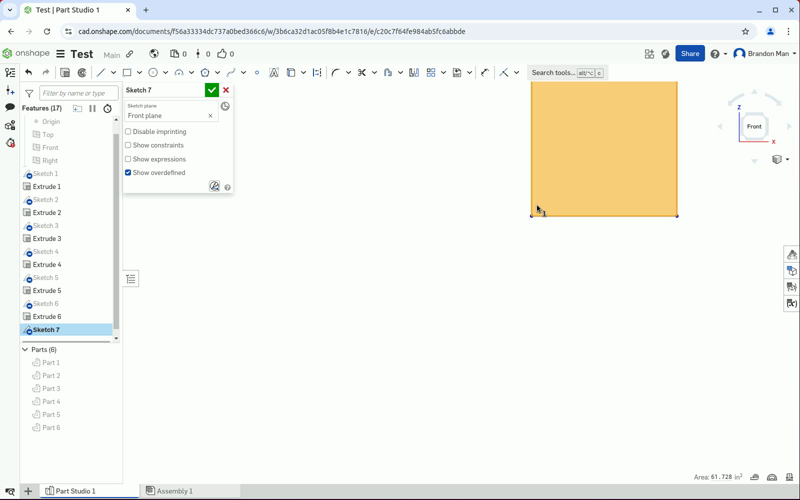
scroll(-6)
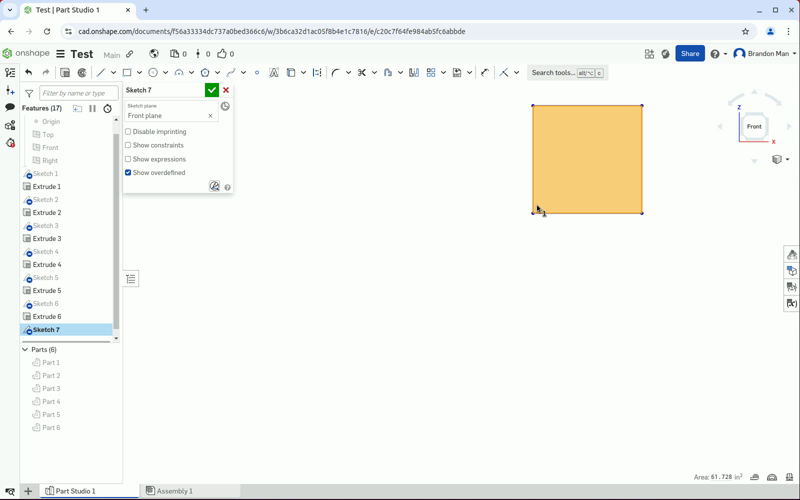
scroll(-6)
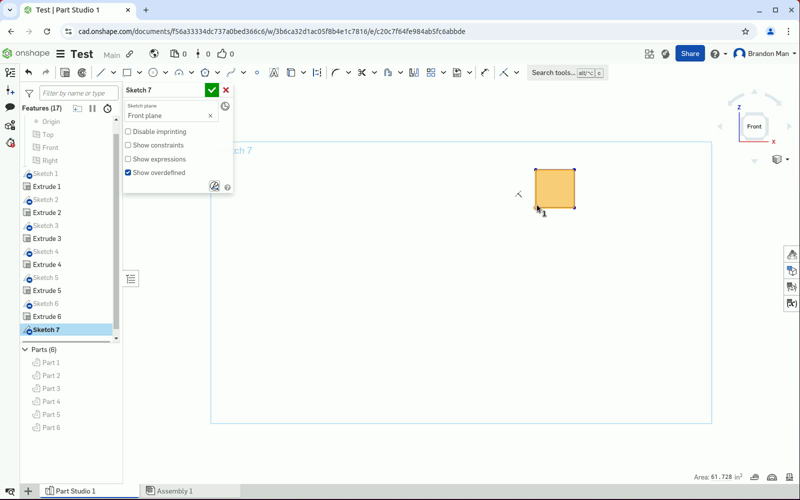
mouse_move(73, 352)
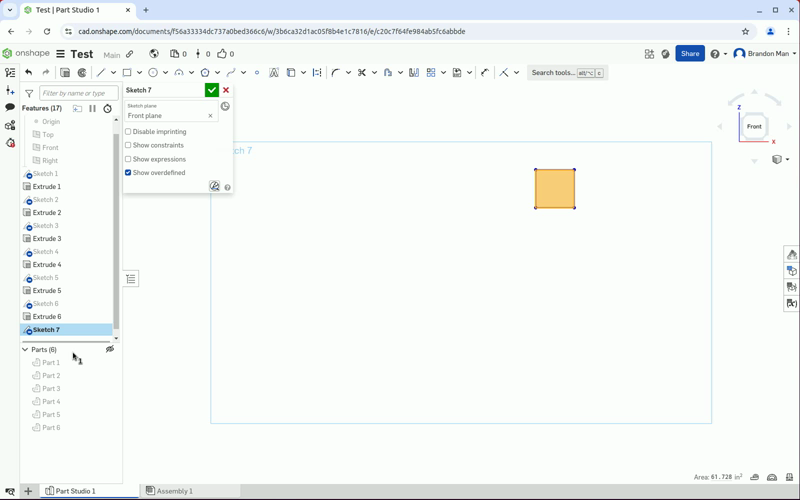
key(shift+y)
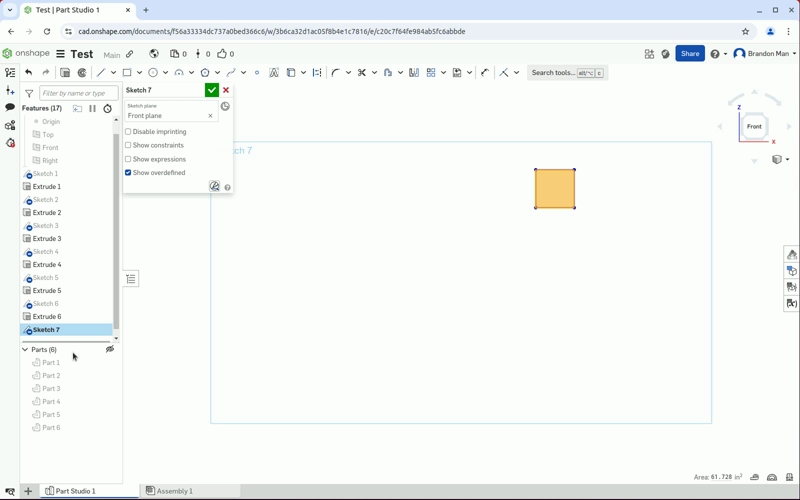
key(shift+e)
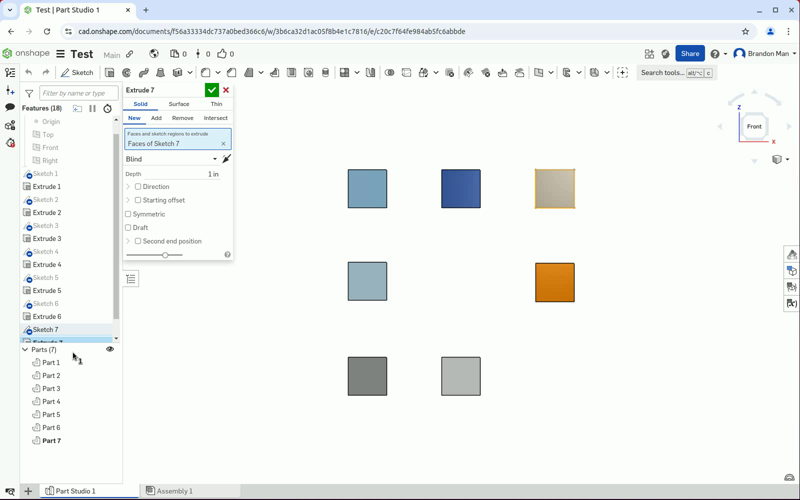
mouse_move(143, 106)
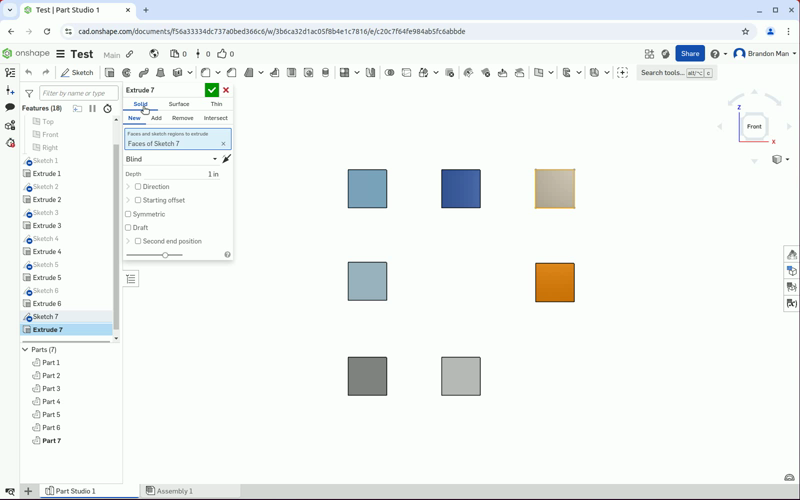
click(143, 106)
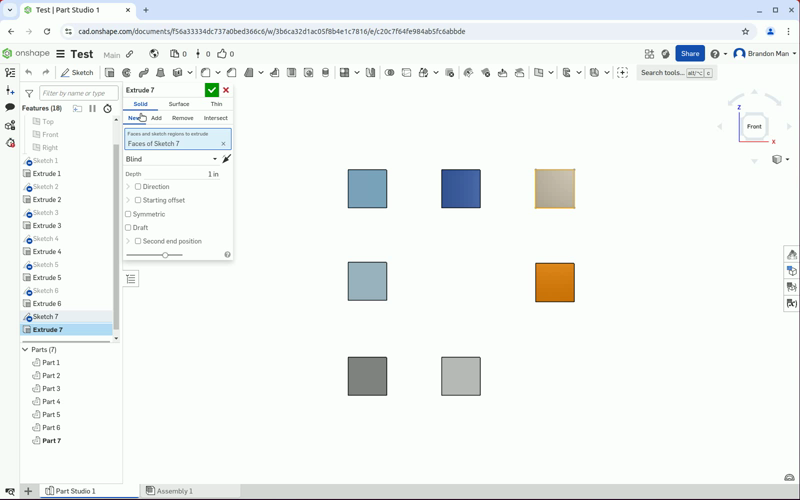
mouse_move(137, 120)
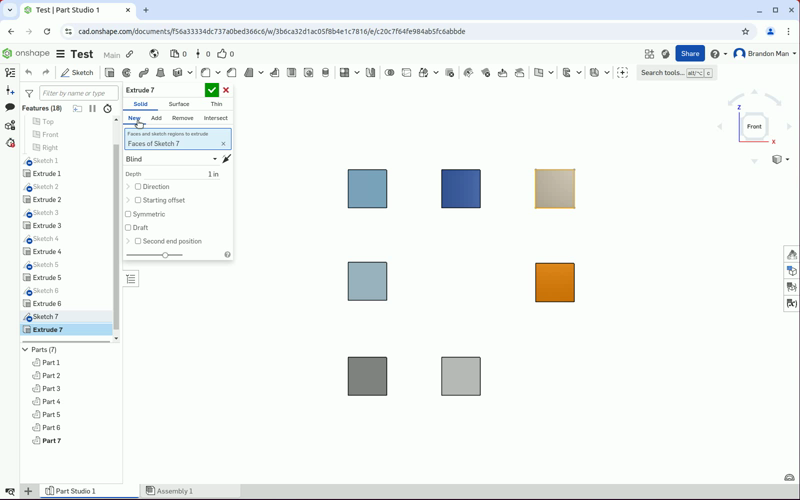
click(137, 120)
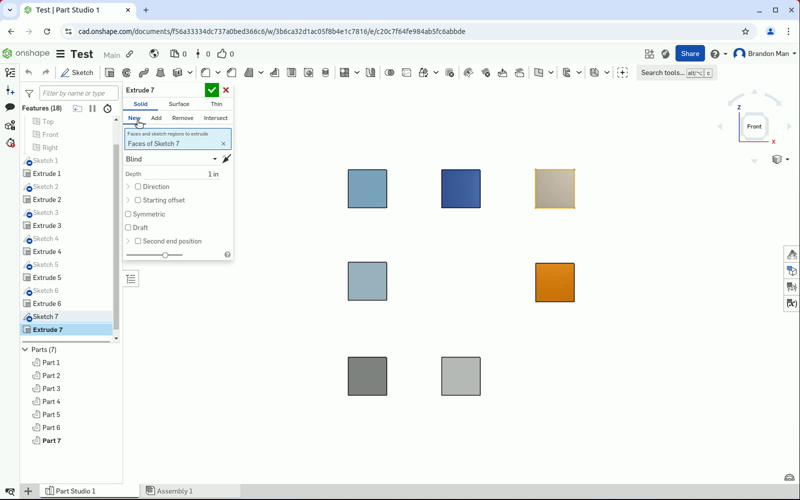
key(tab, 4)
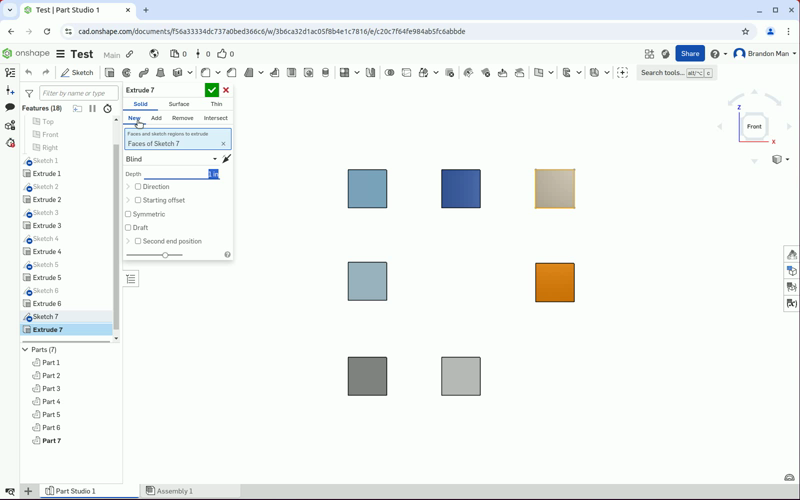
text(7.703)
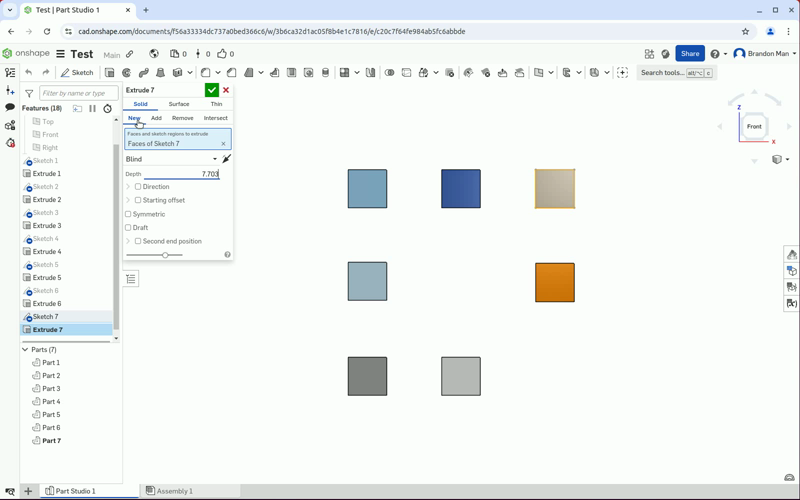
key(enter)
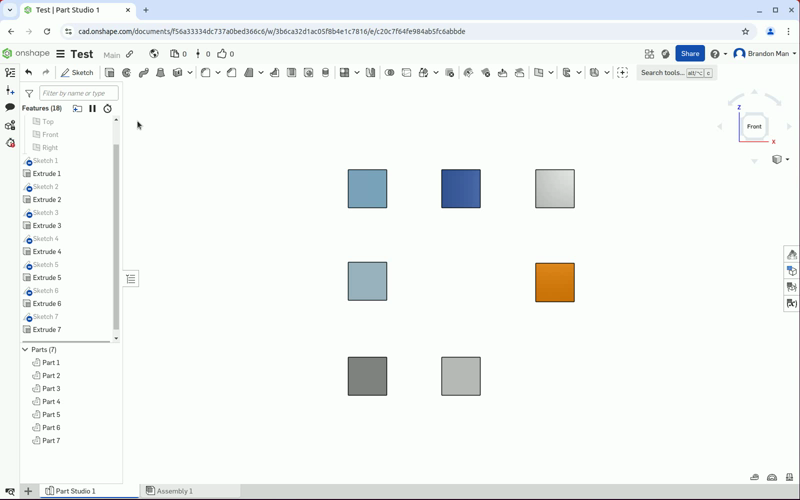
key(shift+h)
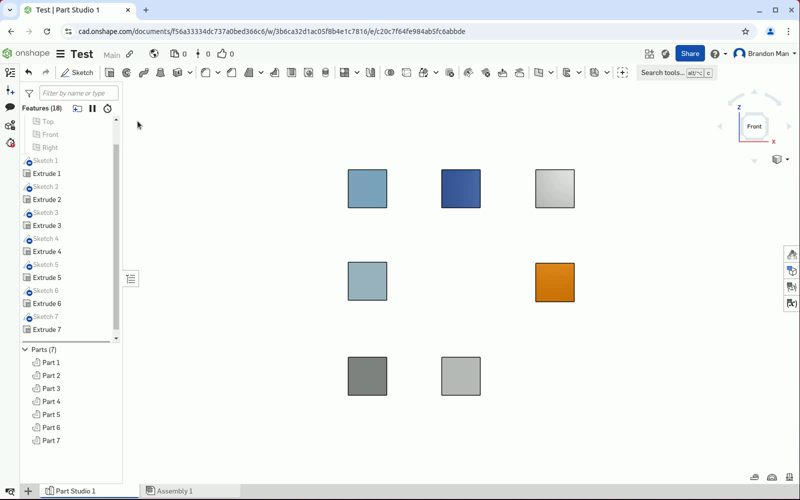
key(shift+h)
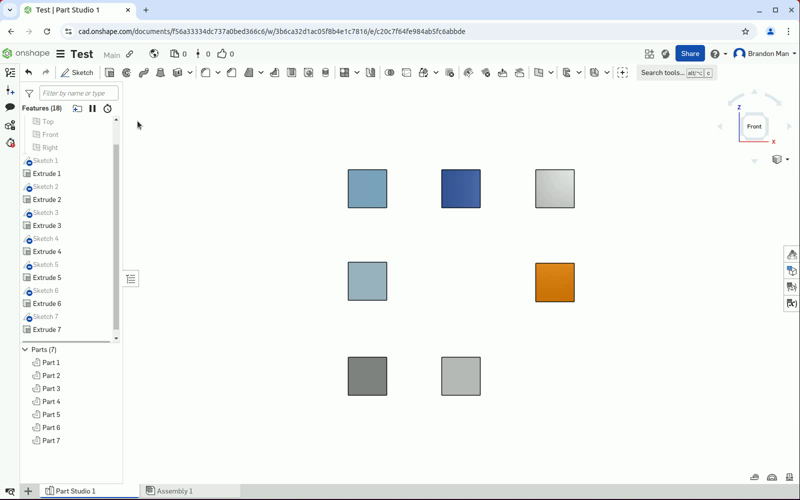
mouse_move(69, 163)
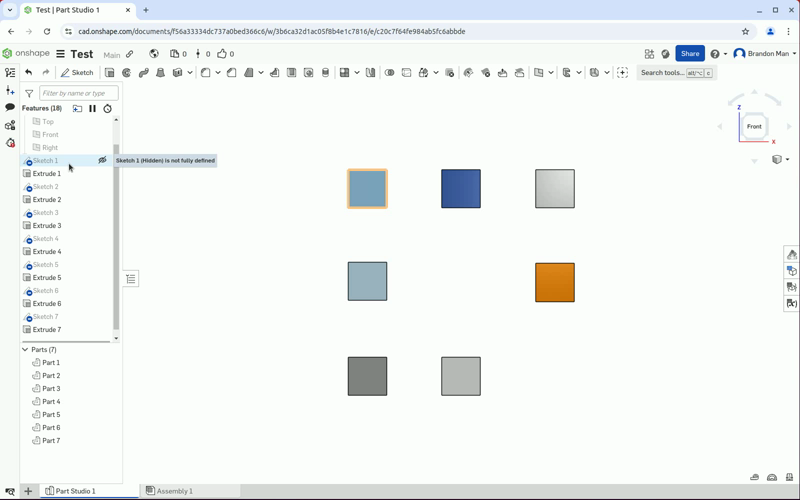
click(69, 163)
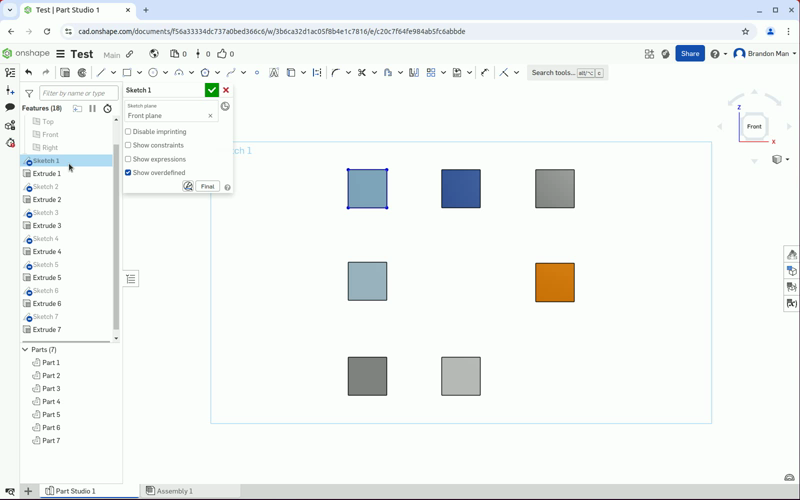
mouse_move(229, 92)
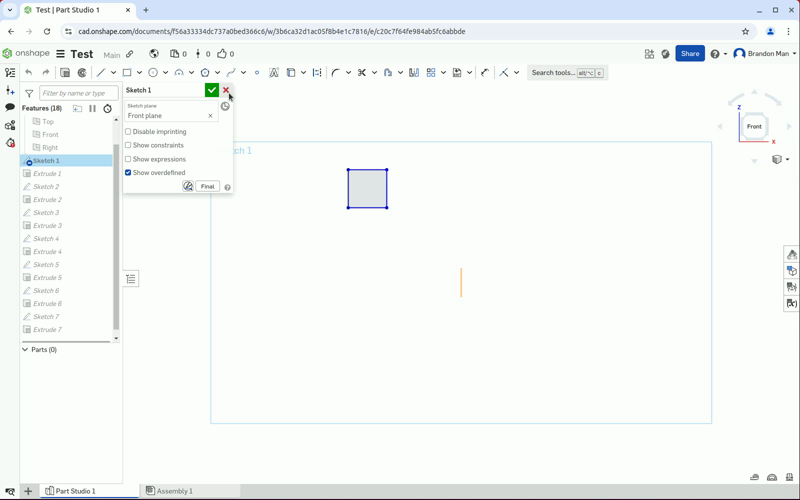
click(229, 92)
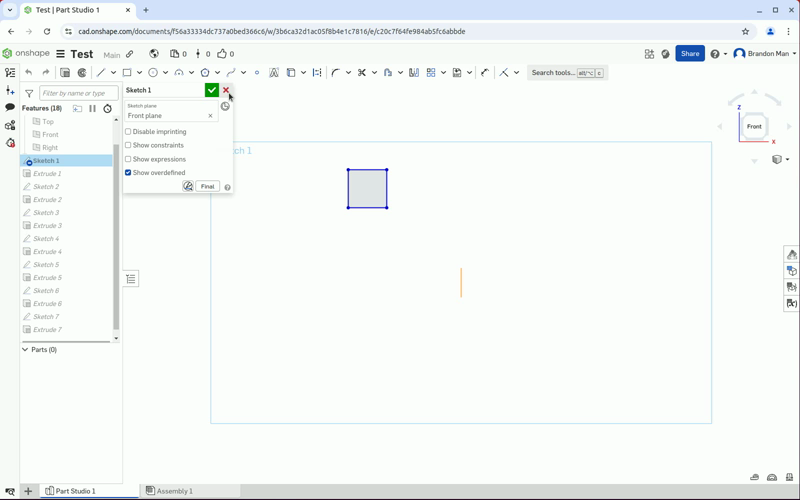
key(shift+s)
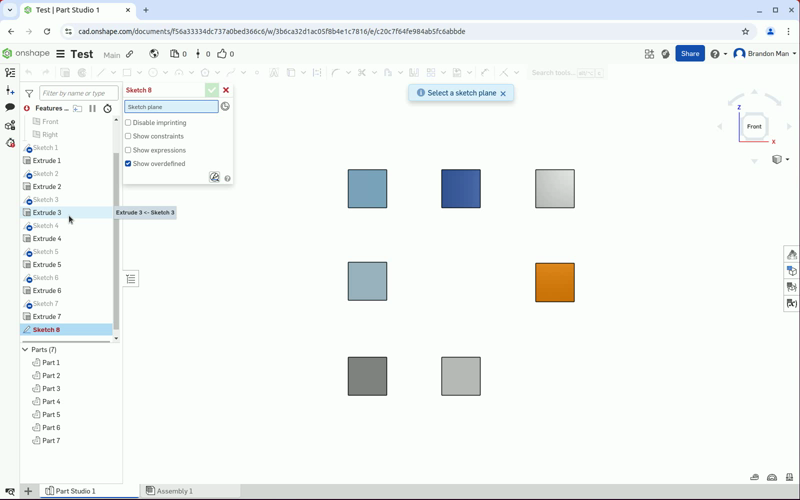
scroll(3)
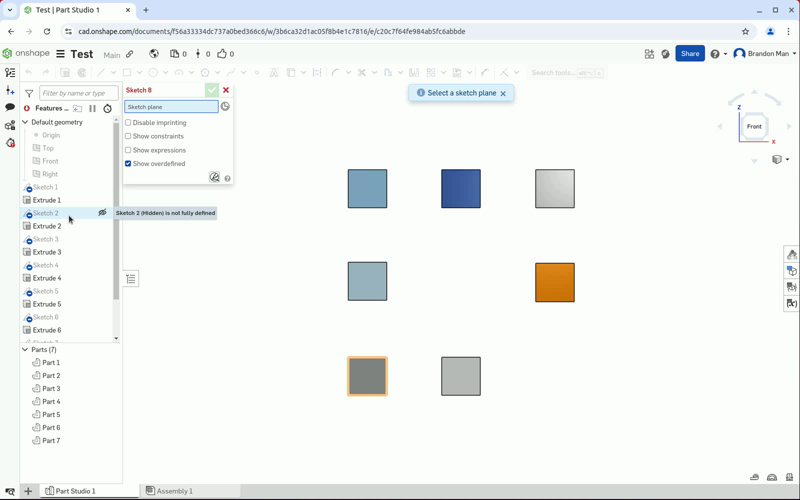
mouse_move(69, 163)
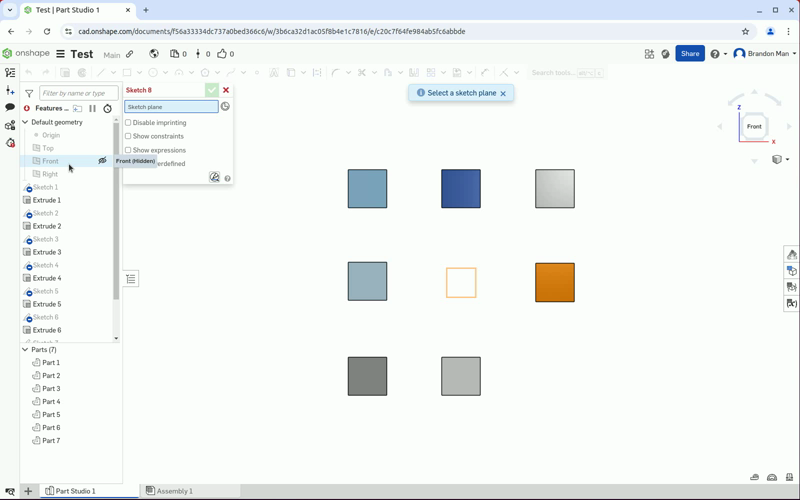
click(69, 163)
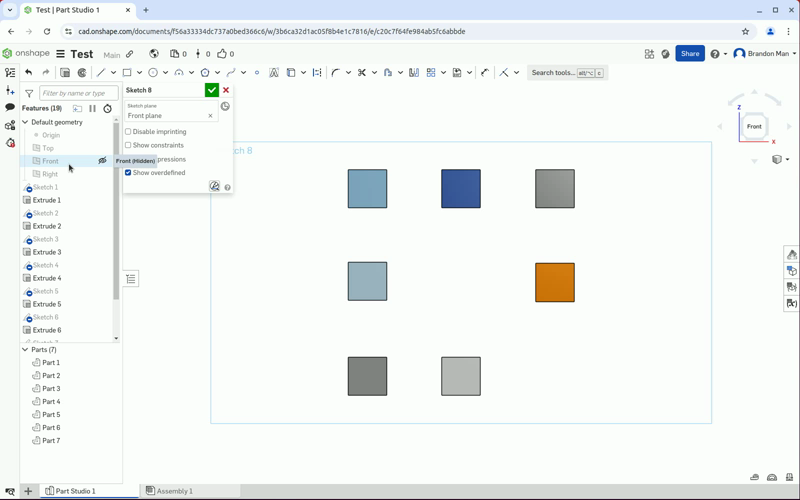
mouse_move(73, 352)
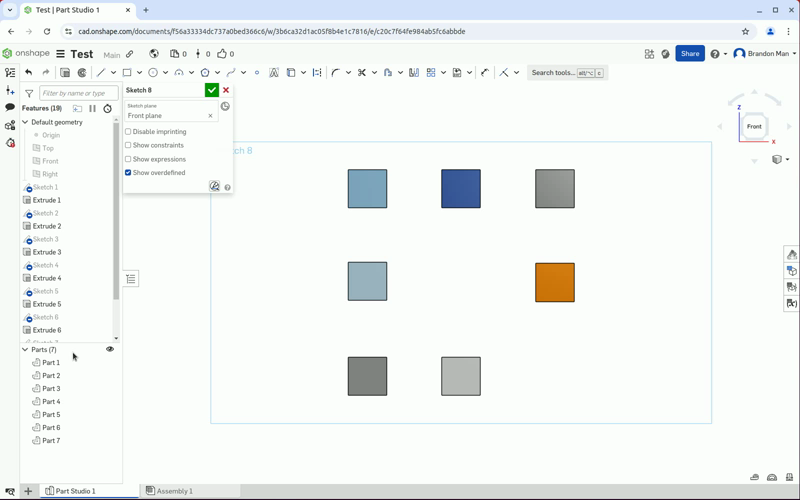
key(y)
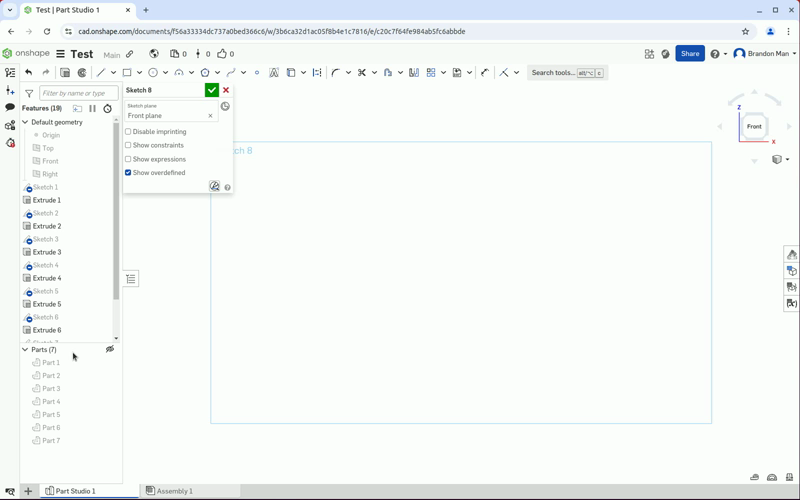
key(l)
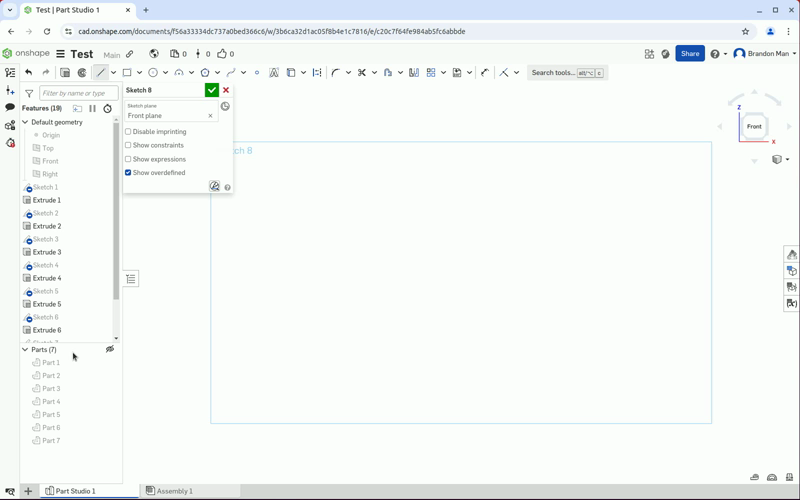
key_down(shift)
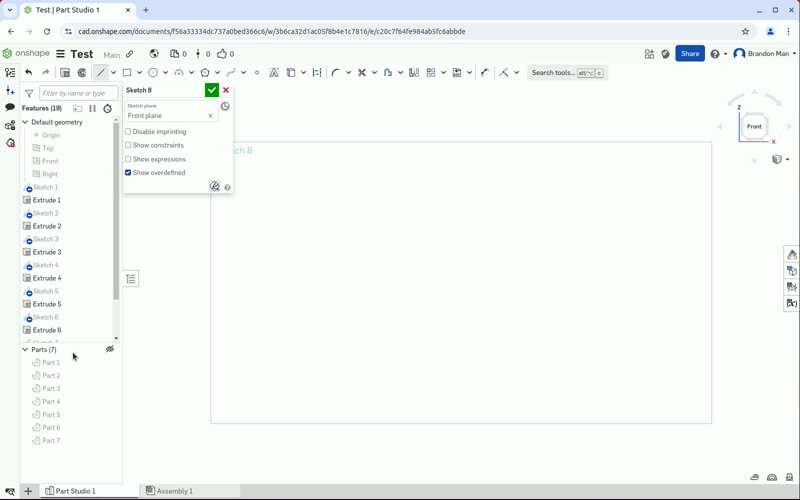
mouse_move(443, 300)
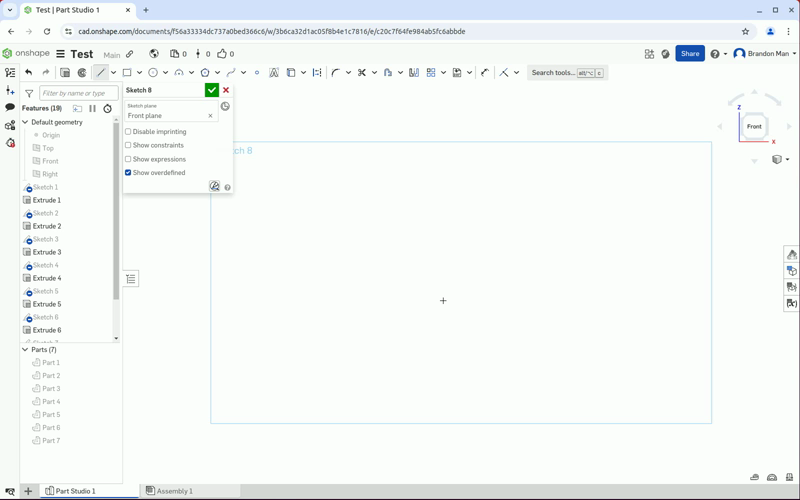
click(443, 300)
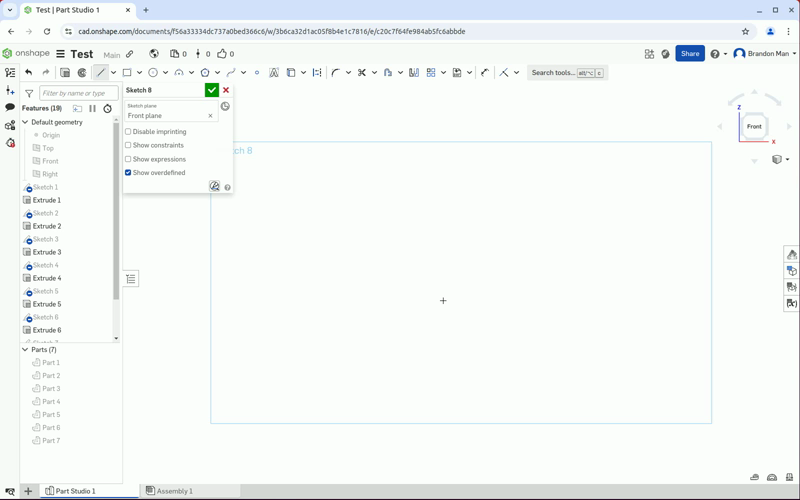
key_up(shift)
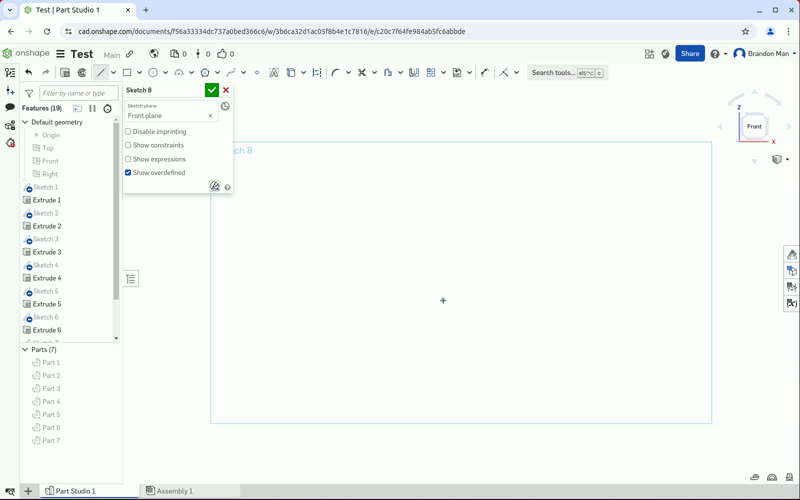
key_down(shift)
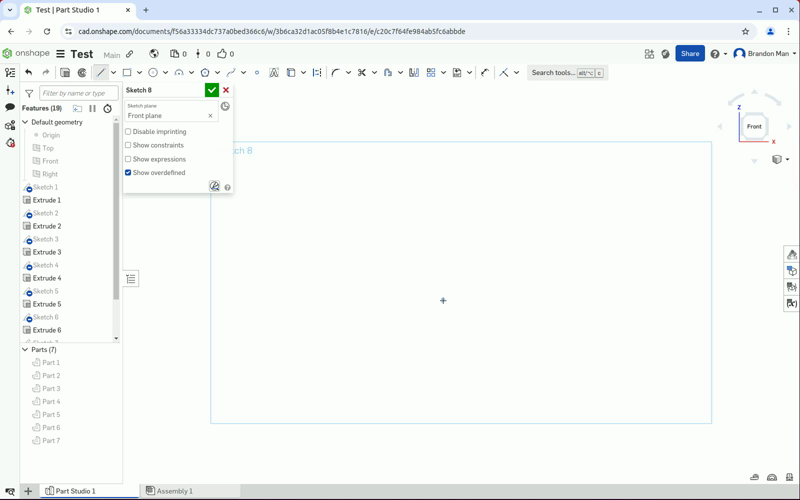
mouse_move(473, 300)
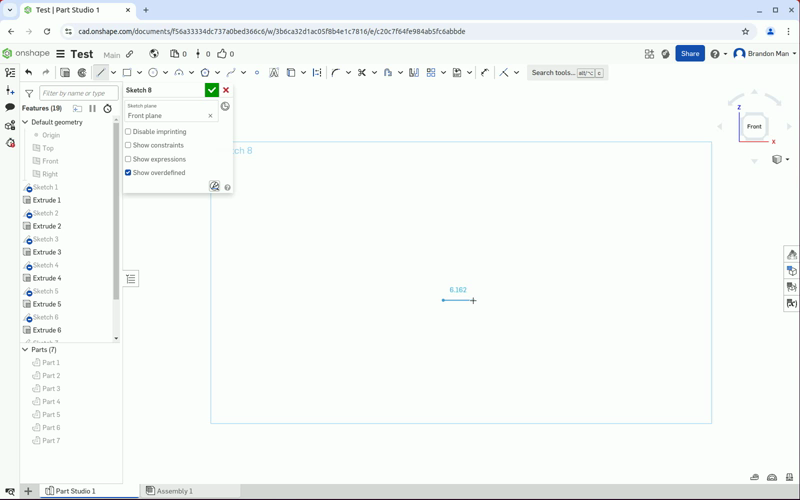
mouse_move(481, 300)
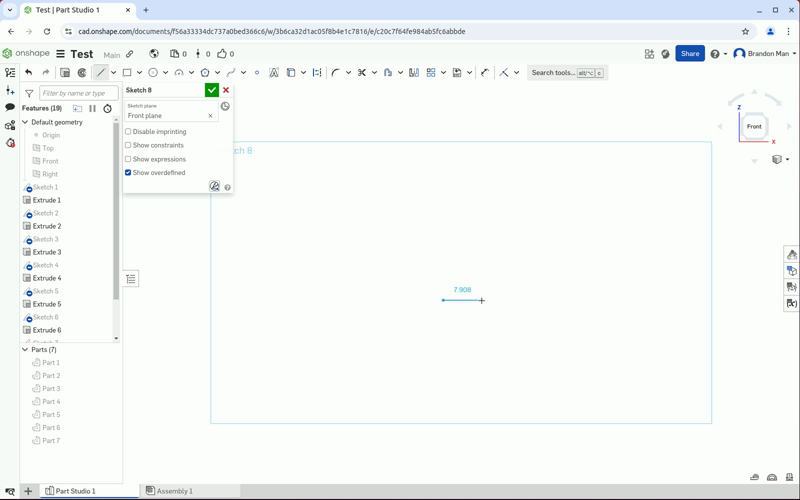
click(481, 300)
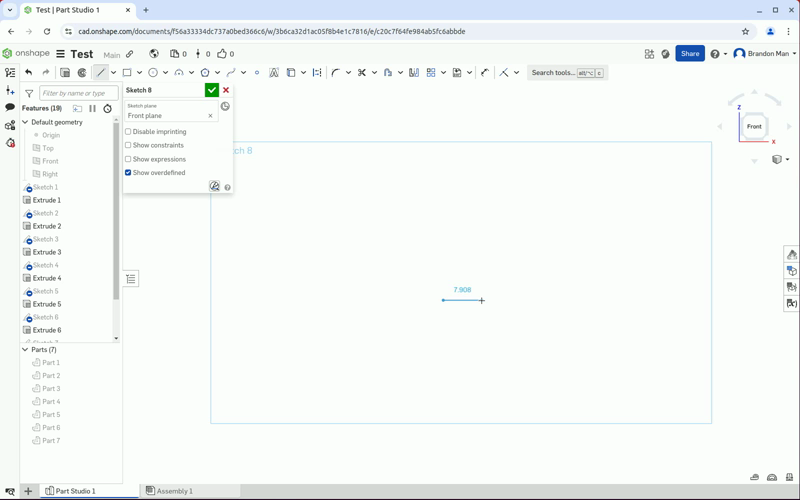
key_up(shift)
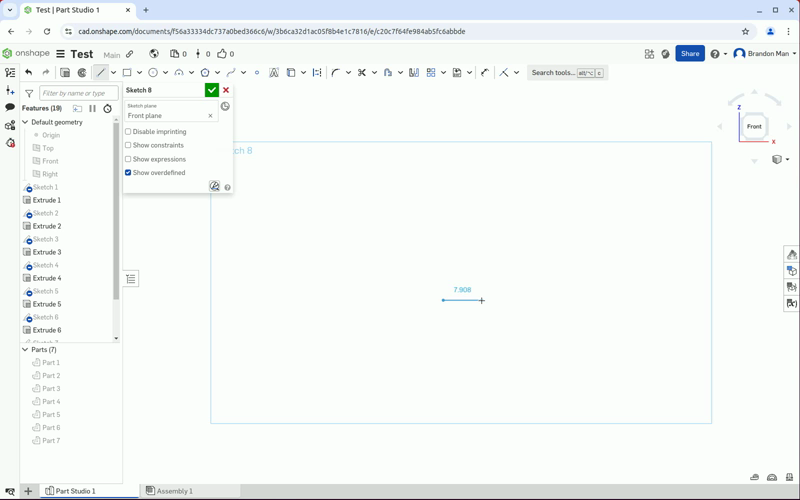
key_down(shift)
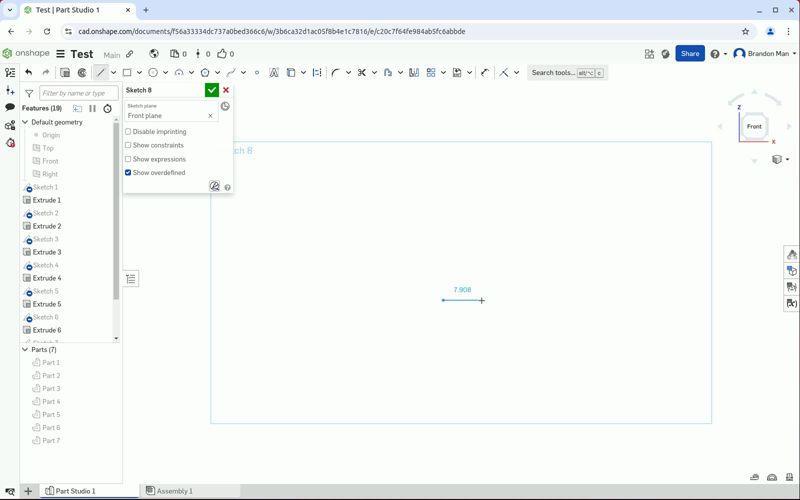
mouse_move(511, 300)
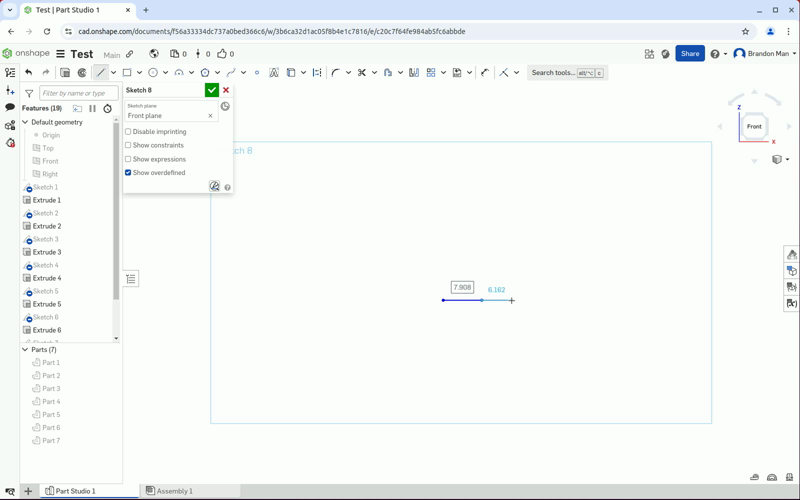
mouse_move(481, 262)
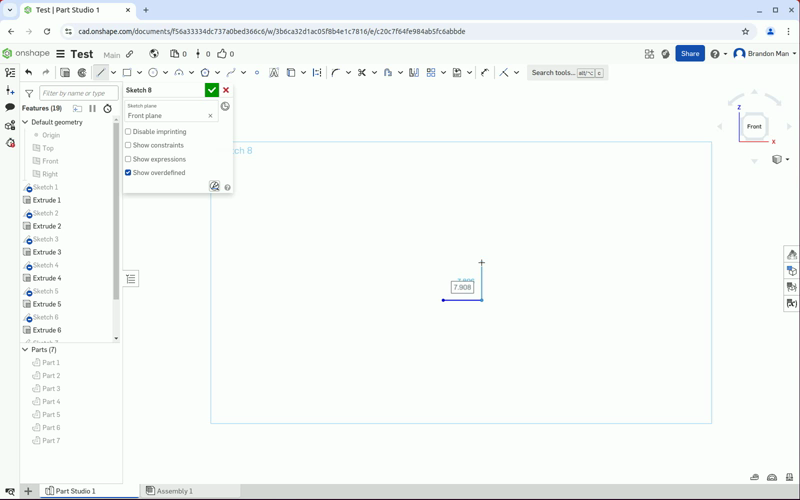
click(481, 262)
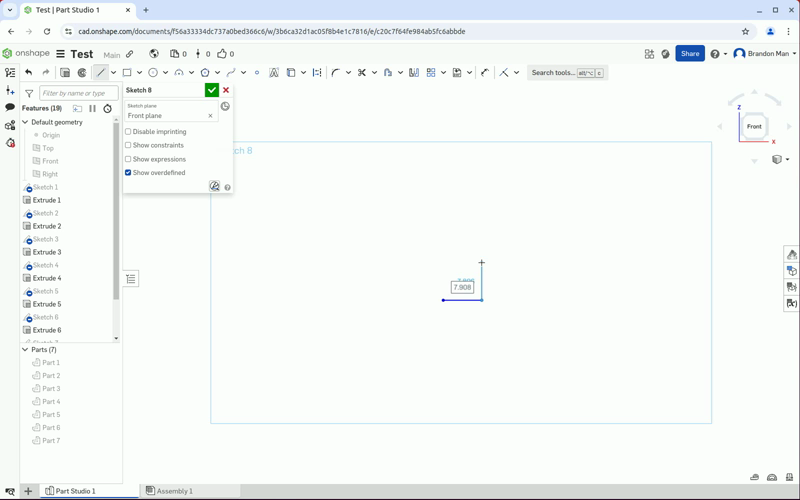
key_up(shift)
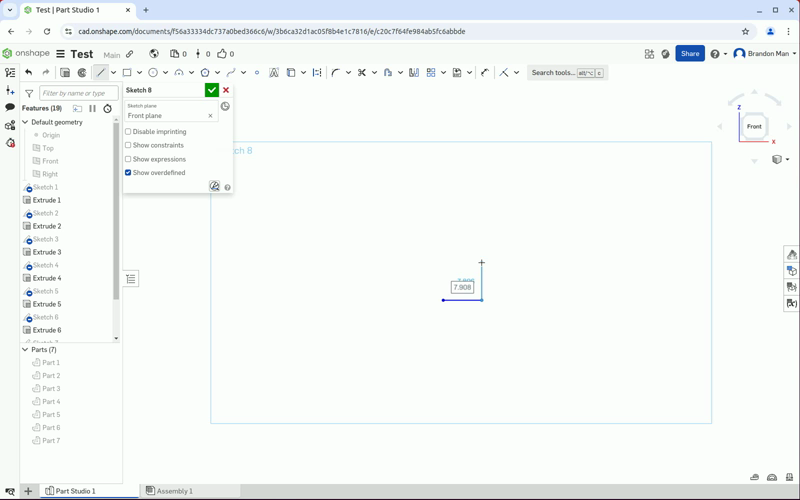
key_down(shift)
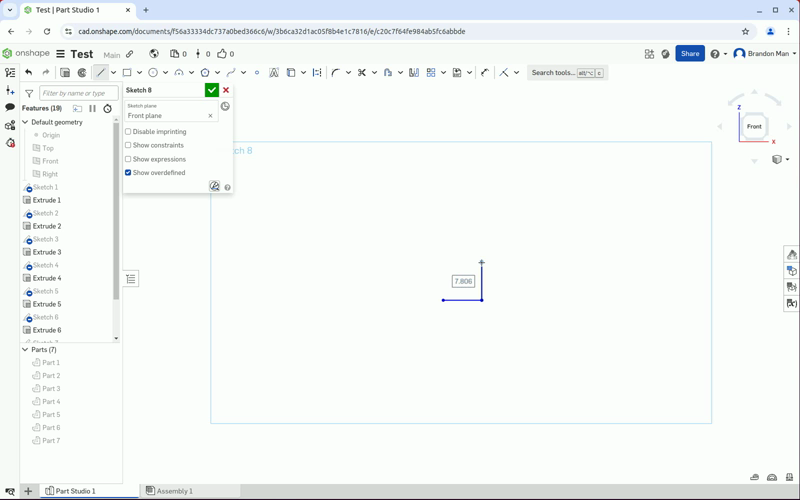
mouse_move(511, 262)
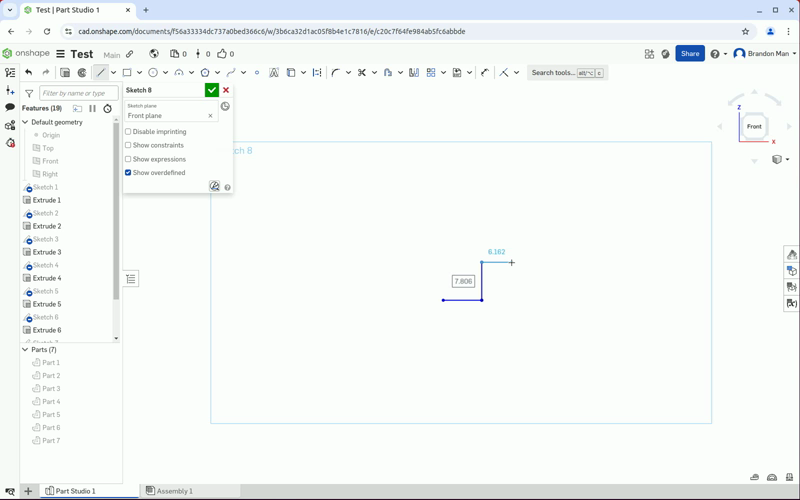
mouse_move(443, 262)
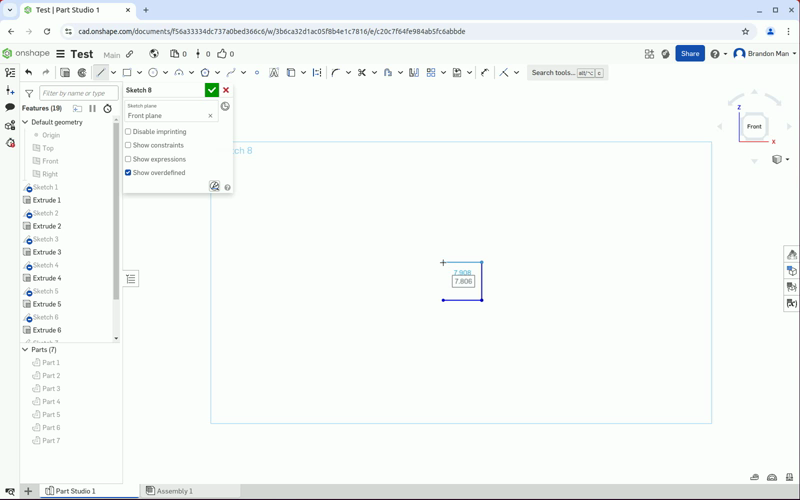
click(443, 262)
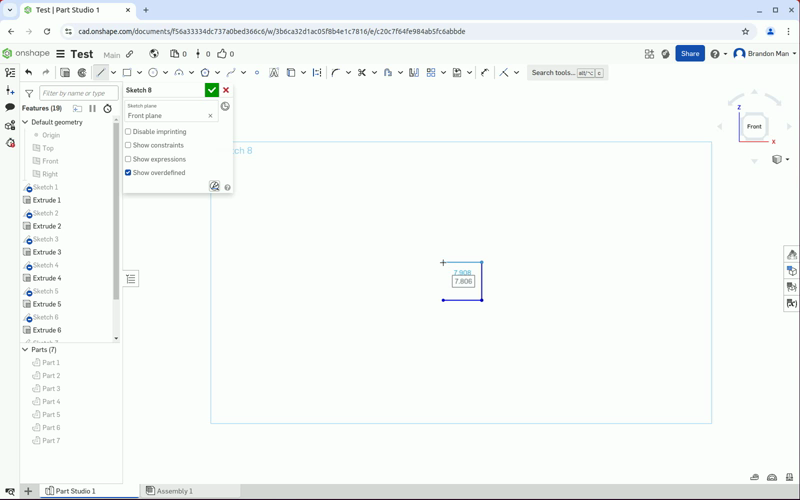
key_up(shift)
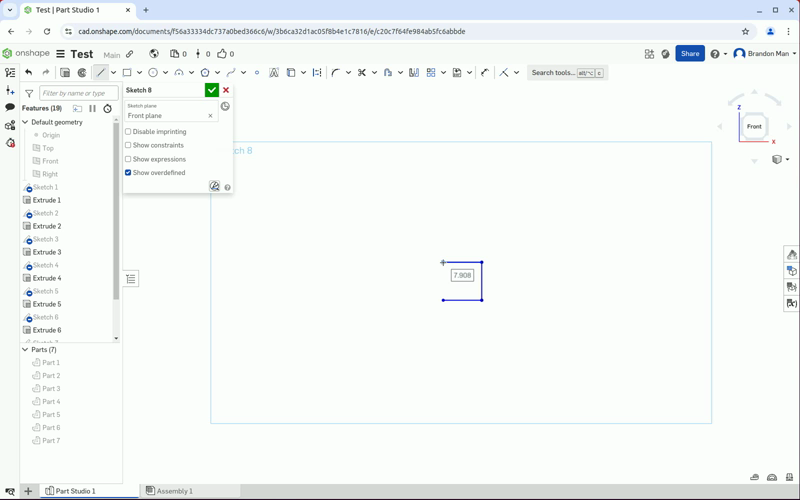
mouse_move(473, 262)
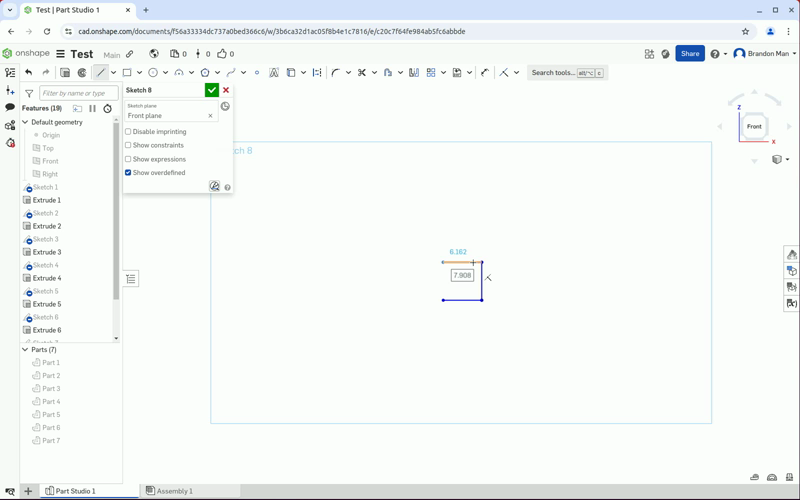
key_down(shift)
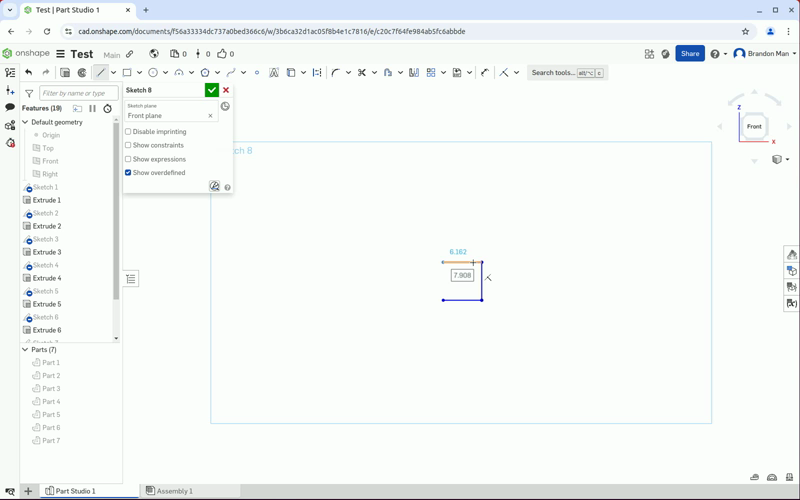
mouse_move(443, 300)
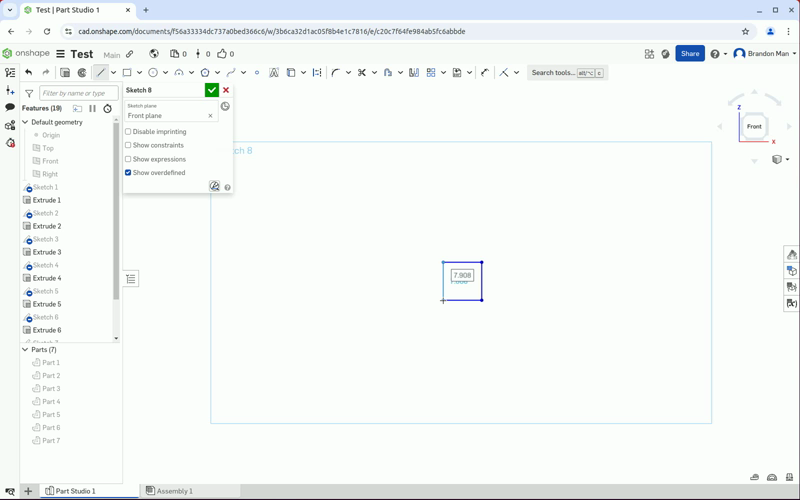
key_up(shift)
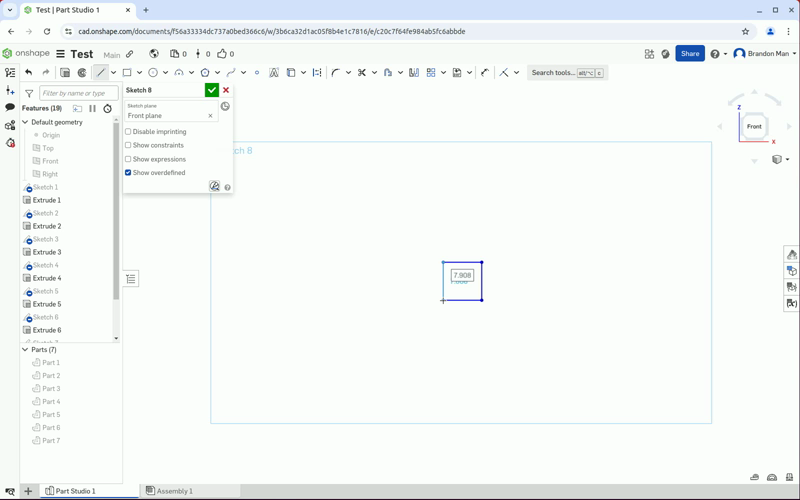
click(443, 300)
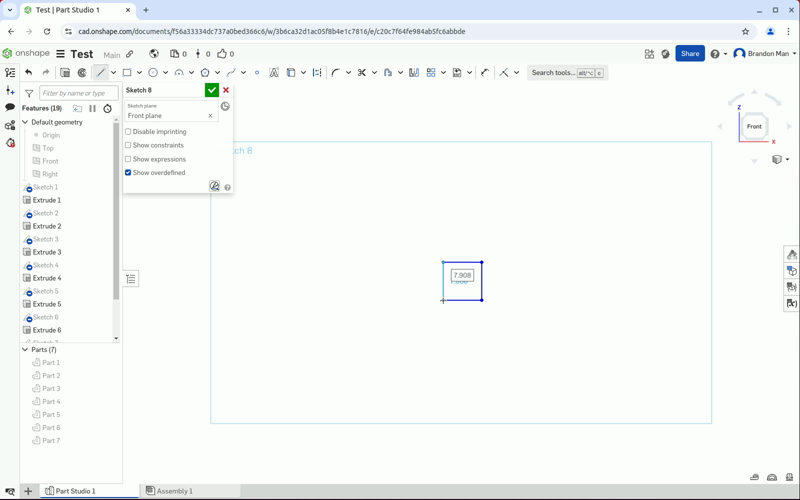
key(esc)
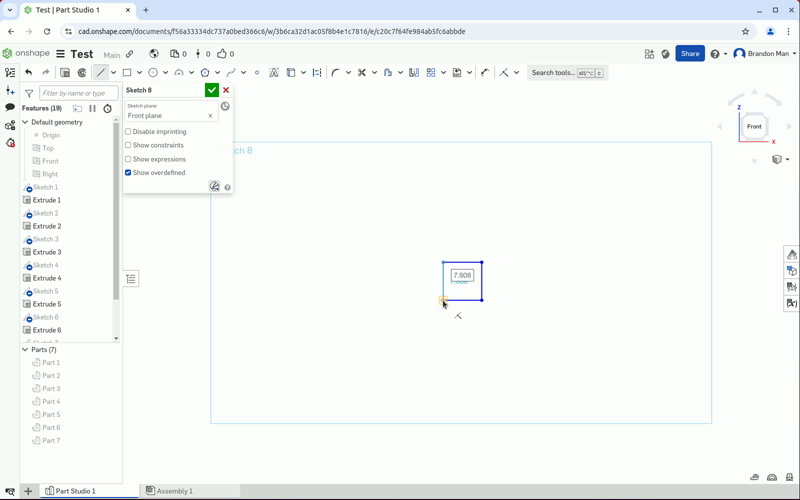
mouse_move(458, 298)
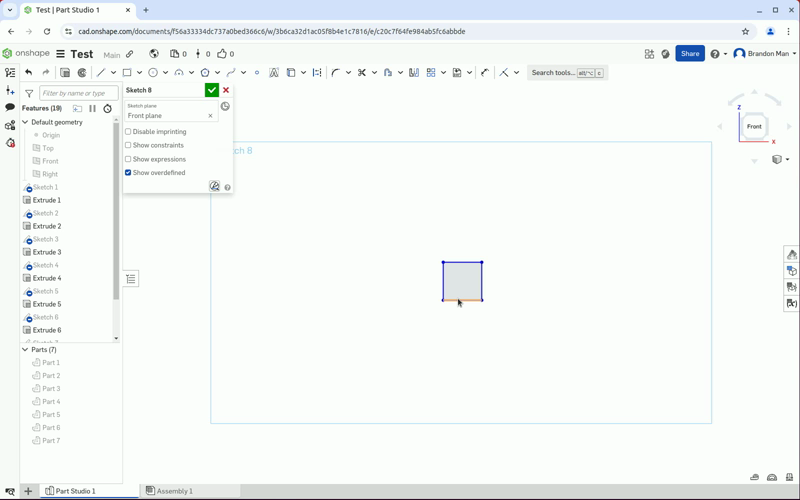
scroll(6)
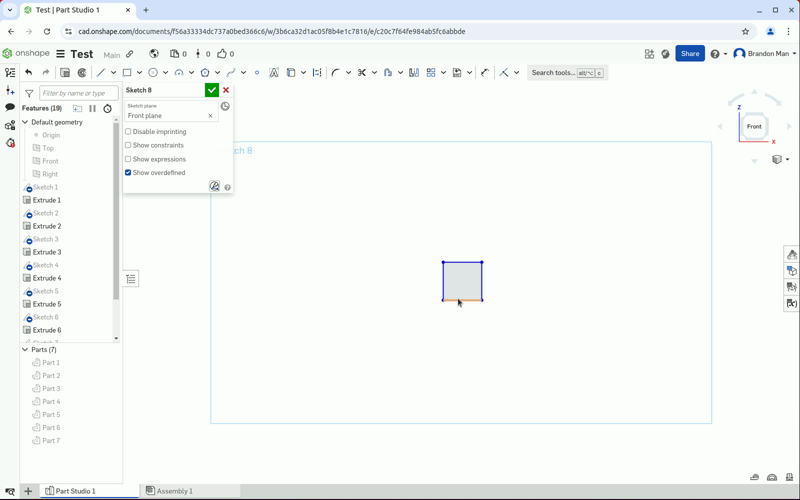
scroll(6)
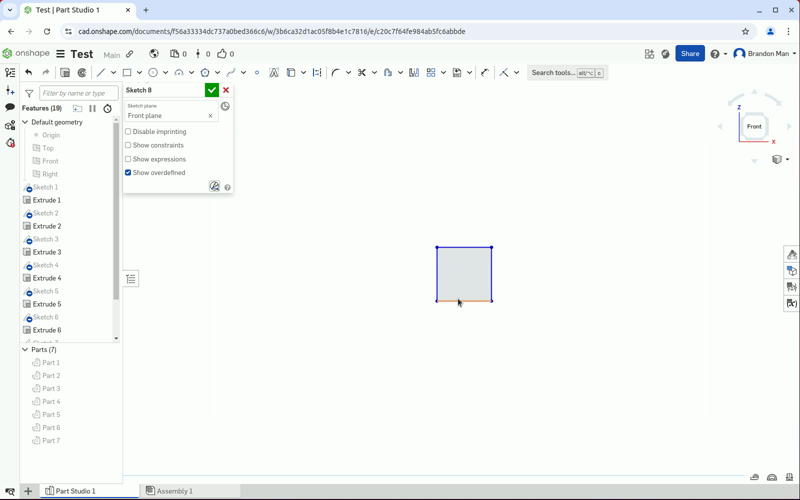
scroll(6)
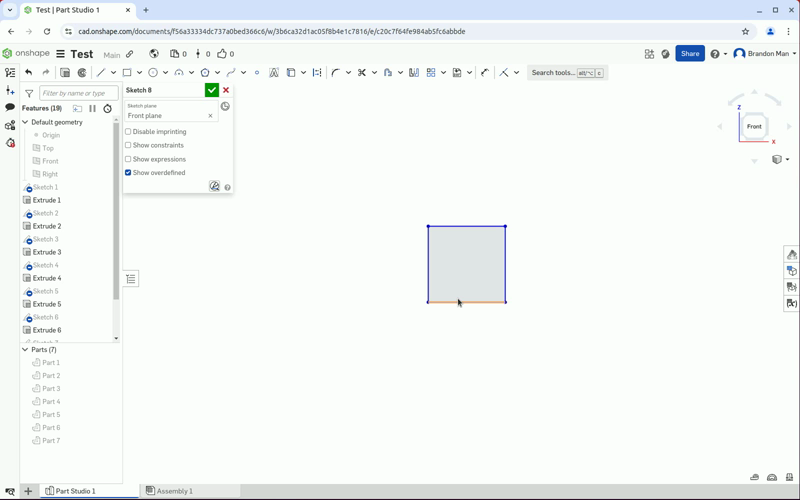
scroll(6)
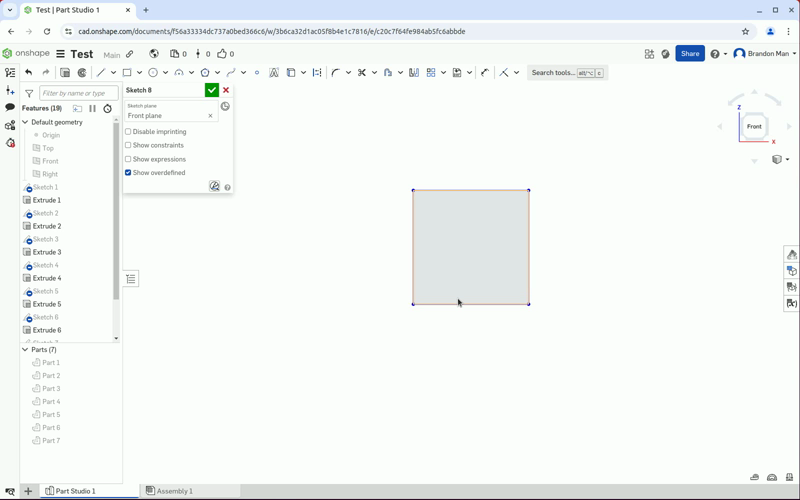
scroll(6)
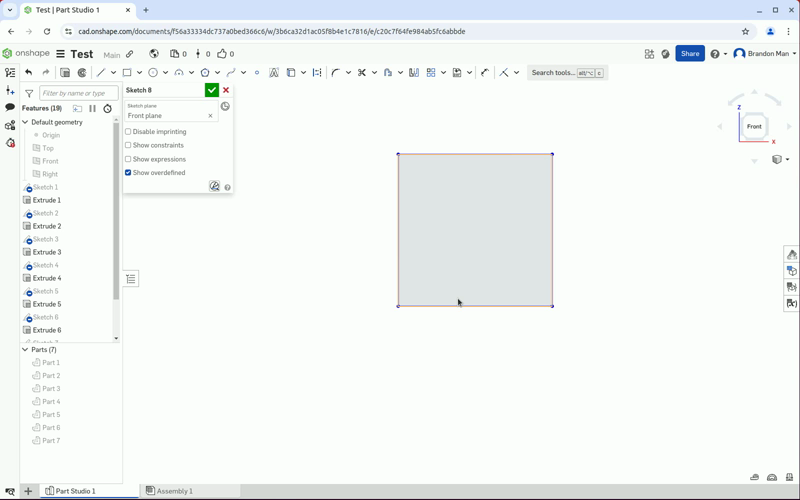
scroll(6)
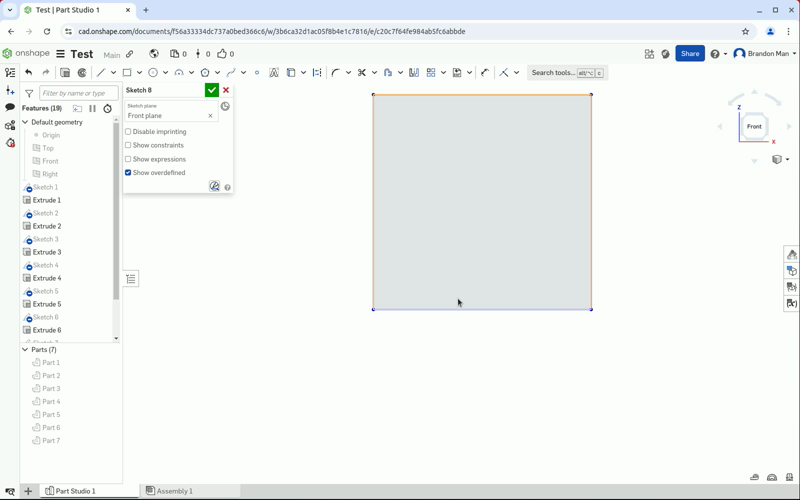
scroll(6)
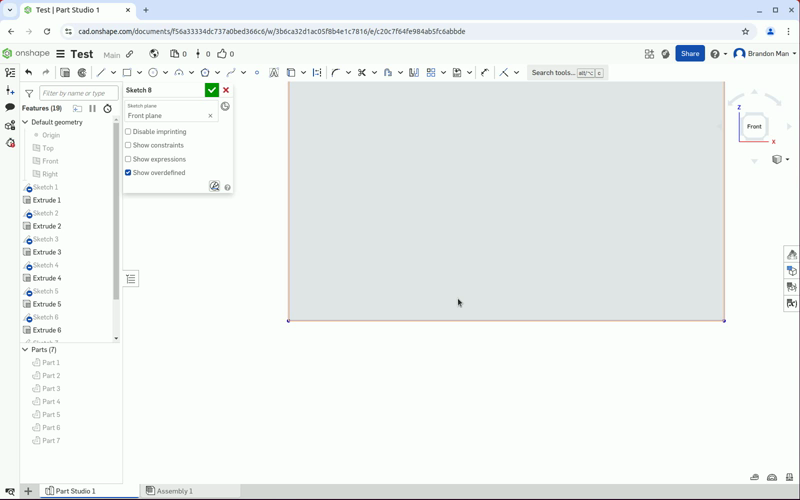
click(458, 298)
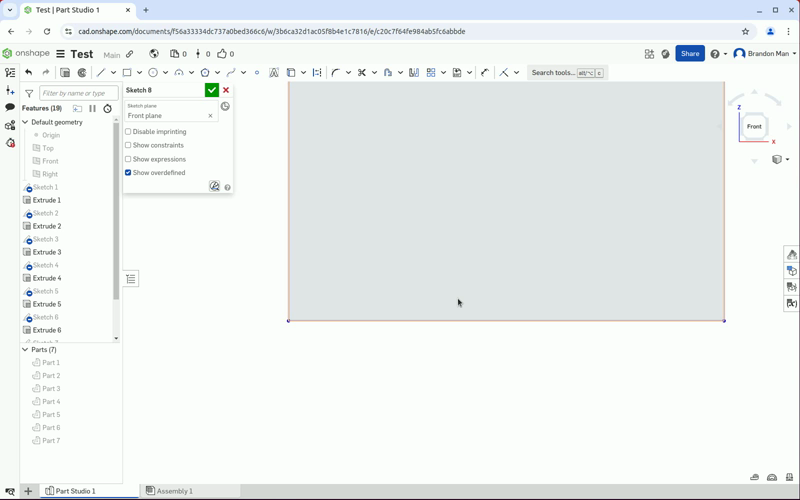
scroll(-6)
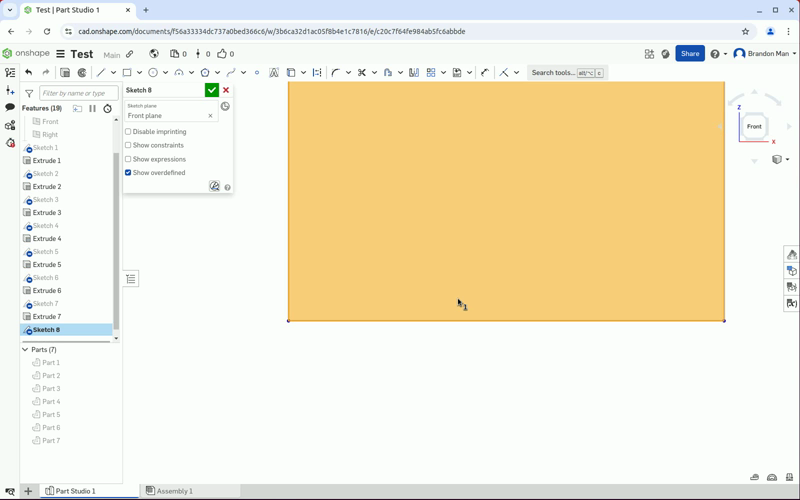
scroll(-6)
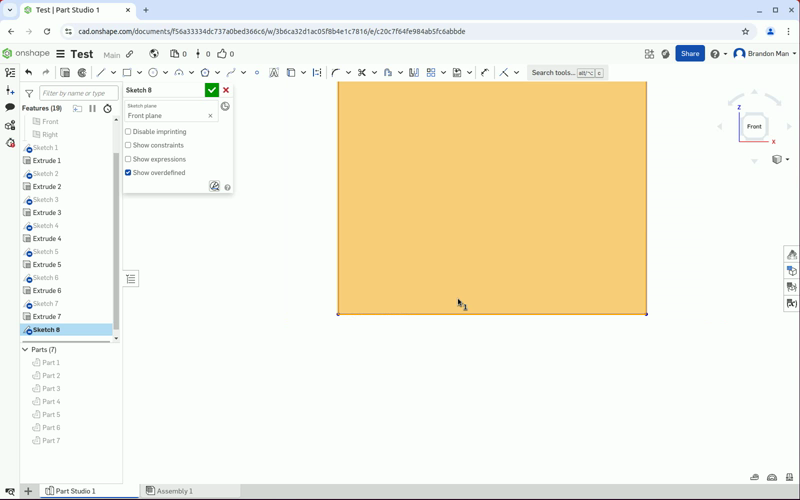
scroll(-6)
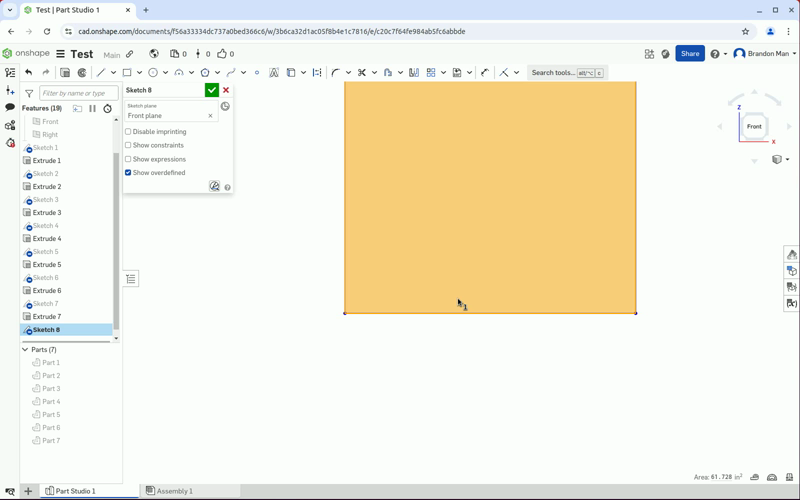
scroll(-6)
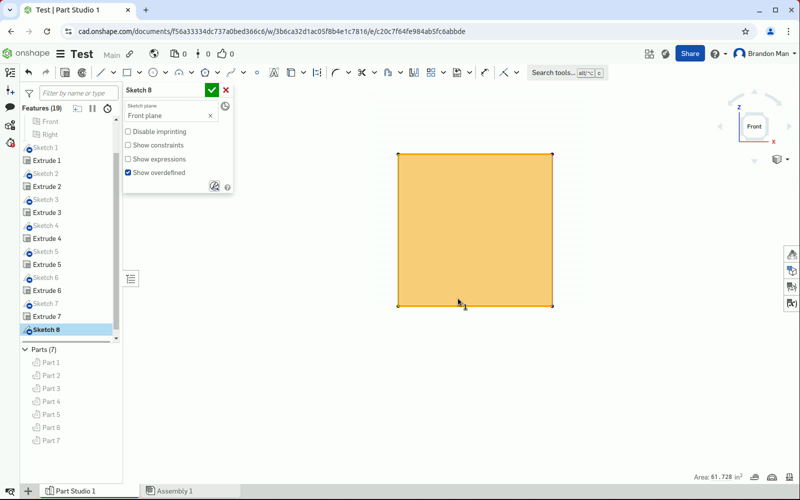
scroll(-6)
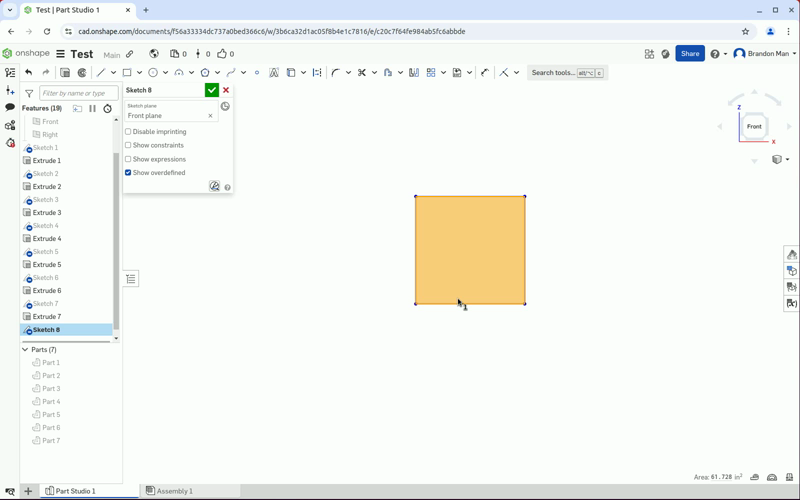
scroll(-6)
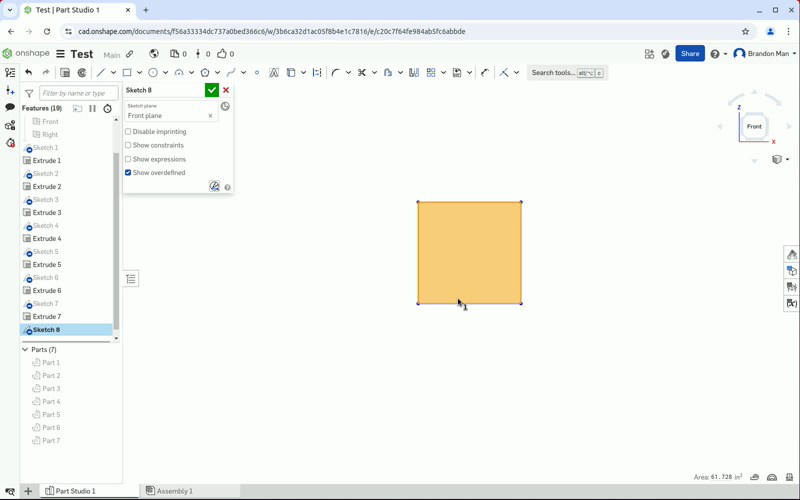
scroll(-6)
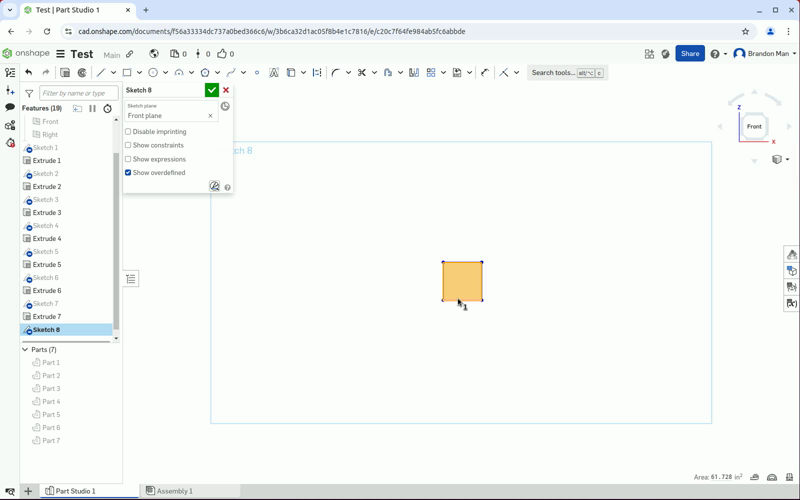
mouse_move(73, 352)
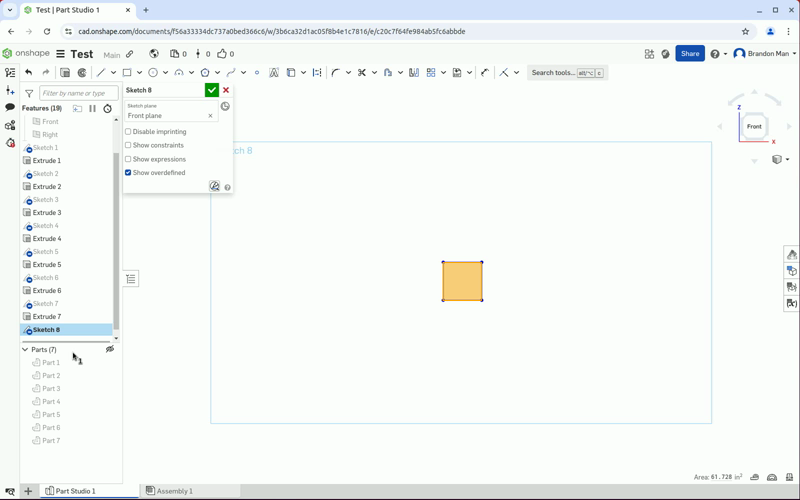
key(shift+y)
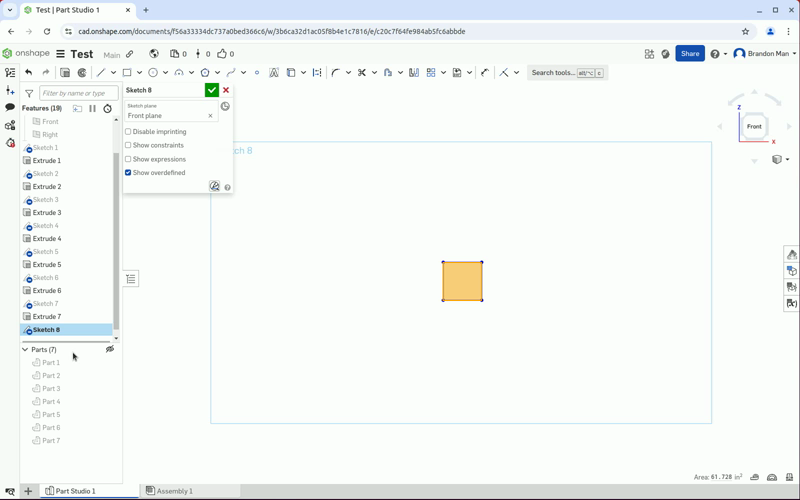
key(shift+e)
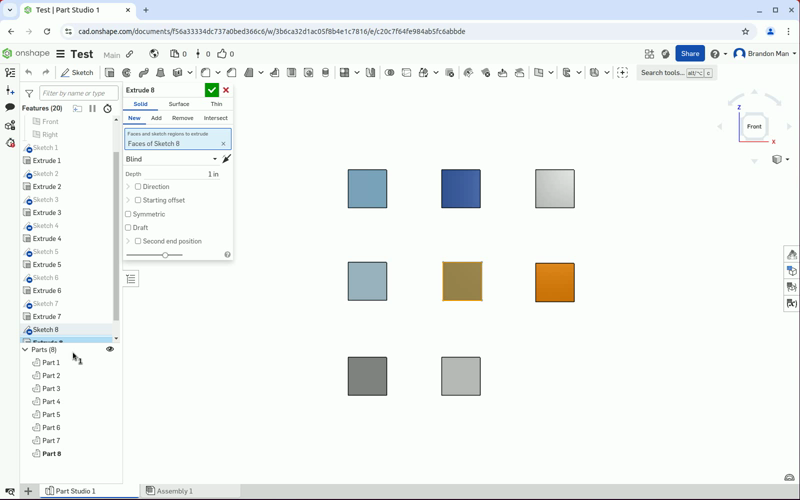
mouse_move(143, 106)
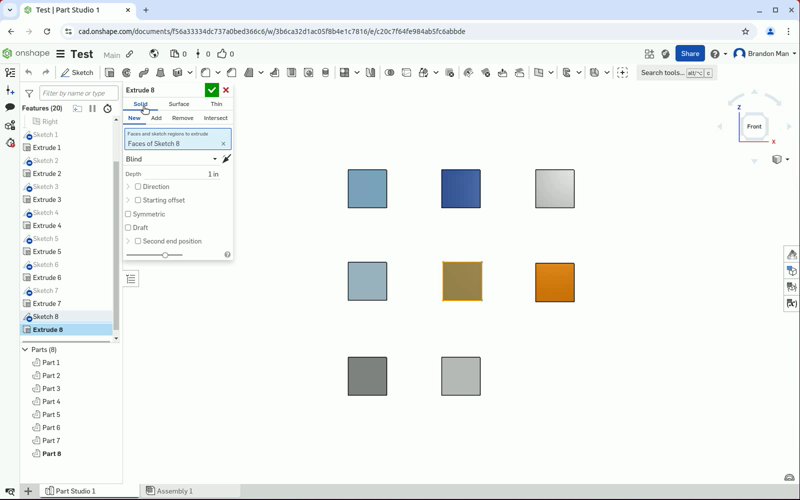
click(143, 106)
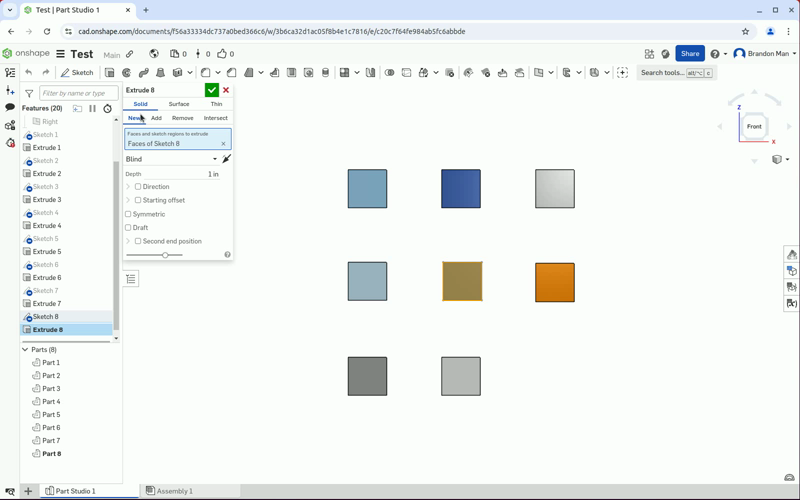
mouse_move(137, 120)
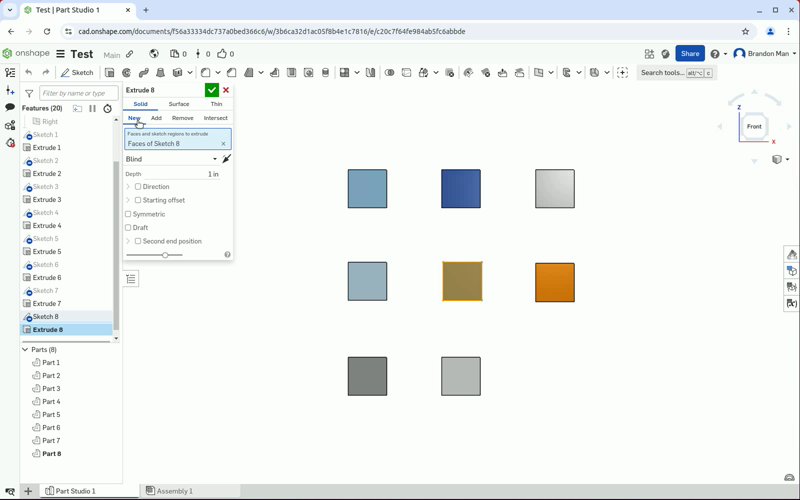
click(137, 120)
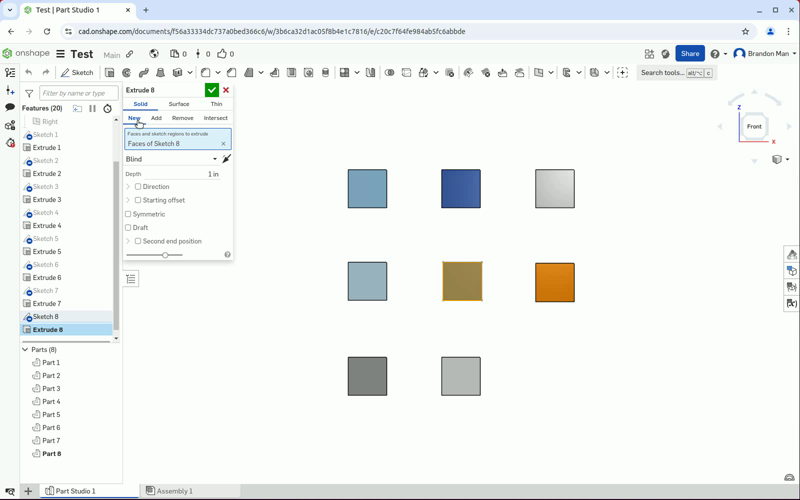
key(tab, 4)
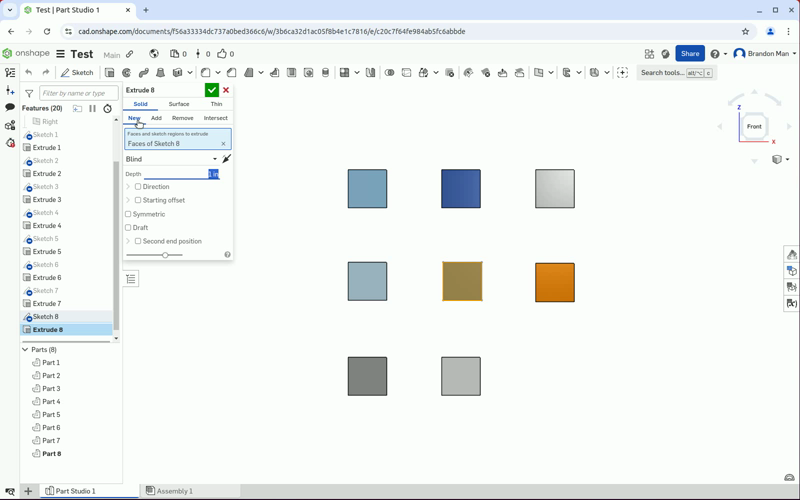
text(7.703)
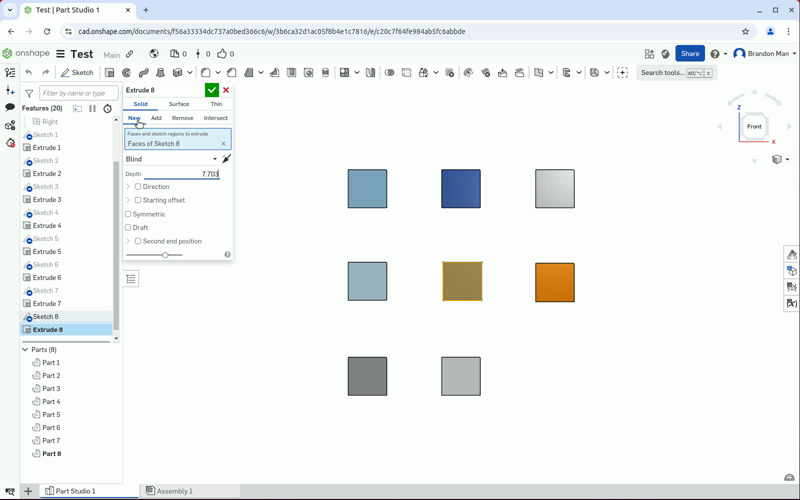
key(enter)
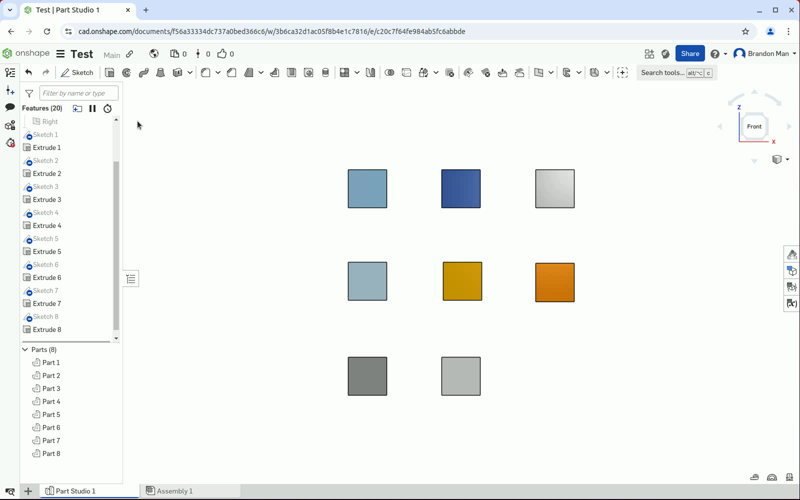
key(shift+h)
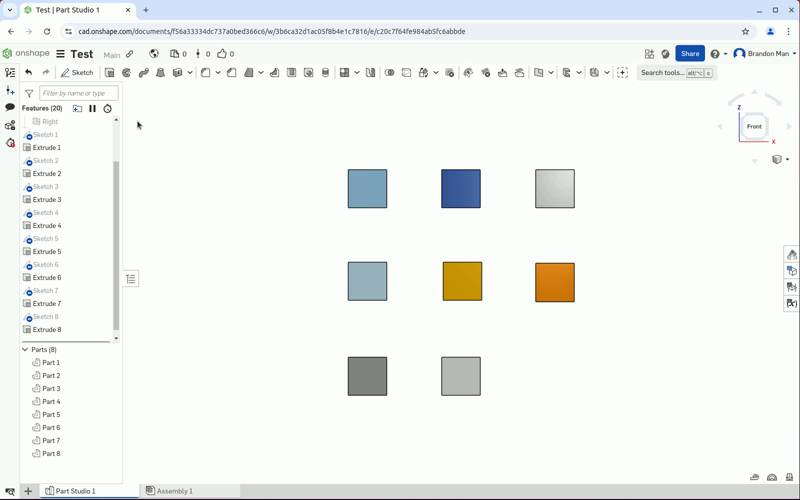
key(shift+h)
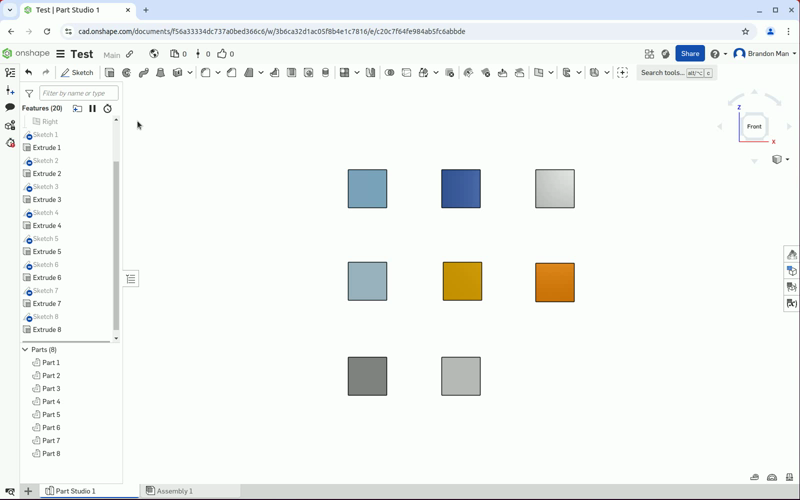
mouse_move(69, 137)
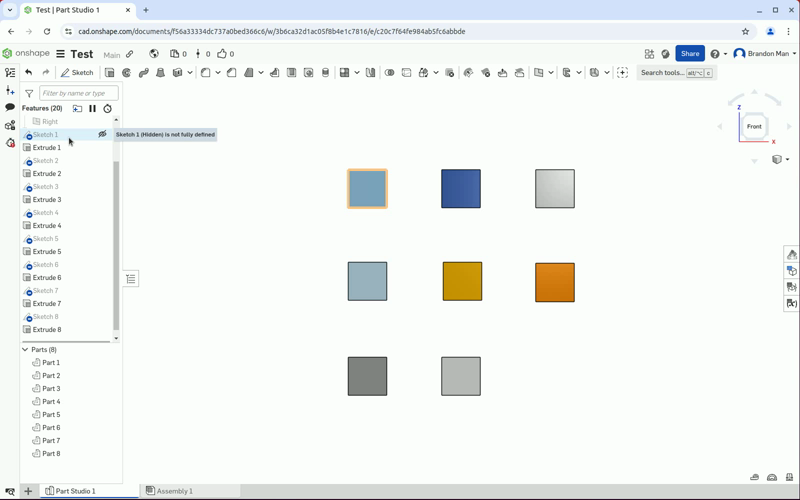
click(69, 137)
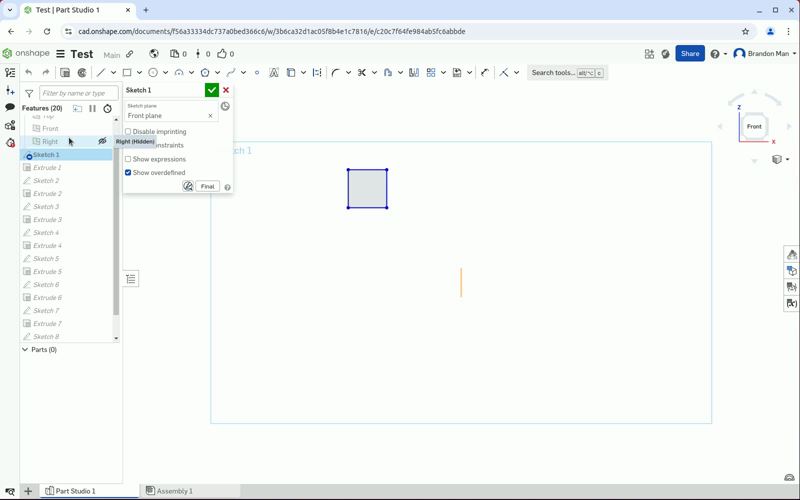
mouse_move(229, 92)
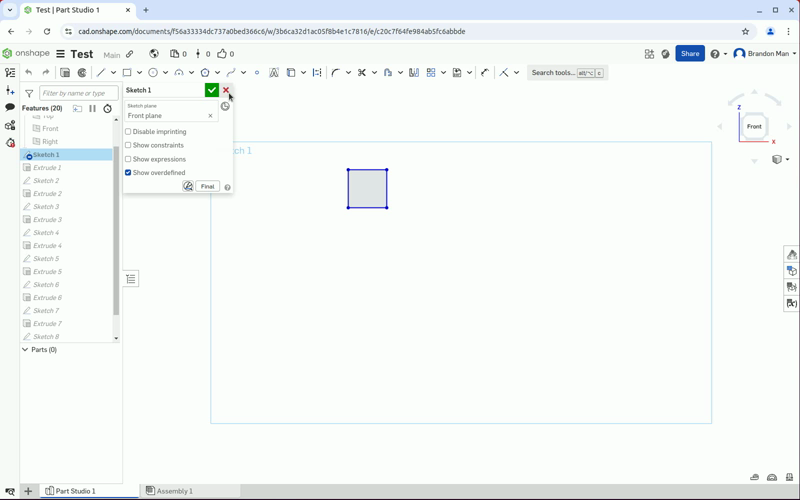
click(229, 92)
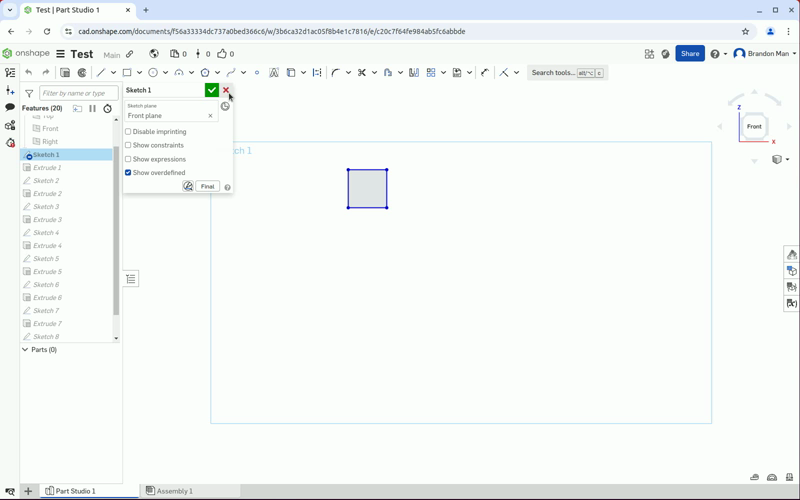
key(shift+s)
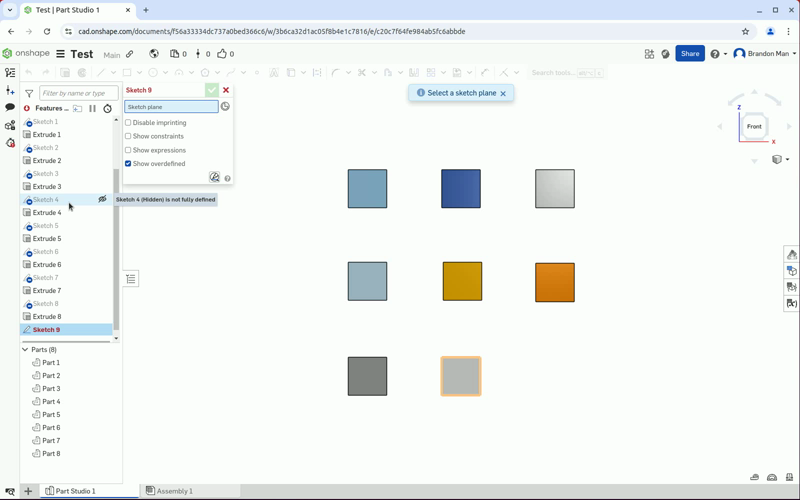
scroll(3)
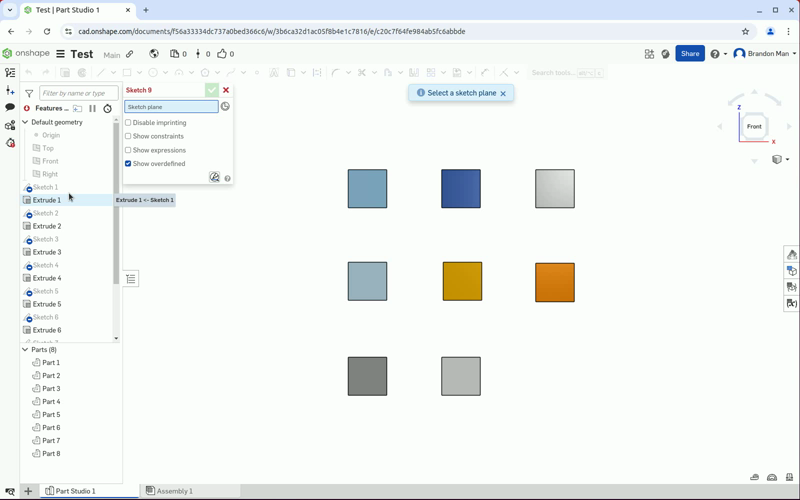
mouse_move(69, 163)
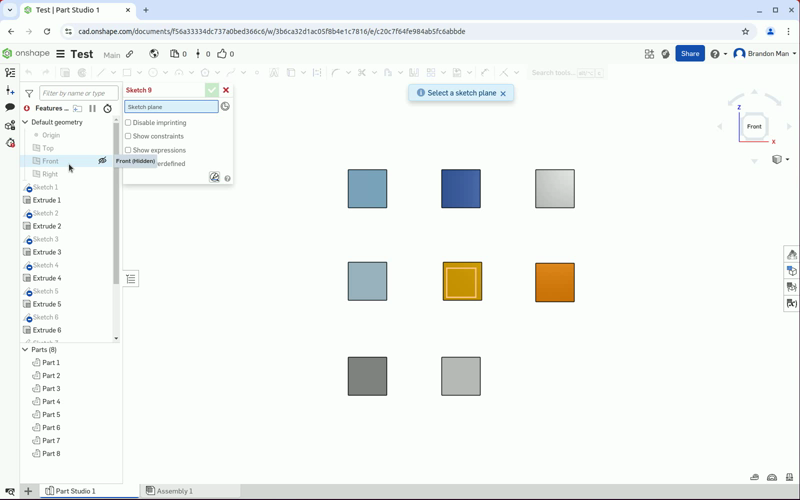
click(69, 163)
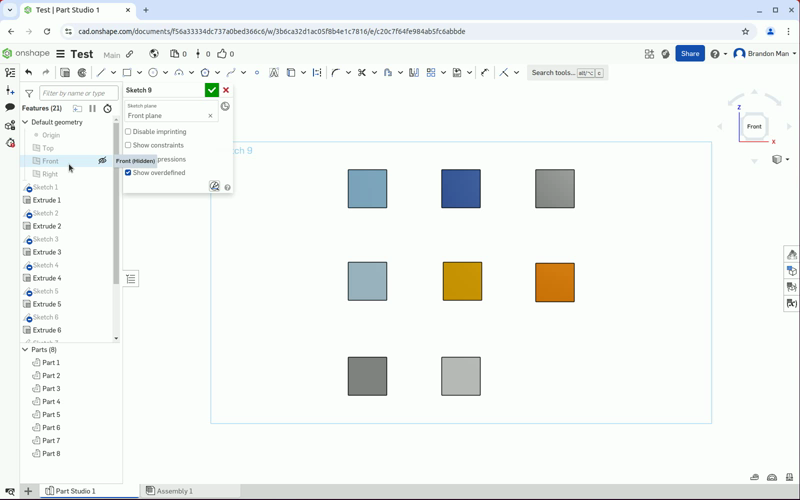
mouse_move(73, 352)
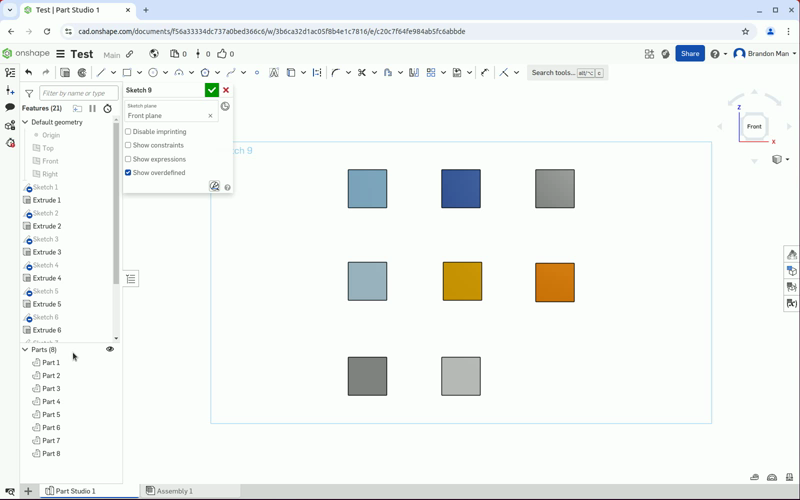
key(y)
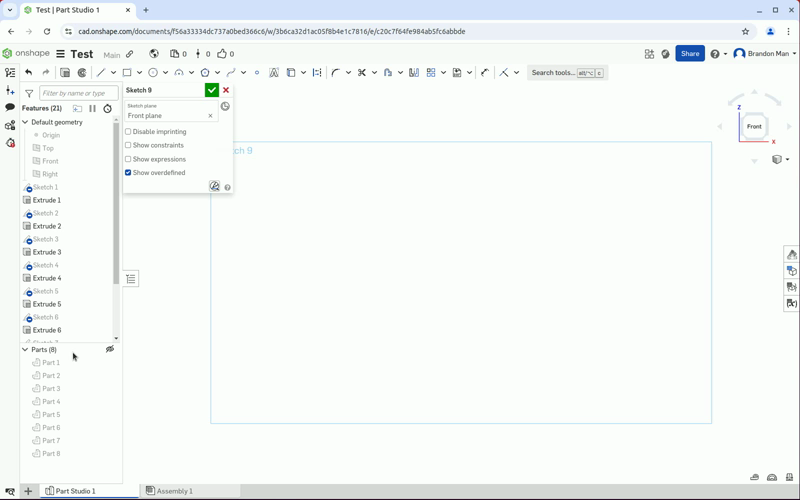
key(l)
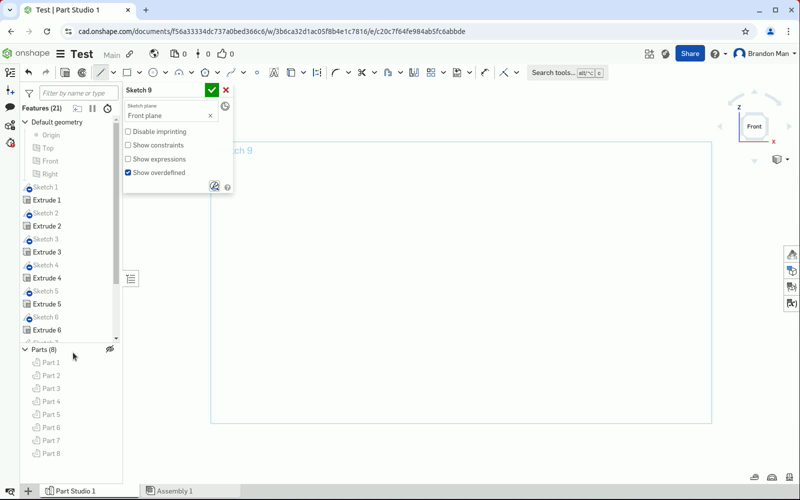
key_down(shift)
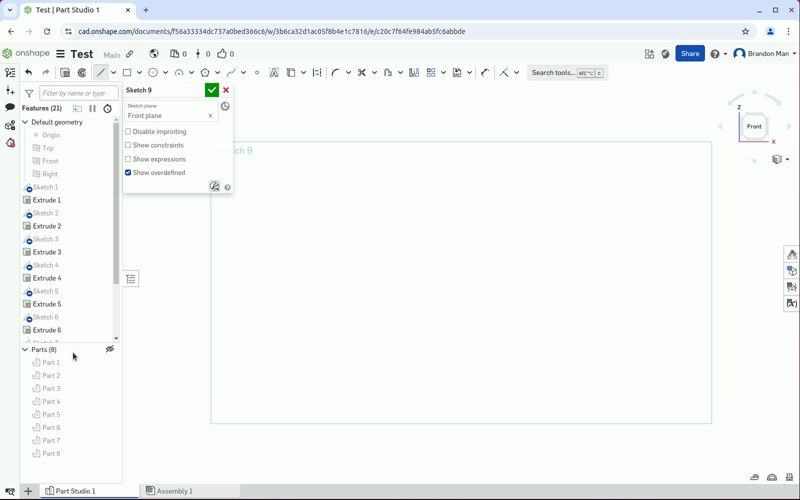
mouse_move(535, 395)
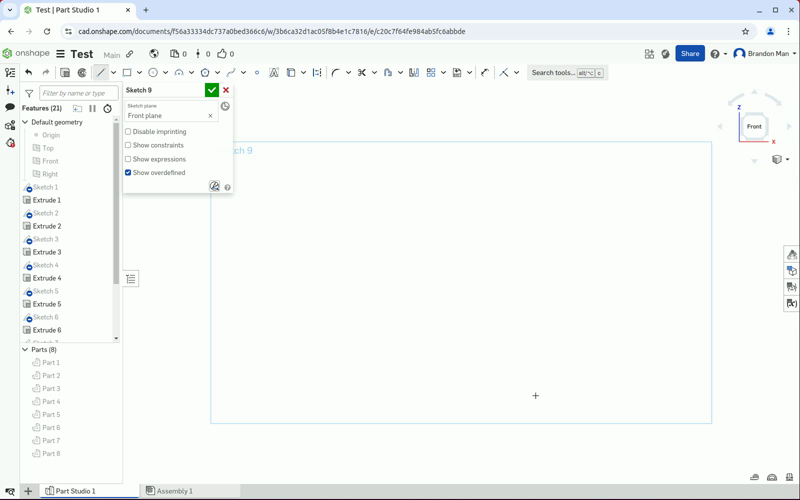
click(535, 395)
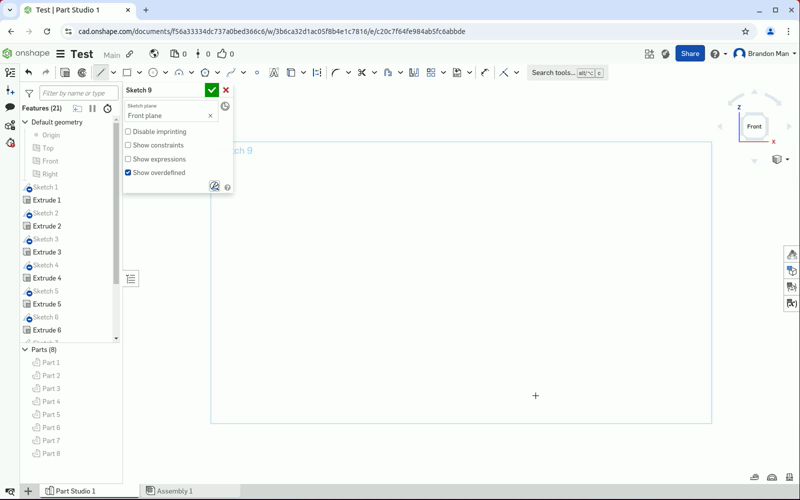
key_up(shift)
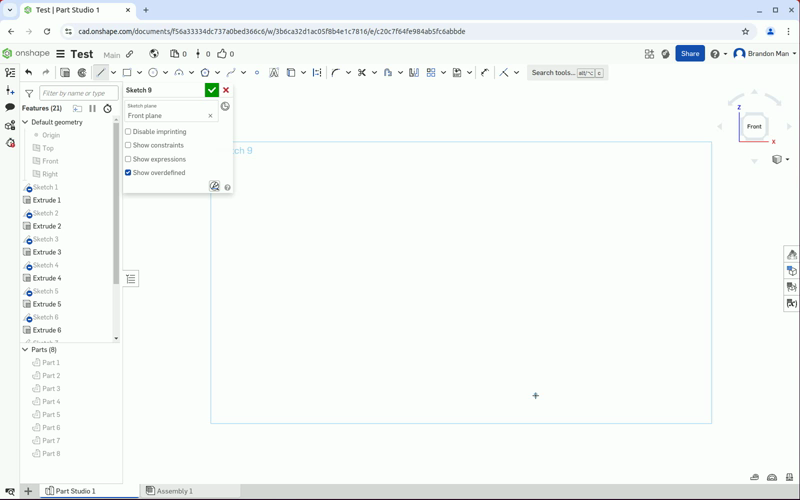
key_down(shift)
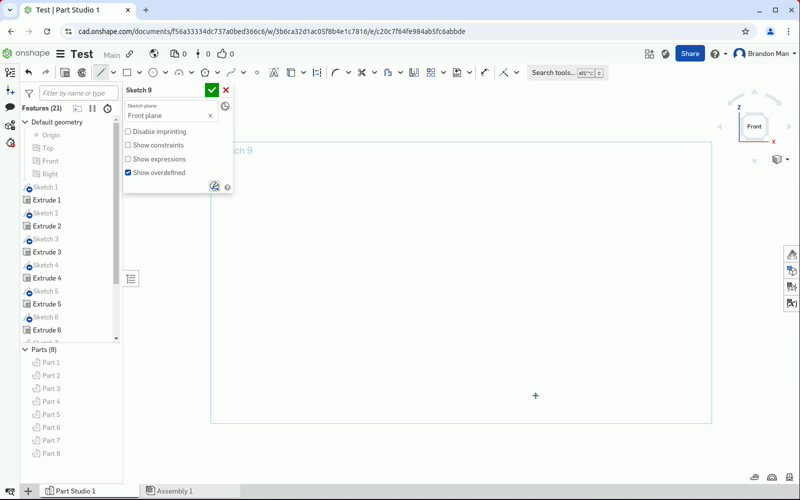
mouse_move(565, 395)
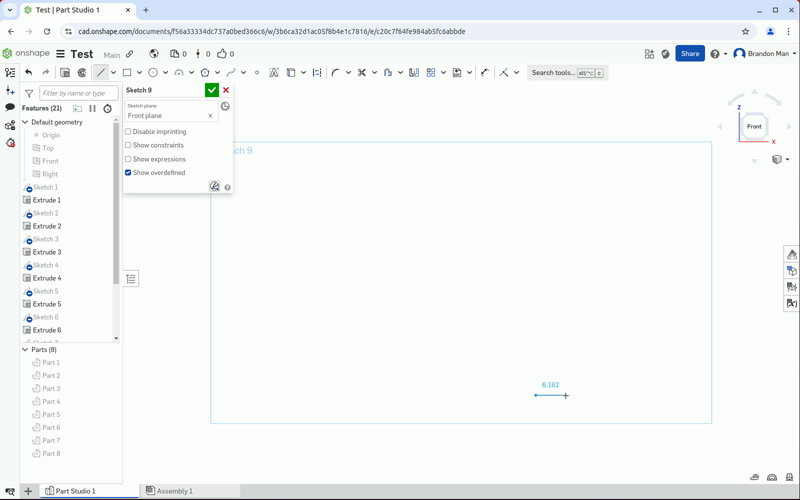
mouse_move(574, 395)
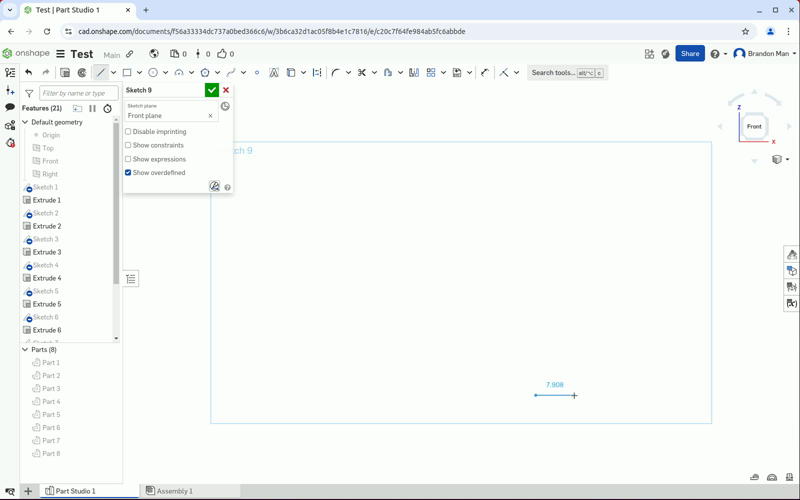
click(574, 395)
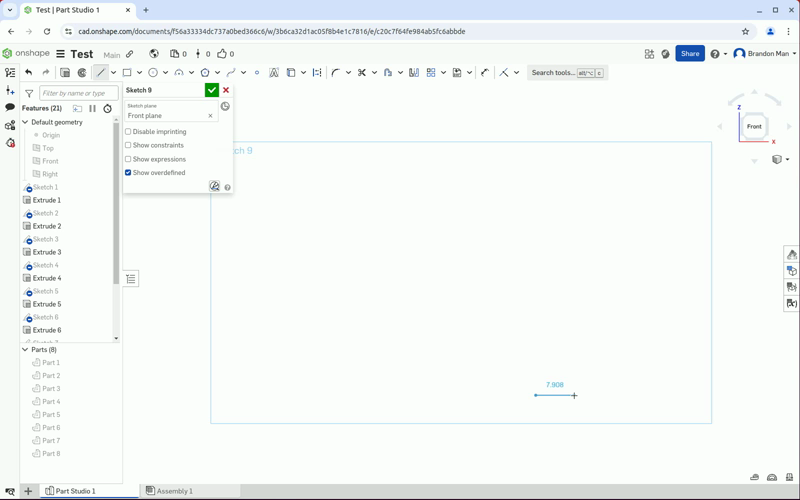
key_up(shift)
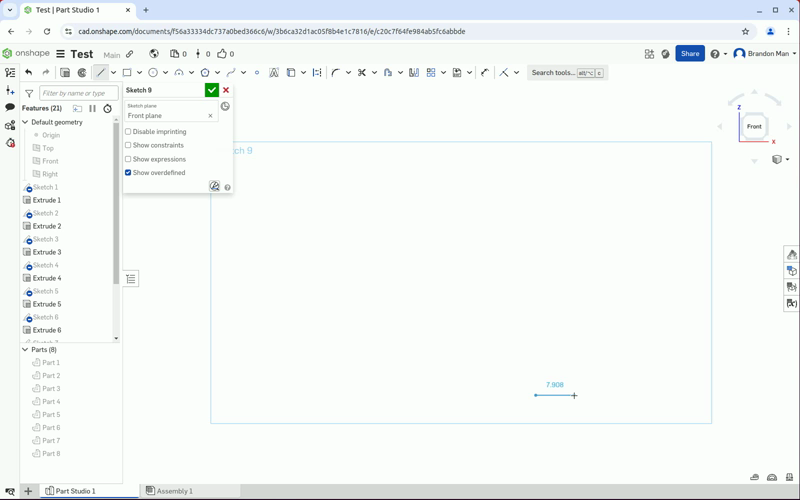
key_down(shift)
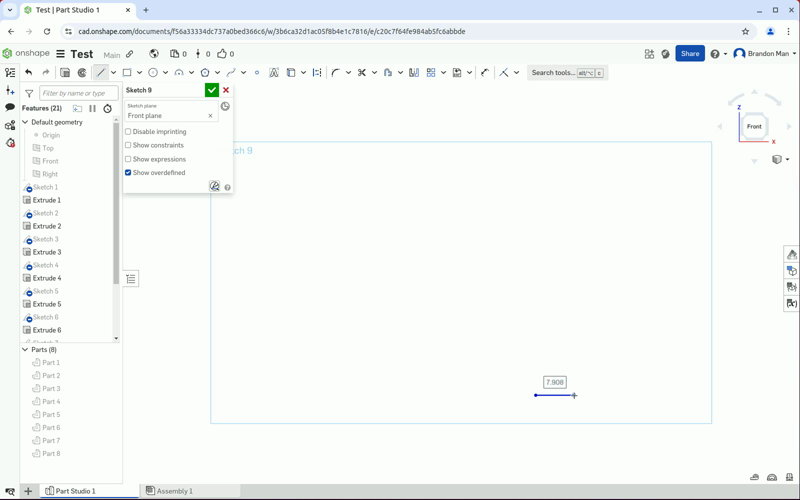
mouse_move(589, 395)
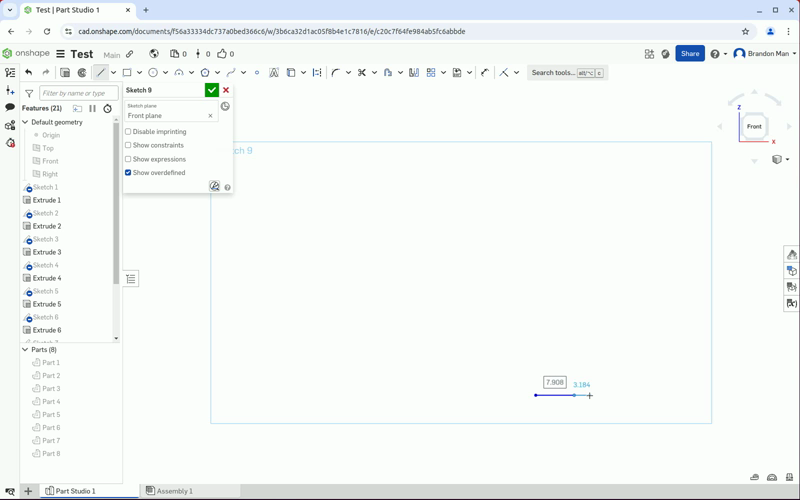
mouse_move(574, 357)
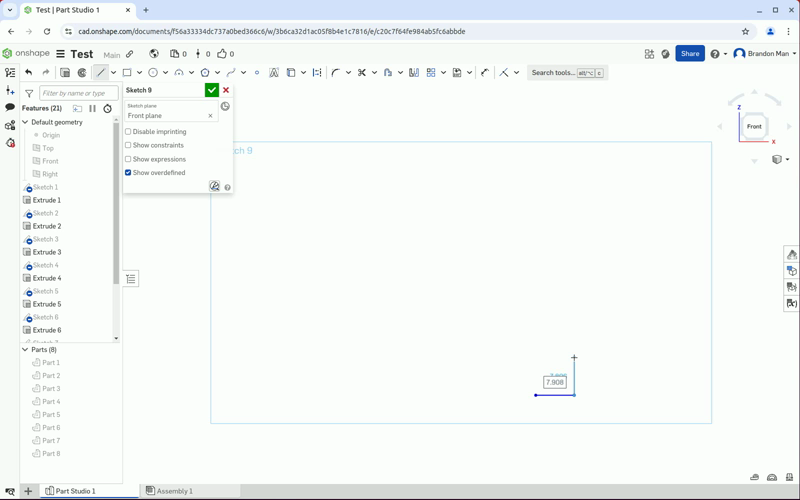
click(574, 357)
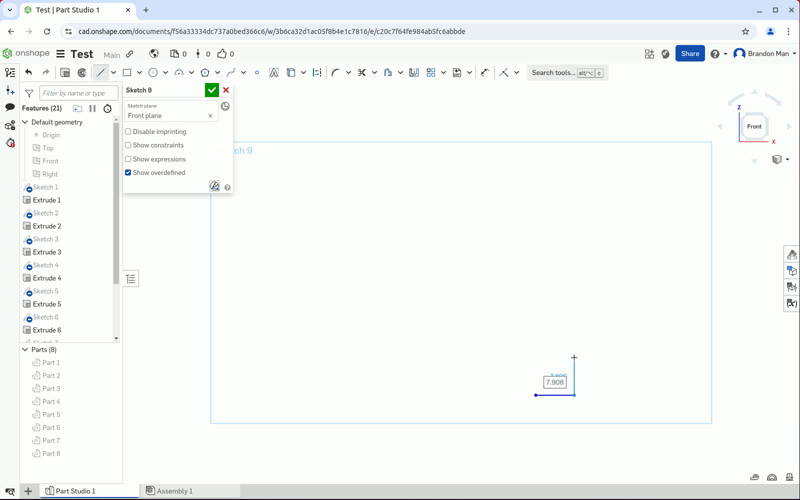
key_up(shift)
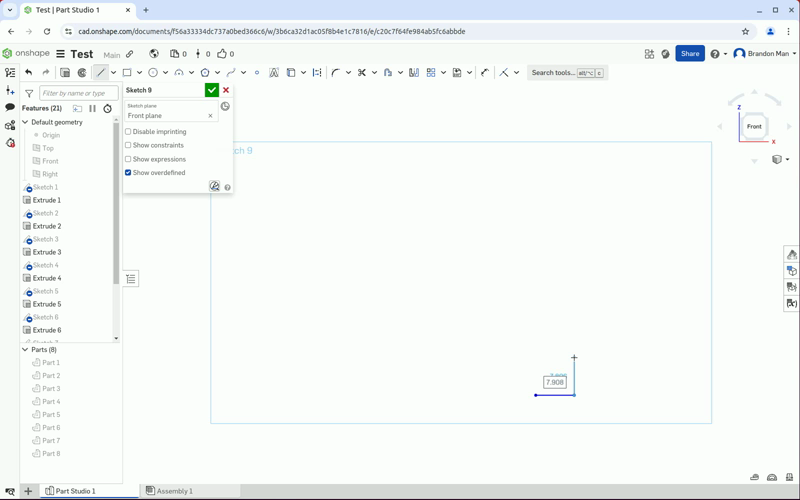
key_down(shift)
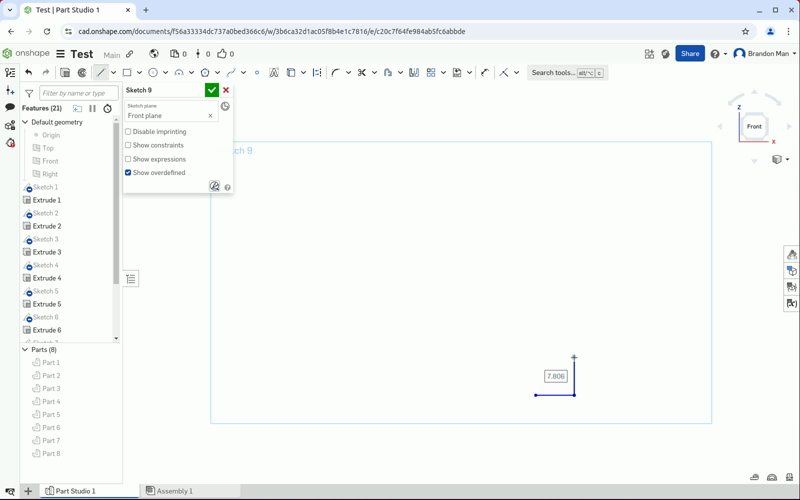
mouse_move(589, 357)
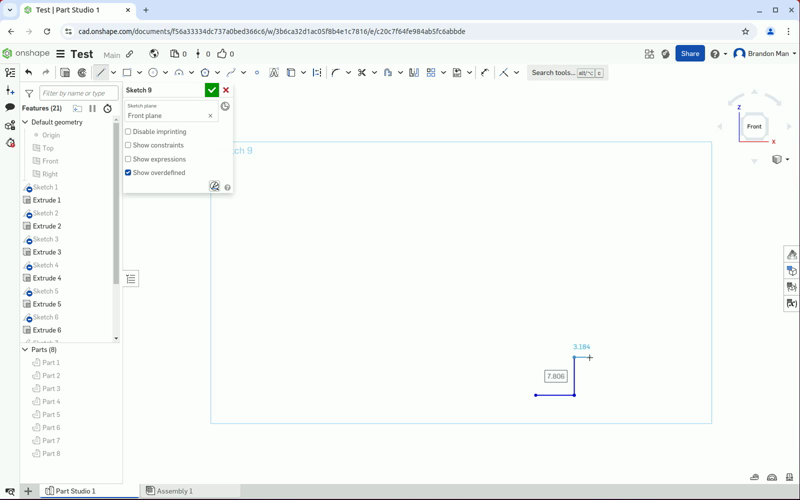
mouse_move(535, 357)
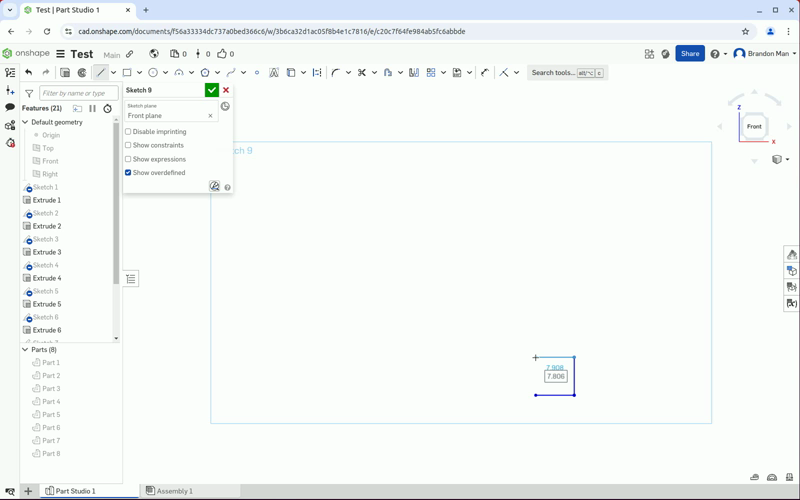
click(535, 357)
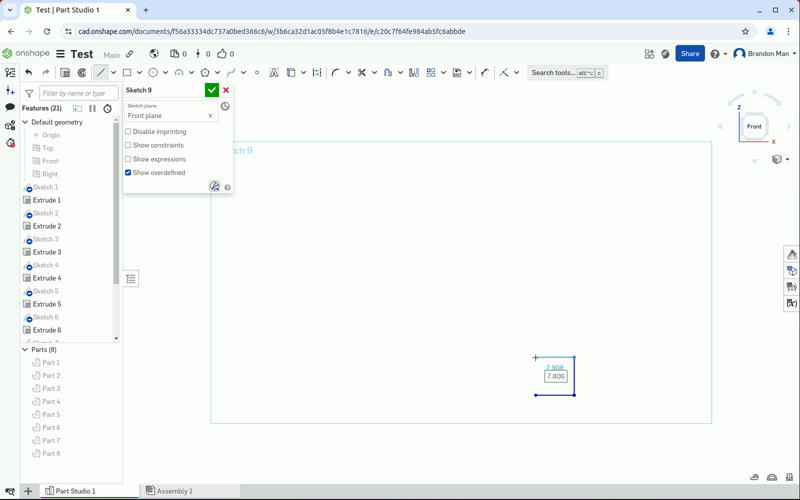
key_up(shift)
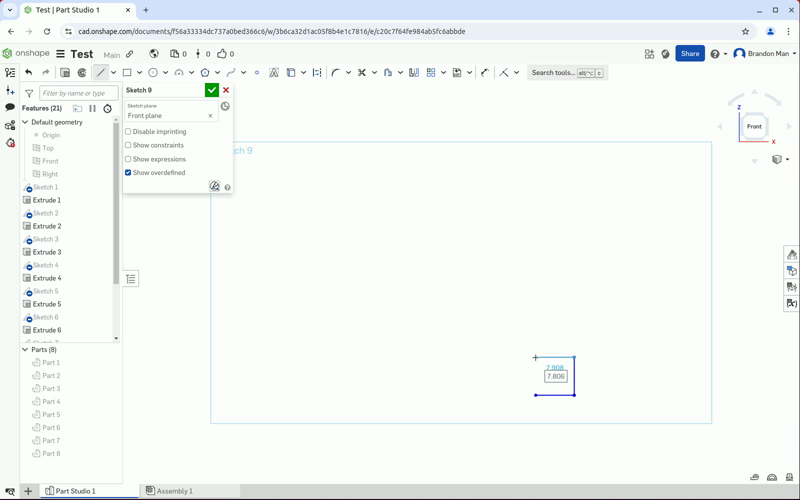
mouse_move(565, 357)
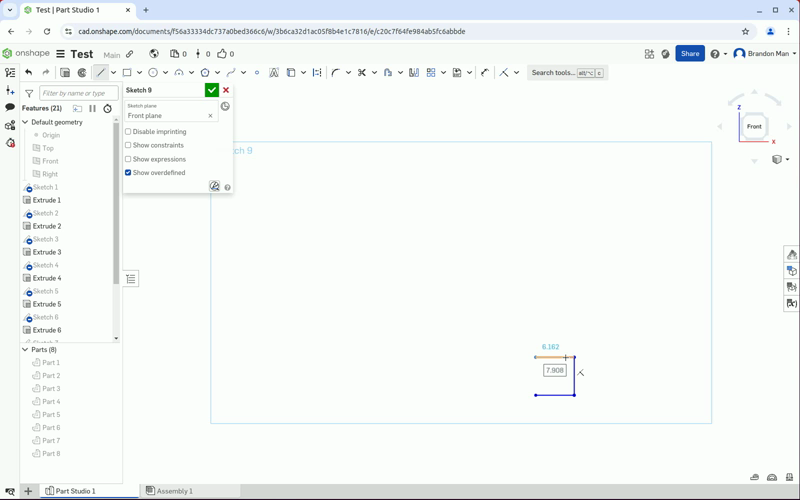
key_down(shift)
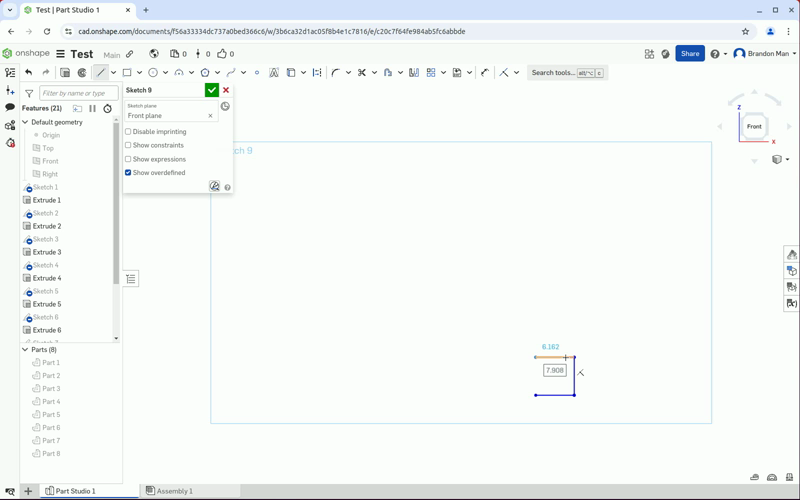
mouse_move(535, 395)
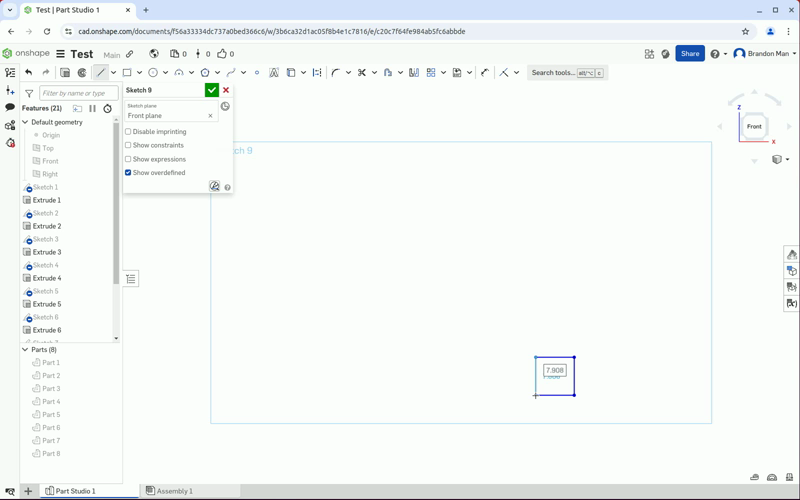
key_up(shift)
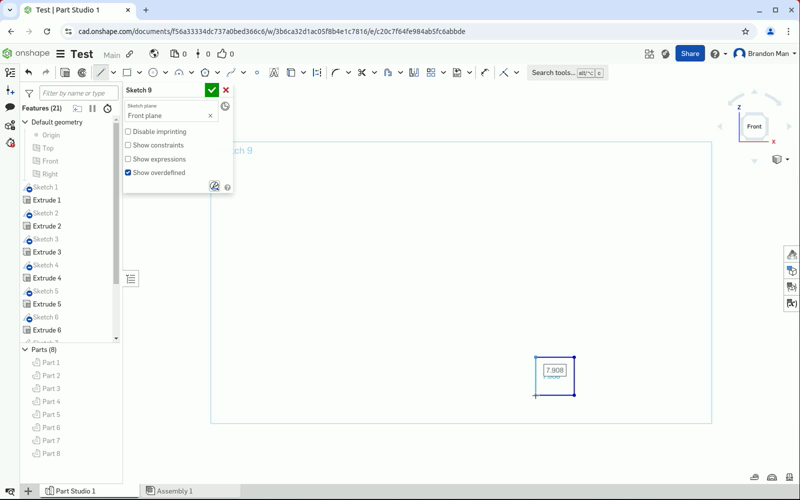
click(535, 395)
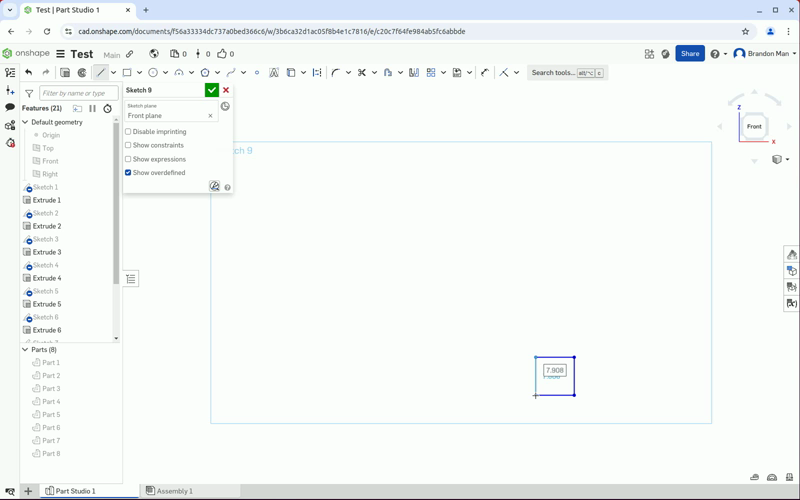
key(esc)
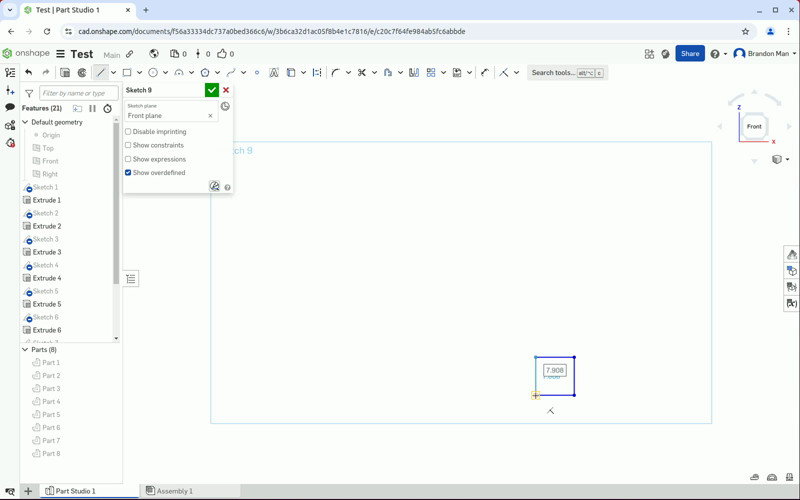
mouse_move(553, 368)
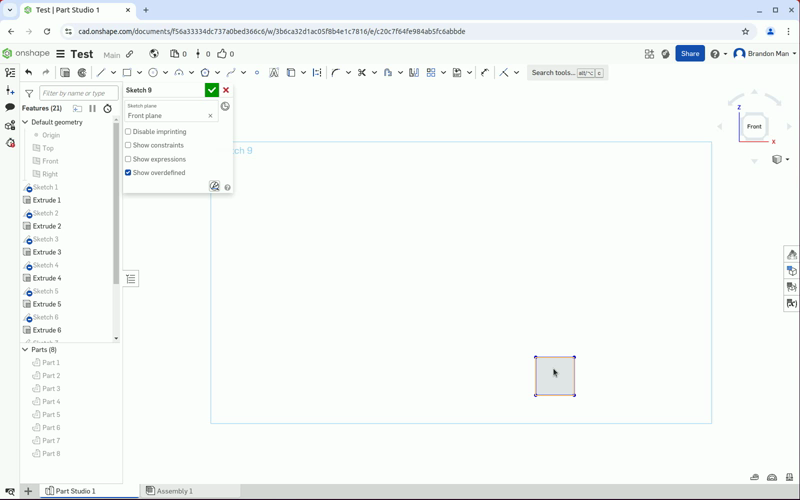
scroll(6)
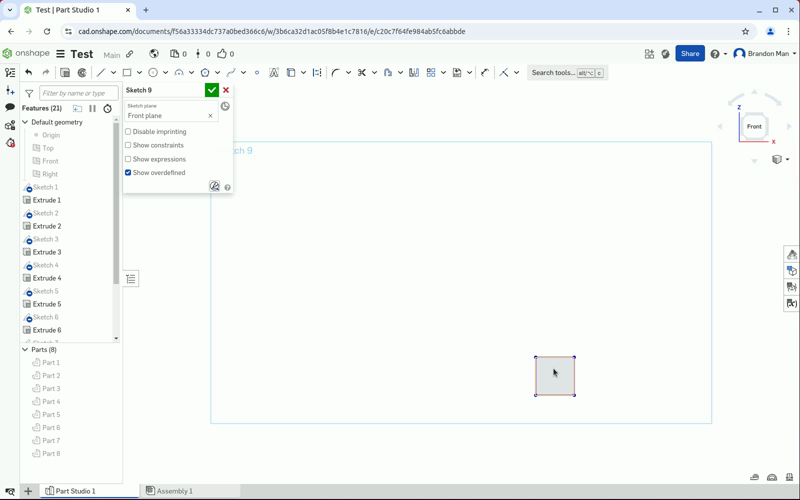
scroll(6)
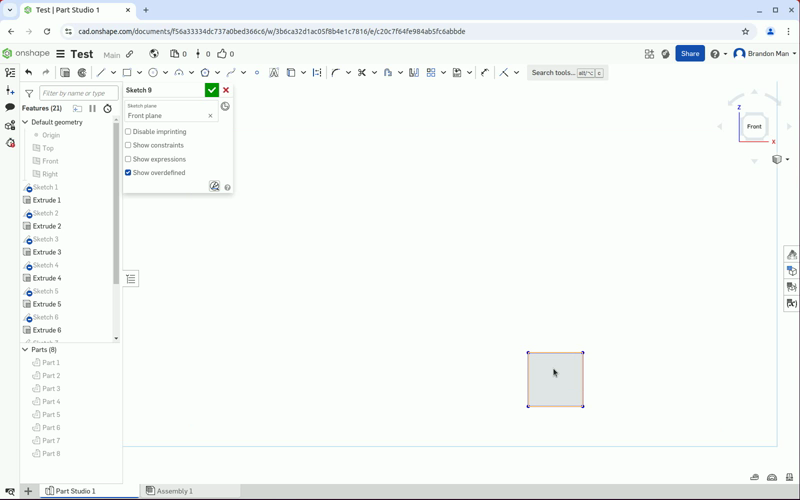
scroll(6)
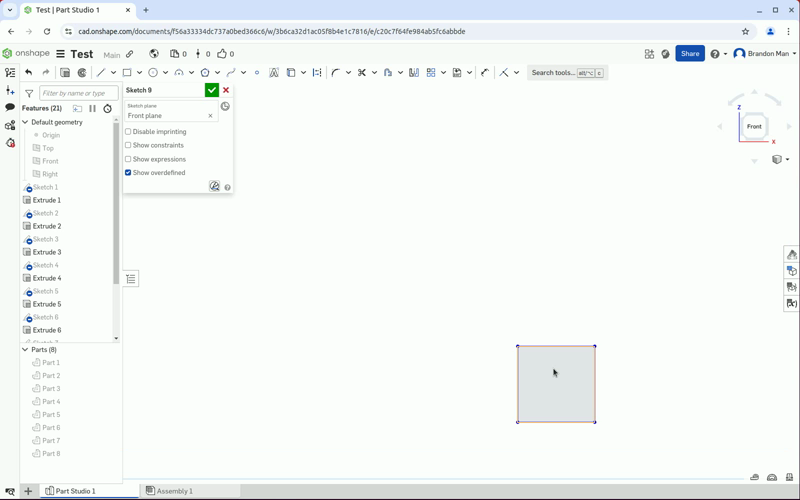
scroll(6)
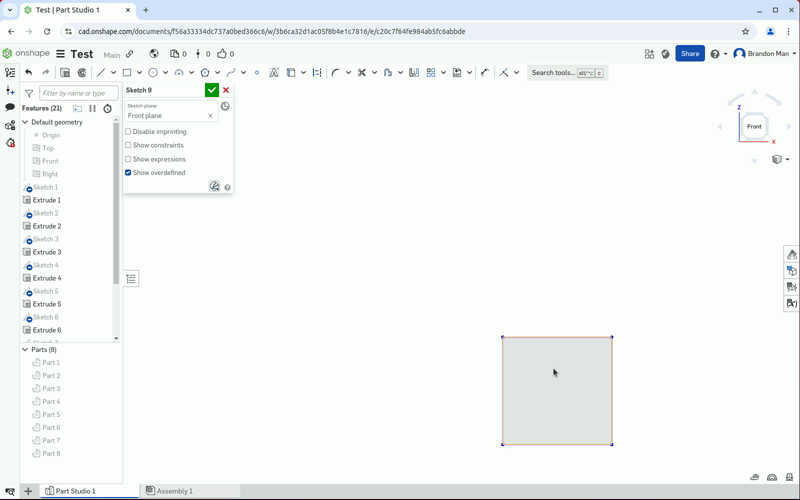
scroll(6)
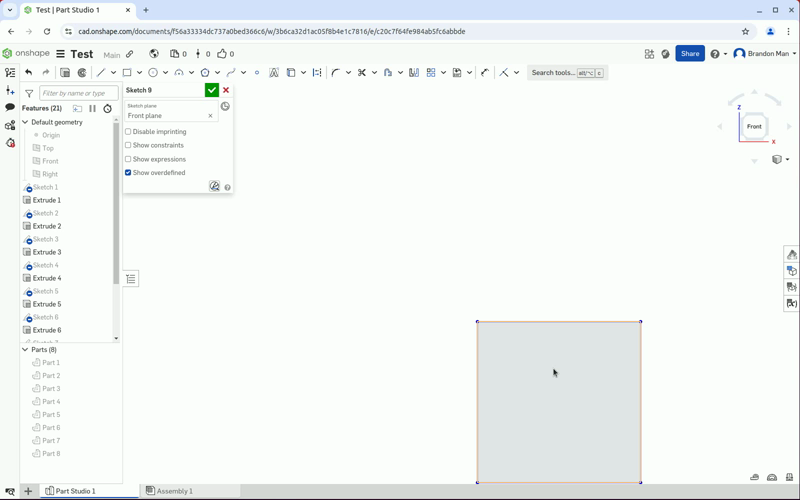
scroll(6)
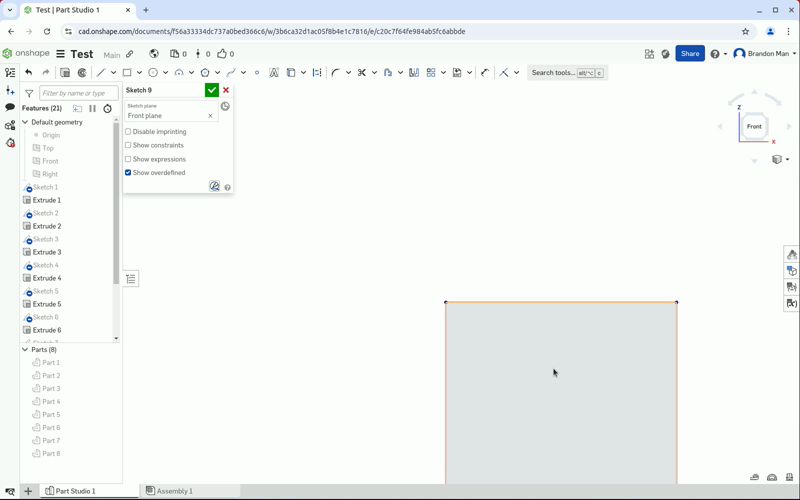
scroll(6)
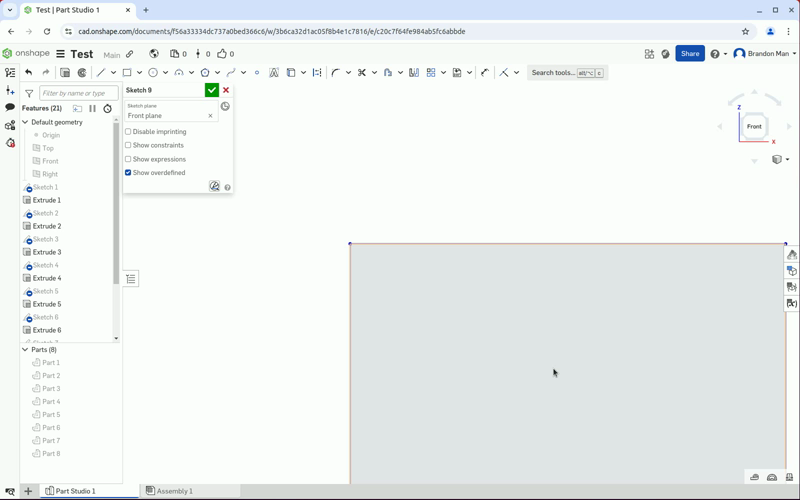
click(553, 368)
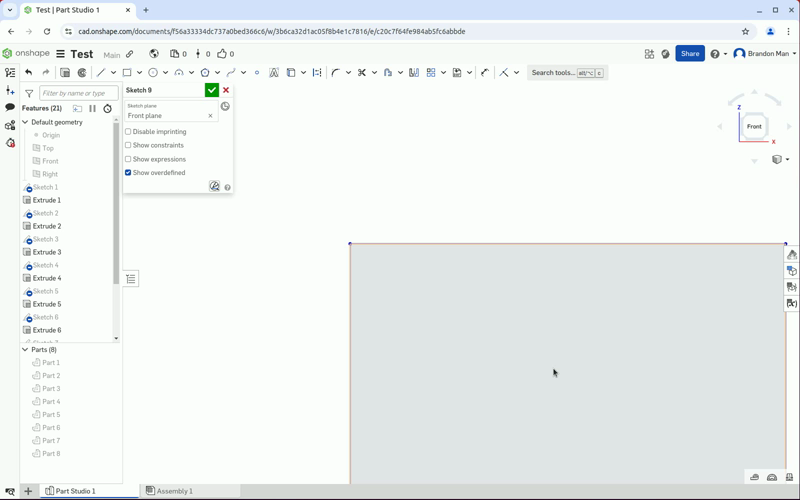
scroll(-6)
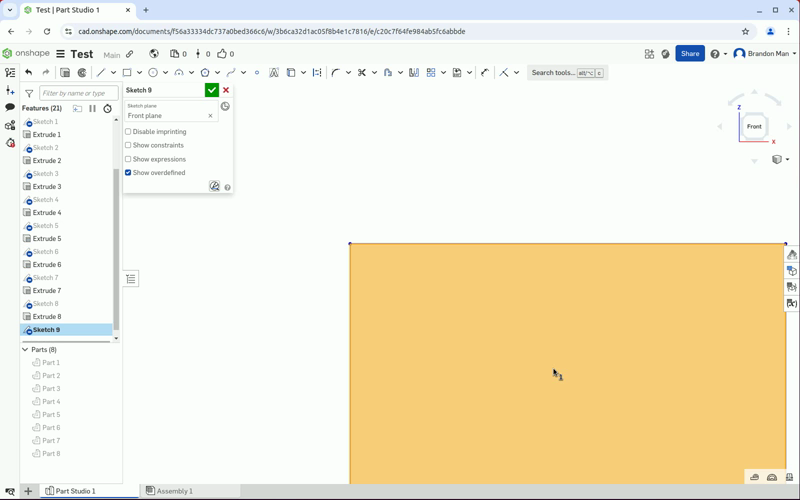
scroll(-6)
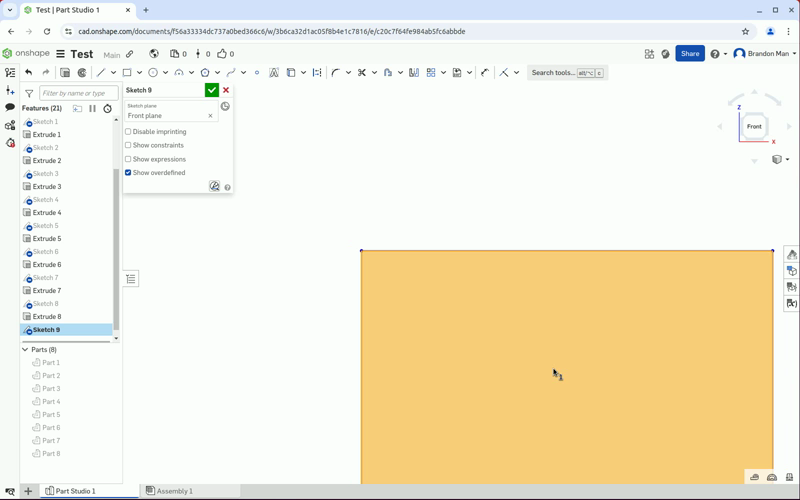
scroll(-6)
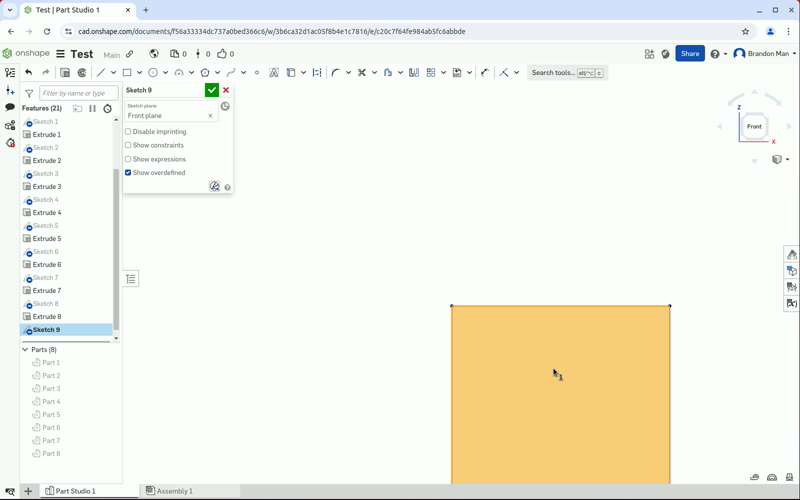
scroll(-6)
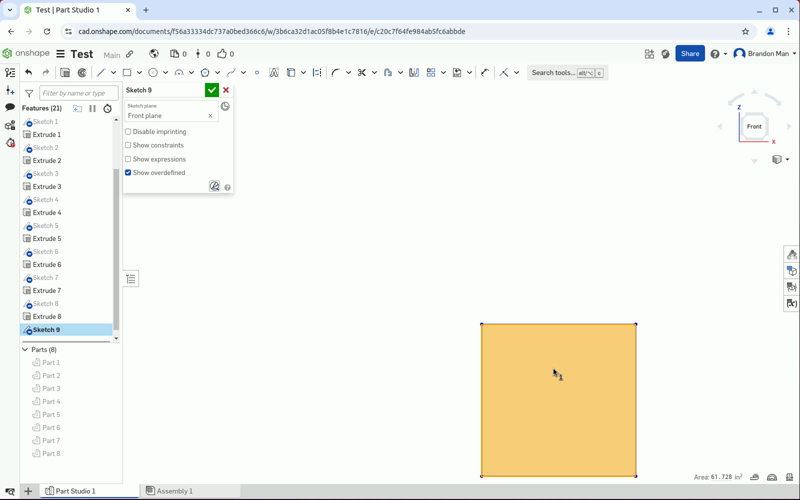
scroll(-6)
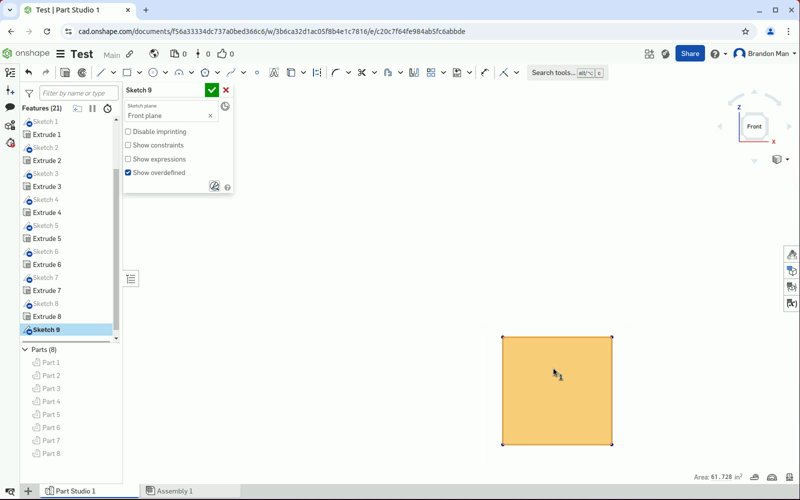
scroll(-6)
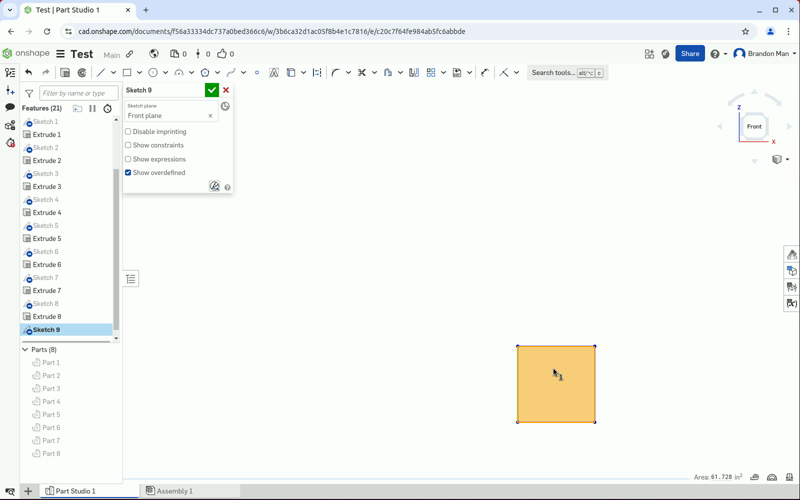
scroll(-6)
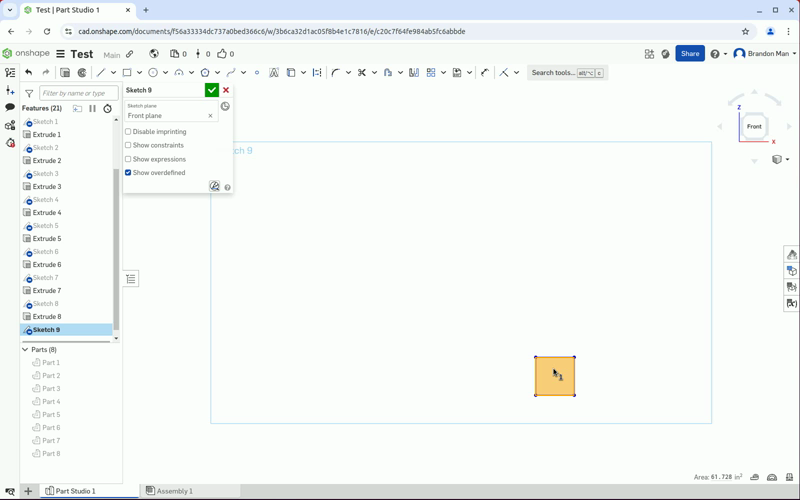
mouse_move(73, 352)
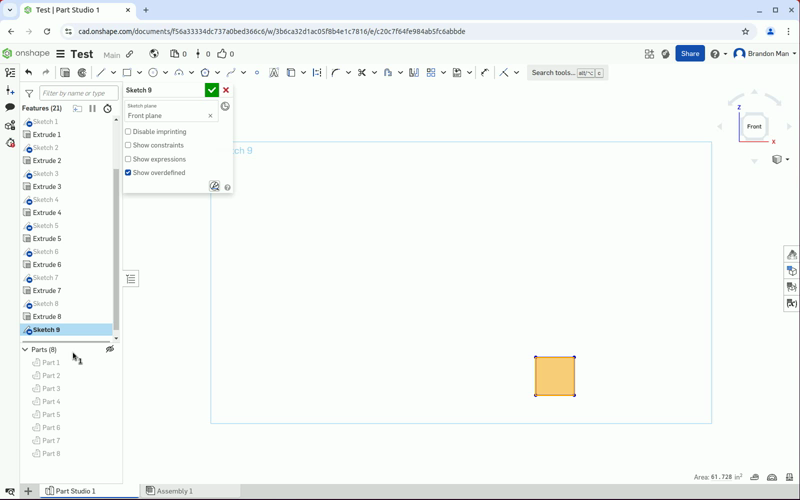
key(shift+y)
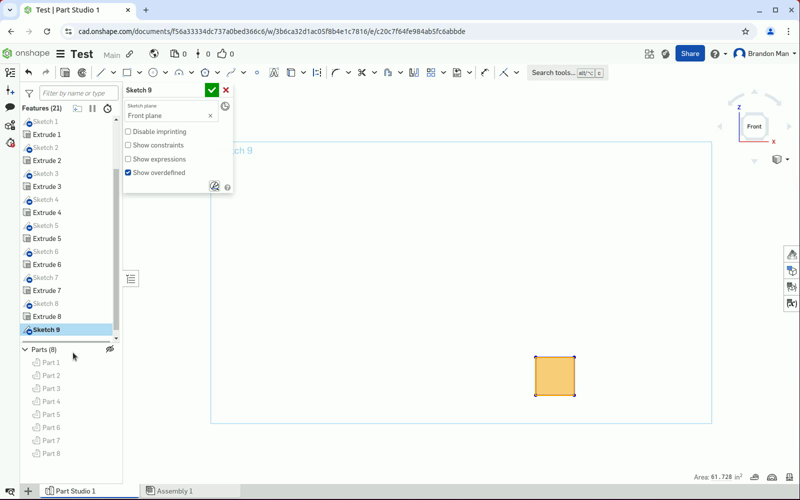
key(shift+e)
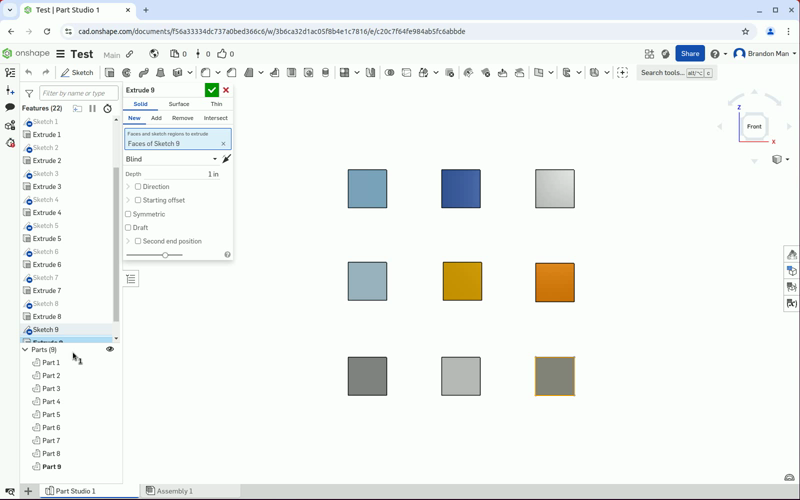
mouse_move(143, 106)
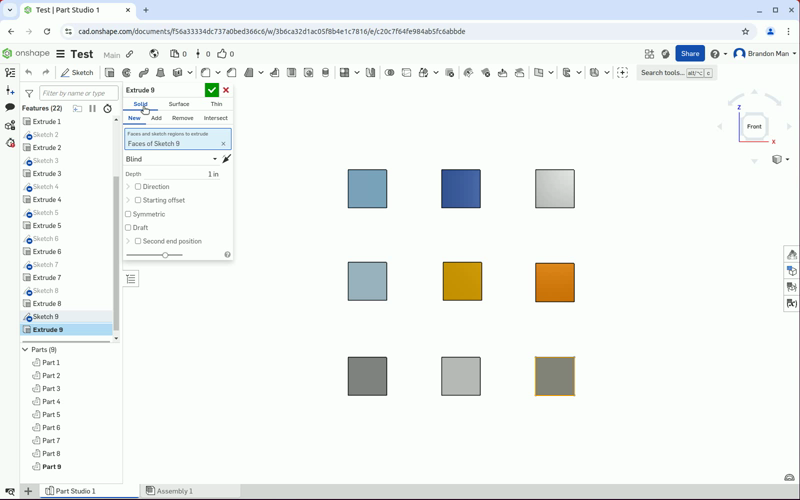
click(143, 106)
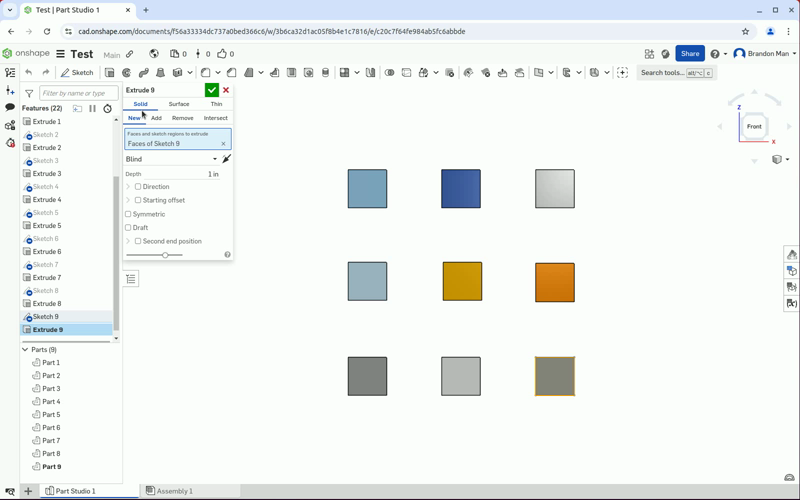
mouse_move(137, 120)
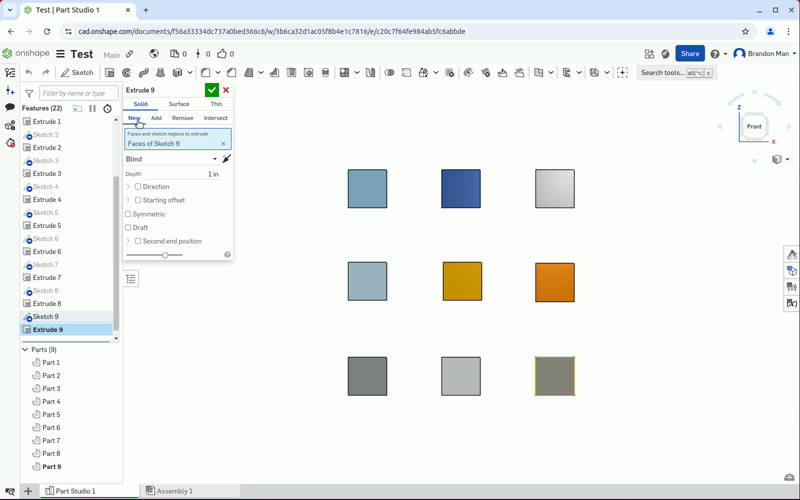
click(137, 120)
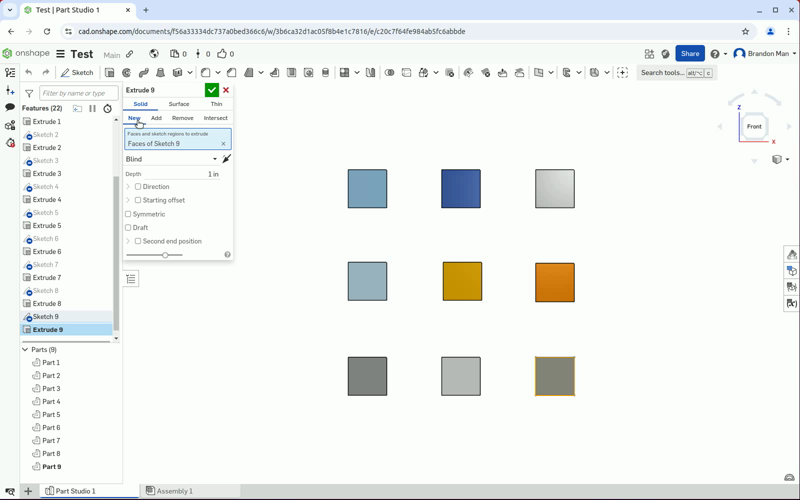
key(tab, 4)
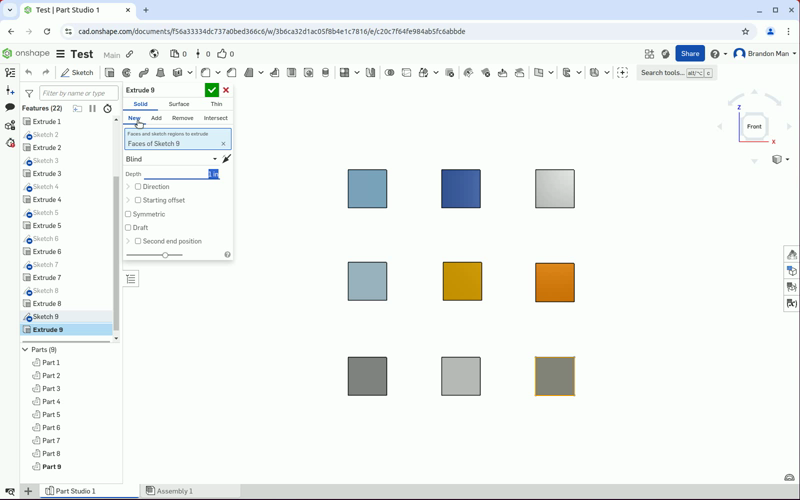
text(7.703)
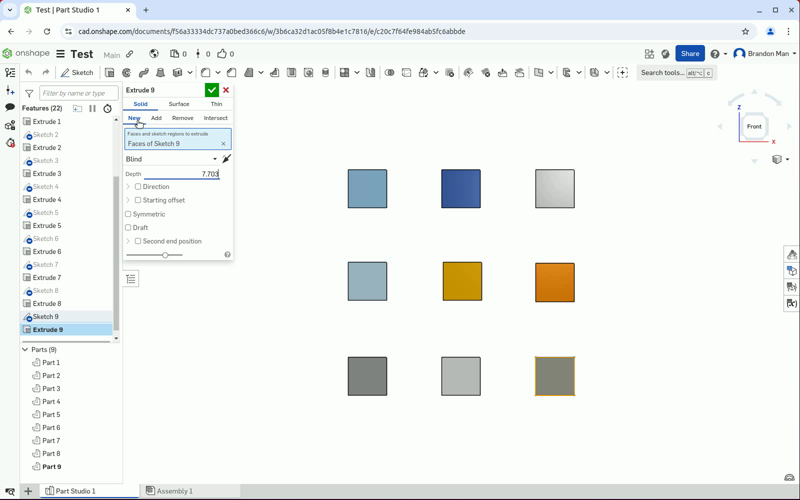
key(enter)
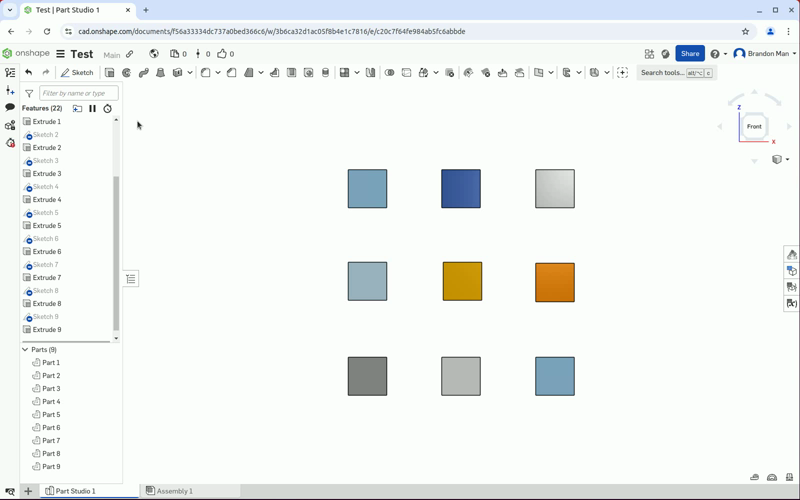
key(shift+h)
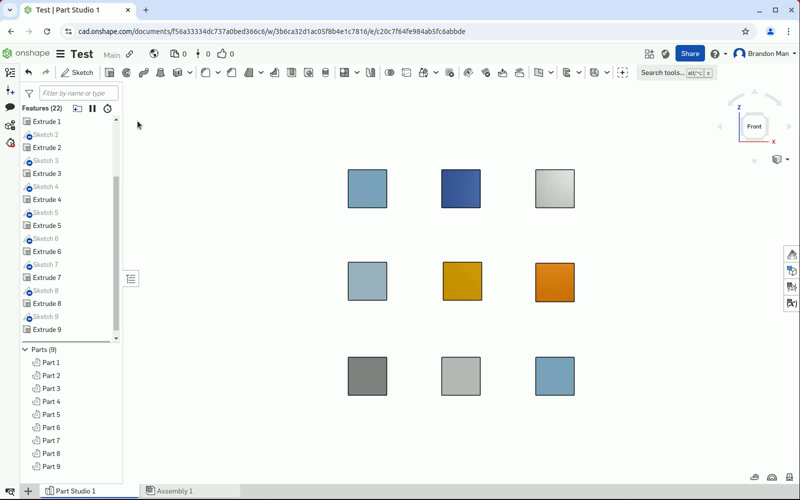
key(shift+h)
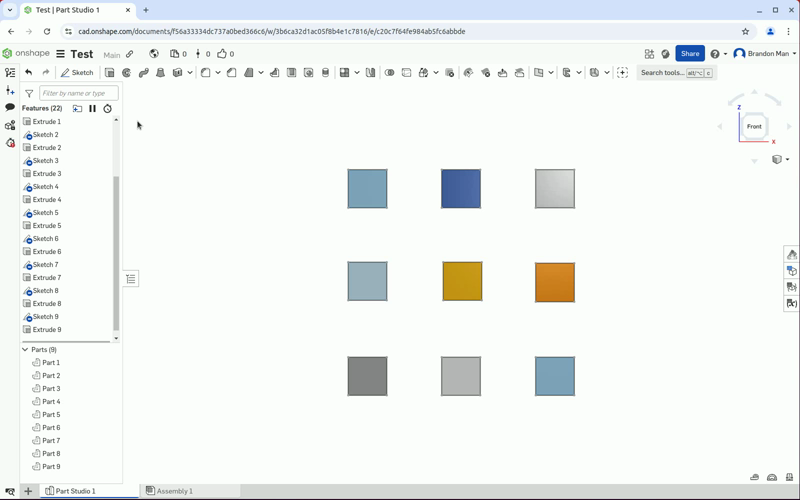
key(shift+7)
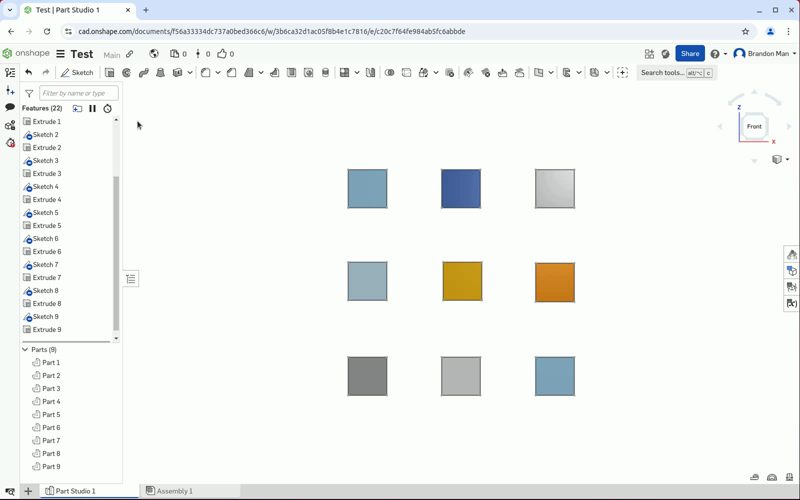
key(left, 2)
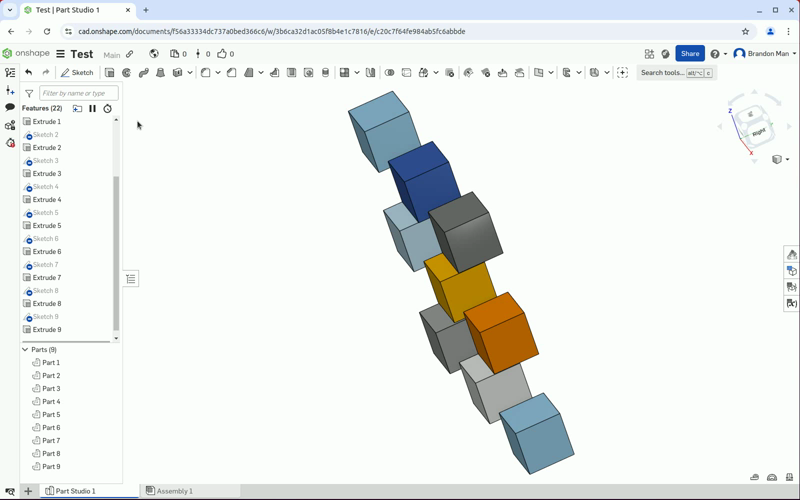
key(down, 2)
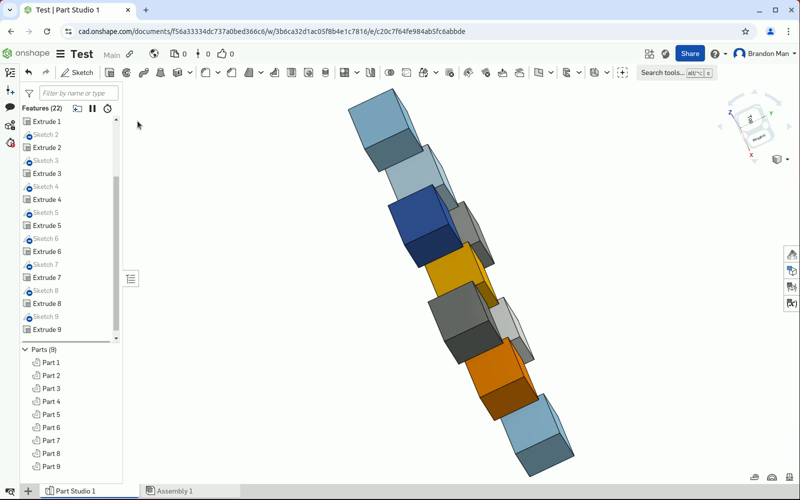
key(up, 2)
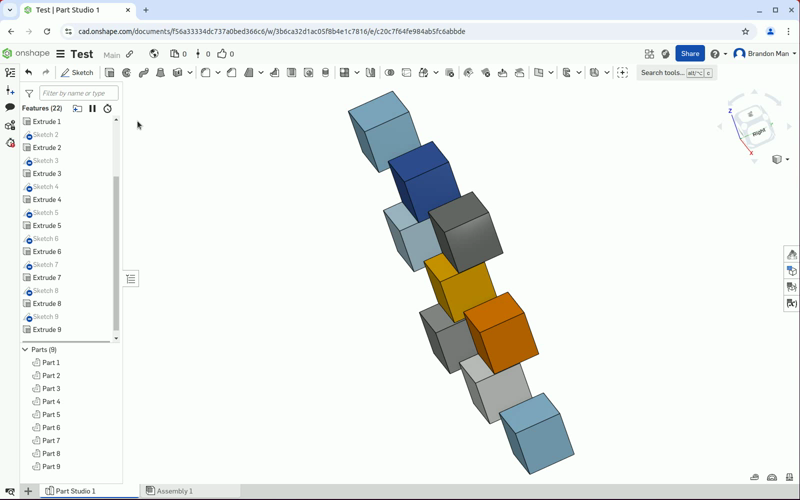
key(right, 2)
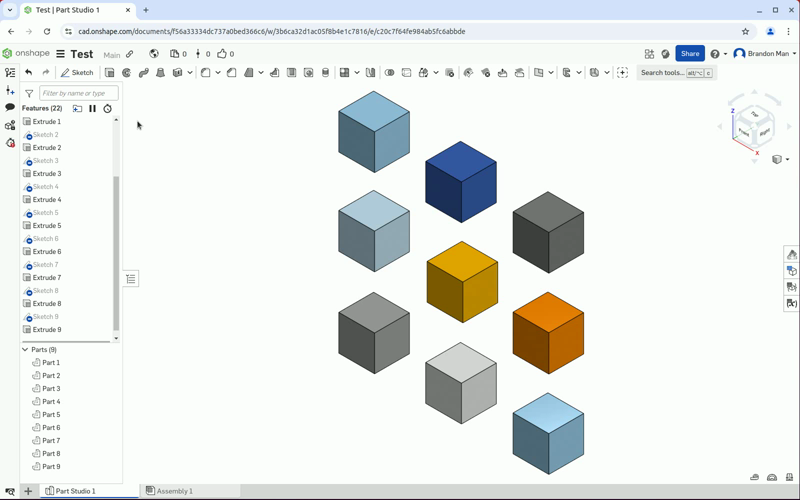
mouse_move(69, 111)
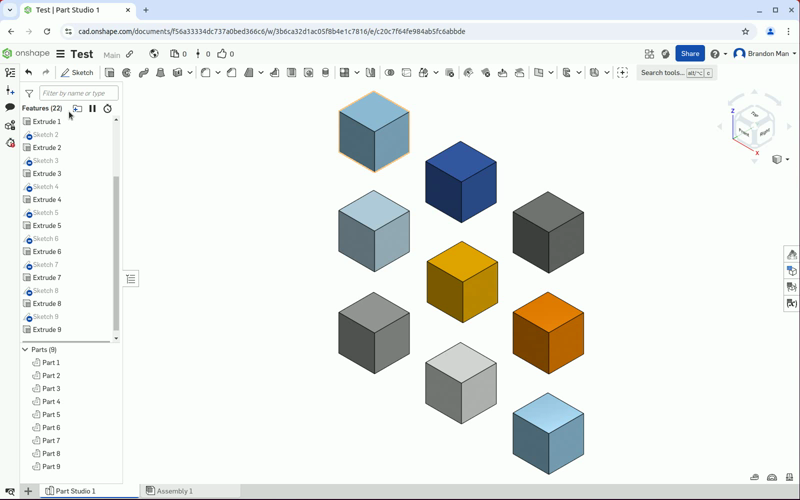
click(69, 111)